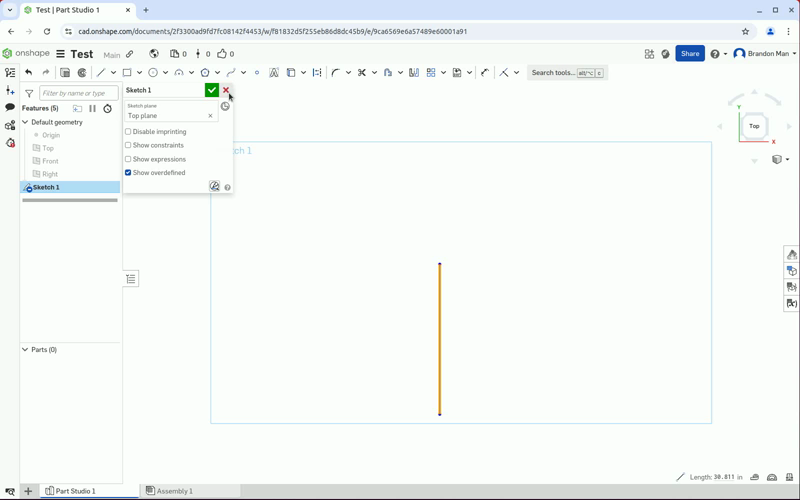
key(shift+h)
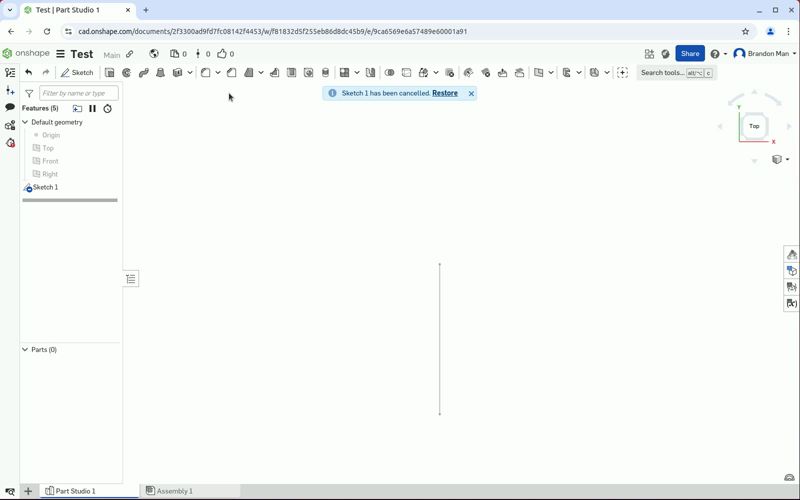
key(shift+s)
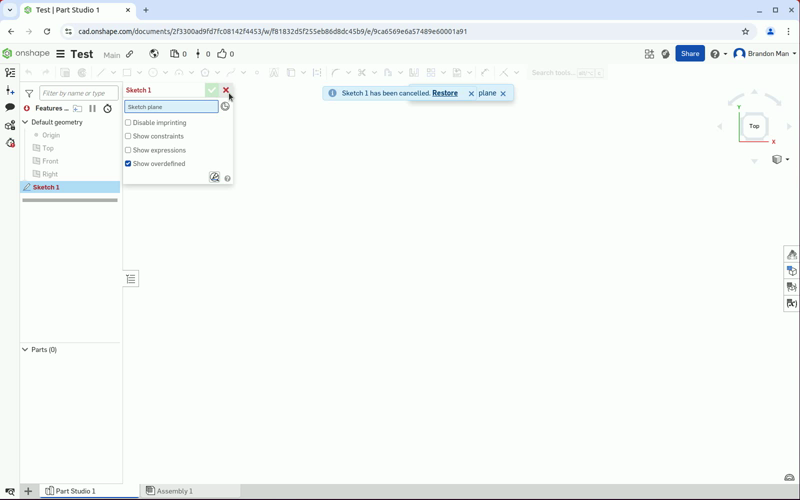
mouse_move(73, 150)
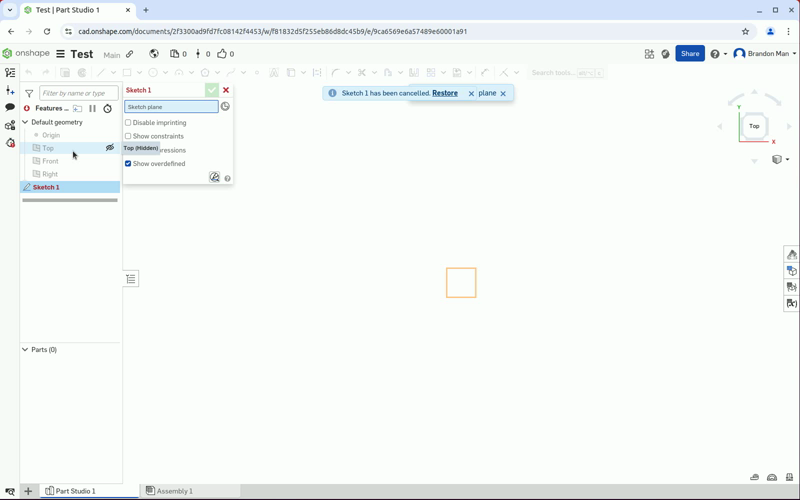
click(73, 150)
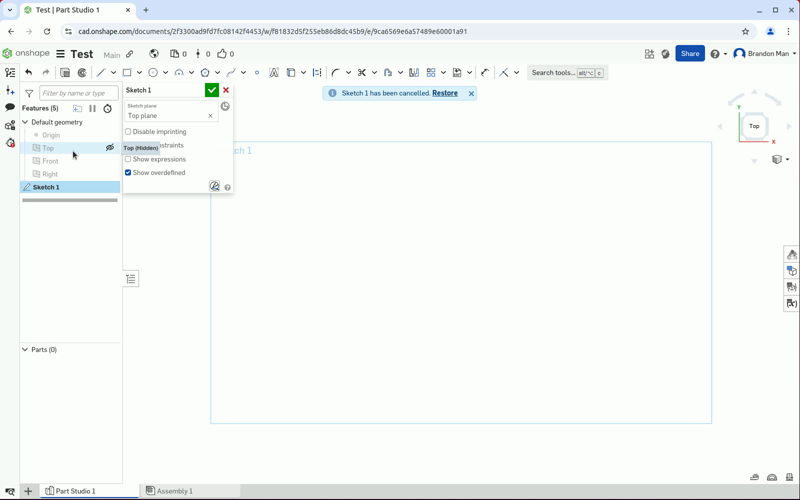
mouse_move(73, 352)
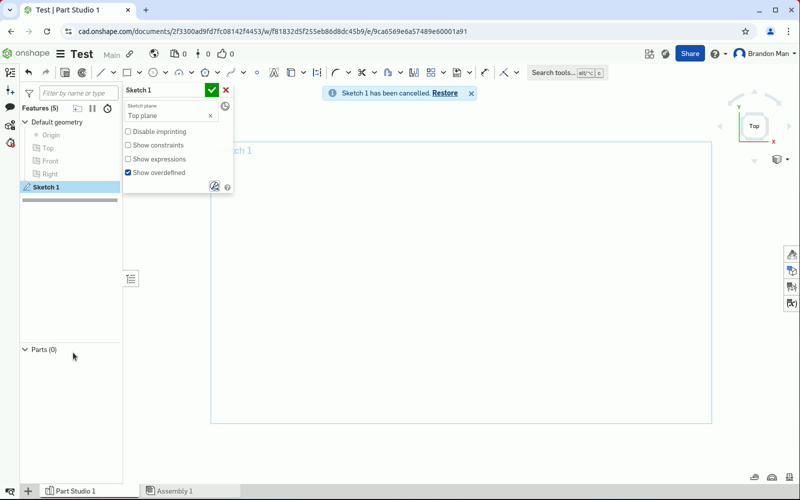
key(y)
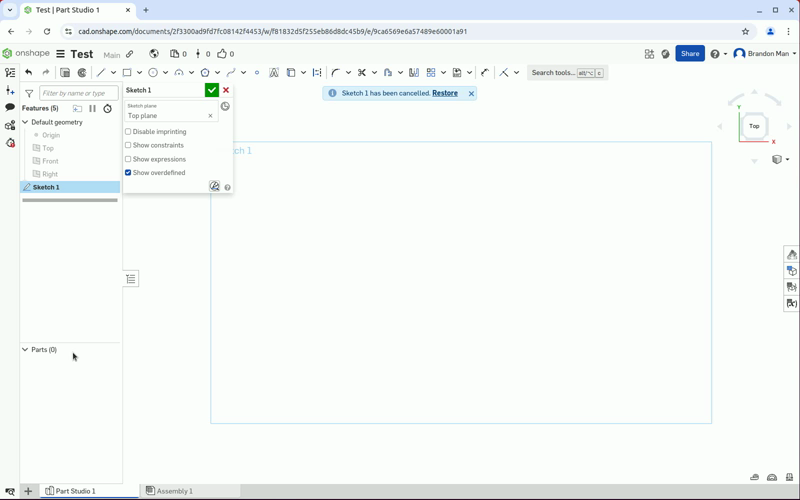
key(l)
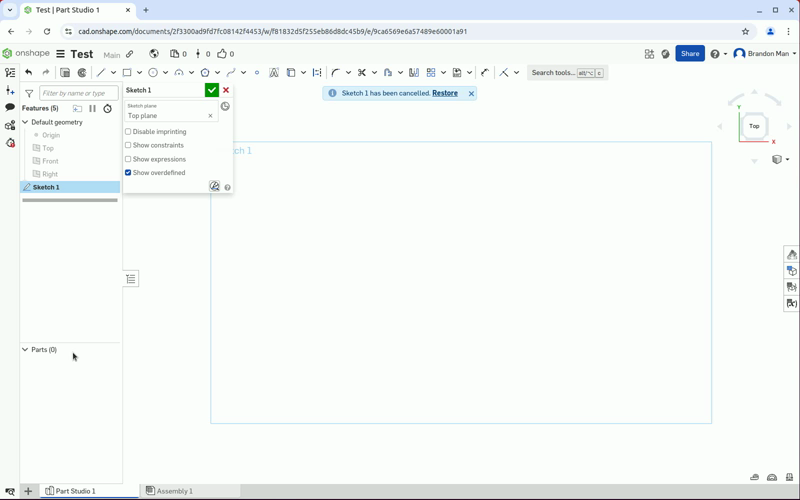
key_down(shift)
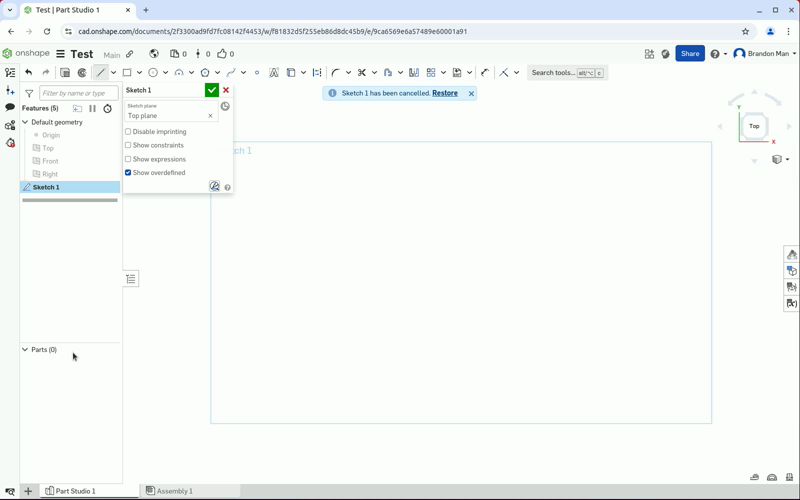
mouse_move(385, 320)
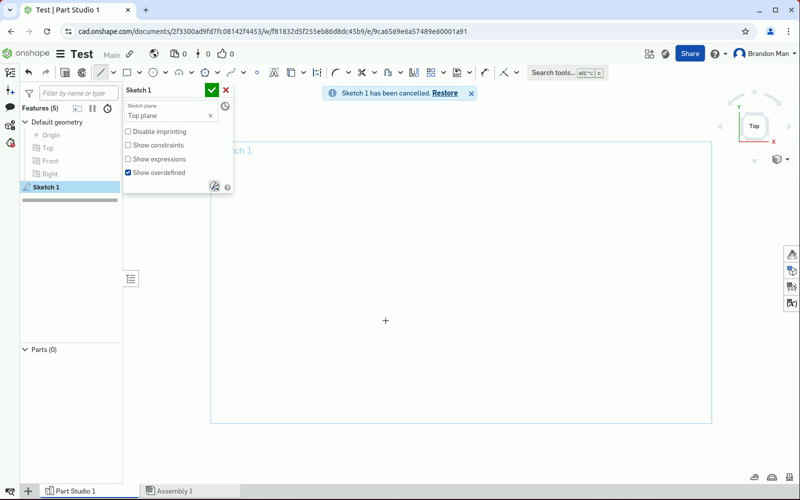
click(385, 320)
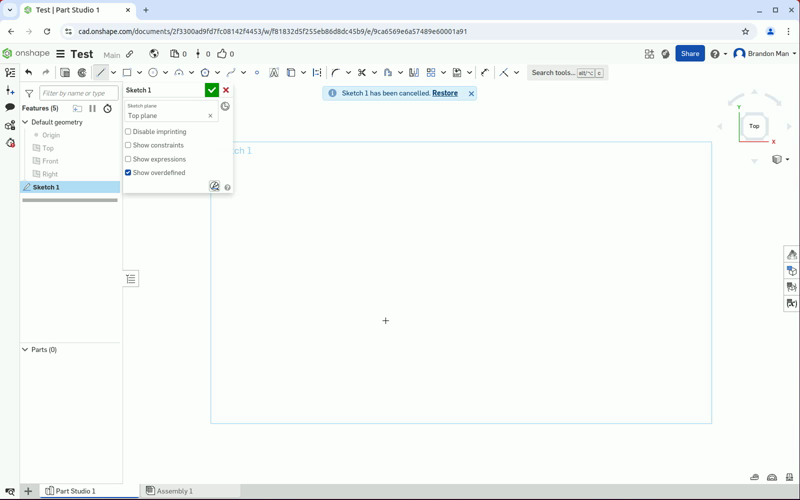
key_up(shift)
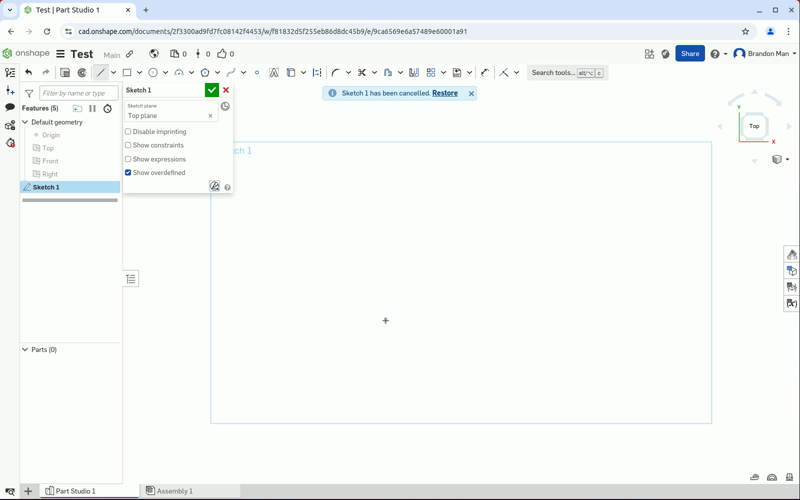
key_down(shift)
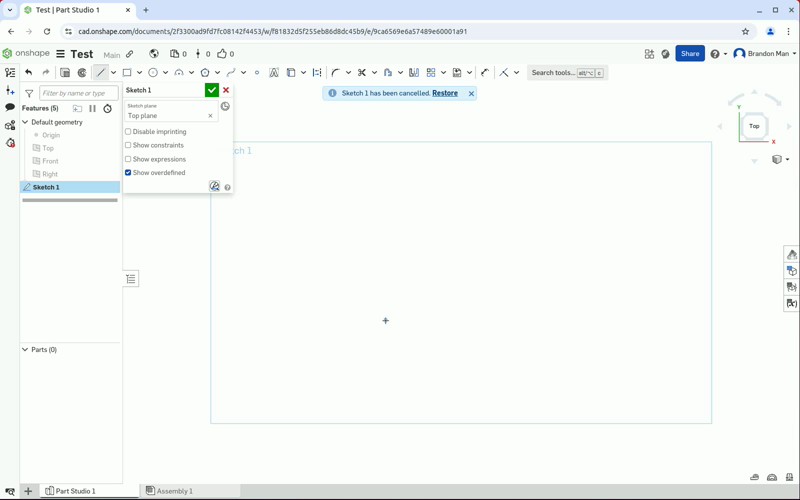
mouse_move(415, 320)
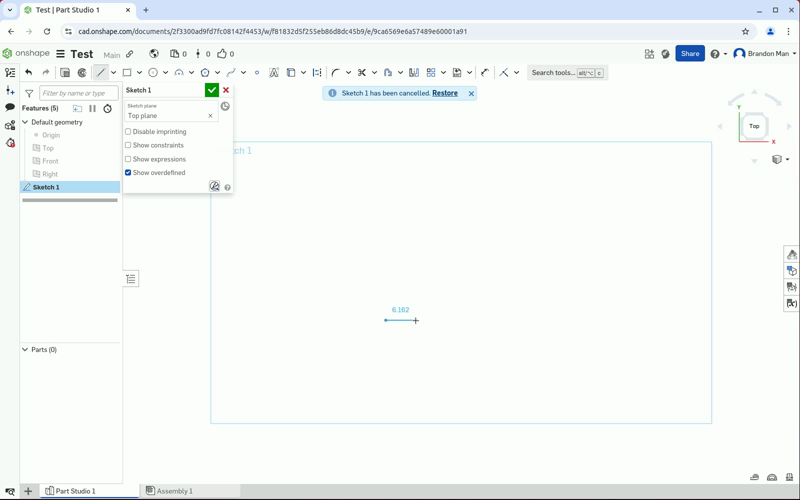
mouse_move(385, 303)
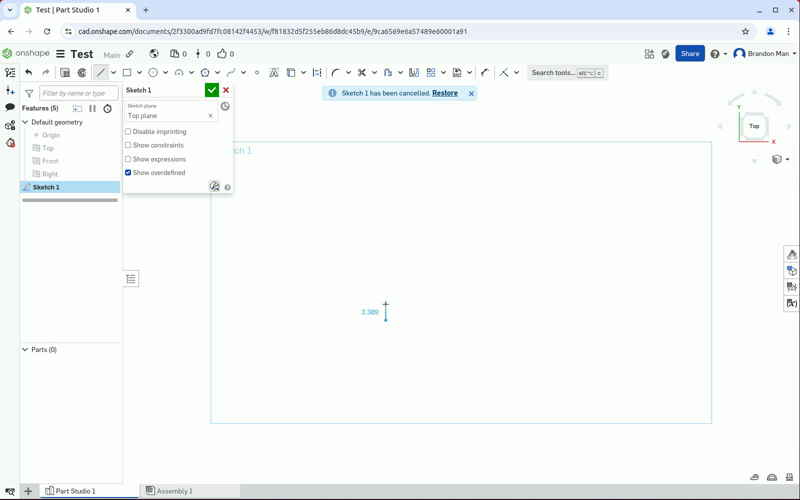
click(385, 303)
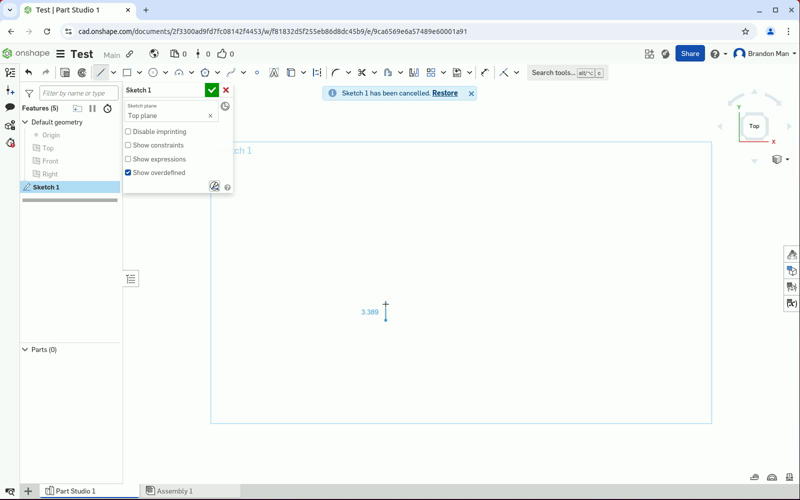
key_up(shift)
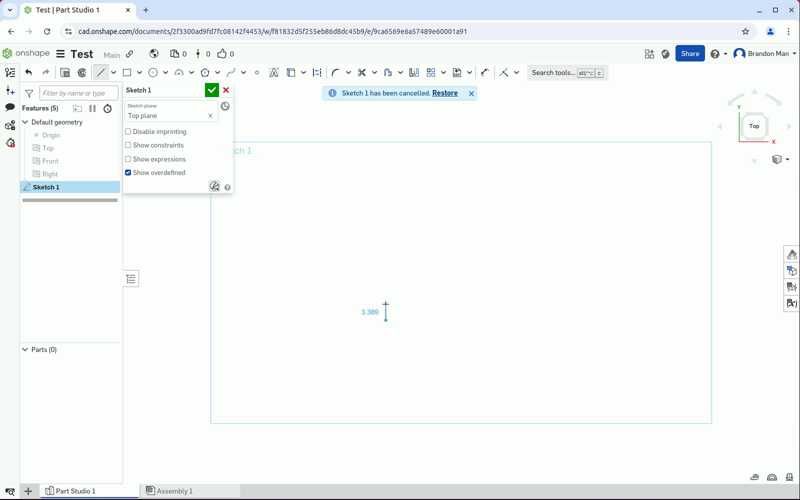
key(esc)
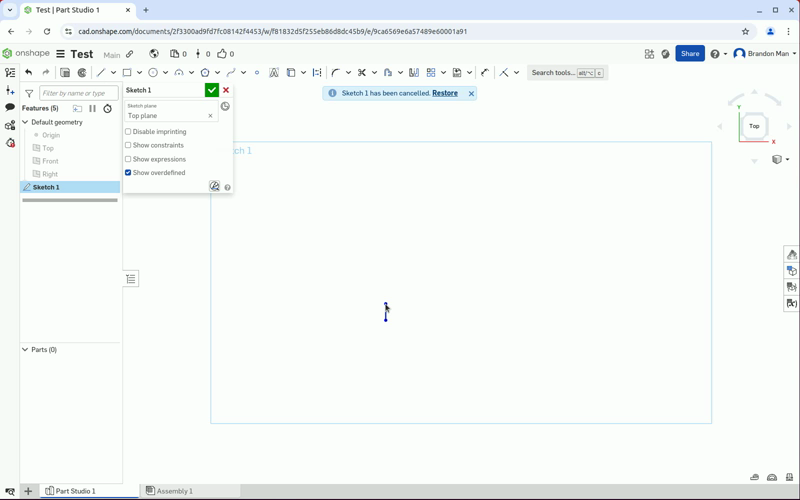
key(a)
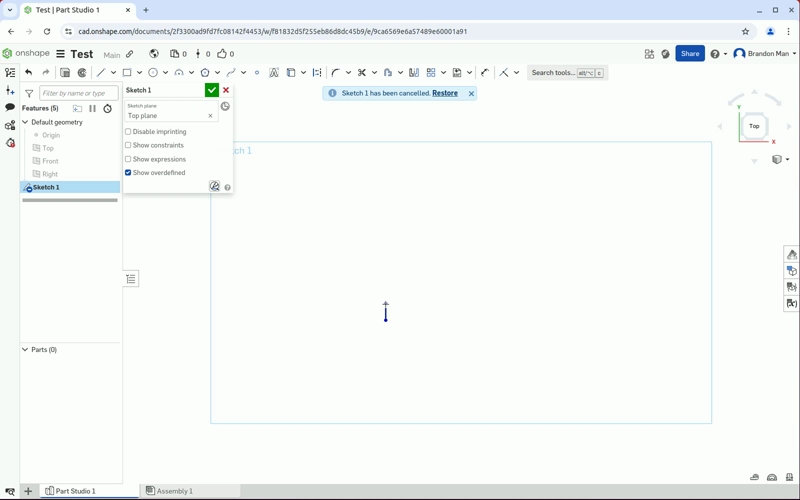
mouse_move(385, 303)
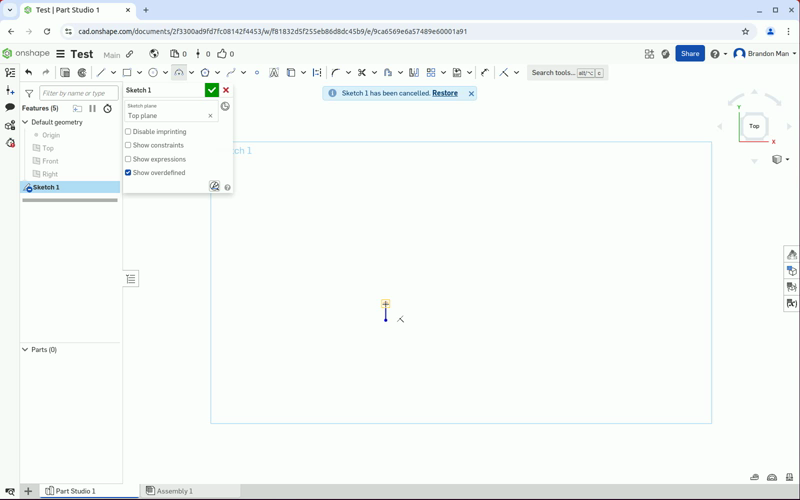
click(385, 303)
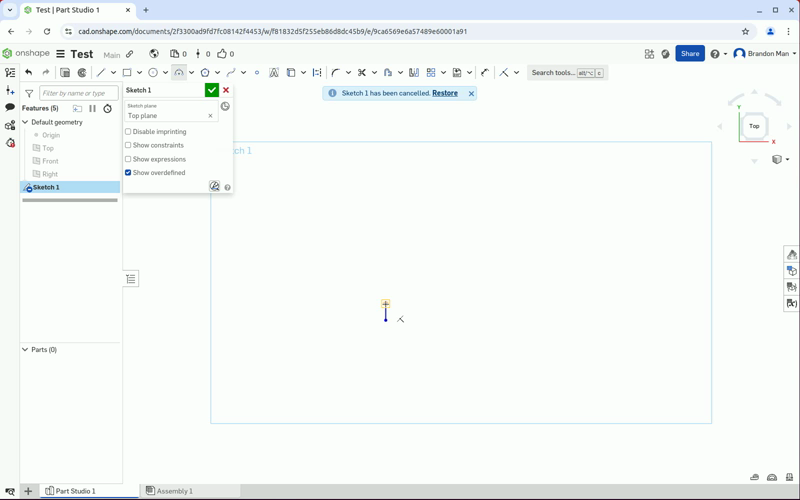
key_down(shift)
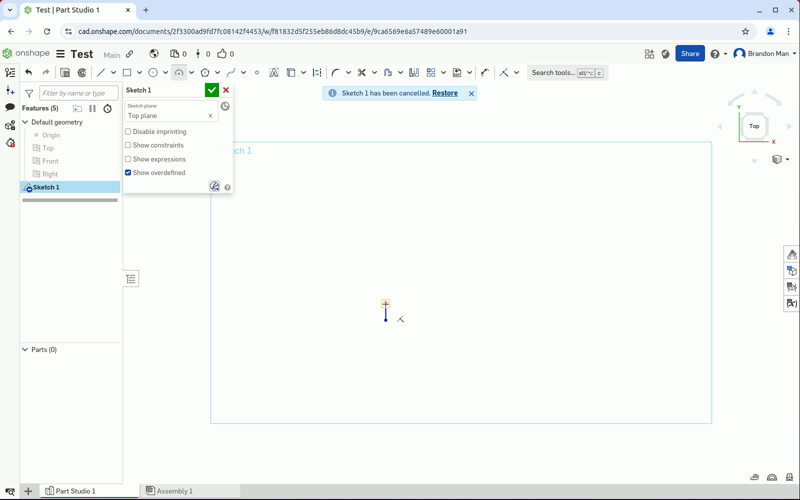
mouse_move(385, 262)
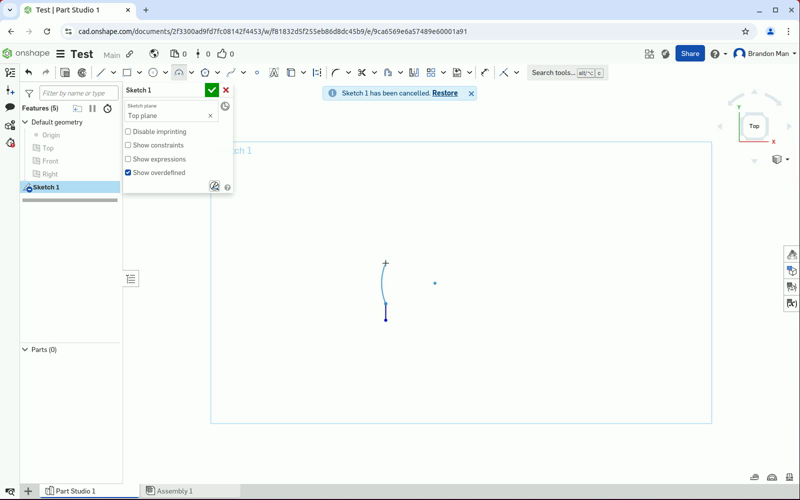
click(385, 262)
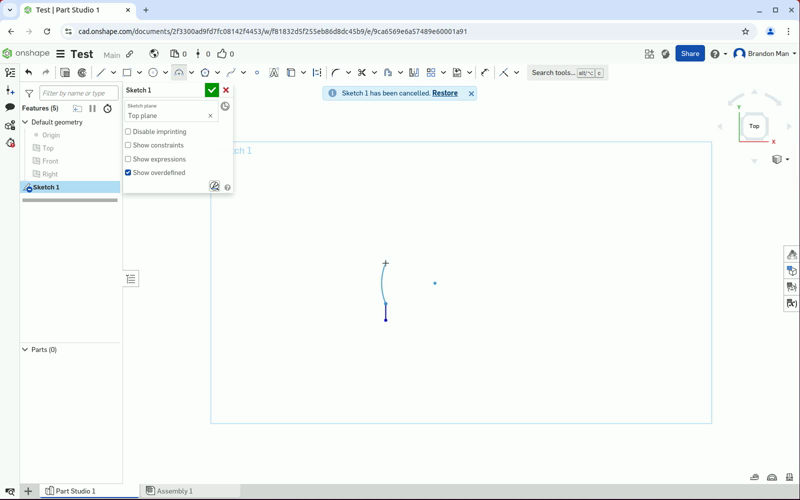
mouse_move(365, 283)
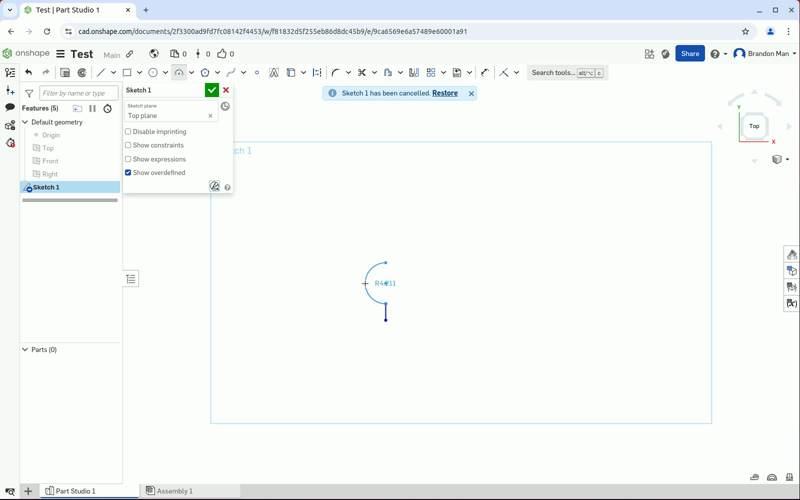
click(365, 283)
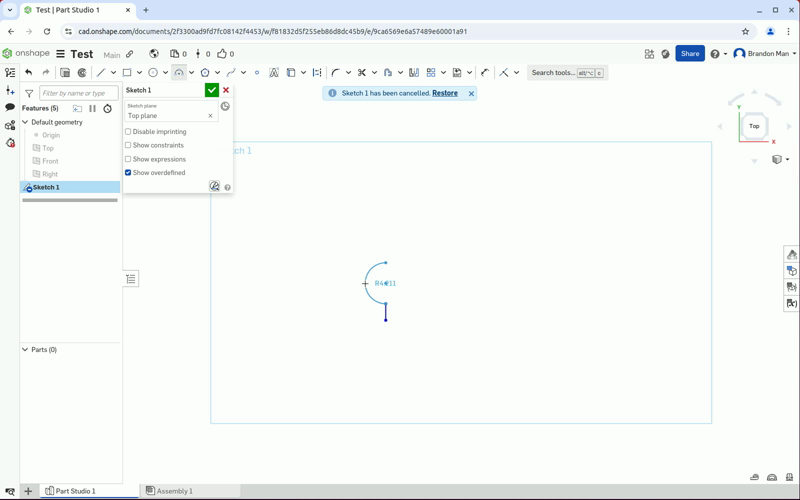
key_up(shift)
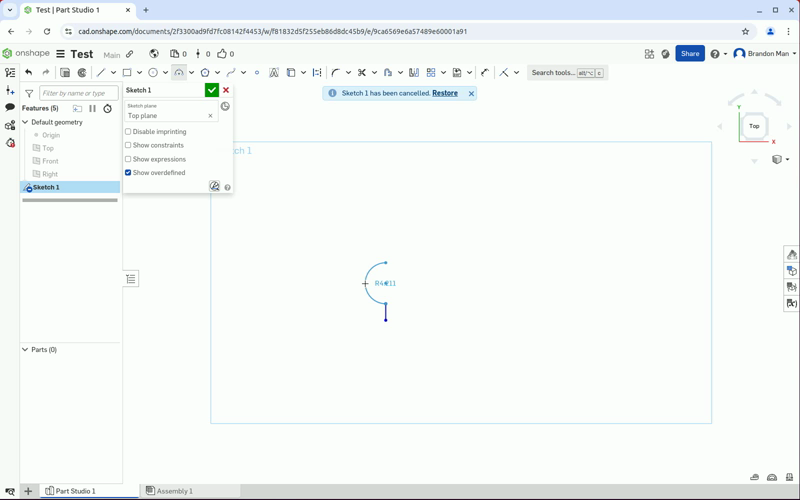
key(esc)
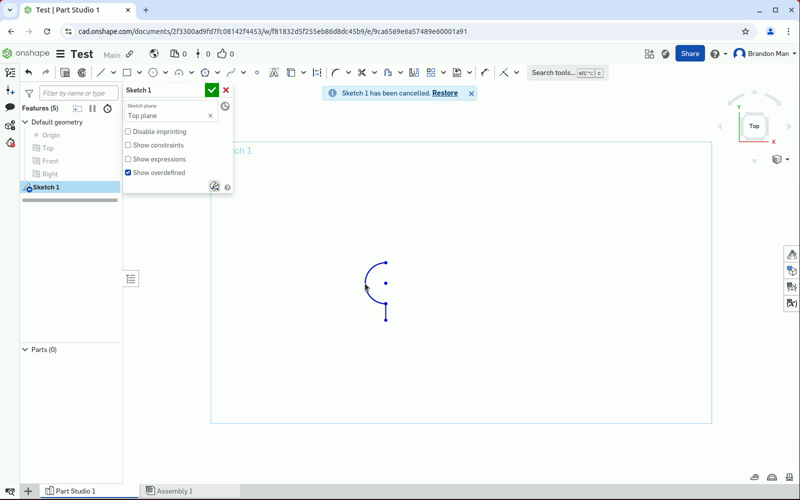
key(l)
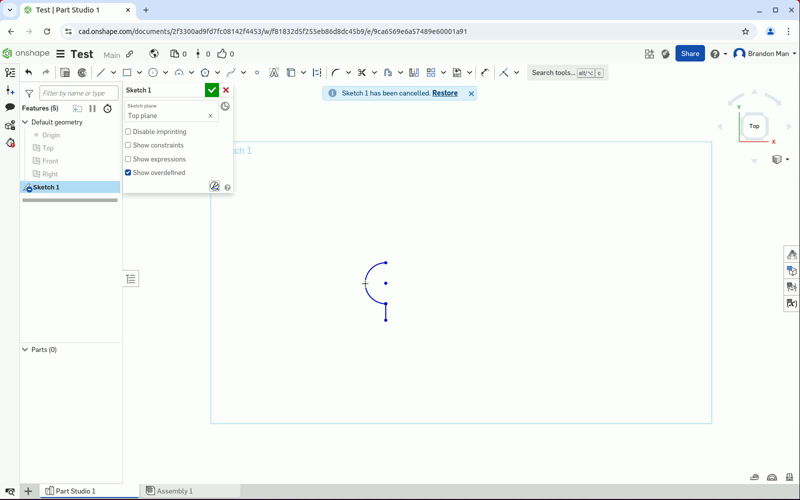
mouse_move(385, 262)
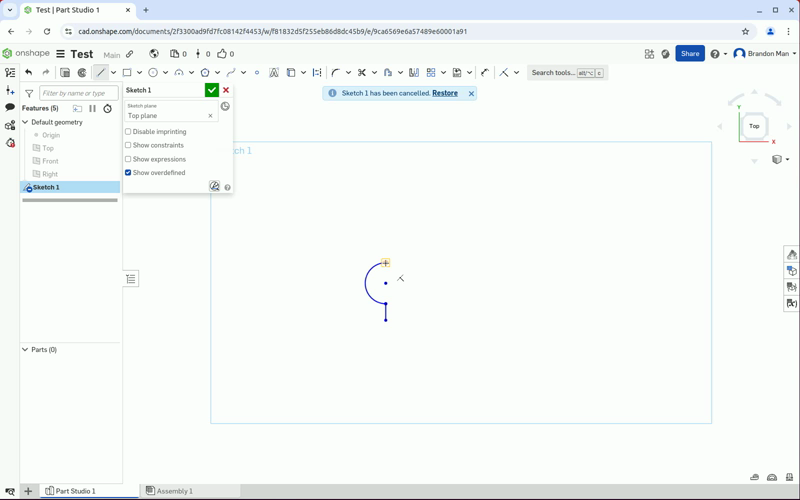
click(385, 262)
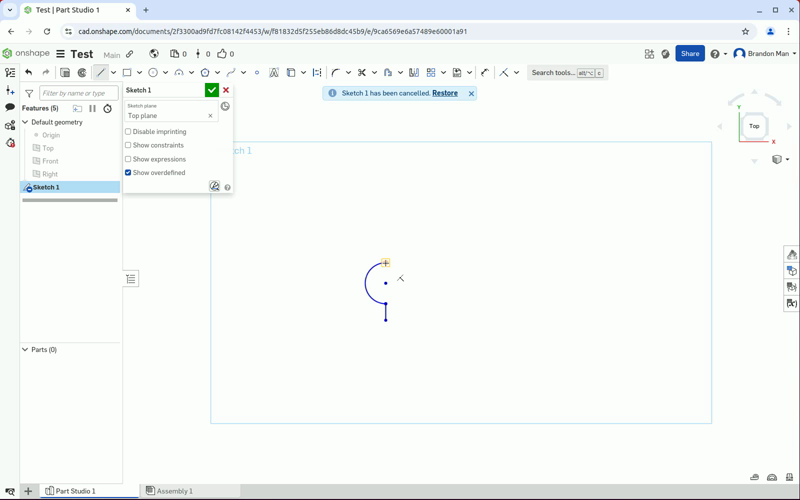
key_down(shift)
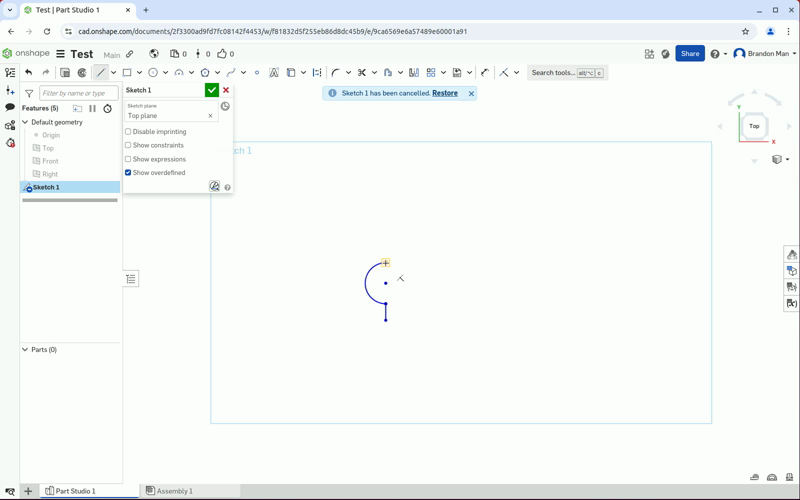
mouse_move(415, 262)
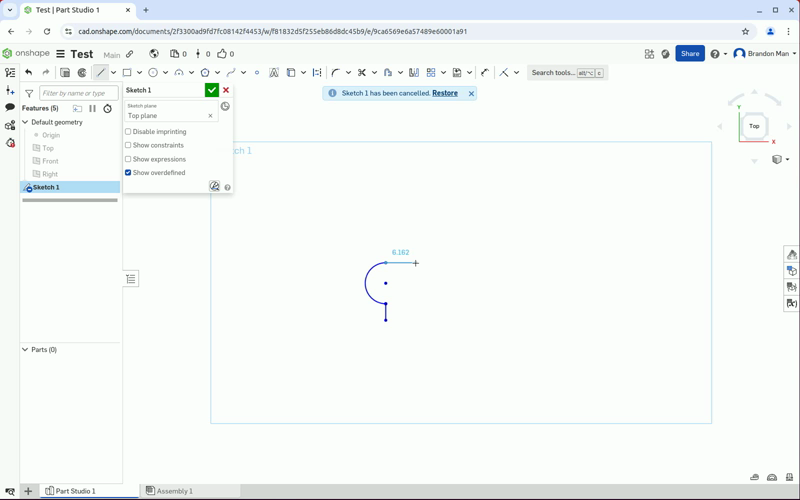
mouse_move(385, 246)
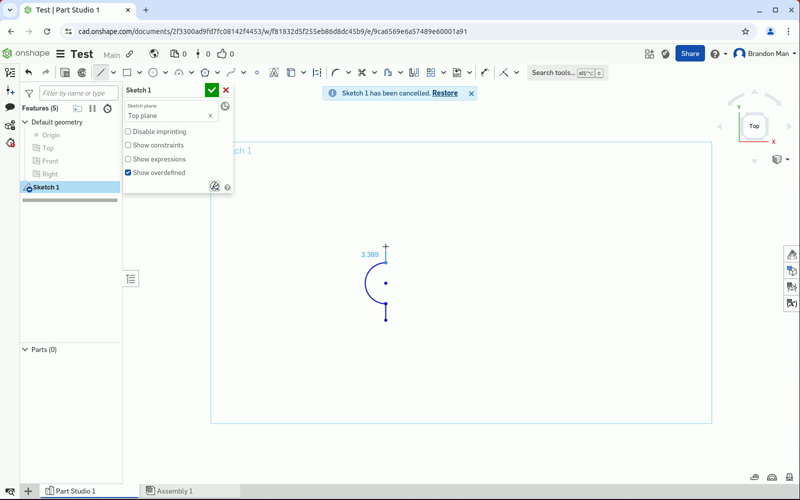
click(385, 246)
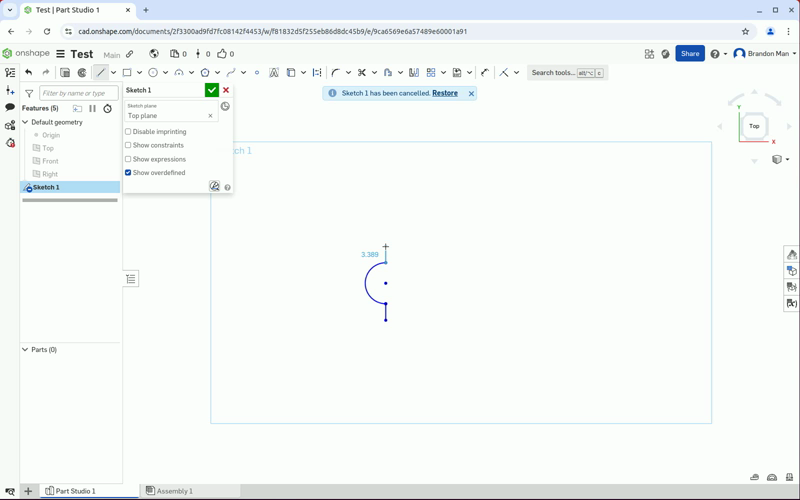
key_up(shift)
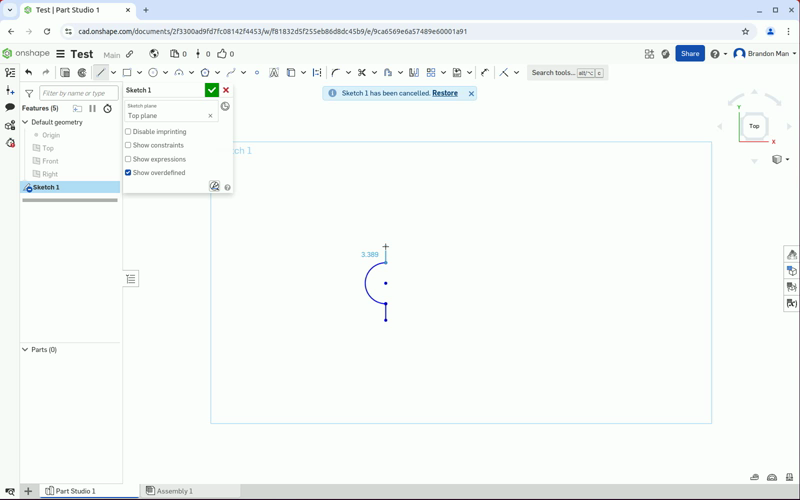
key(esc)
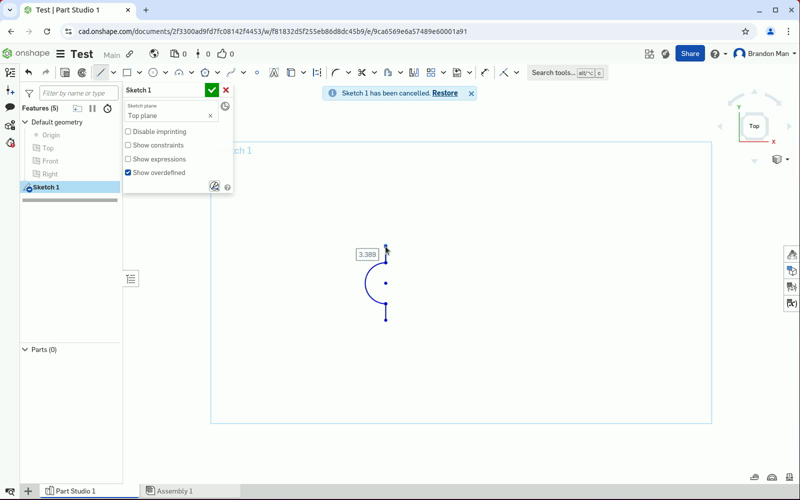
key(a)
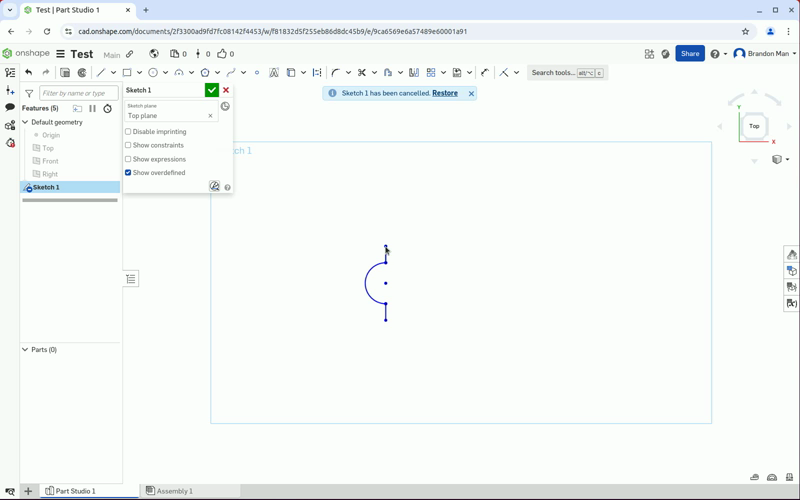
mouse_move(385, 246)
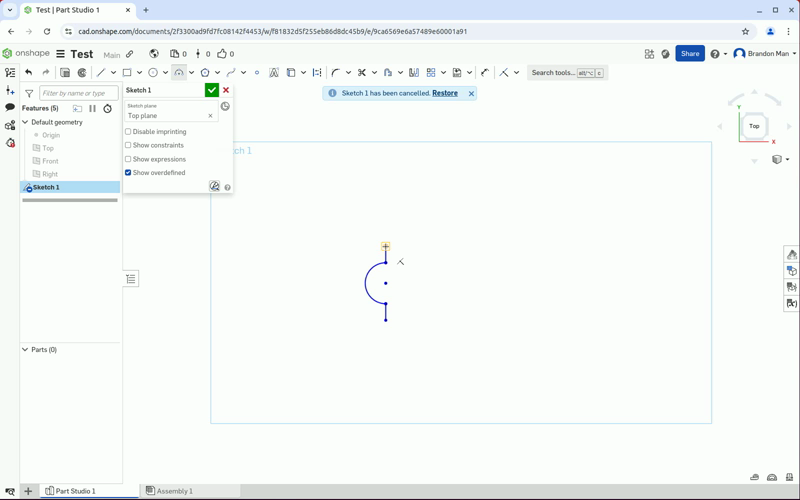
click(385, 246)
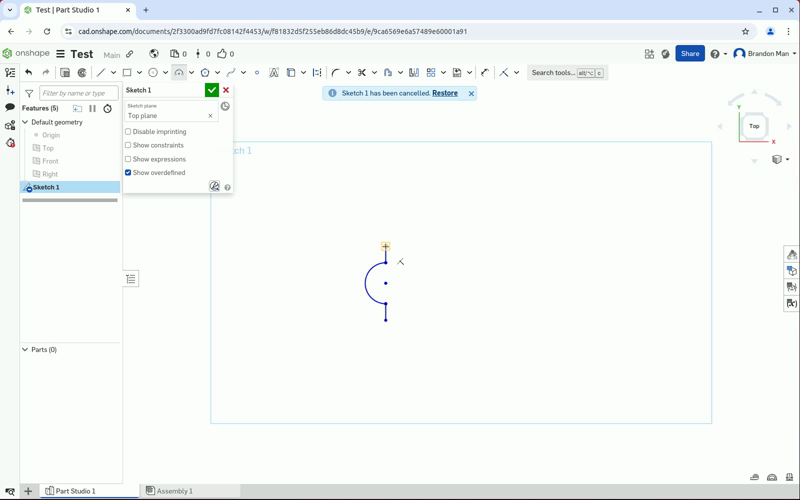
mouse_move(385, 320)
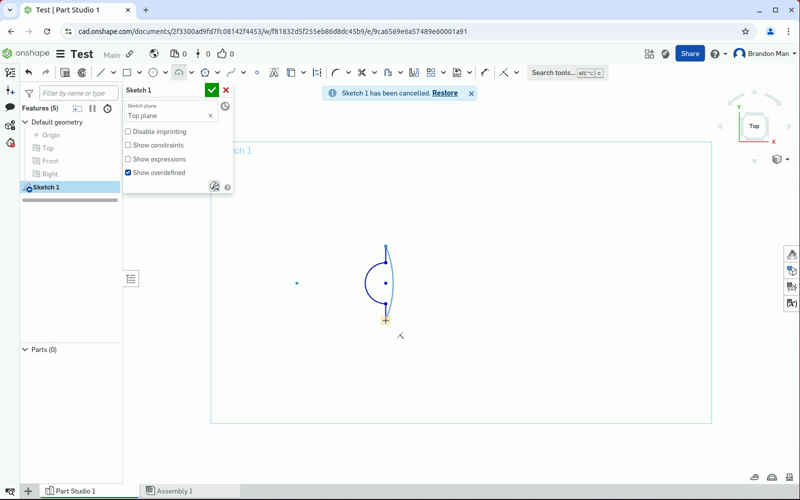
click(385, 320)
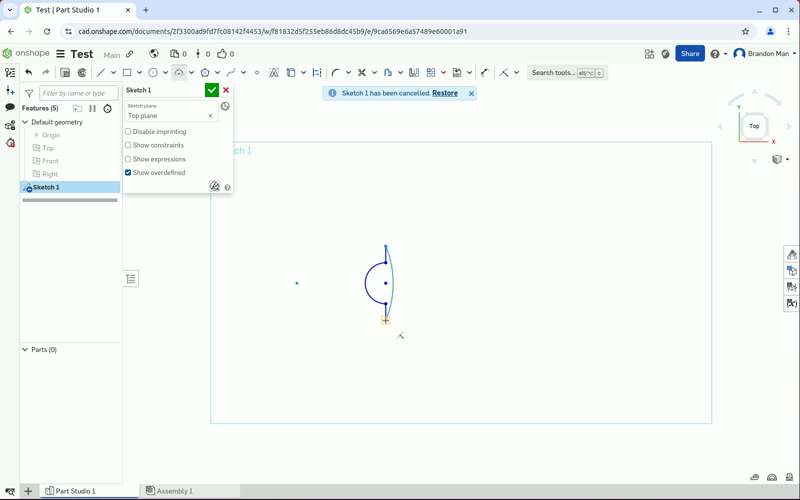
key_down(shift)
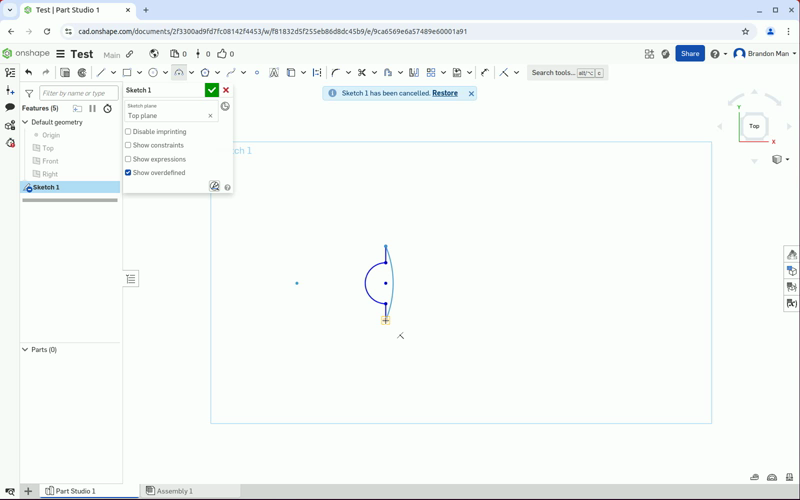
mouse_move(348, 283)
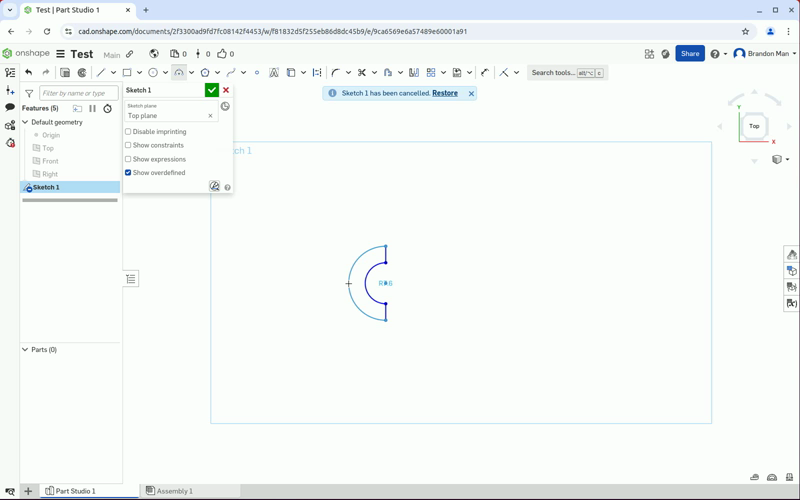
click(348, 283)
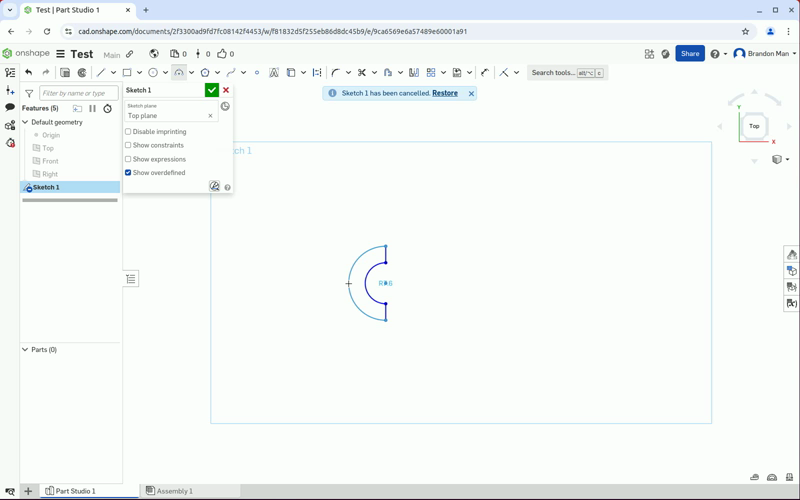
key_up(shift)
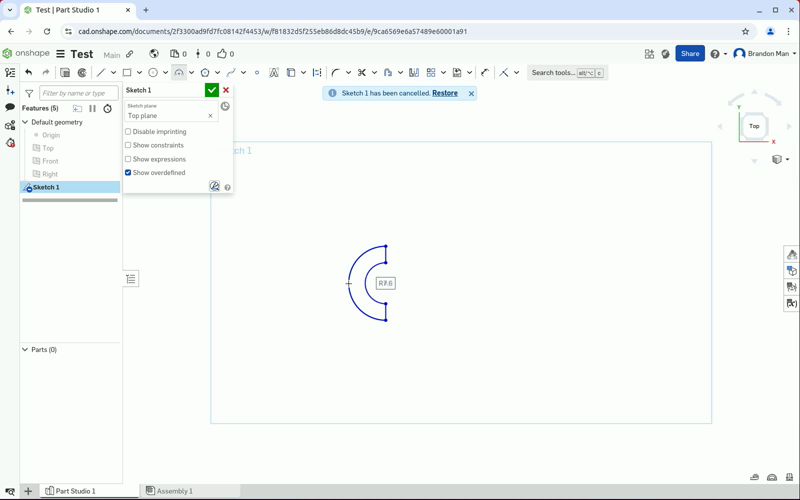
key(esc)
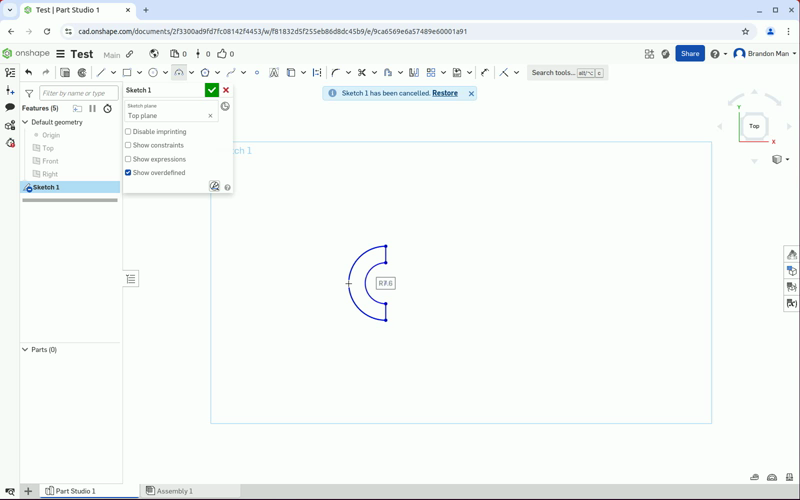
mouse_move(378, 251)
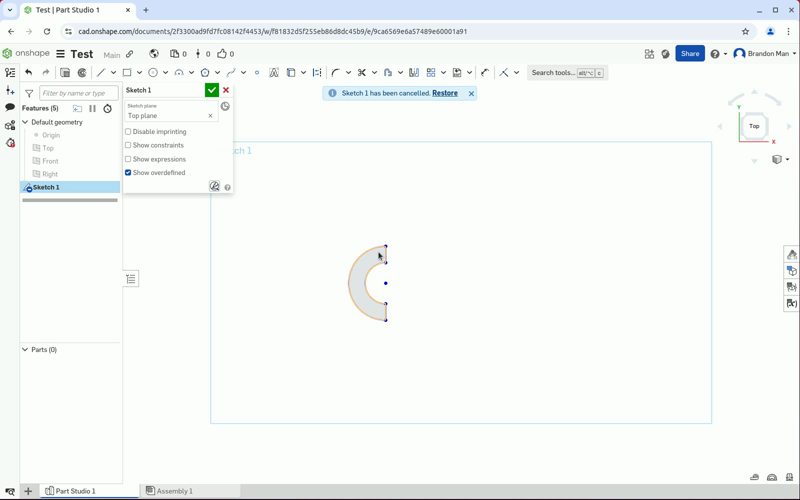
scroll(6)
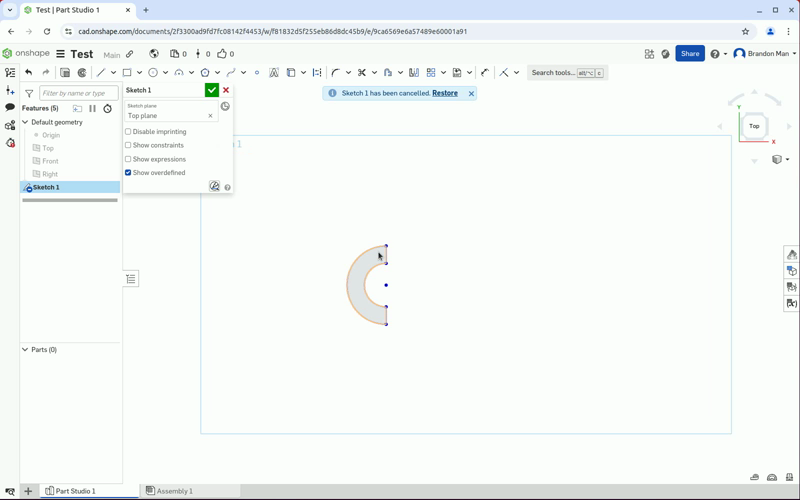
scroll(6)
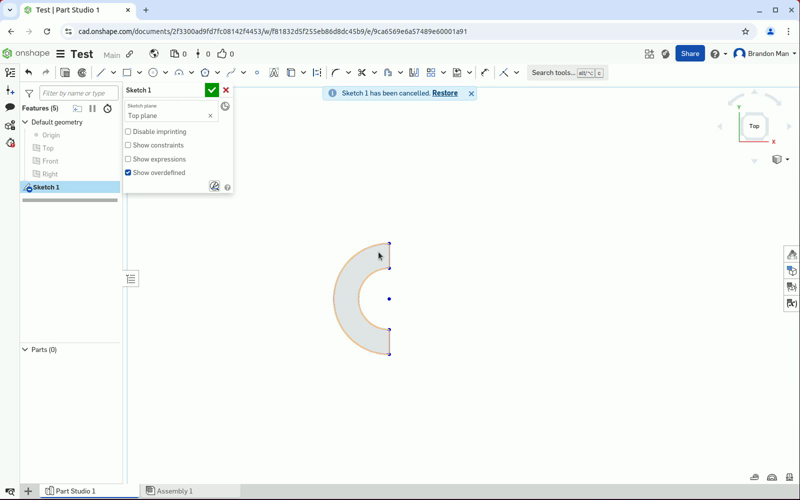
scroll(6)
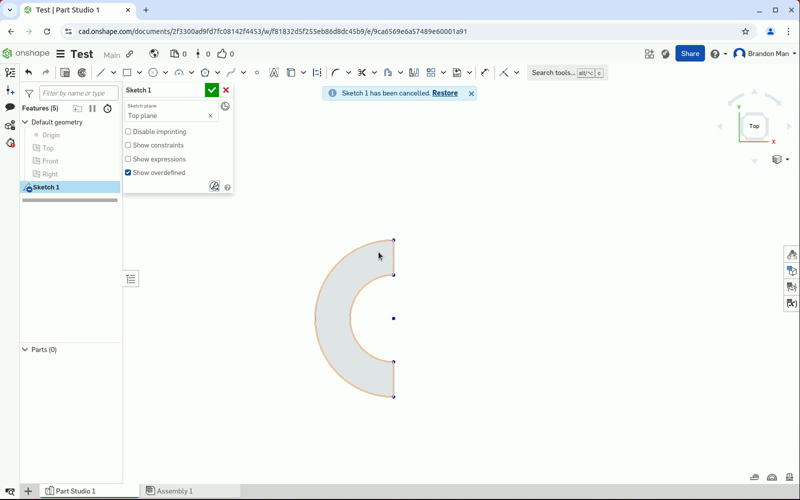
scroll(6)
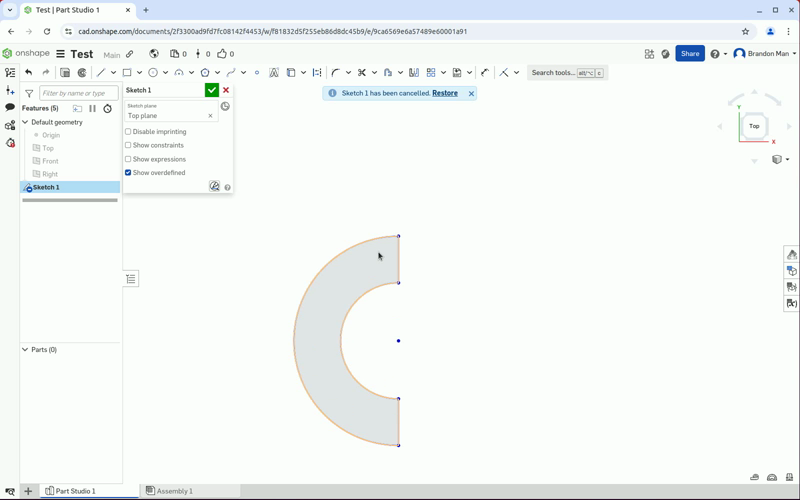
scroll(6)
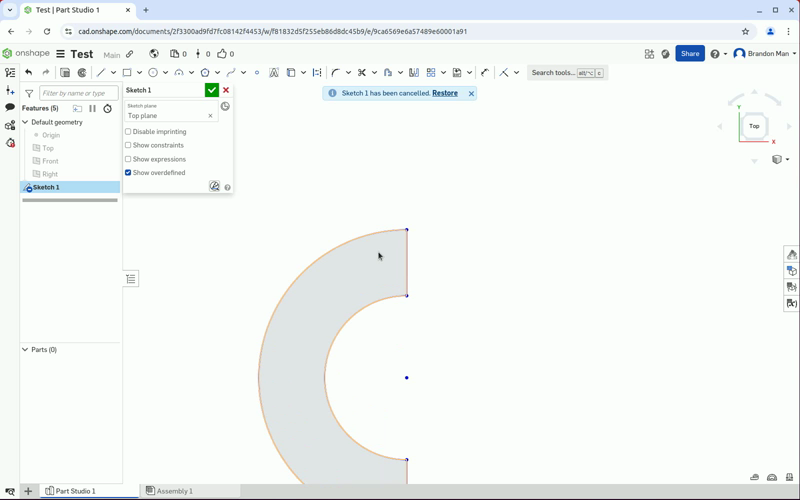
scroll(6)
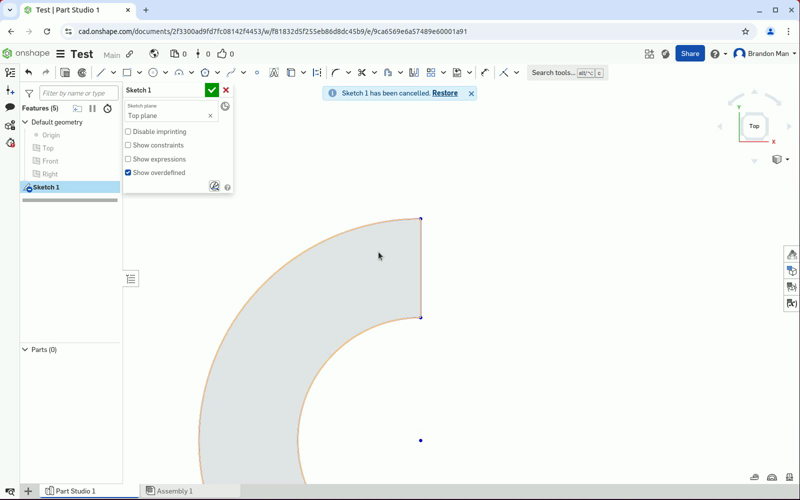
scroll(6)
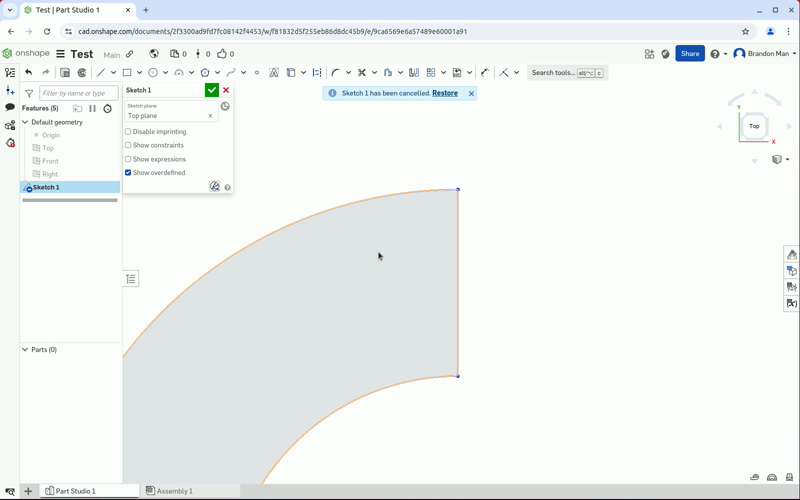
click(378, 251)
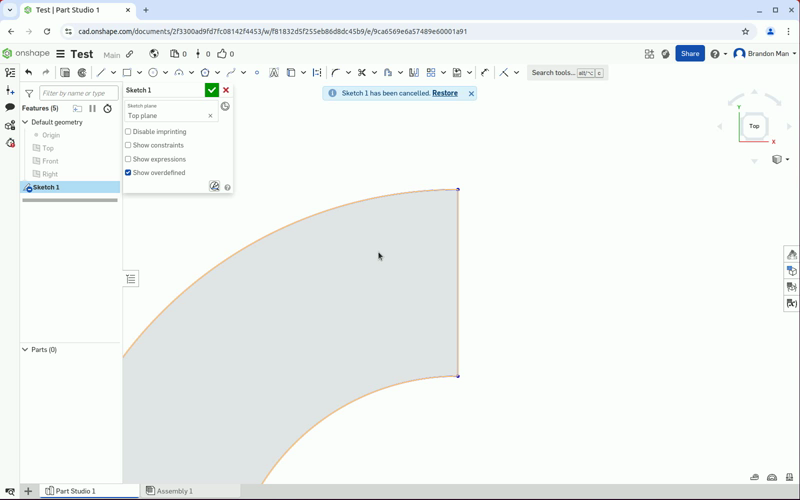
scroll(-6)
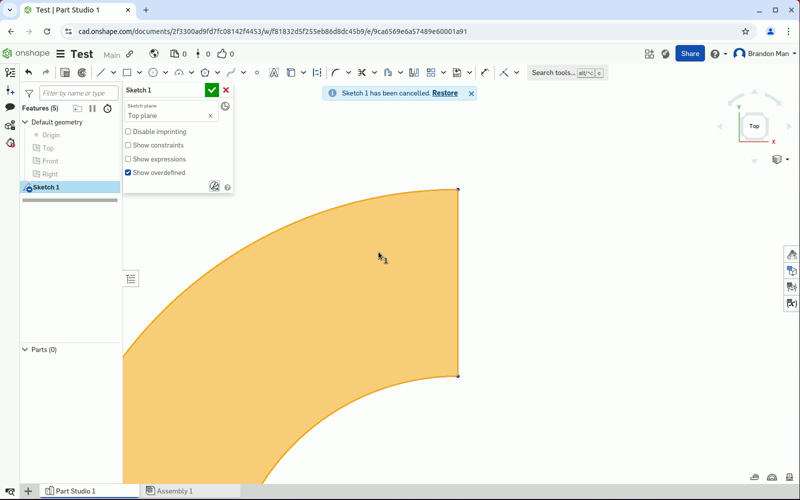
scroll(-6)
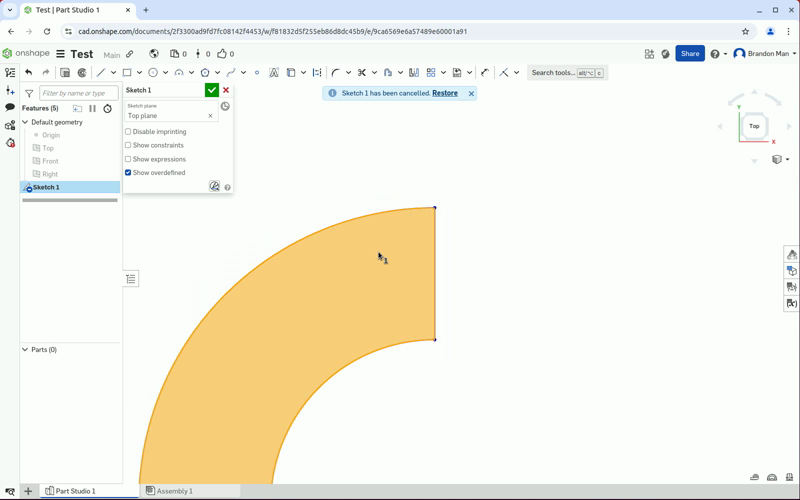
scroll(-6)
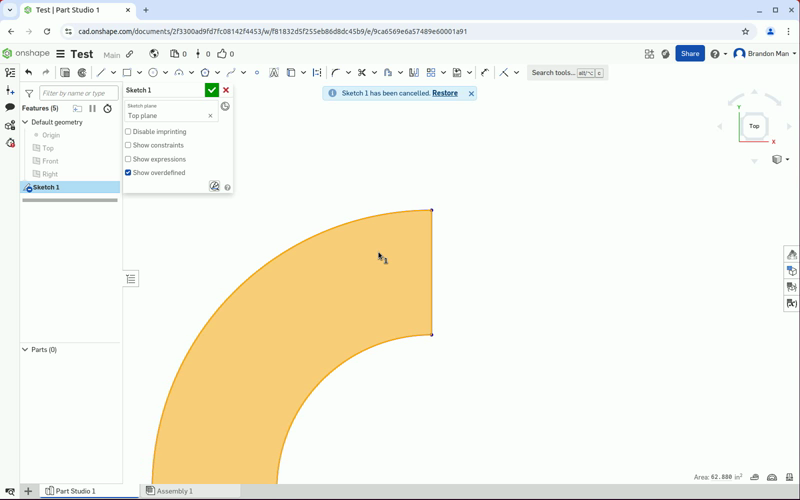
scroll(-6)
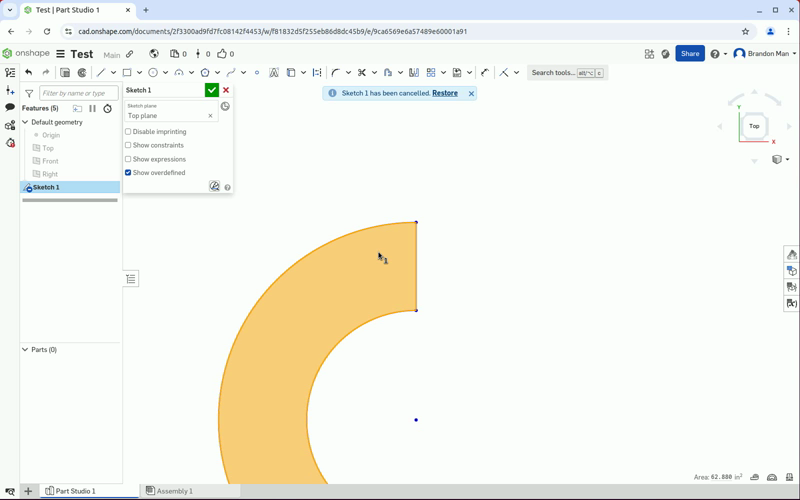
scroll(-6)
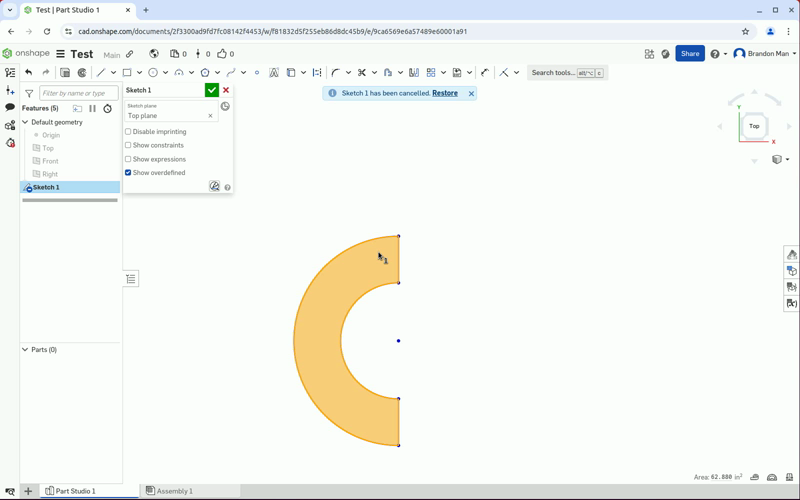
scroll(-6)
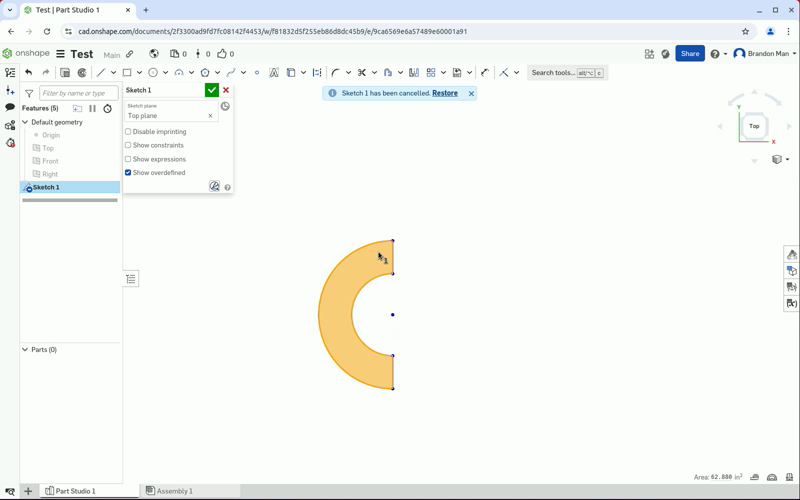
scroll(-6)
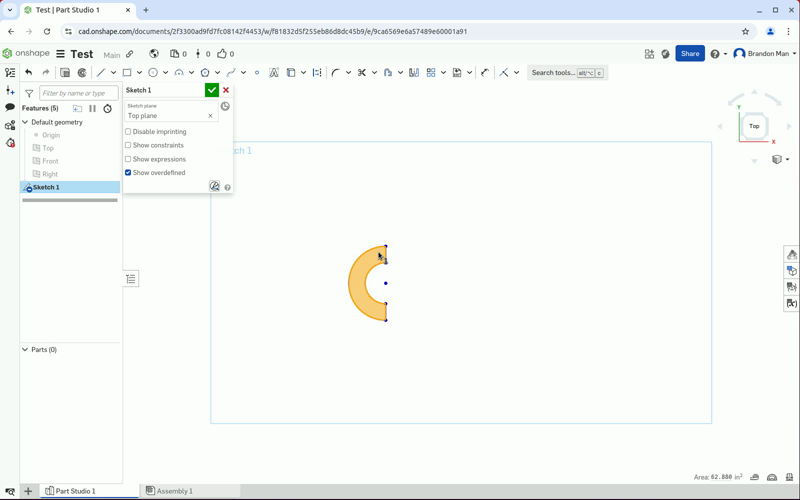
mouse_move(73, 352)
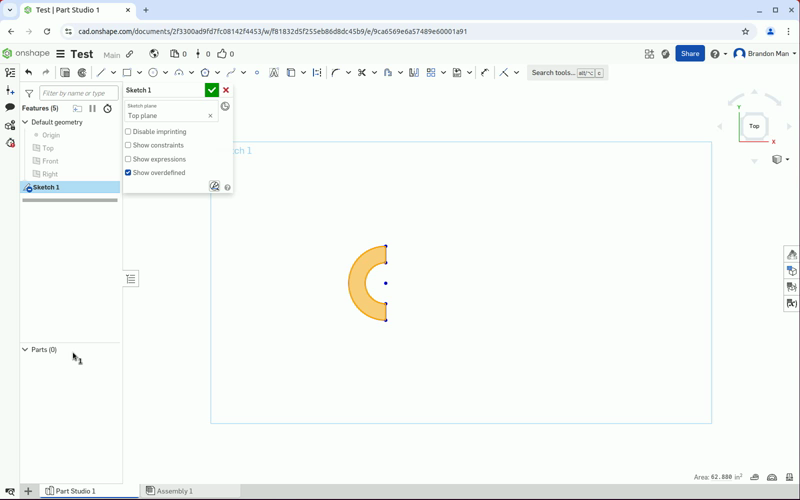
key(shift+y)
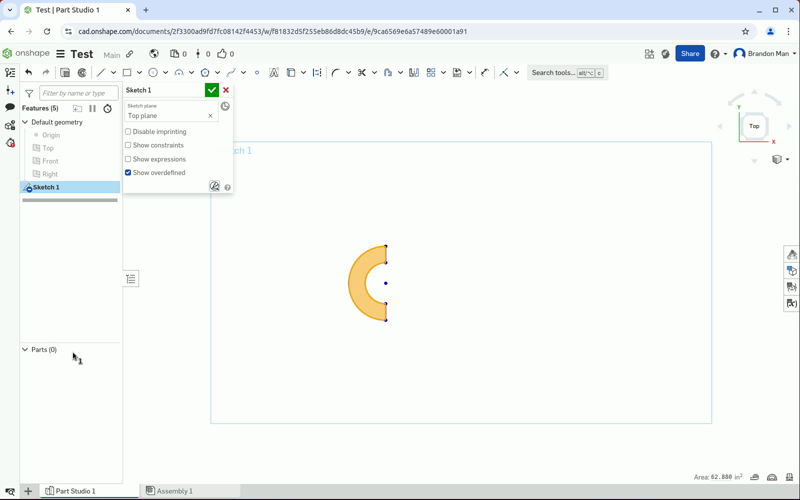
key(shift+e)
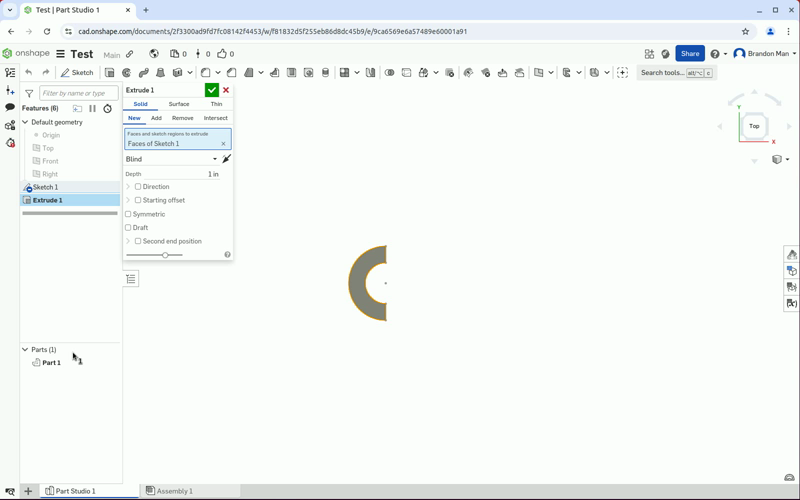
mouse_move(143, 106)
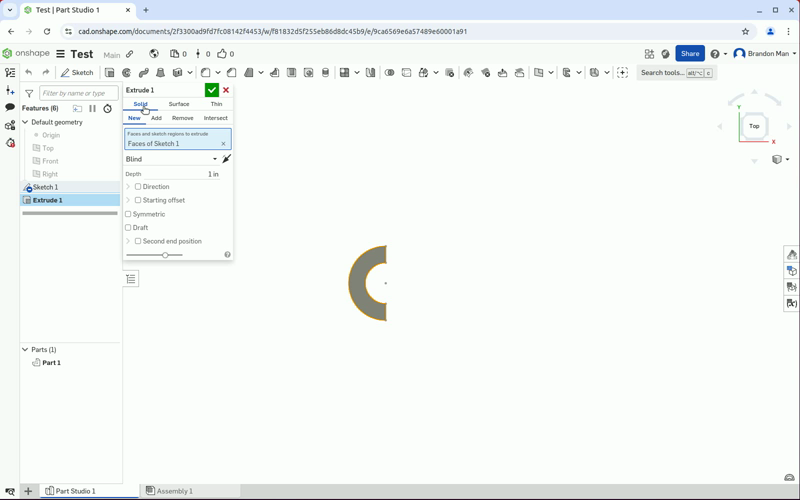
click(143, 106)
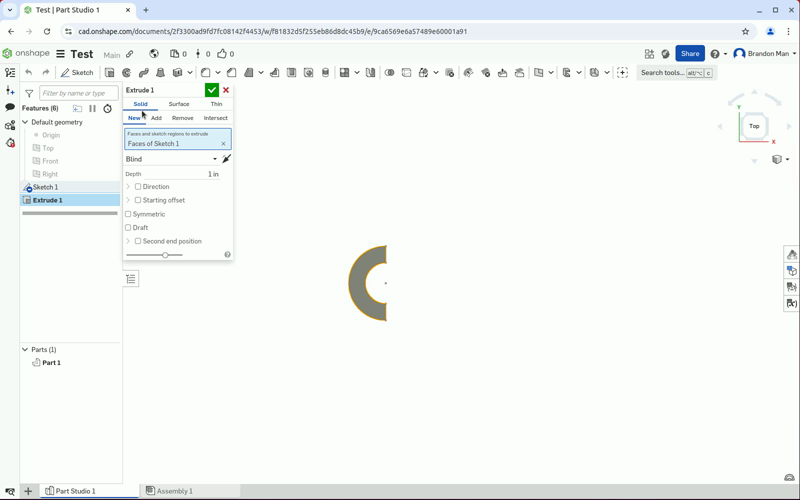
mouse_move(137, 120)
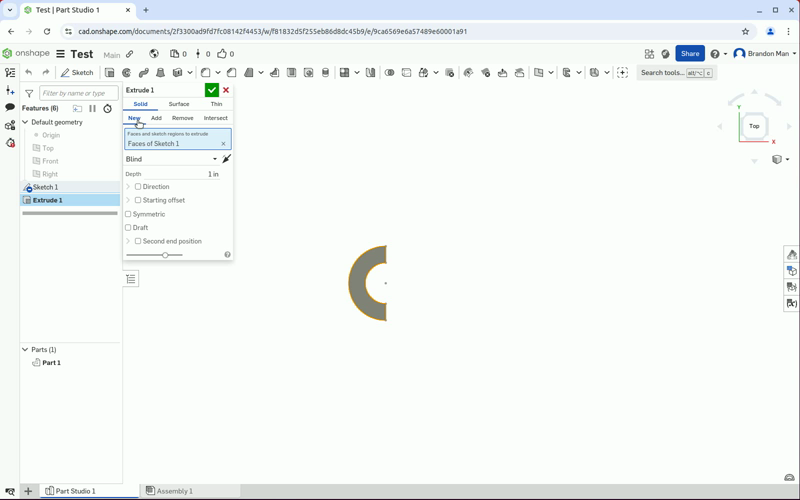
click(137, 120)
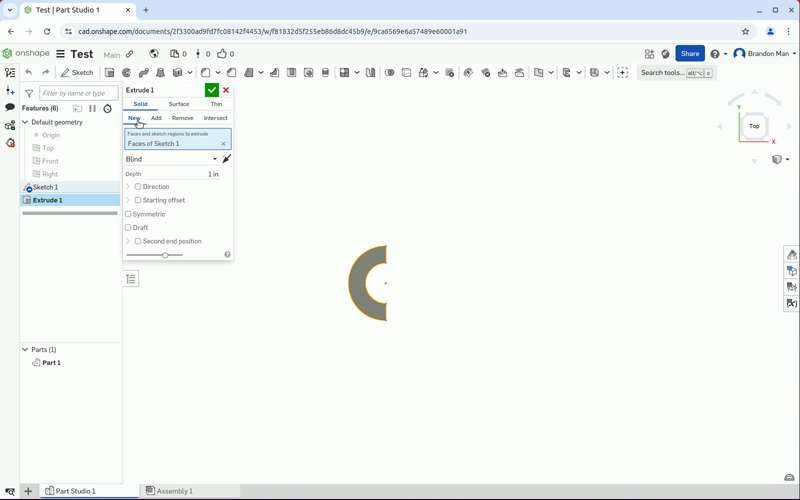
key(tab, 4)
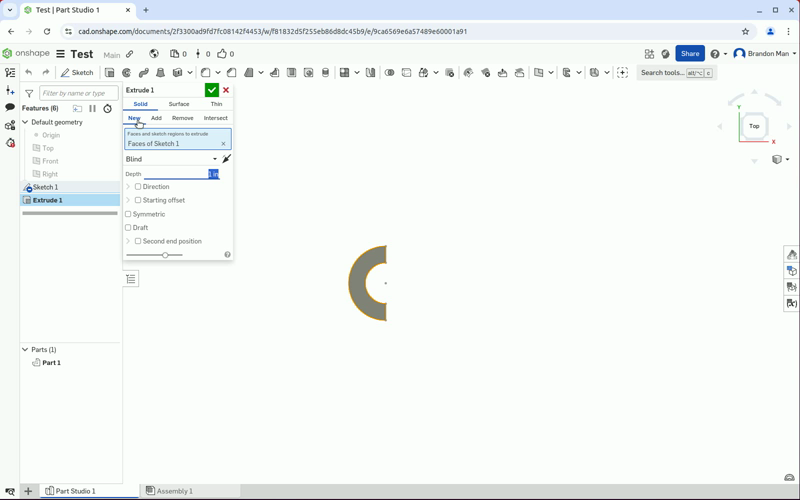
text(6.74)
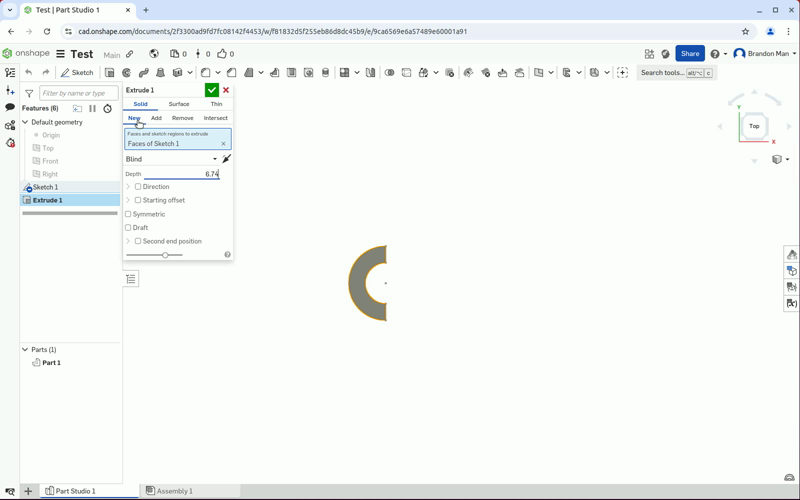
key(enter)
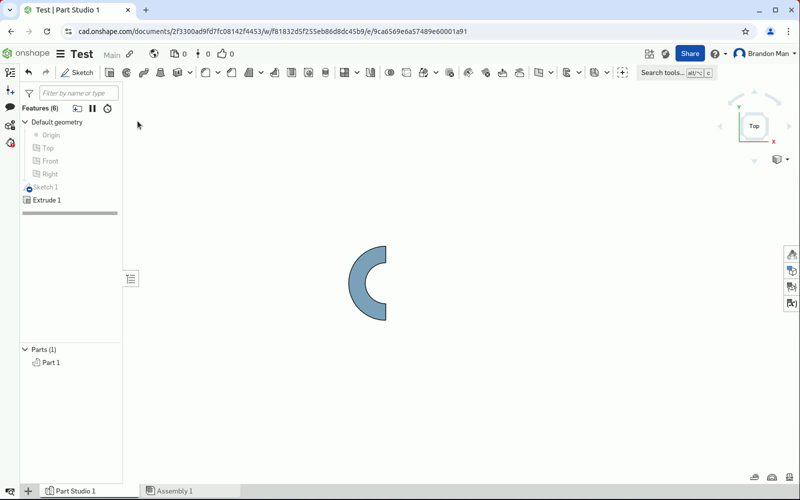
key(shift+h)
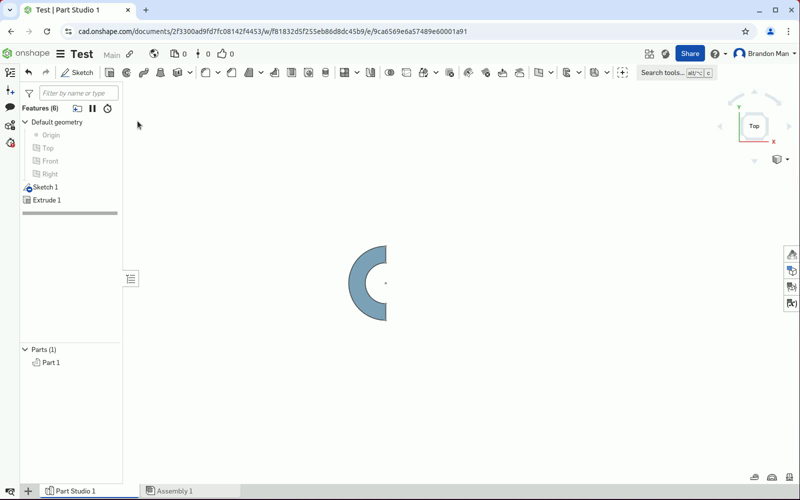
key(shift+h)
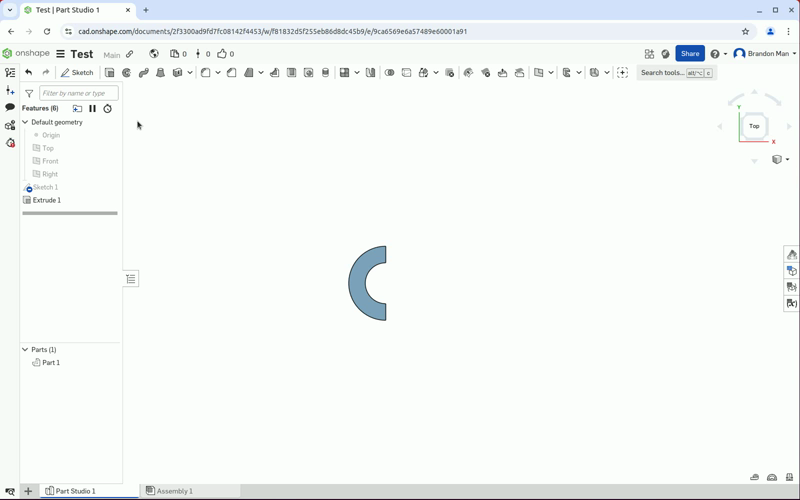
mouse_move(73, 189)
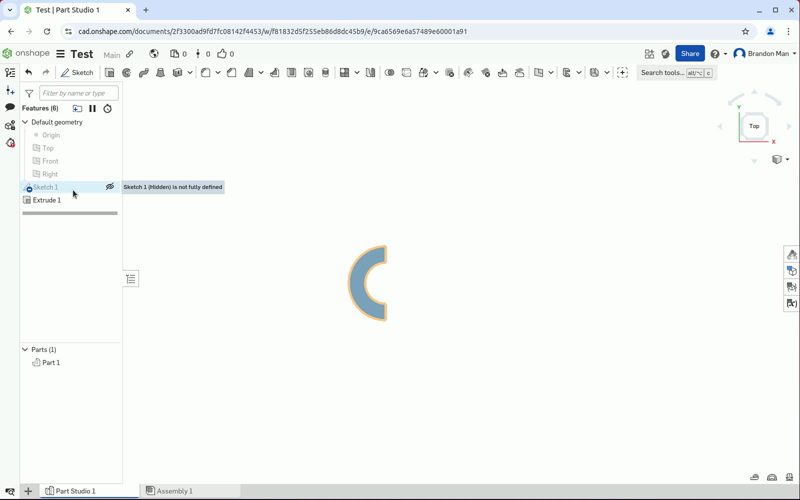
click(73, 189)
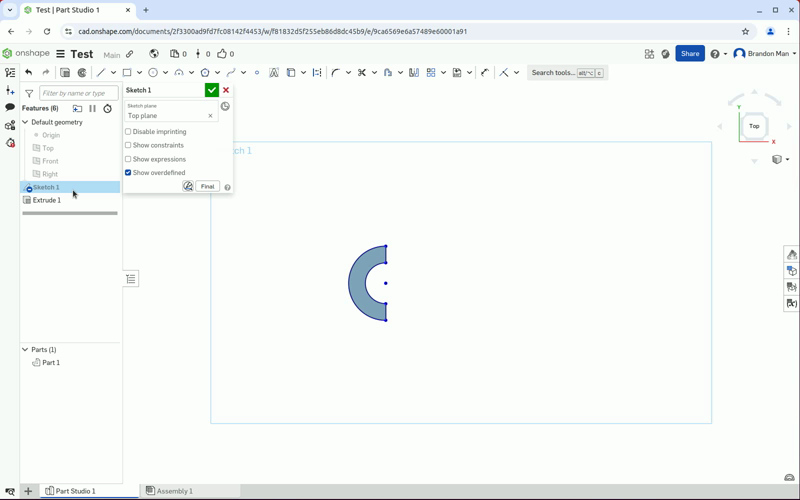
mouse_move(229, 92)
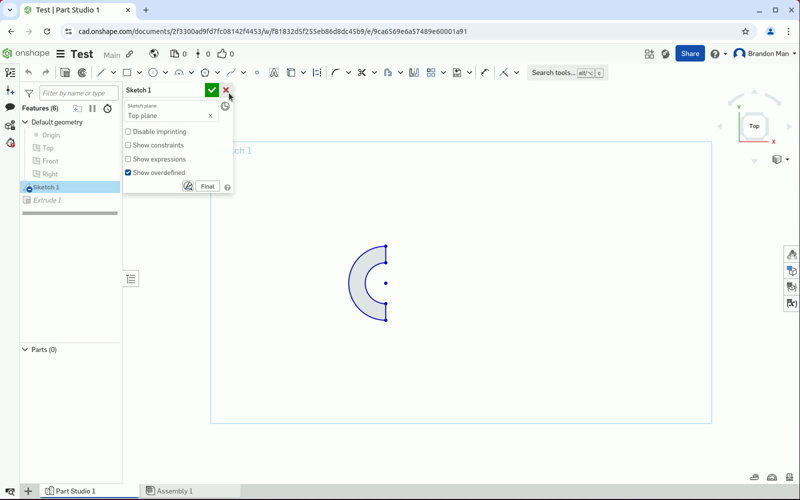
click(229, 92)
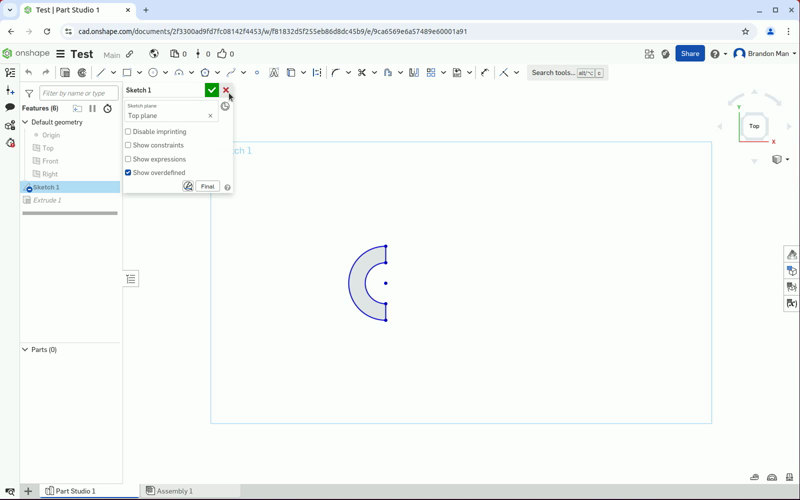
key(shift+s)
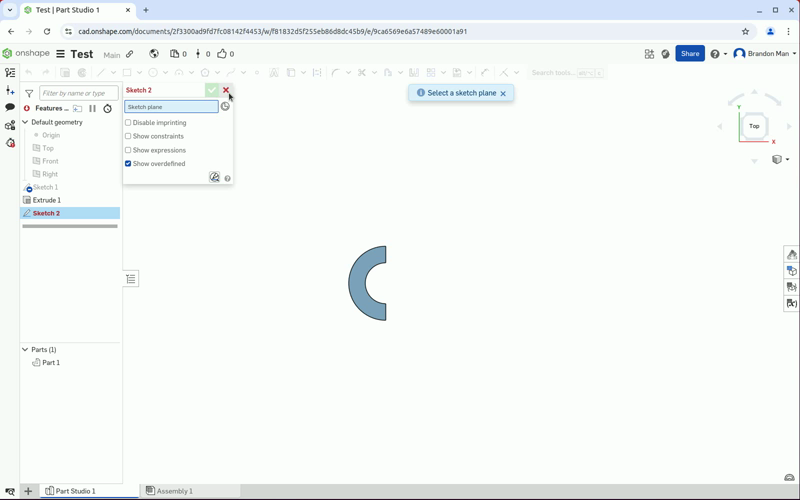
mouse_move(73, 150)
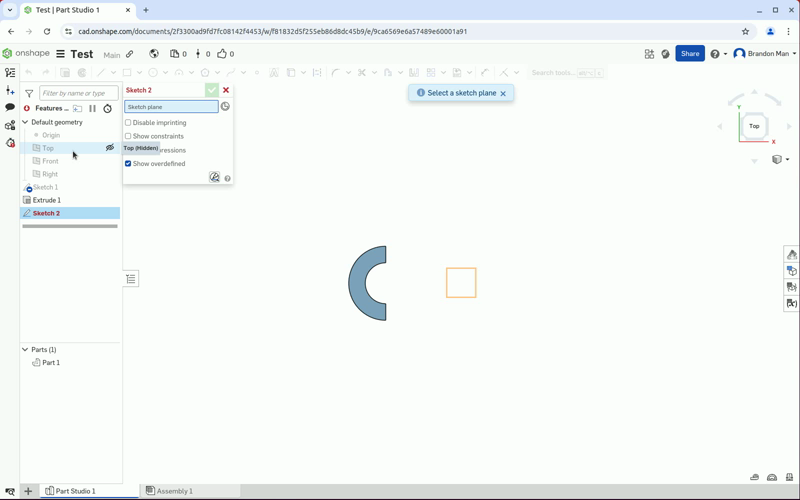
click(73, 150)
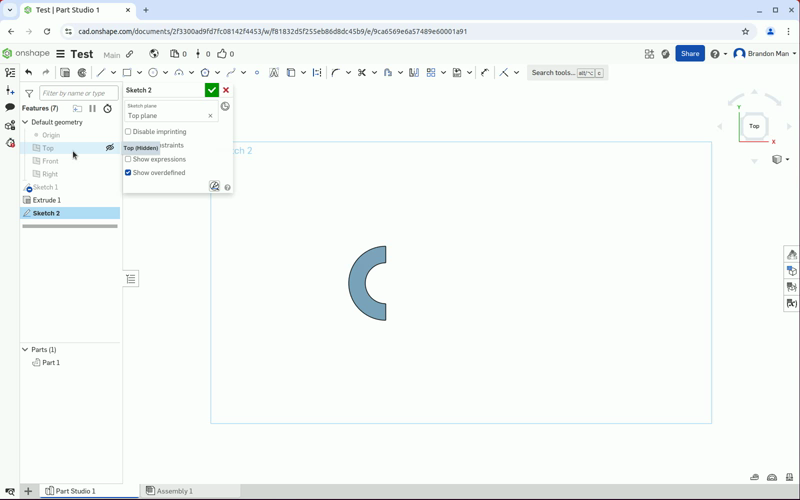
mouse_move(73, 352)
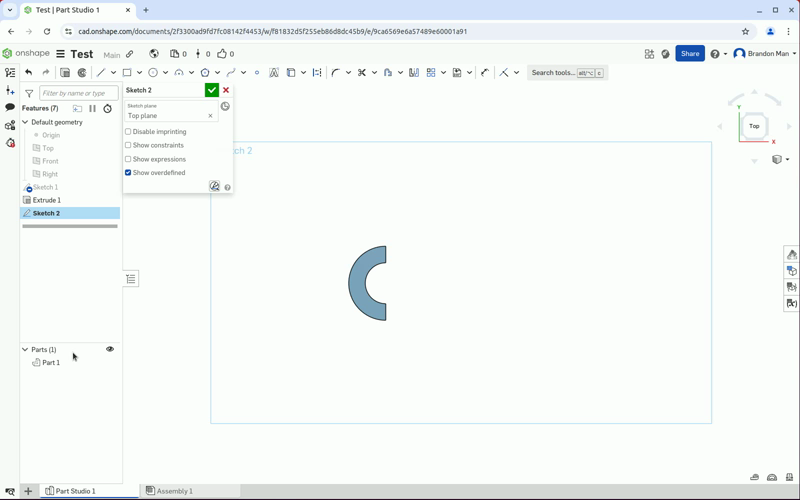
key(y)
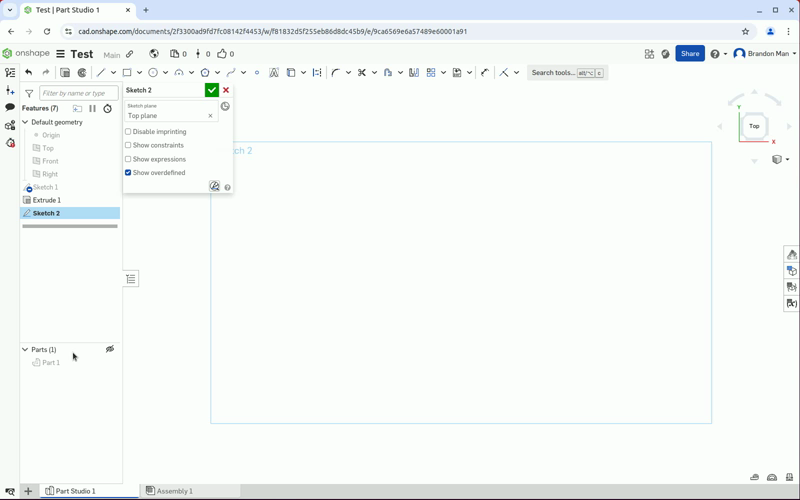
key(a)
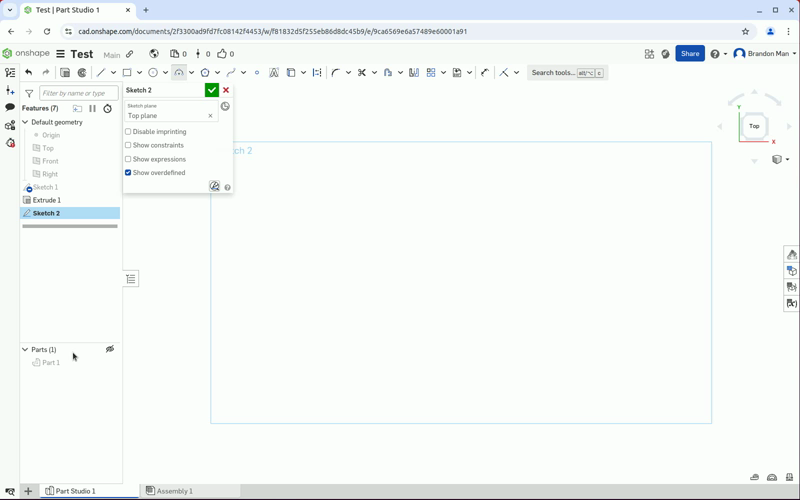
key_down(shift)
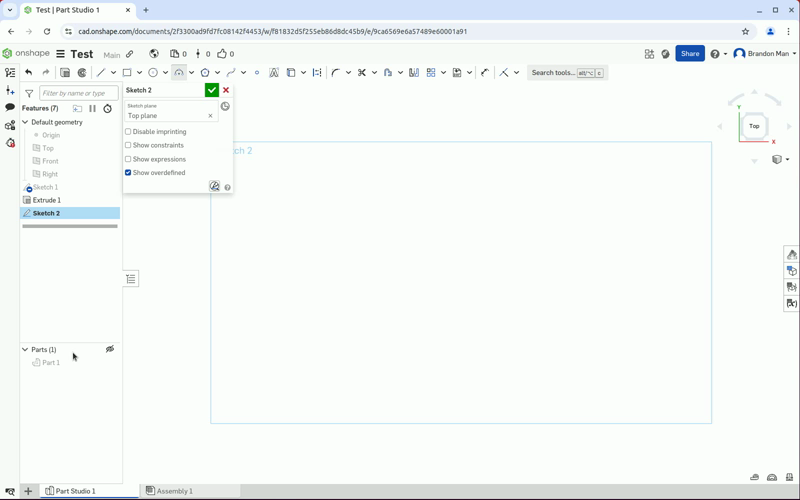
mouse_move(385, 320)
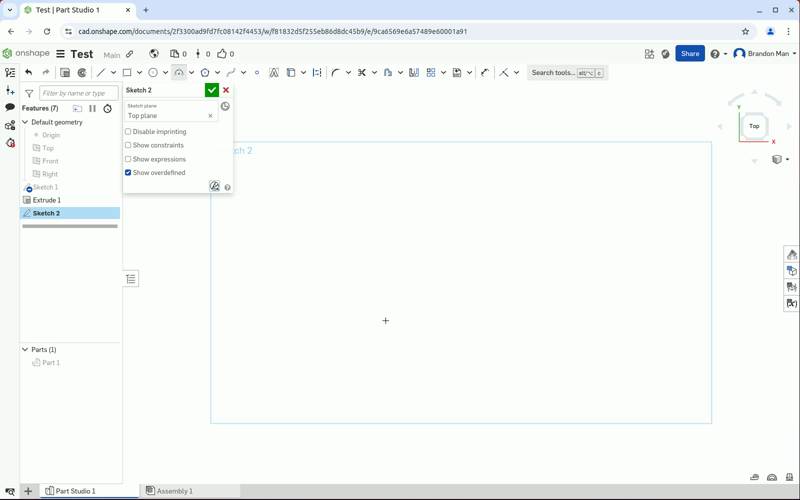
click(385, 320)
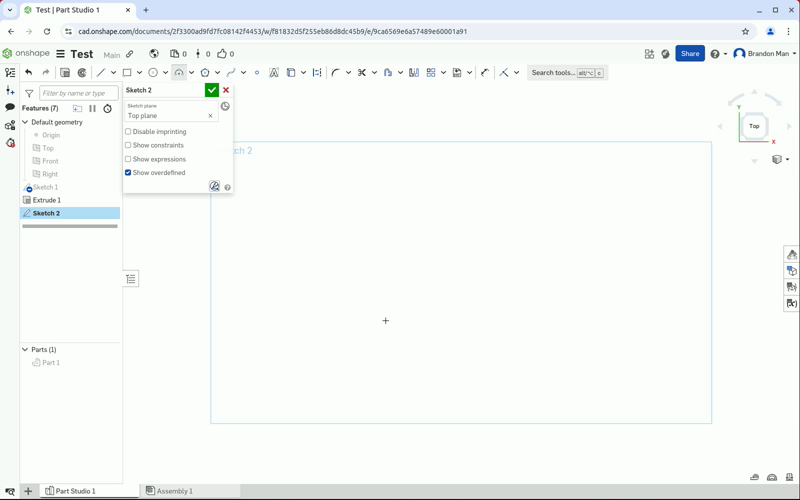
key_up(shift)
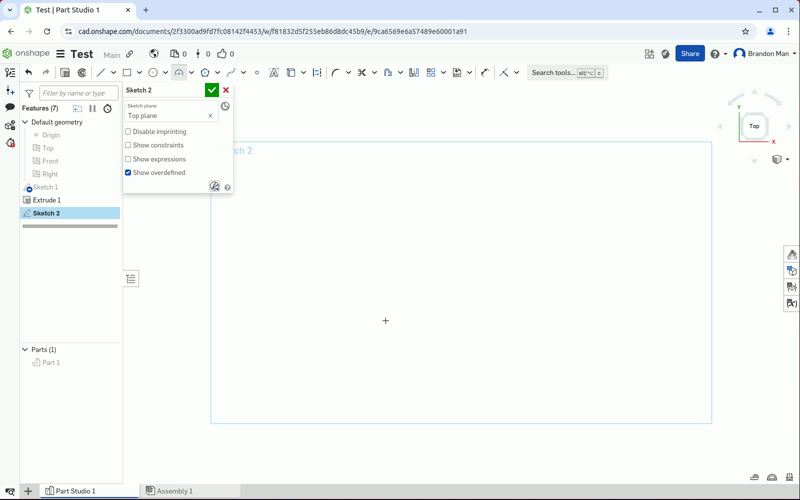
key_down(shift)
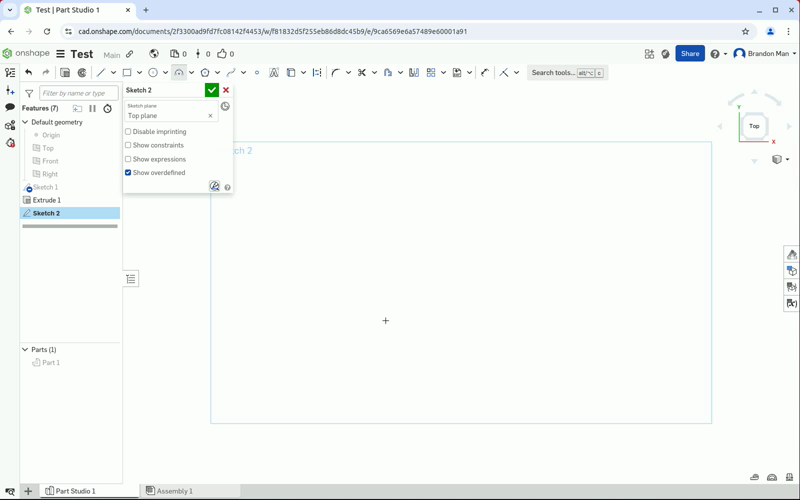
mouse_move(385, 246)
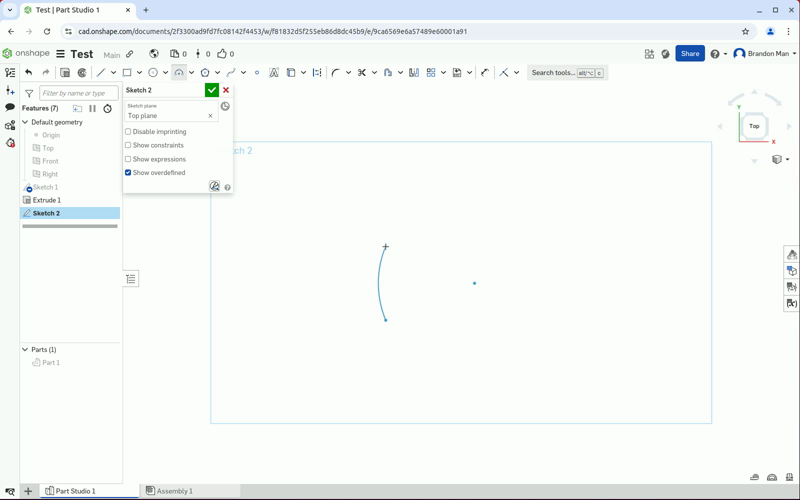
click(385, 246)
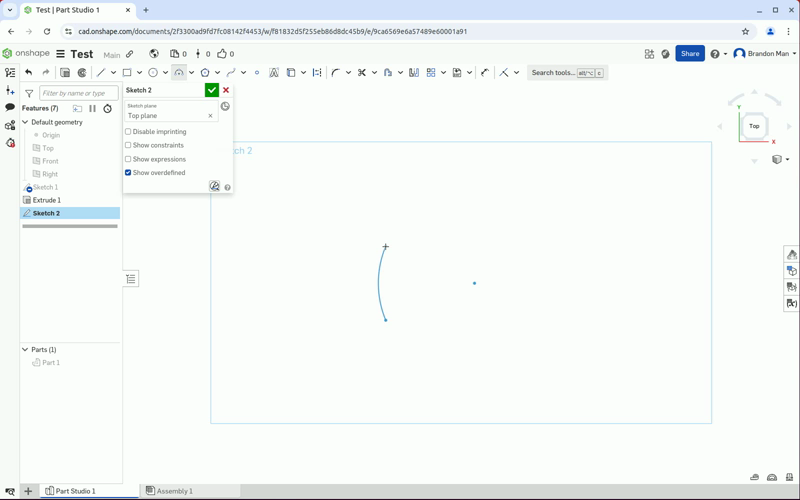
mouse_move(422, 283)
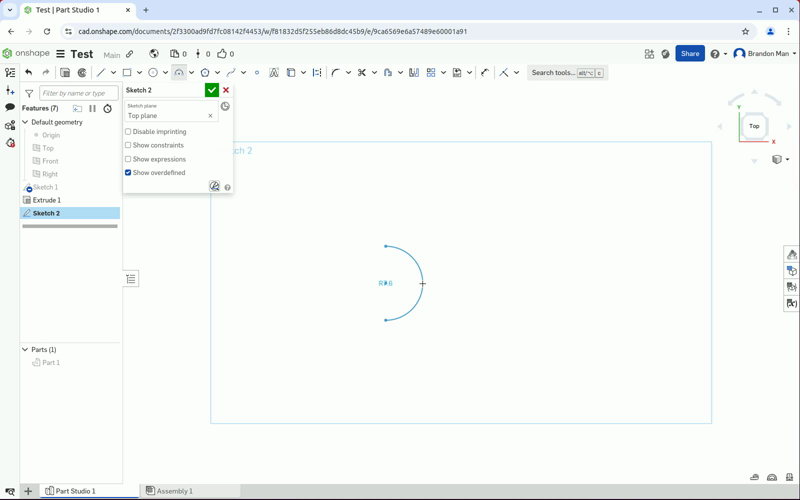
click(422, 283)
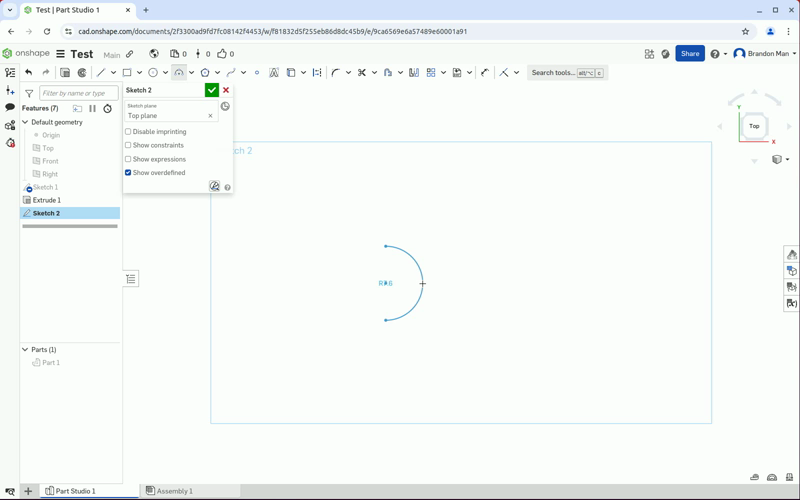
key_up(shift)
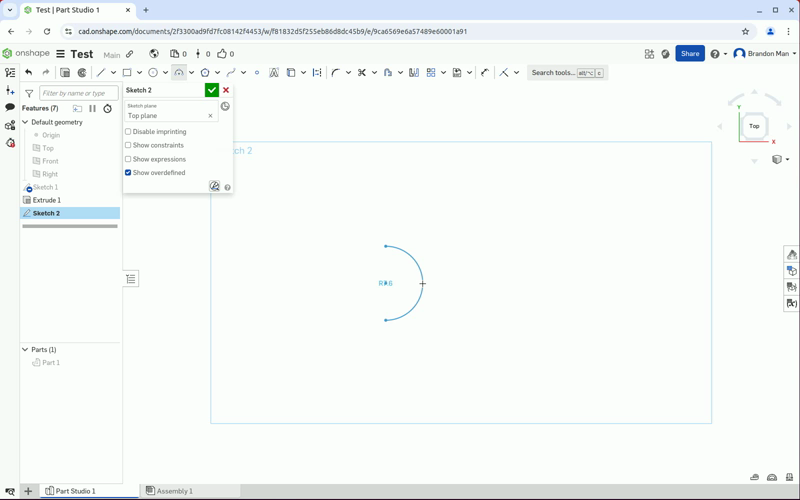
key(esc)
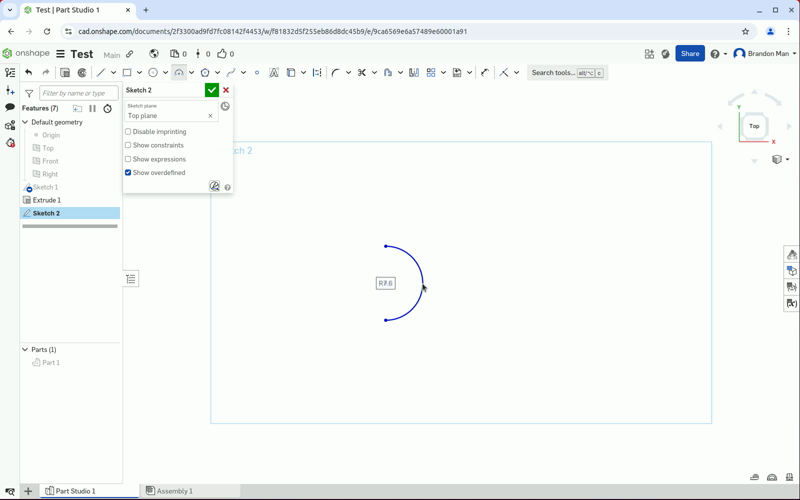
key(l)
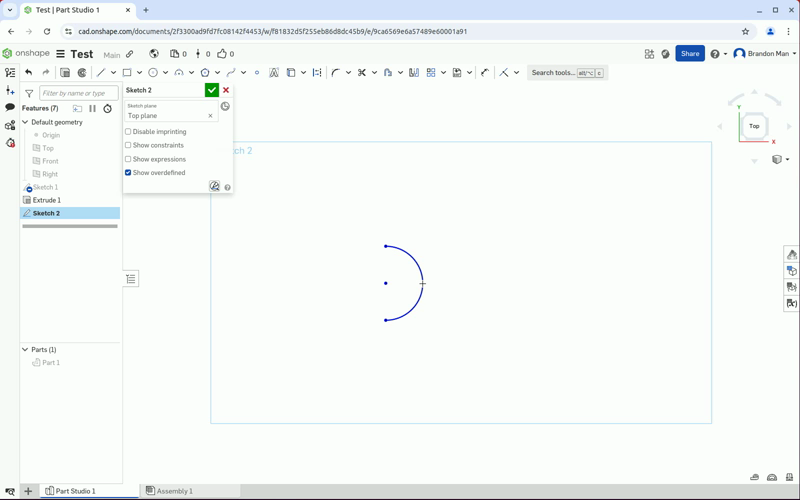
mouse_move(385, 246)
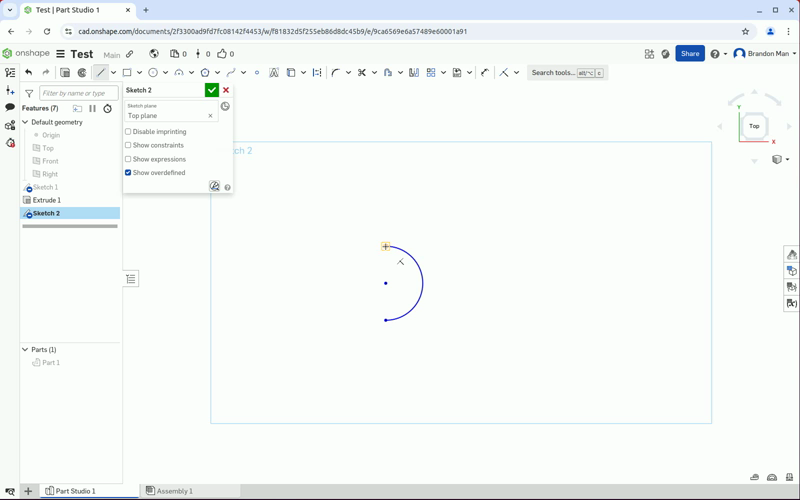
click(385, 246)
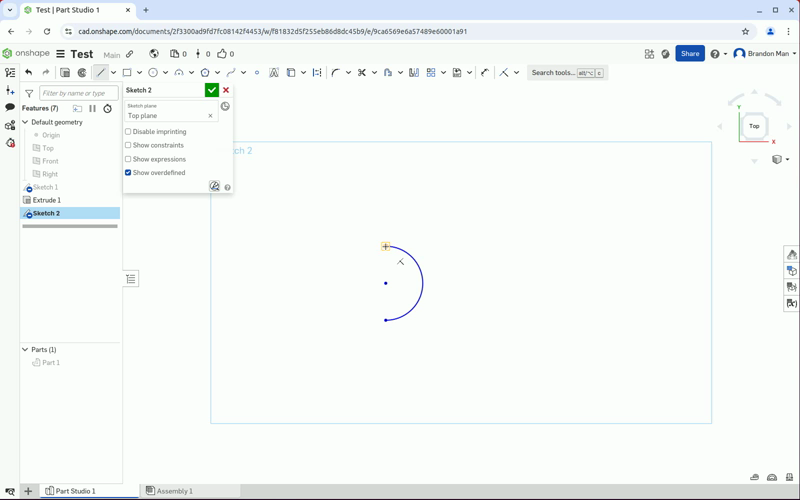
key_down(shift)
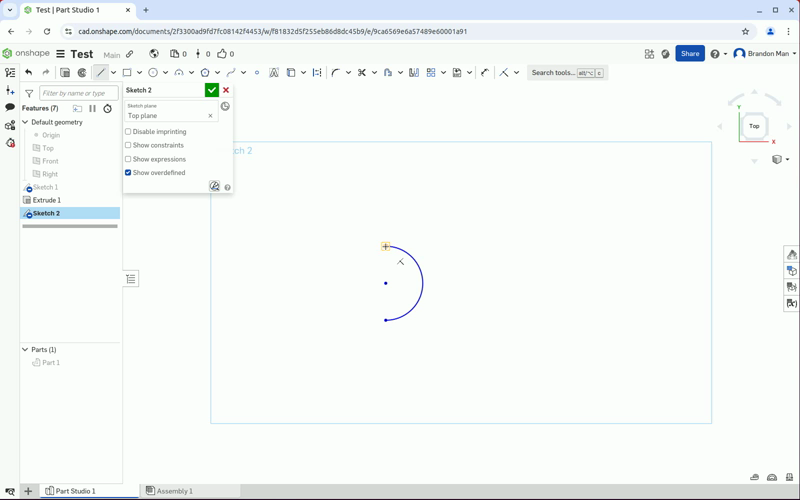
mouse_move(415, 246)
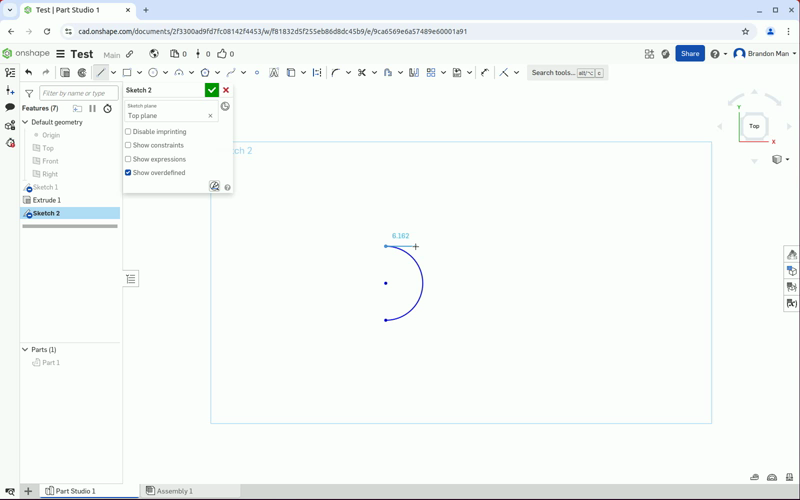
mouse_move(385, 262)
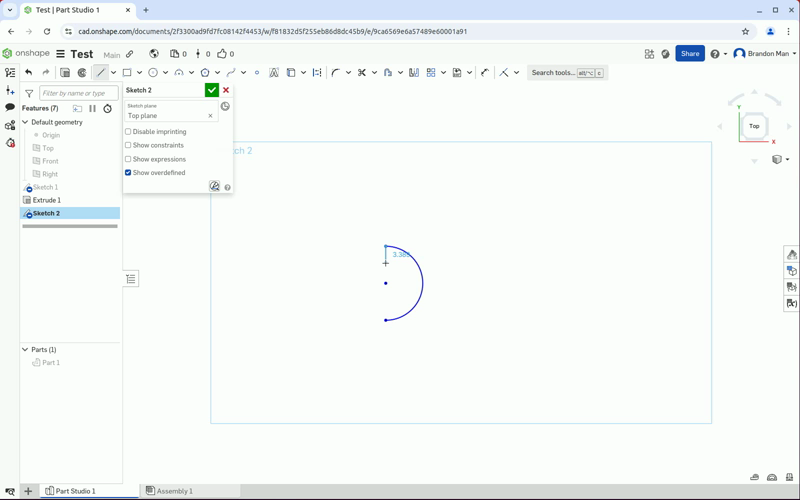
click(385, 262)
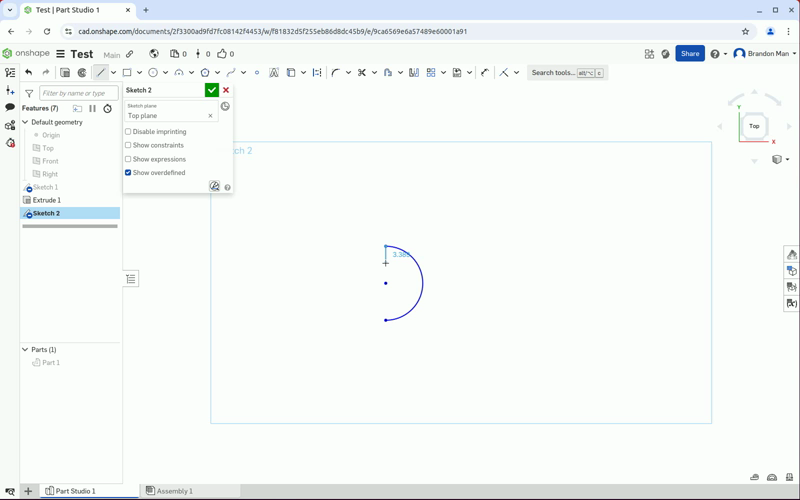
key_up(shift)
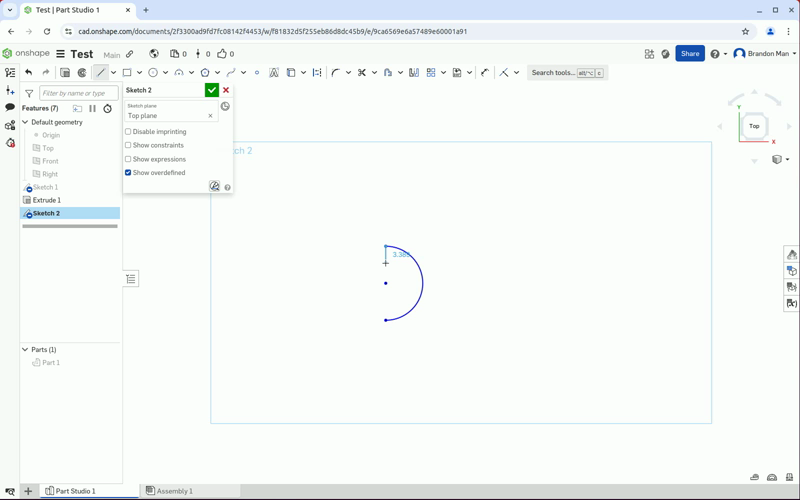
key(esc)
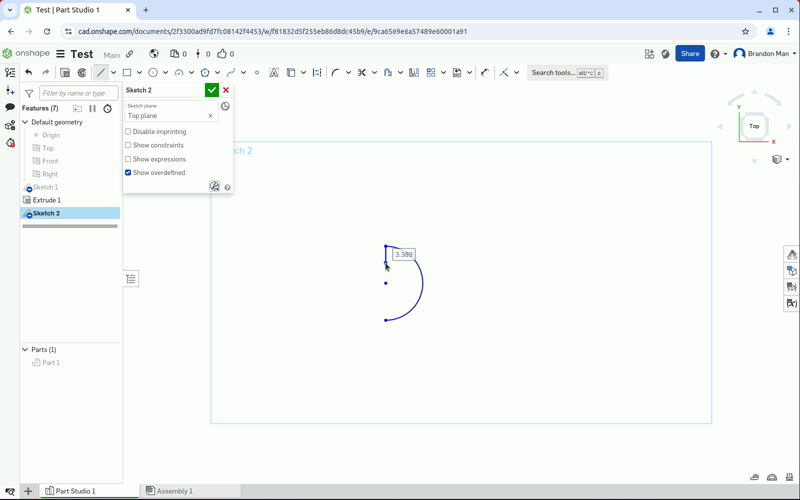
key(a)
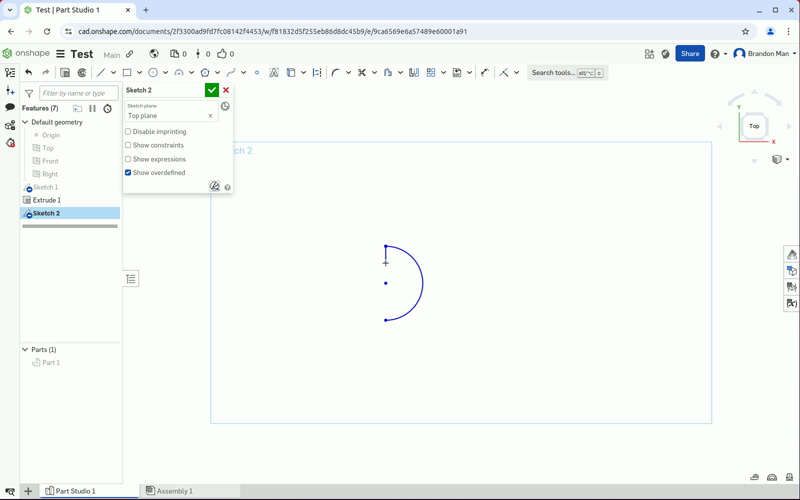
mouse_move(385, 262)
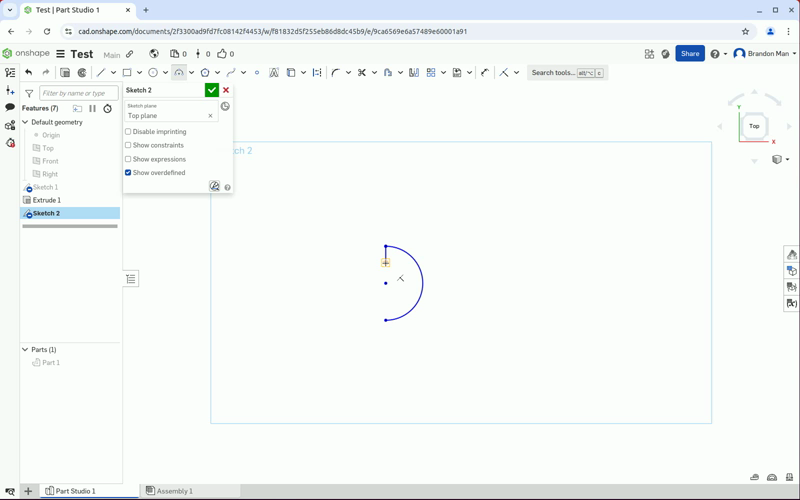
click(385, 262)
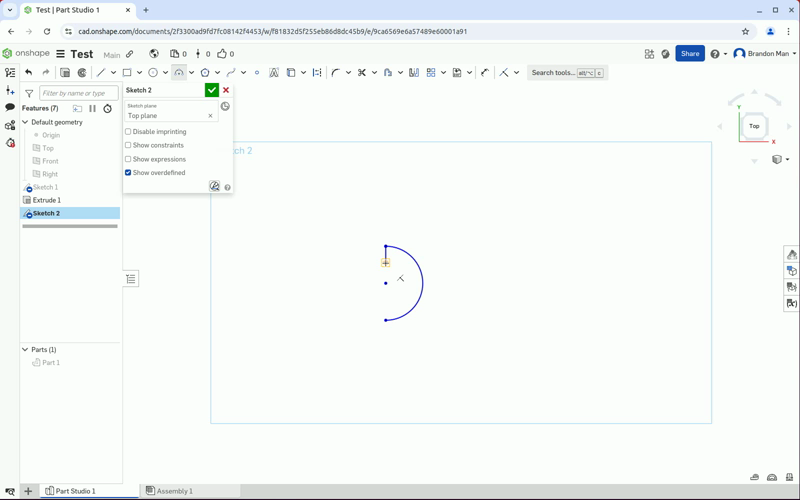
key_down(shift)
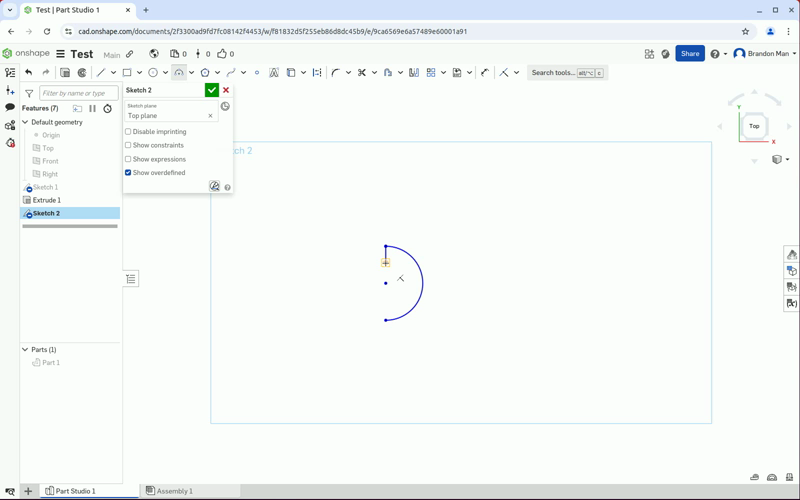
mouse_move(385, 303)
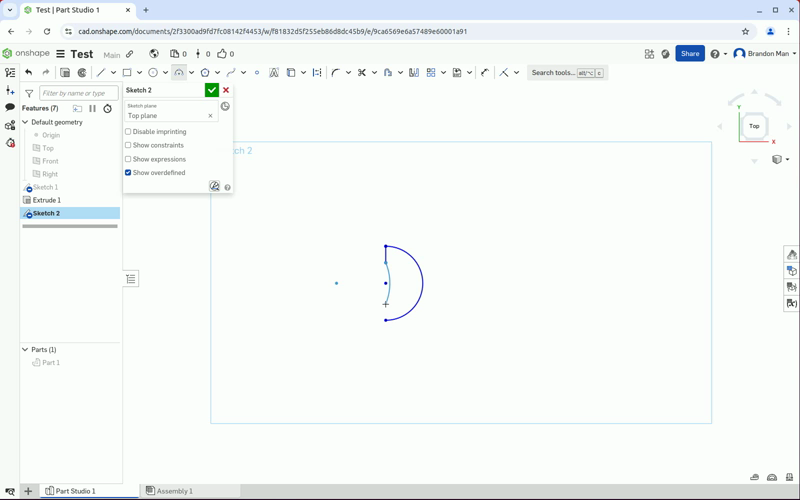
click(385, 303)
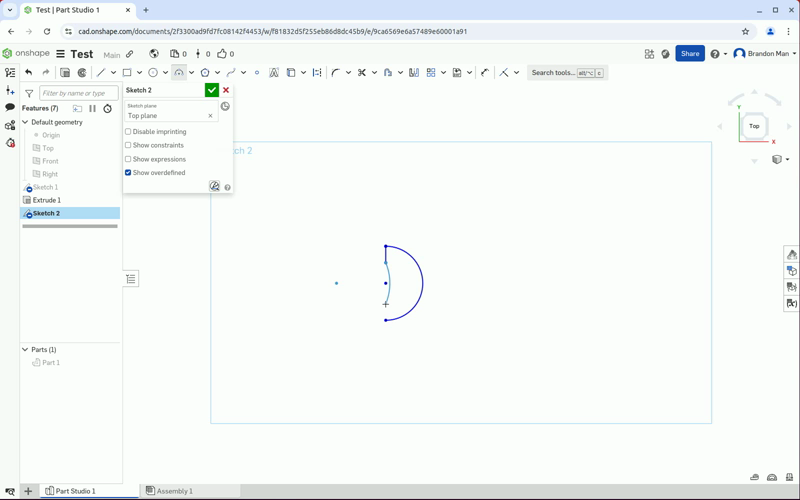
mouse_move(406, 283)
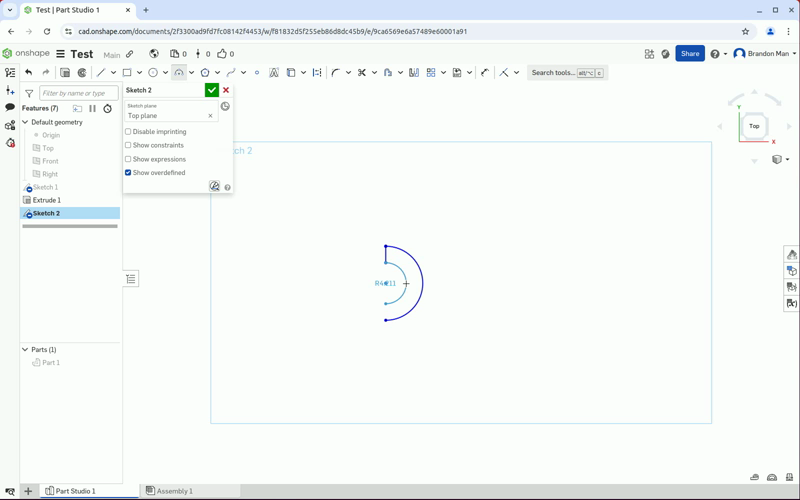
click(406, 283)
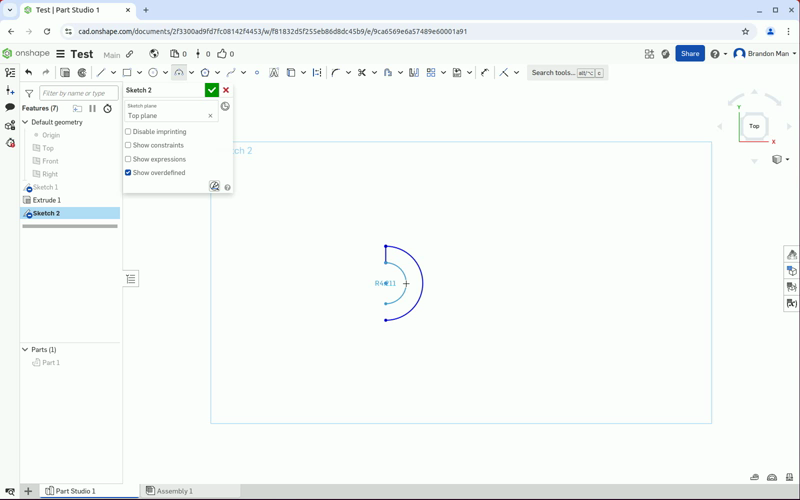
key_up(shift)
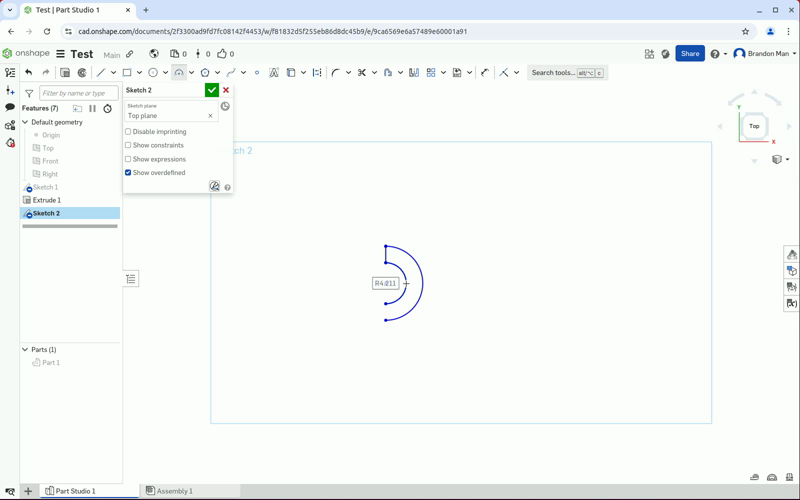
key(esc)
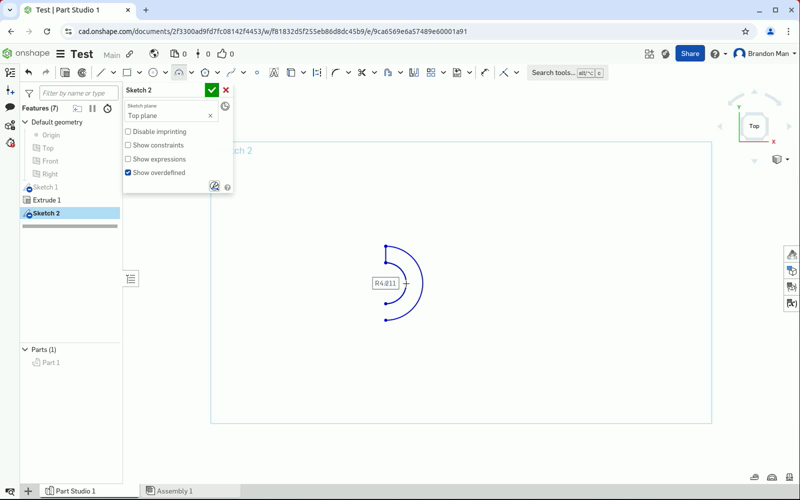
key(l)
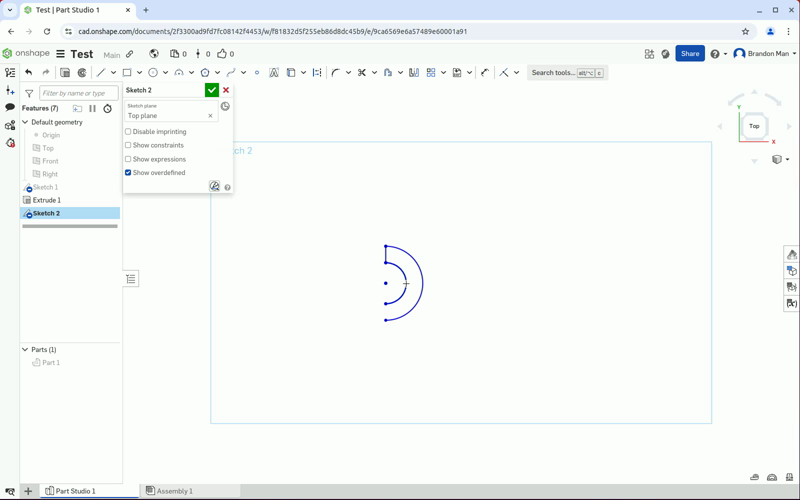
mouse_move(385, 303)
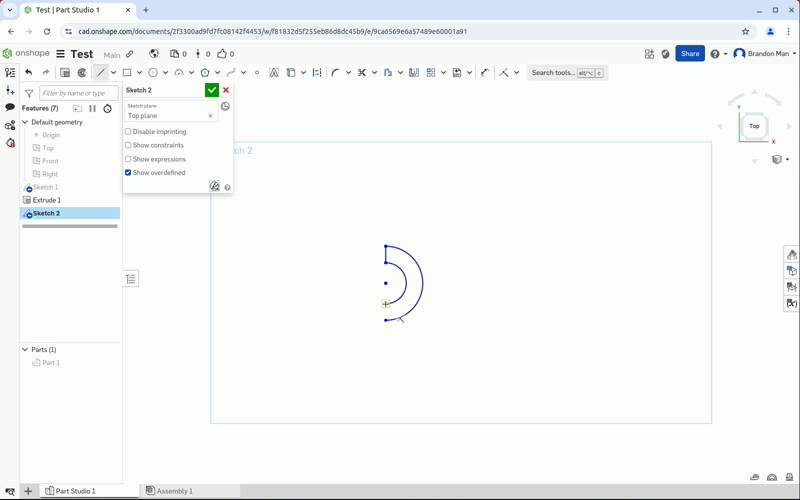
click(385, 303)
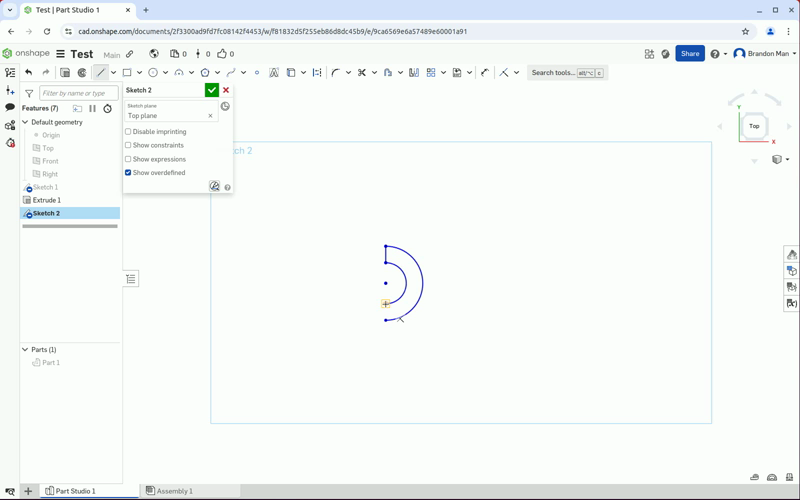
mouse_move(415, 303)
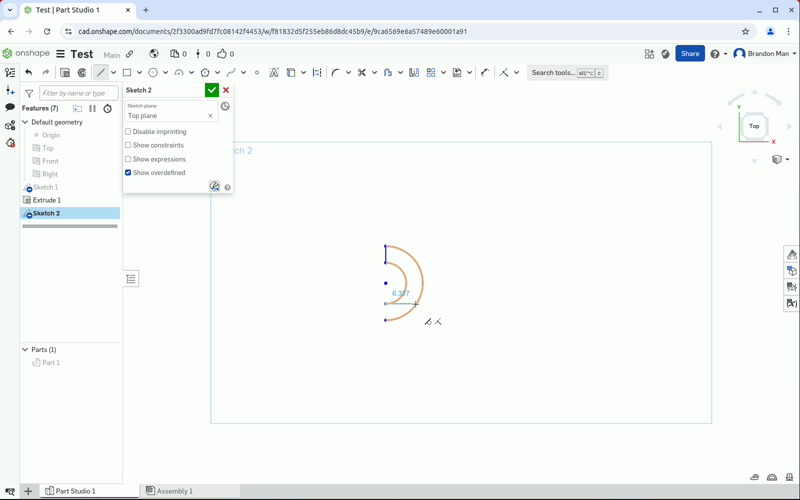
key_down(shift)
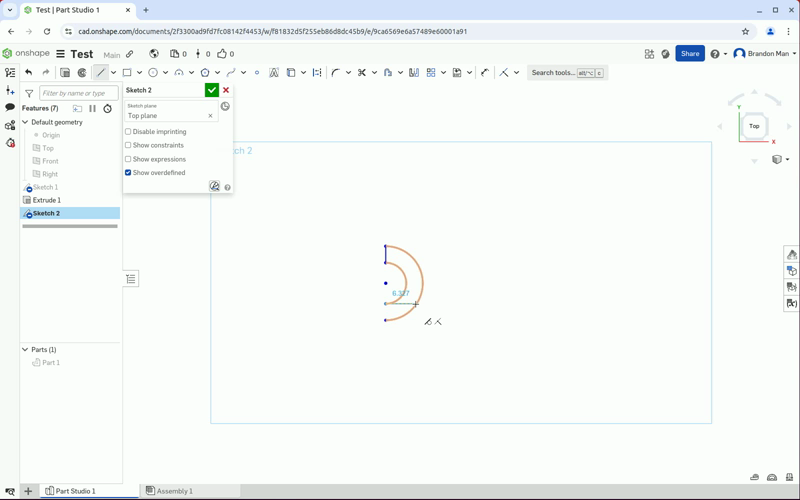
mouse_move(385, 320)
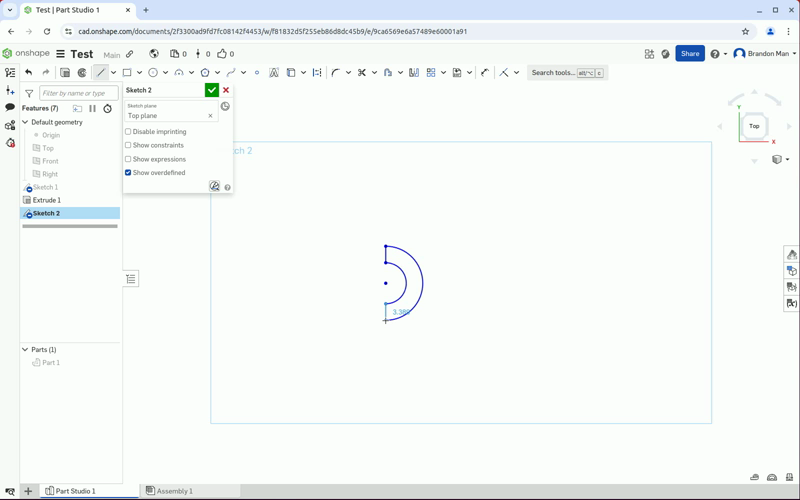
key_up(shift)
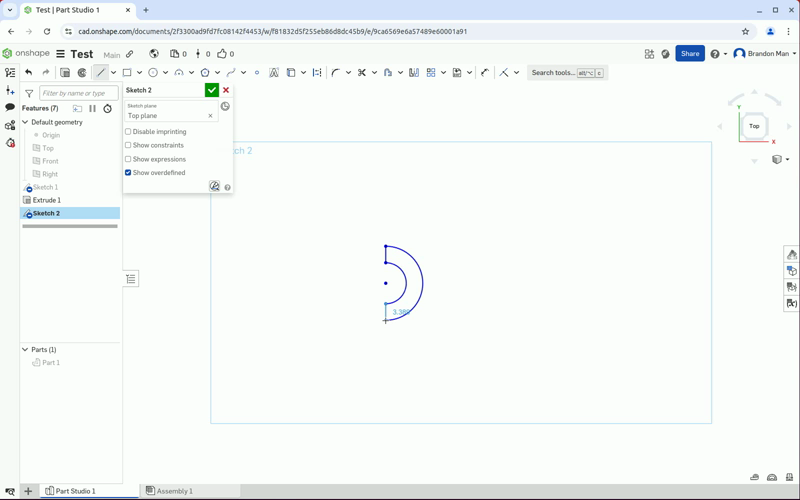
click(385, 320)
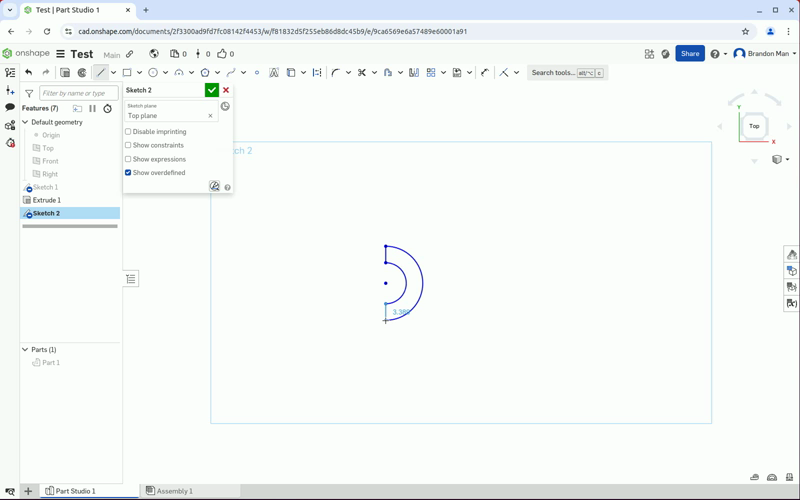
key(esc)
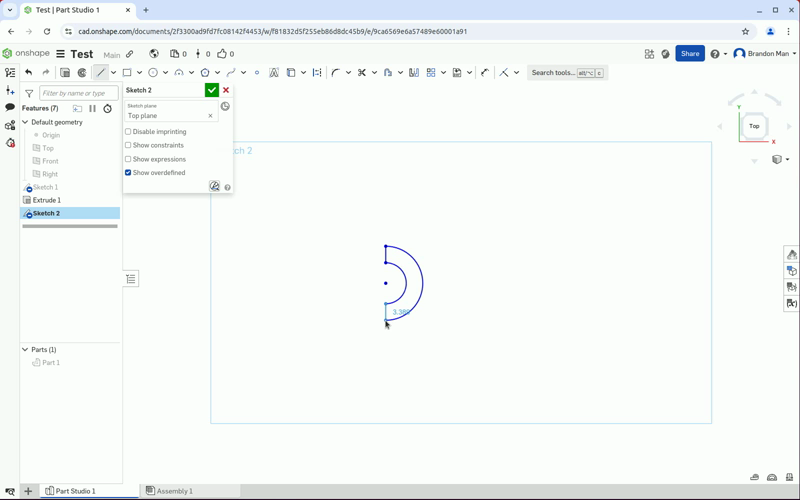
mouse_move(404, 264)
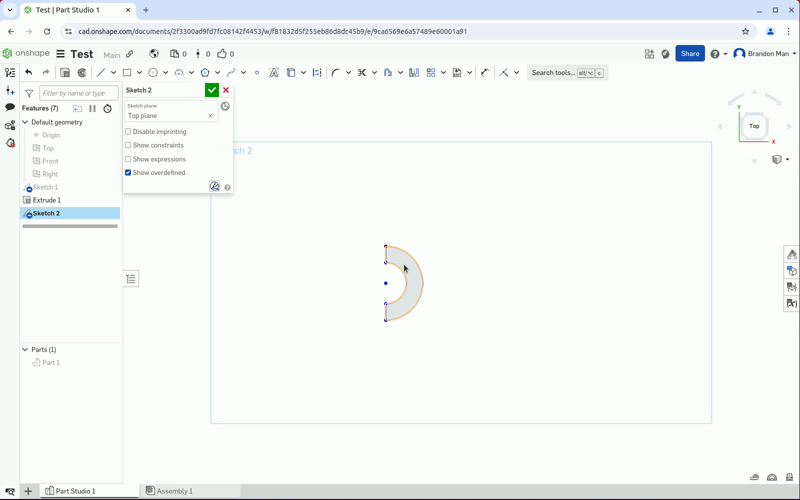
scroll(6)
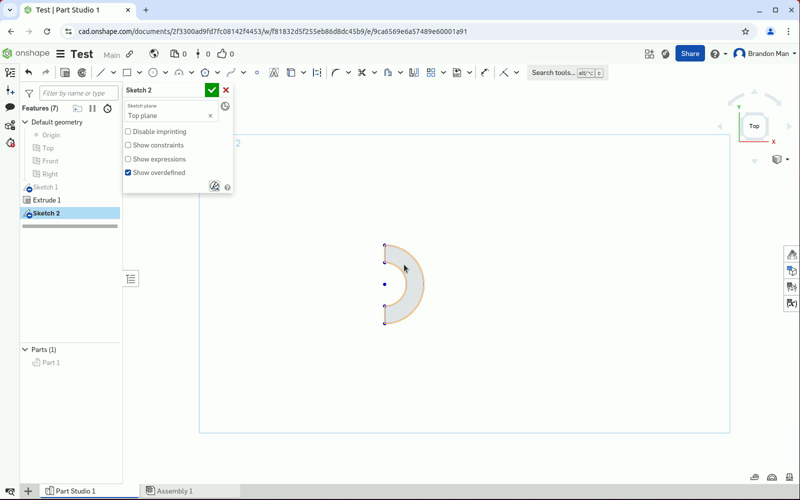
scroll(6)
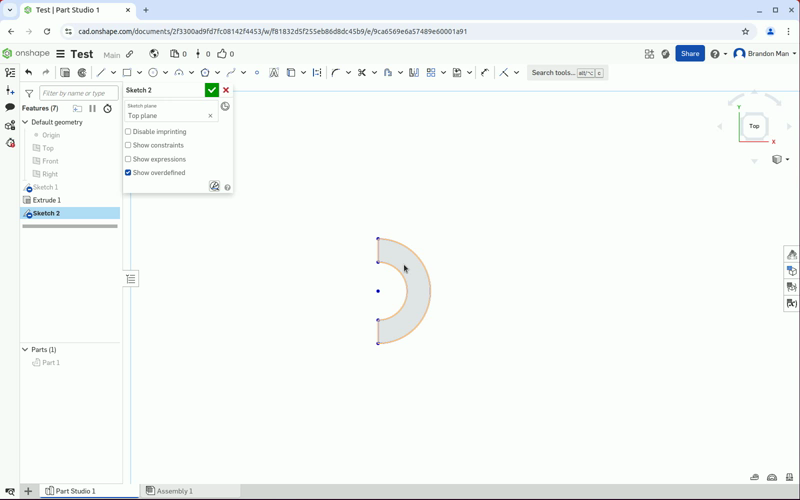
scroll(6)
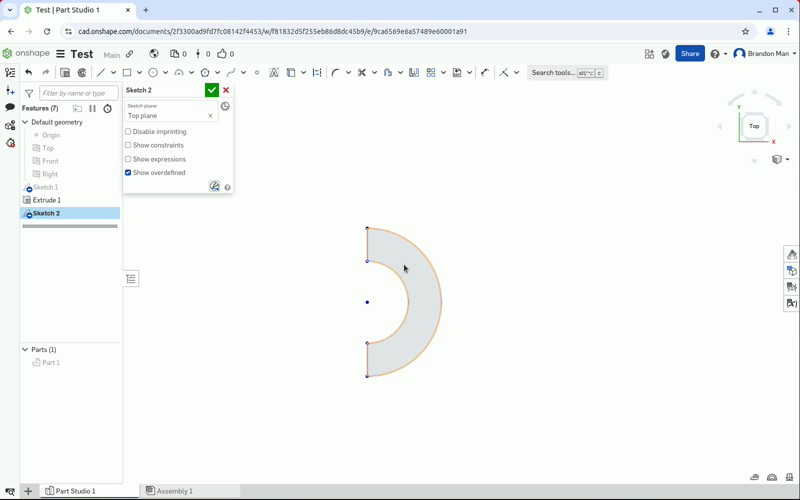
scroll(6)
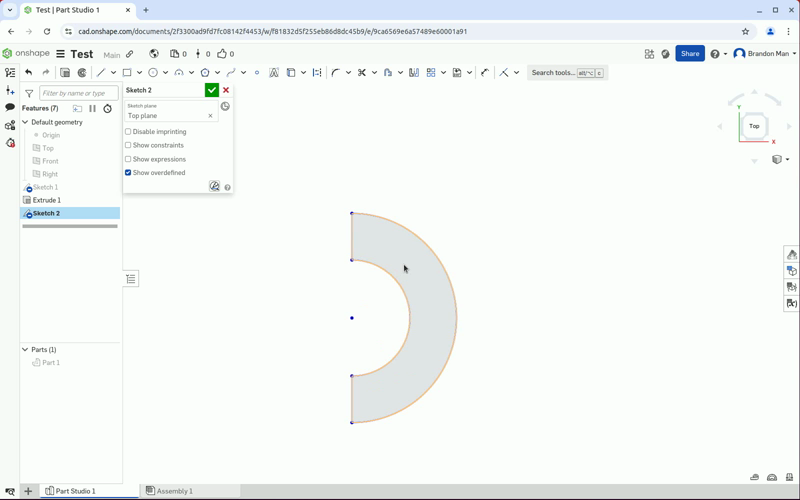
scroll(6)
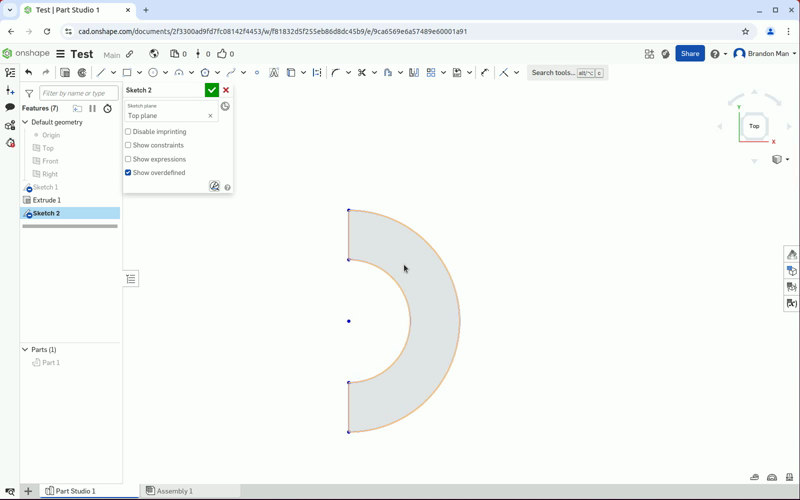
scroll(6)
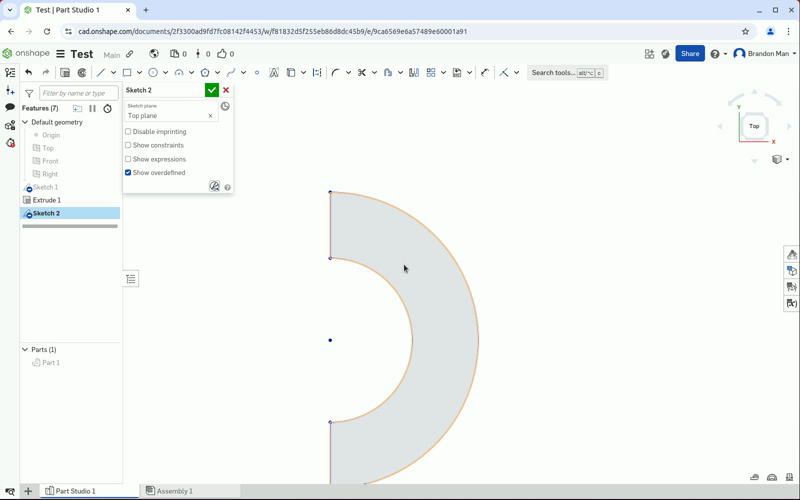
scroll(6)
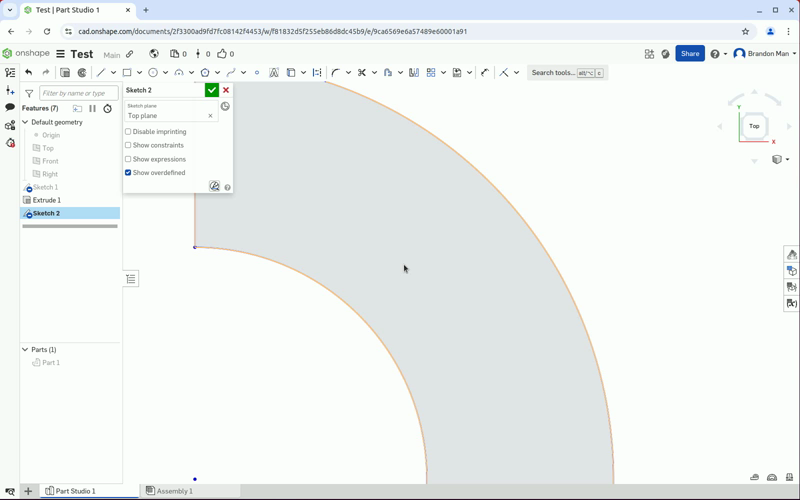
click(404, 264)
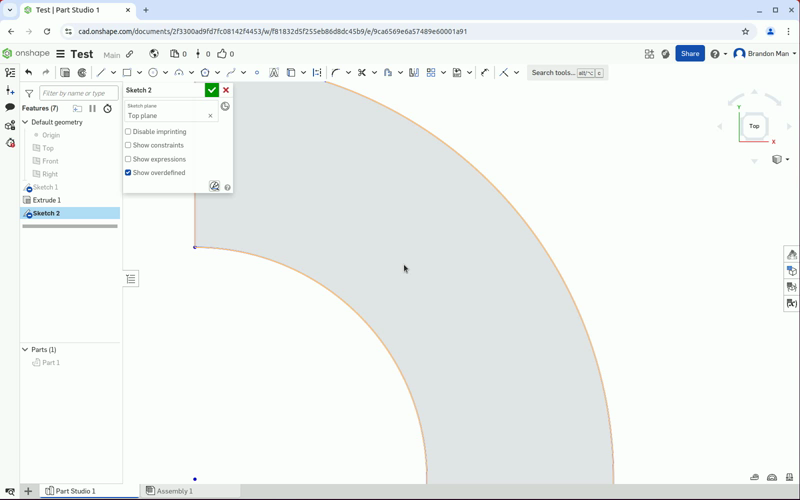
scroll(-6)
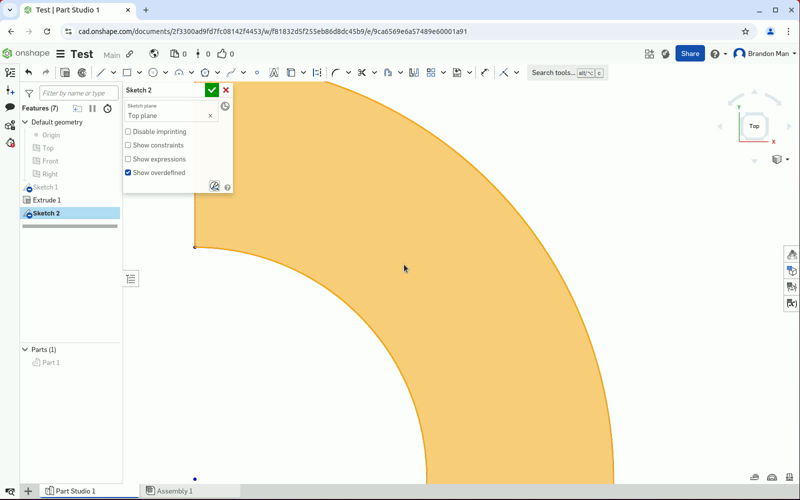
scroll(-6)
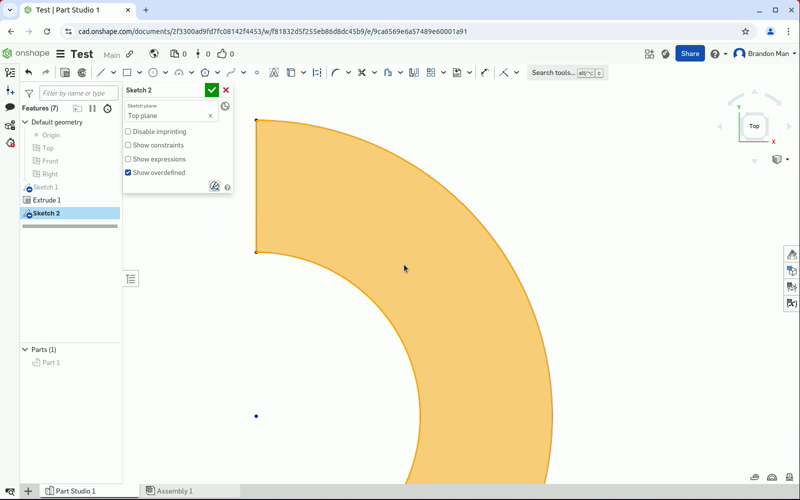
scroll(-6)
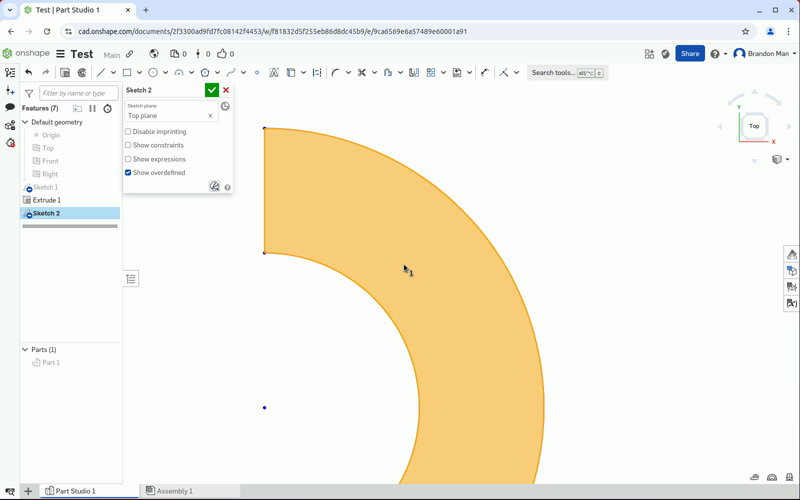
scroll(-6)
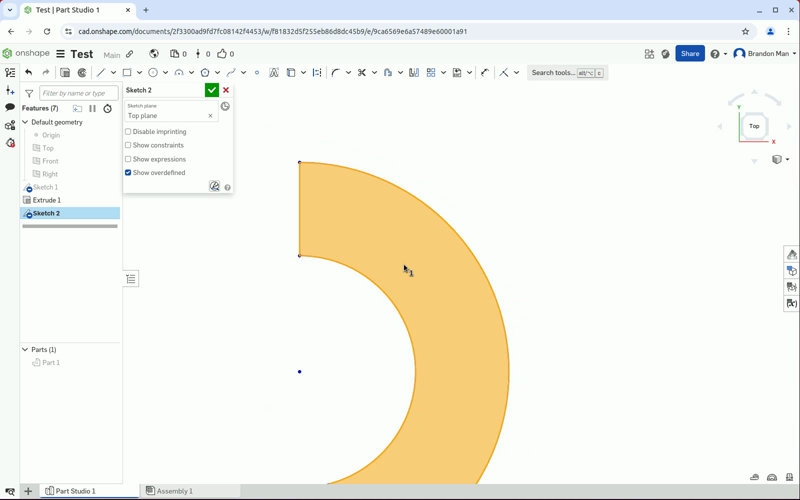
scroll(-6)
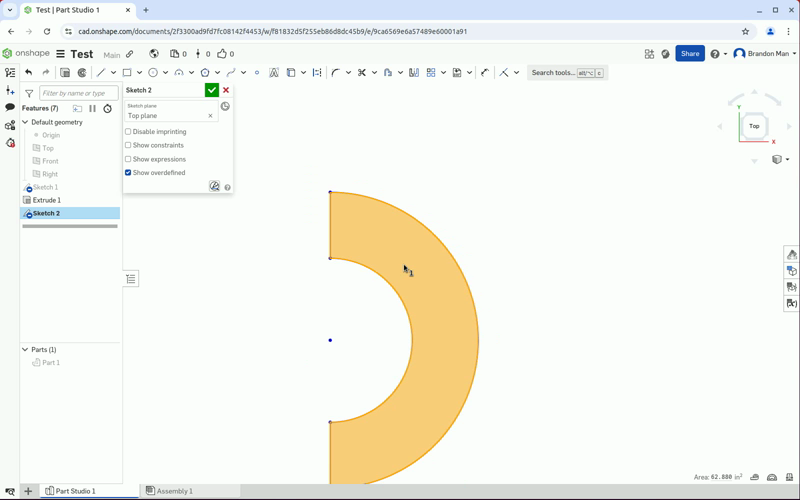
scroll(-6)
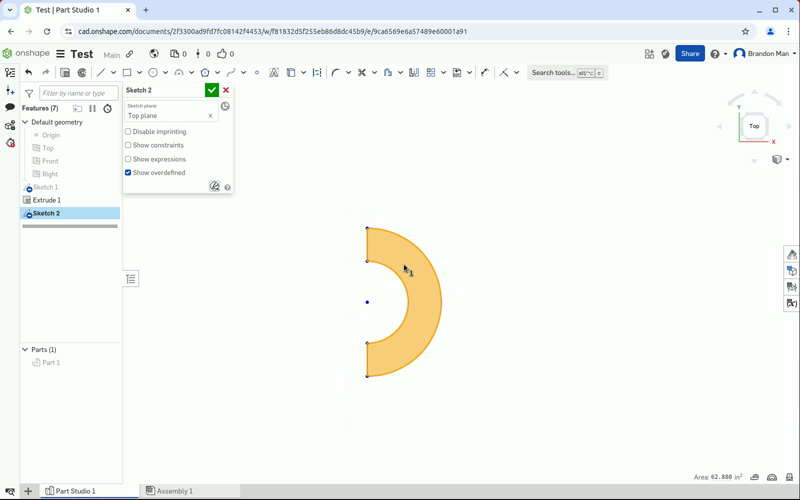
scroll(-6)
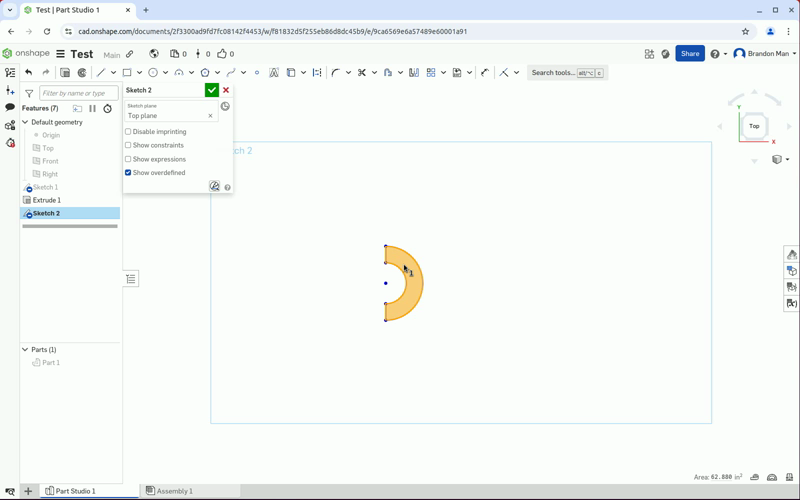
mouse_move(73, 352)
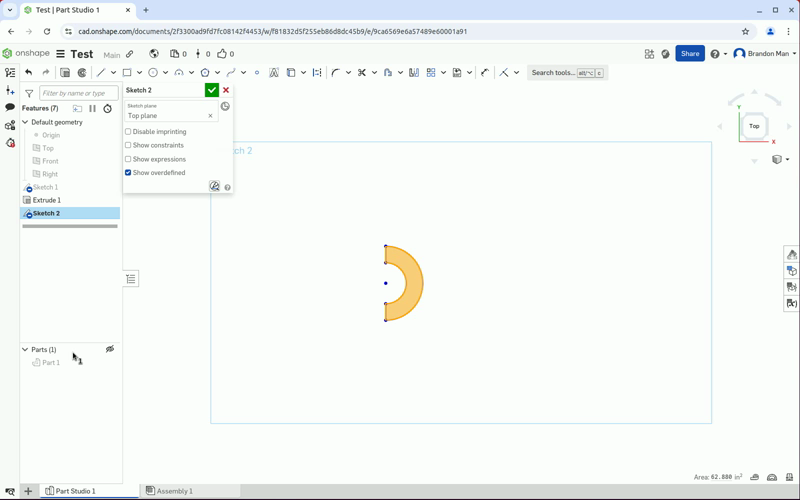
key(shift+y)
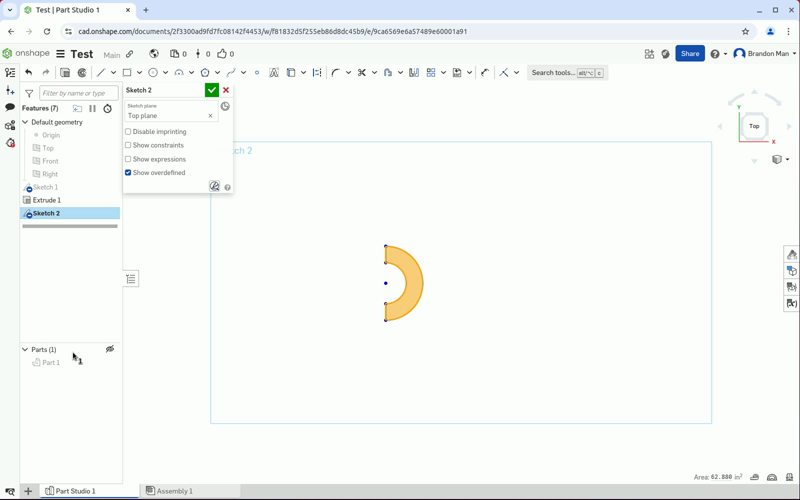
key(shift+e)
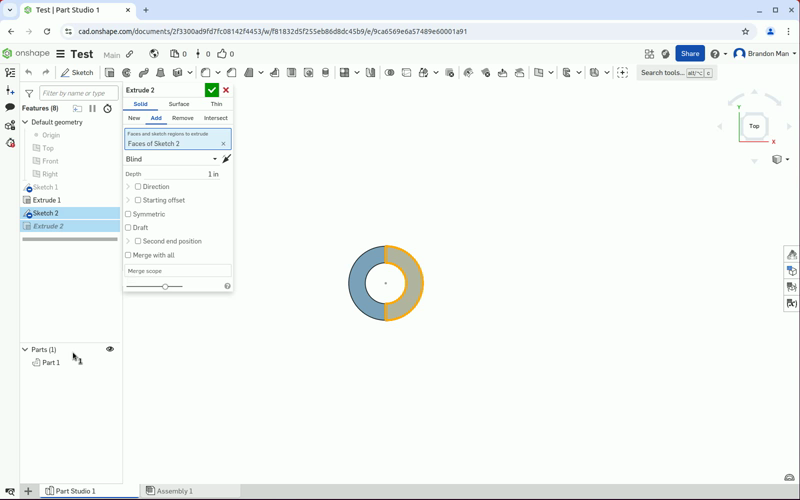
mouse_move(143, 106)
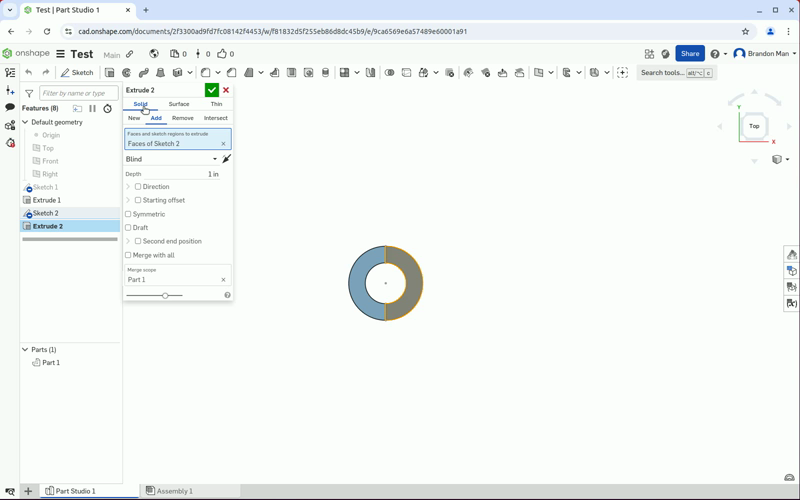
click(143, 106)
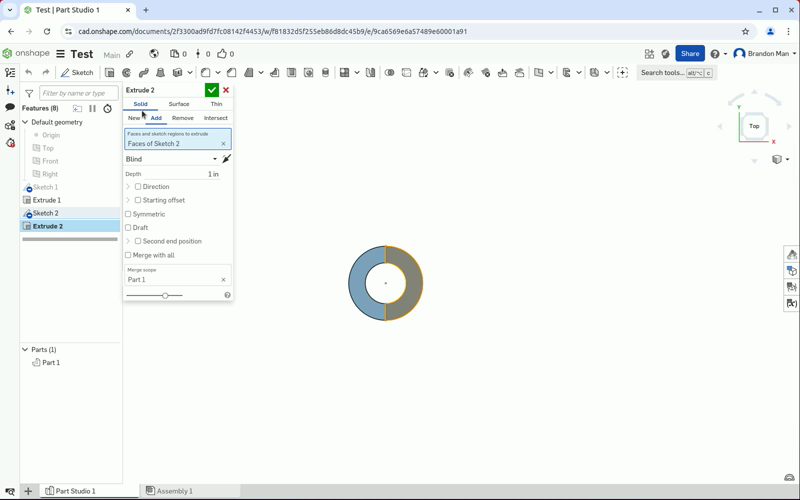
mouse_move(137, 120)
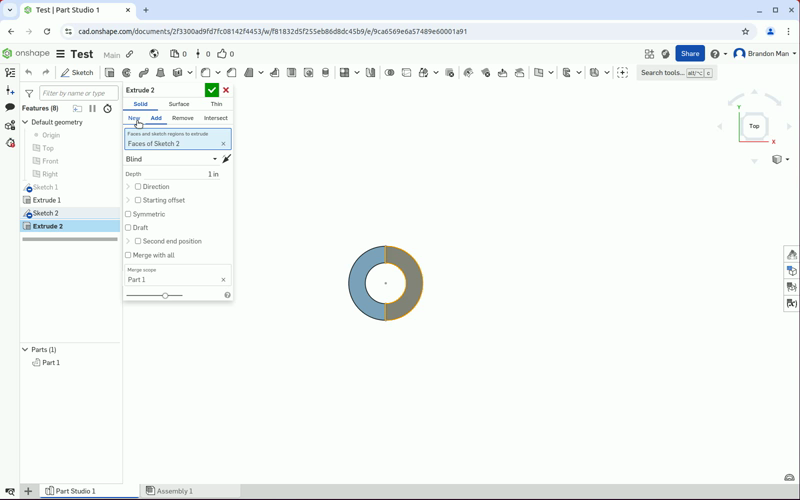
click(137, 120)
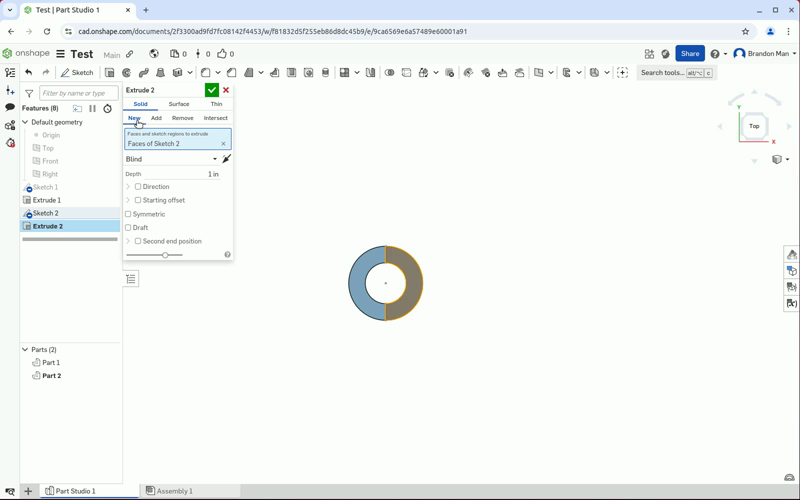
key(tab, 4)
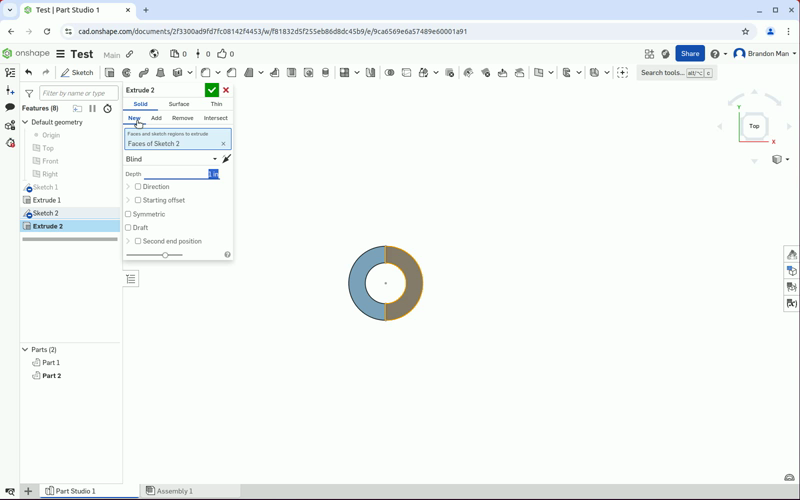
text(6.74)
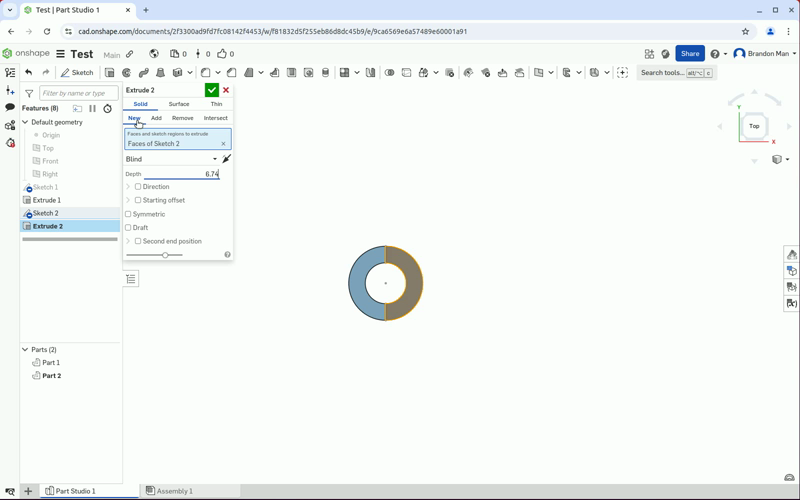
key(enter)
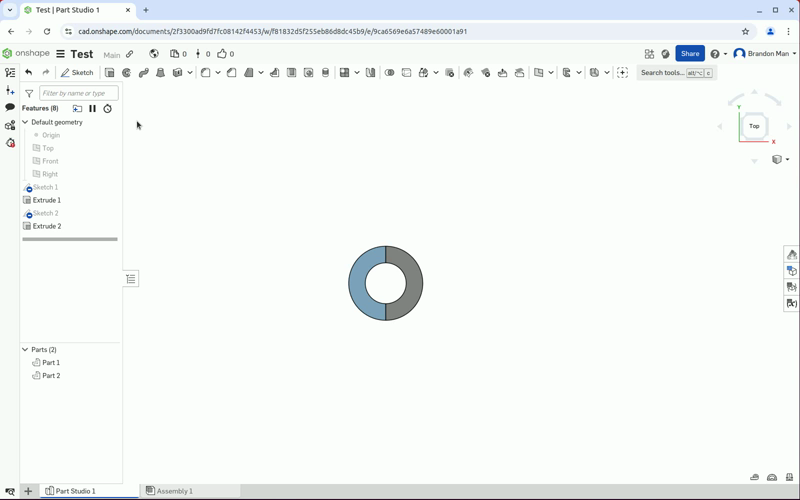
key(shift+h)
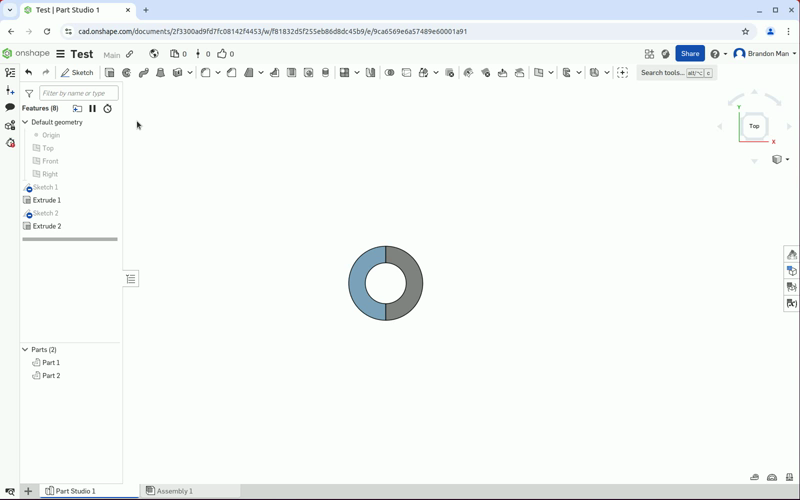
key(shift+h)
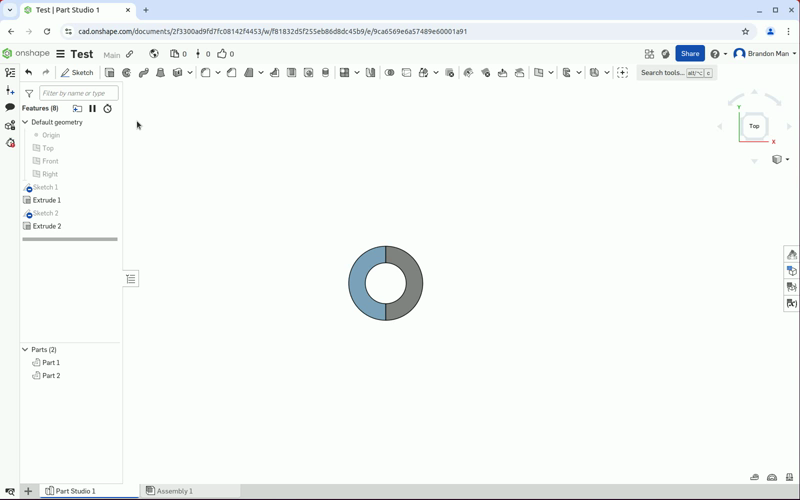
mouse_move(73, 189)
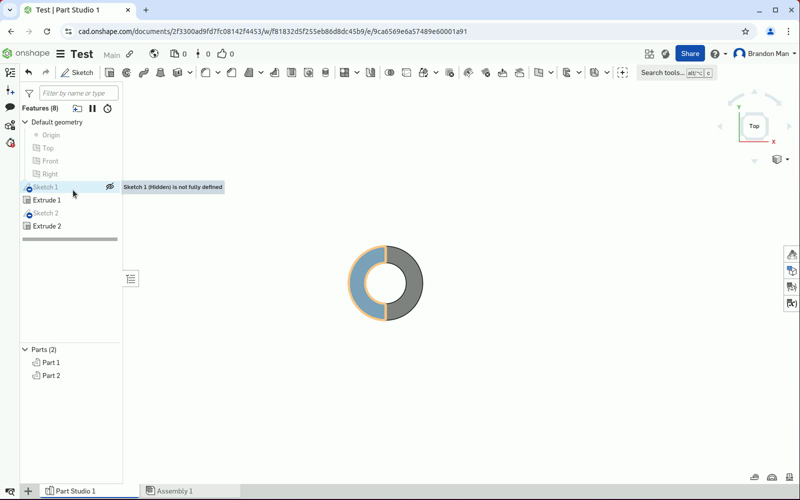
click(73, 189)
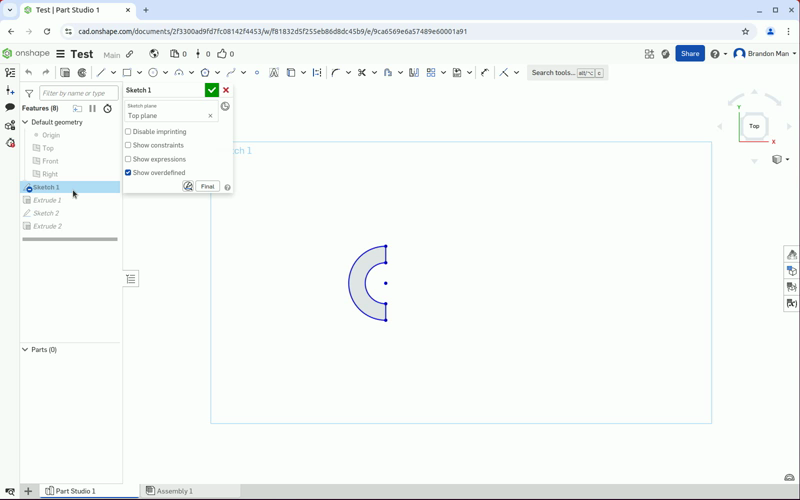
mouse_move(229, 92)
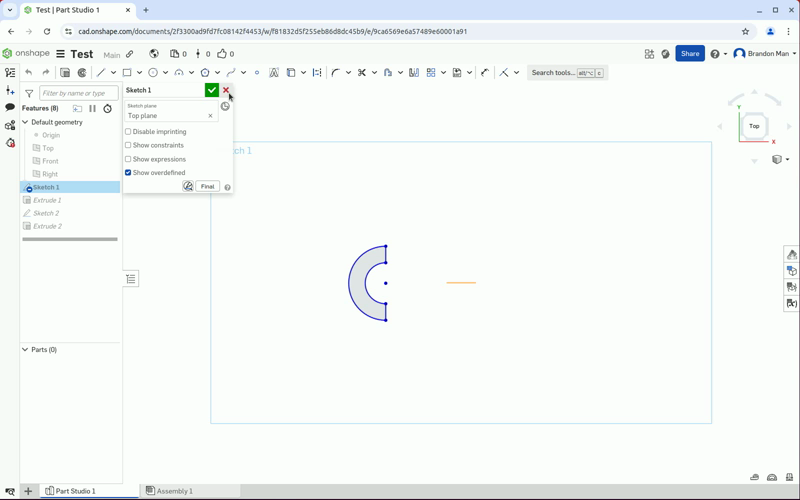
click(229, 92)
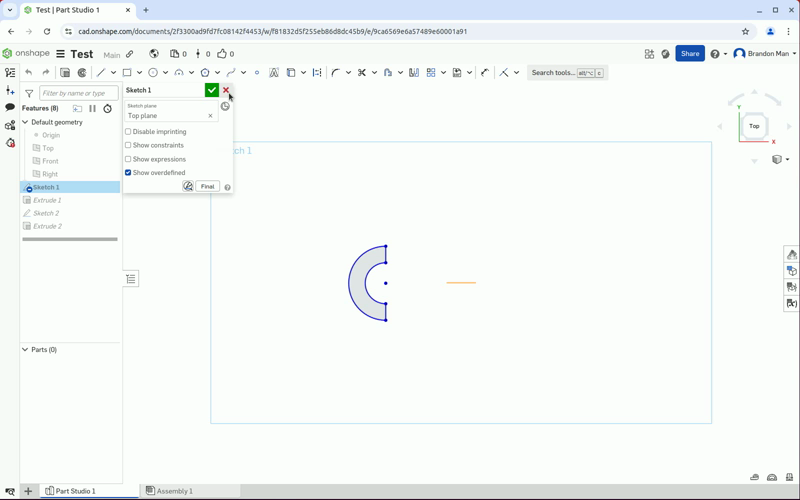
key(shift+s)
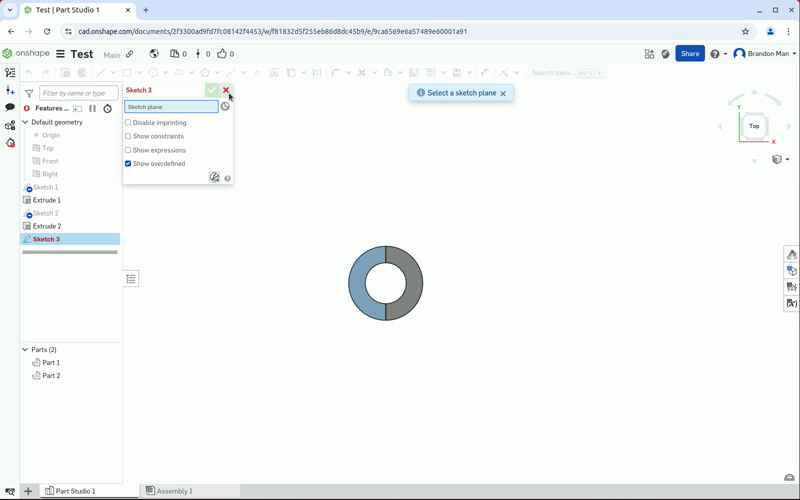
mouse_move(73, 150)
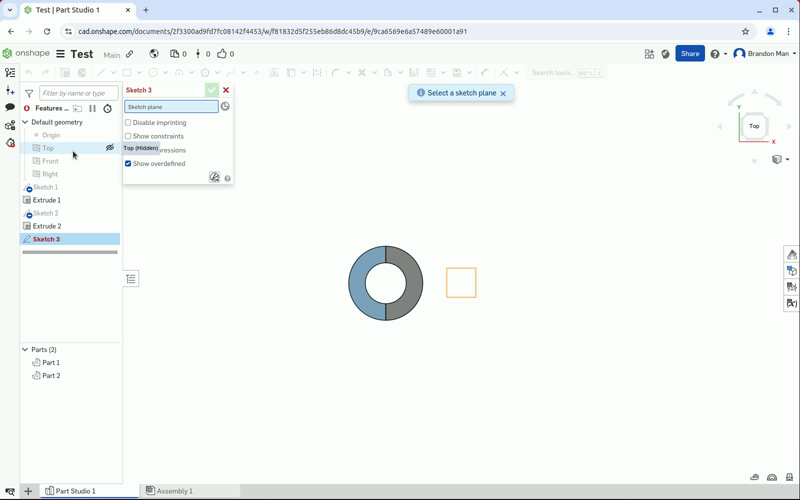
click(73, 150)
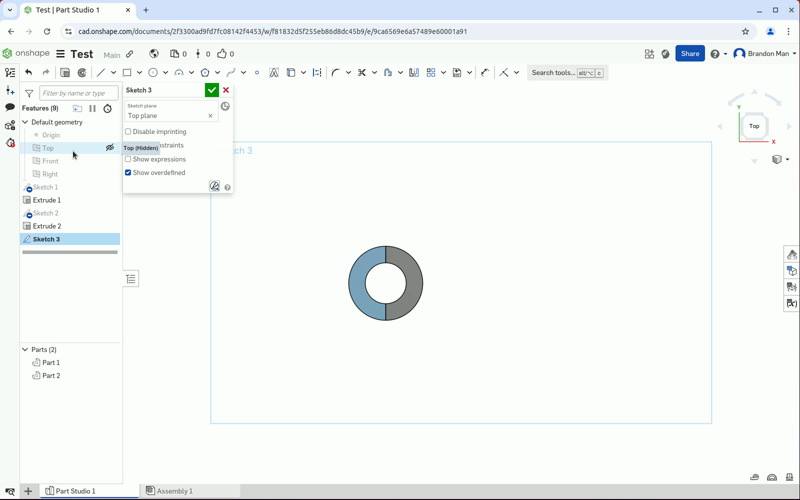
mouse_move(73, 352)
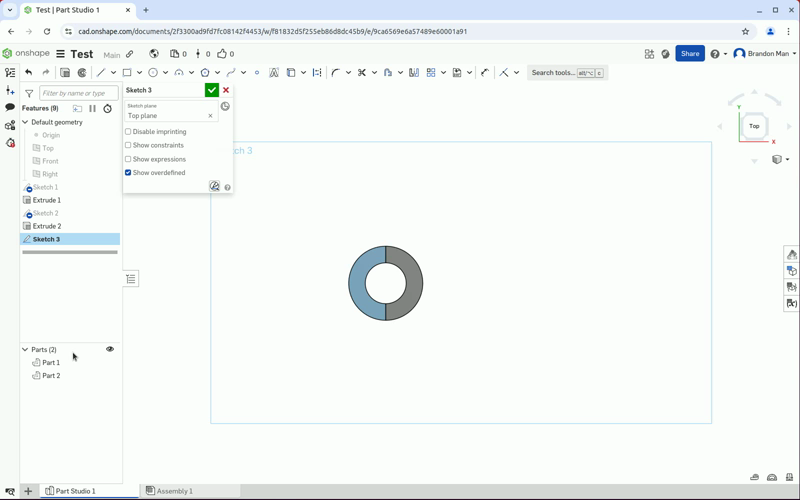
key(y)
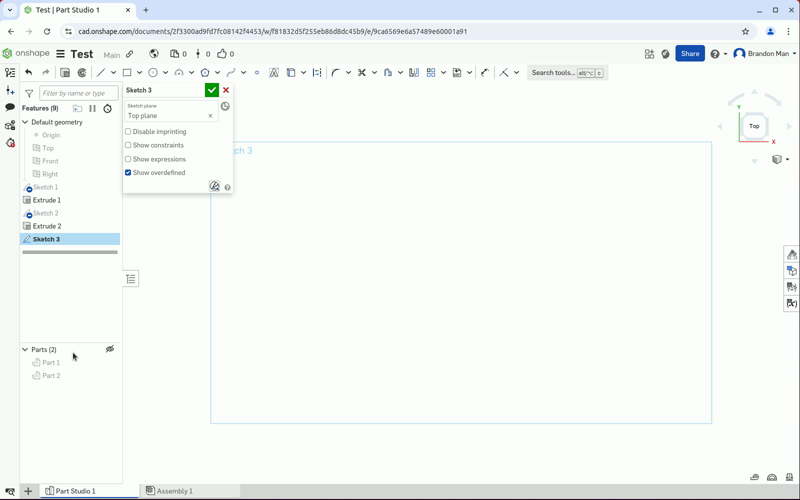
key(l)
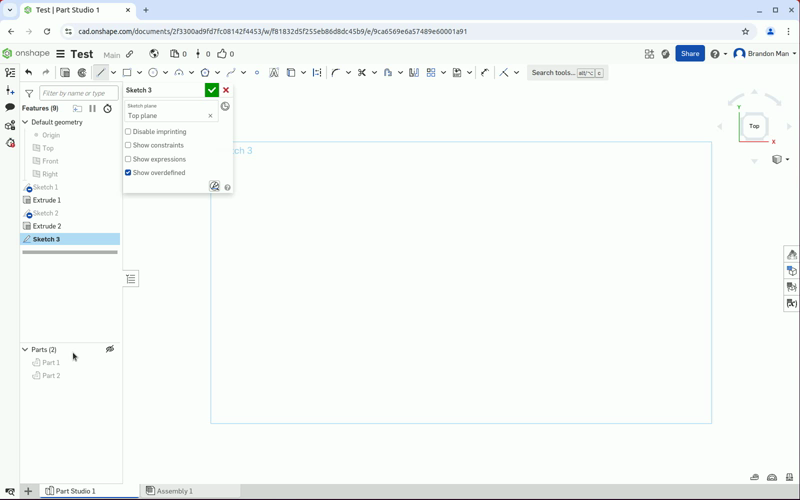
key_down(shift)
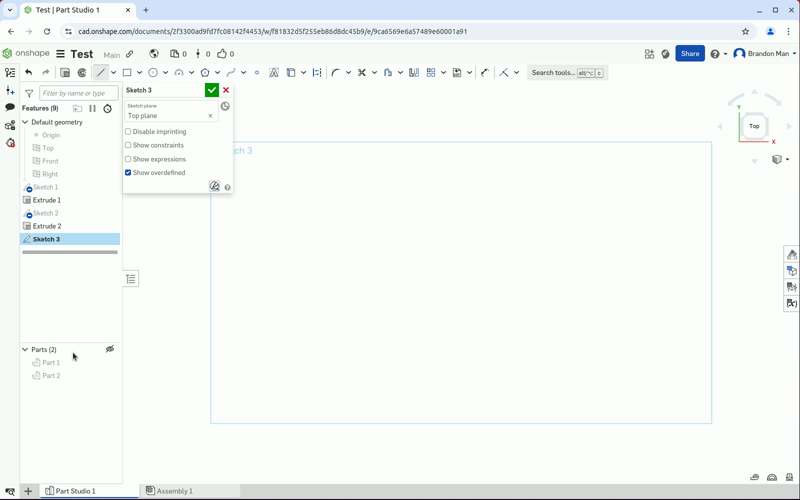
mouse_move(385, 320)
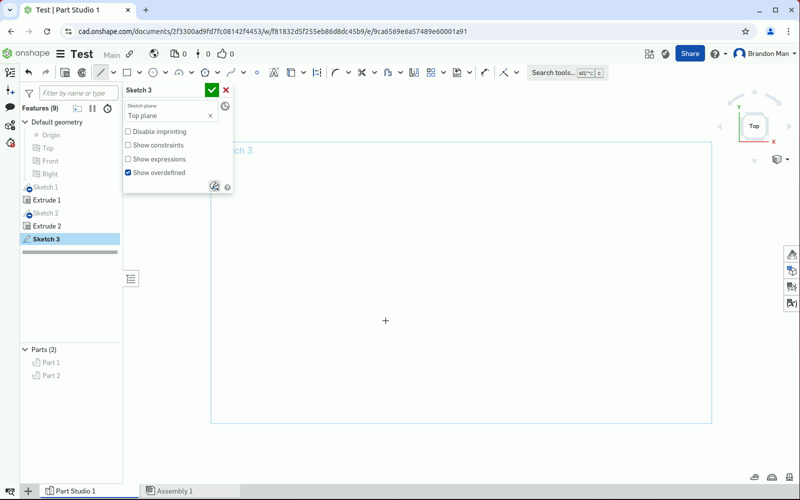
click(385, 320)
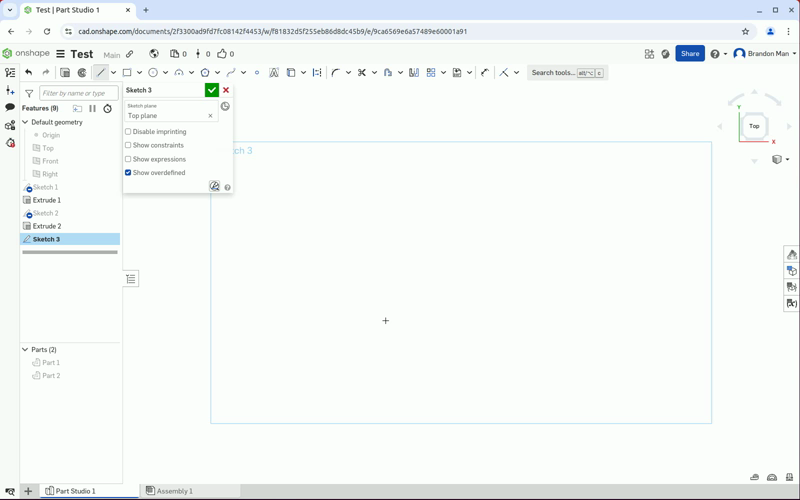
key_up(shift)
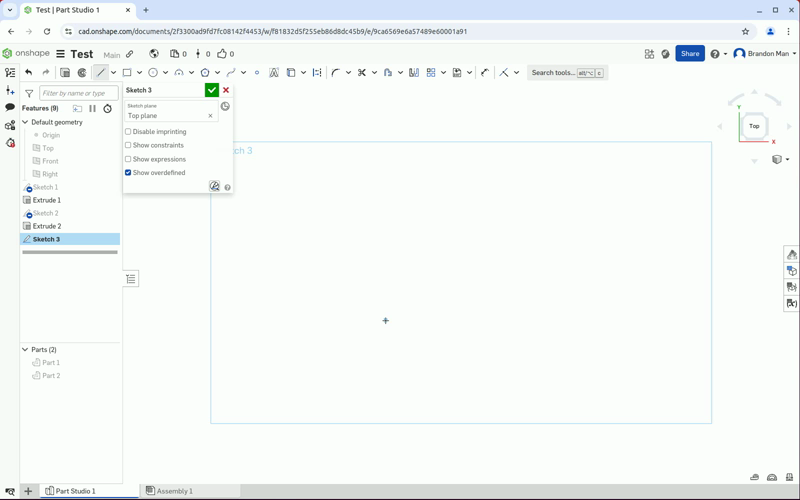
key_down(shift)
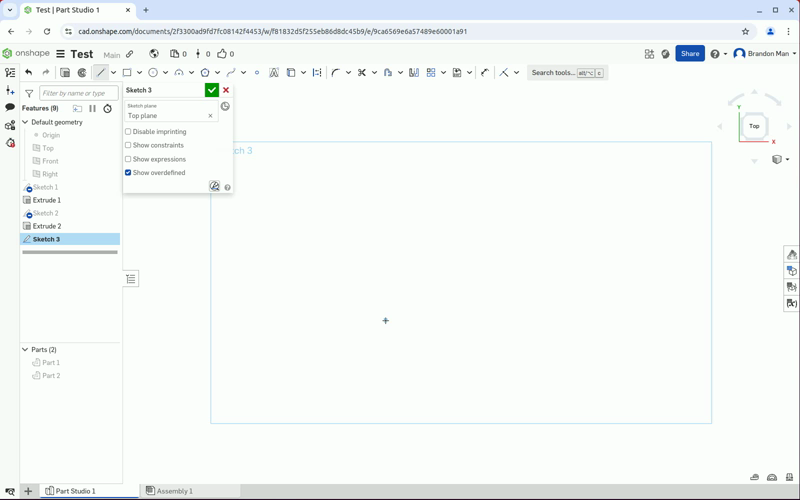
mouse_move(536, 320)
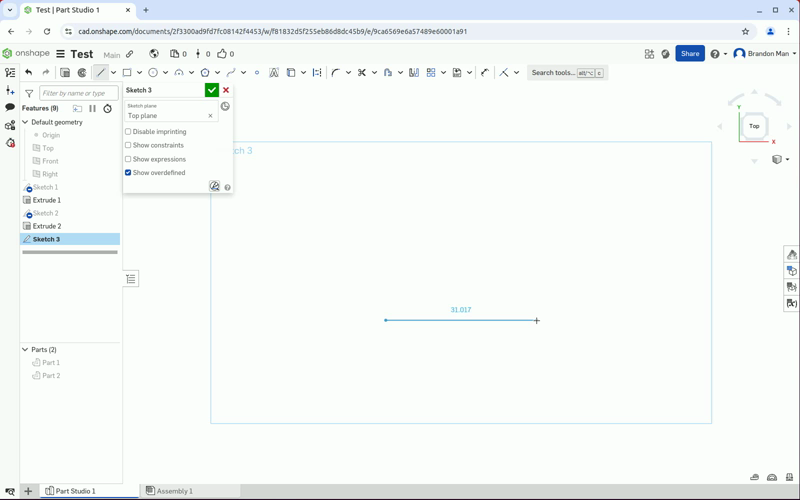
click(536, 320)
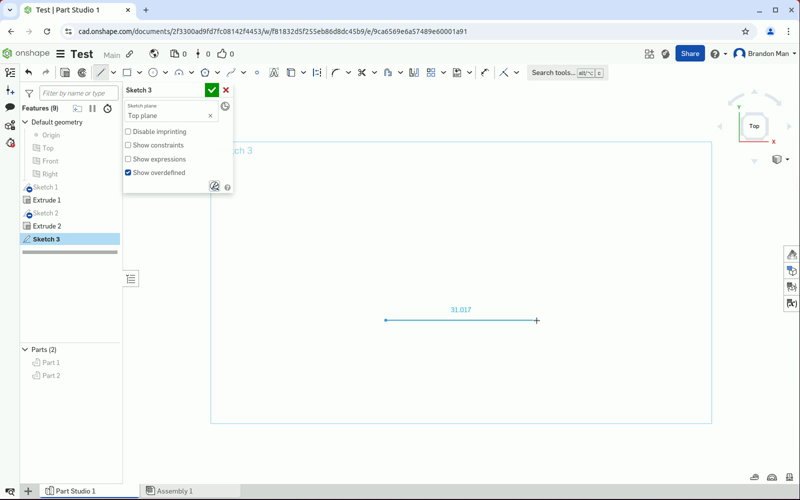
key_up(shift)
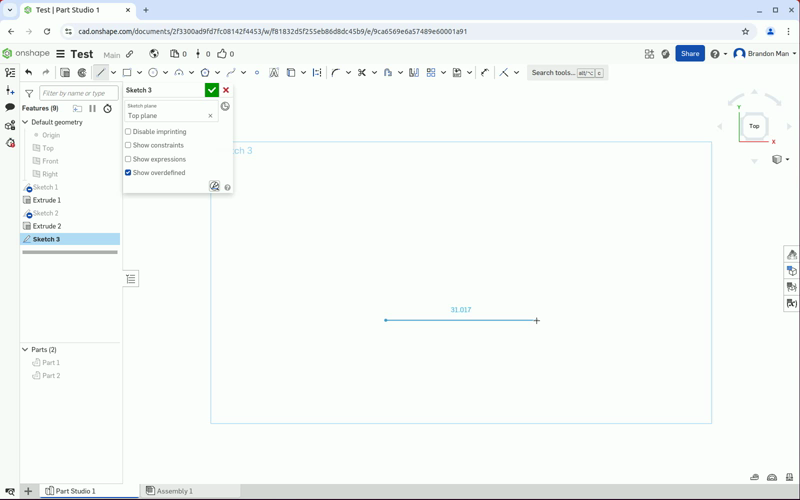
key_down(shift)
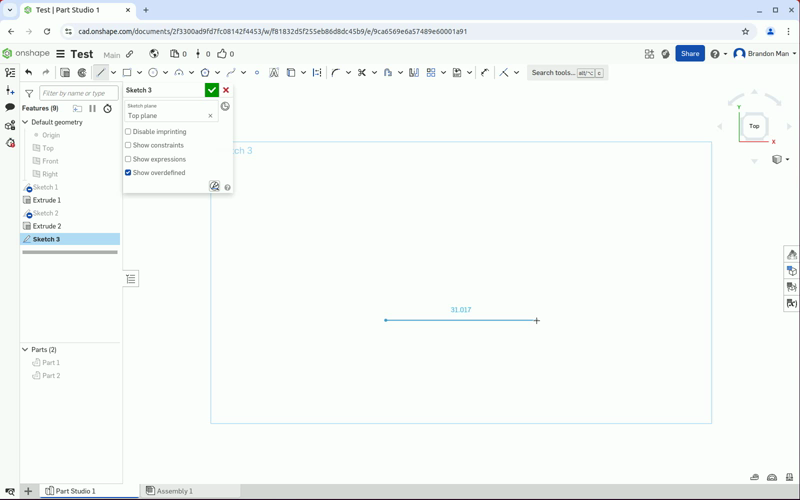
mouse_move(536, 245)
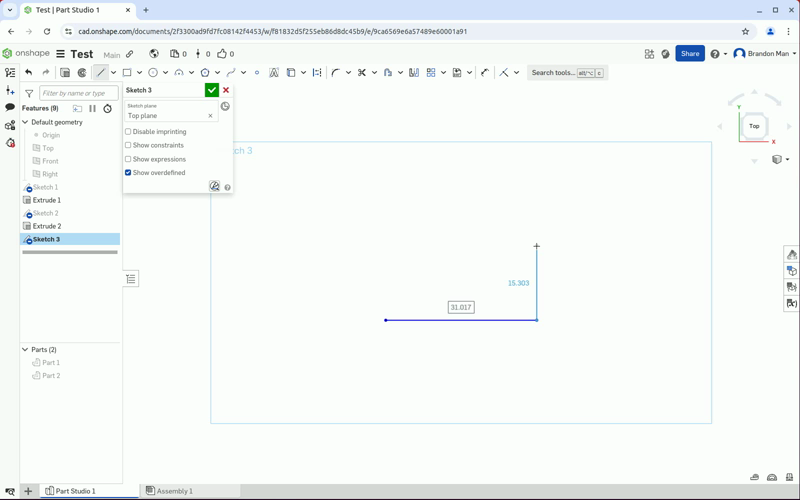
click(536, 245)
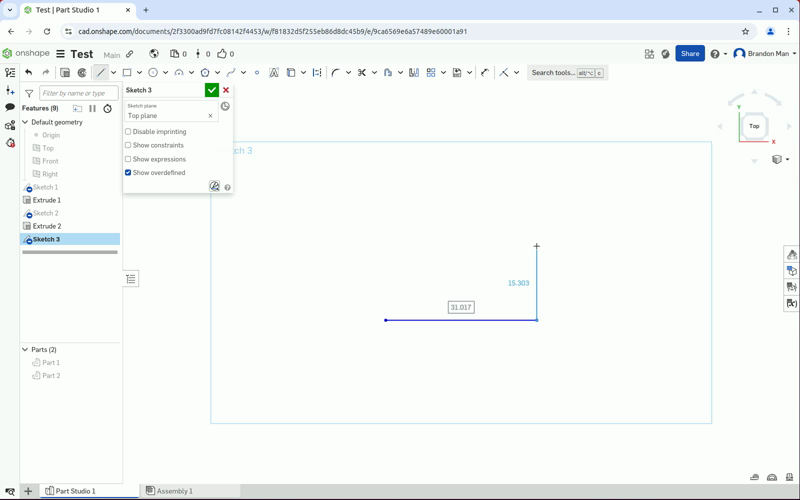
key_up(shift)
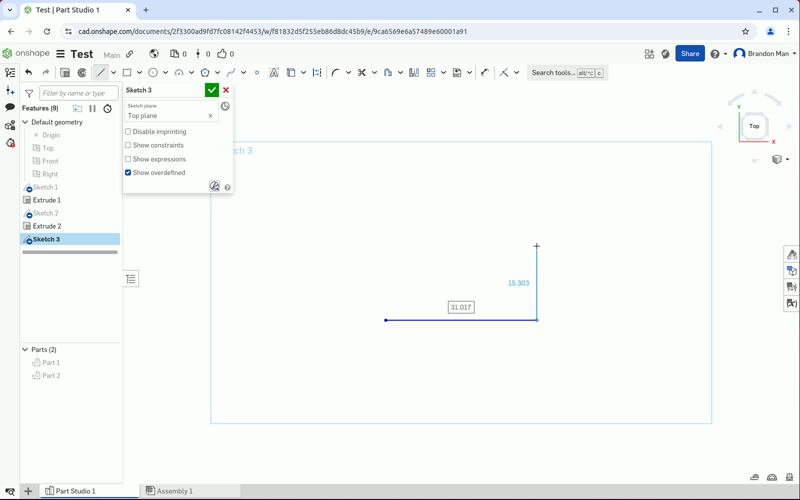
key_down(shift)
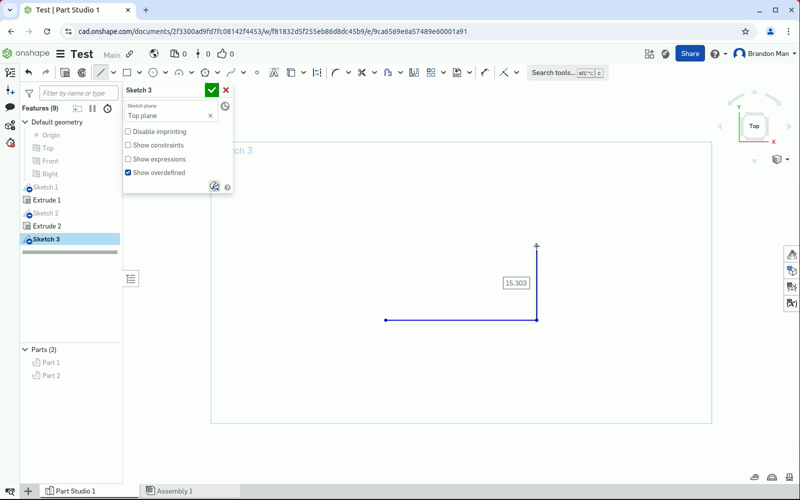
mouse_move(385, 245)
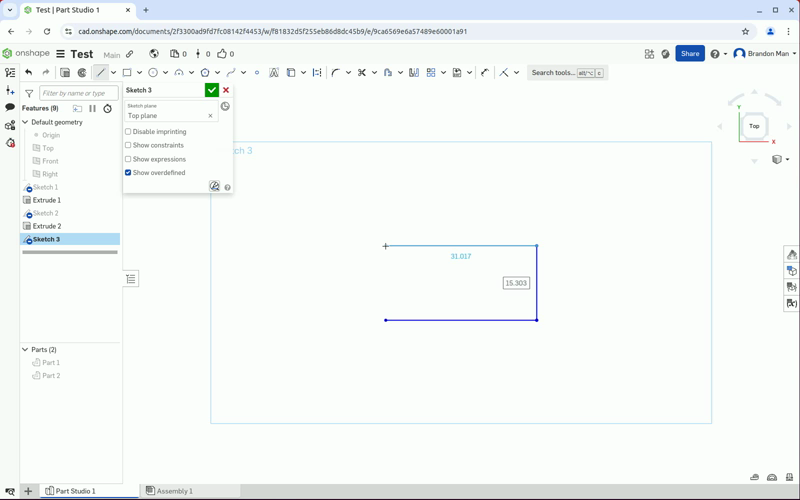
click(385, 245)
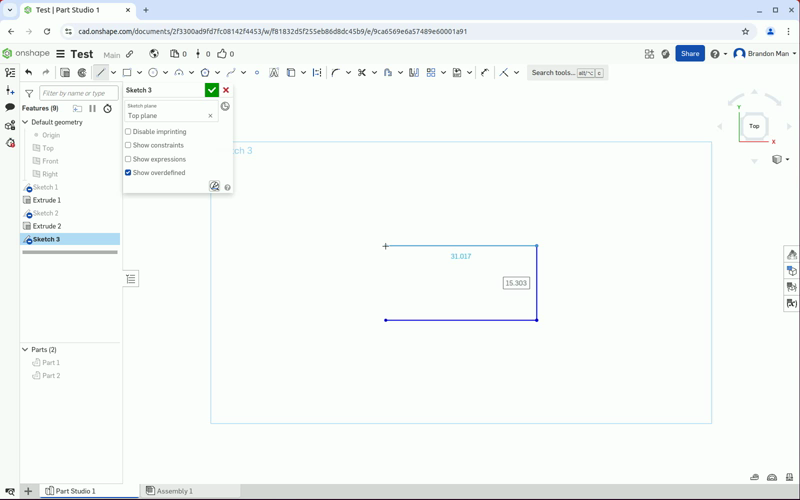
key_up(shift)
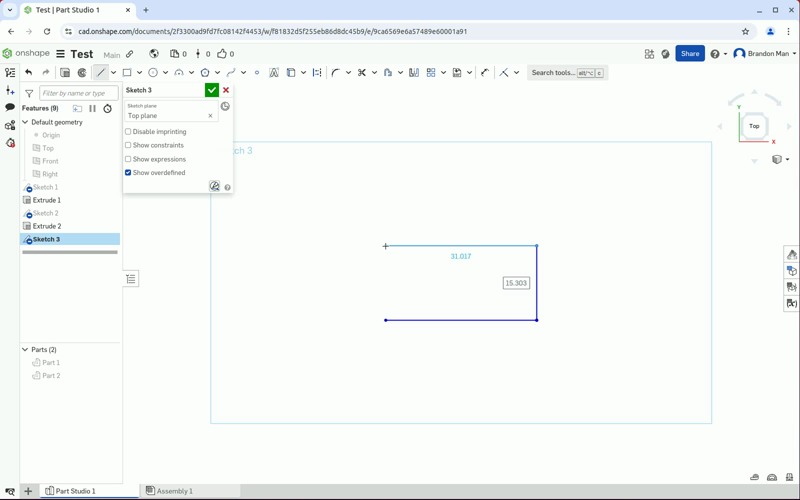
key(esc)
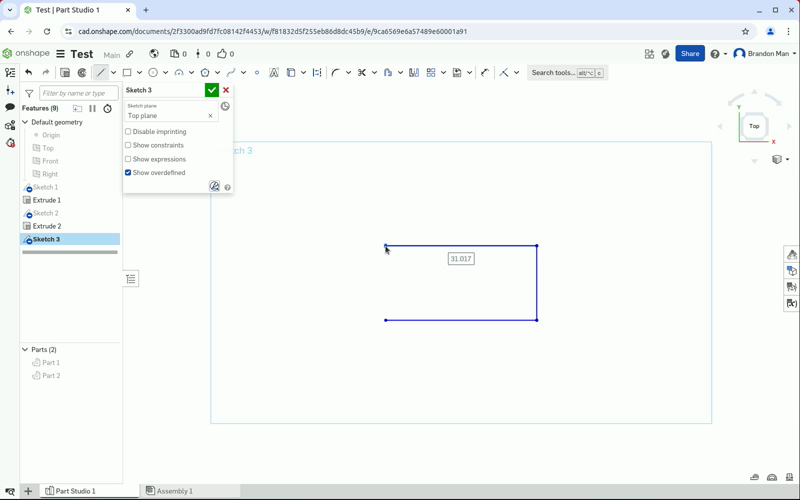
key(a)
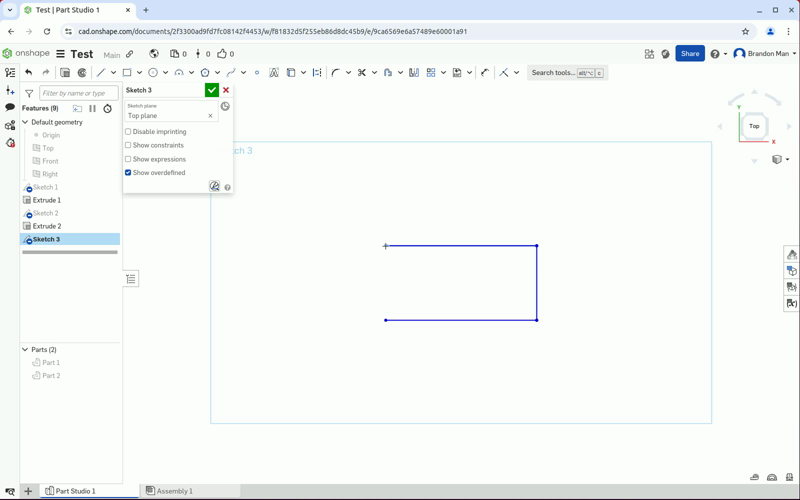
mouse_move(385, 245)
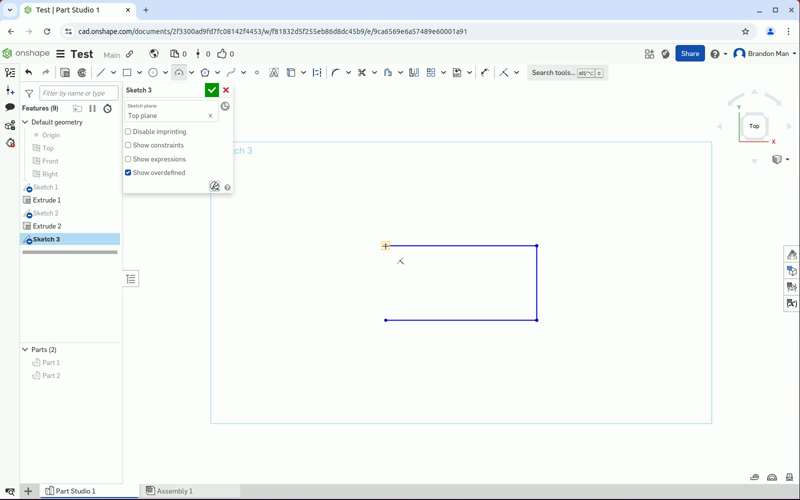
click(385, 245)
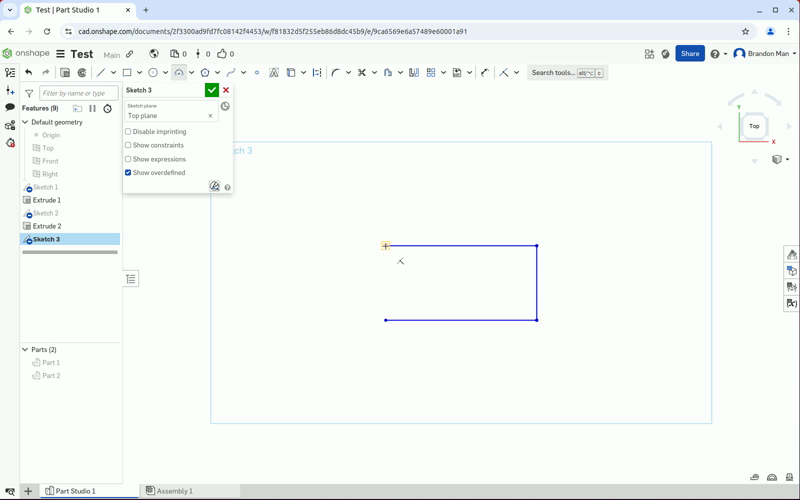
mouse_move(385, 320)
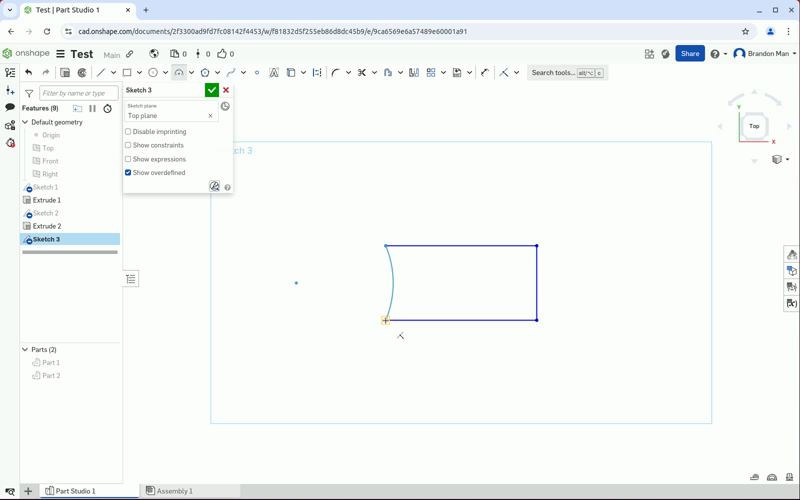
click(385, 320)
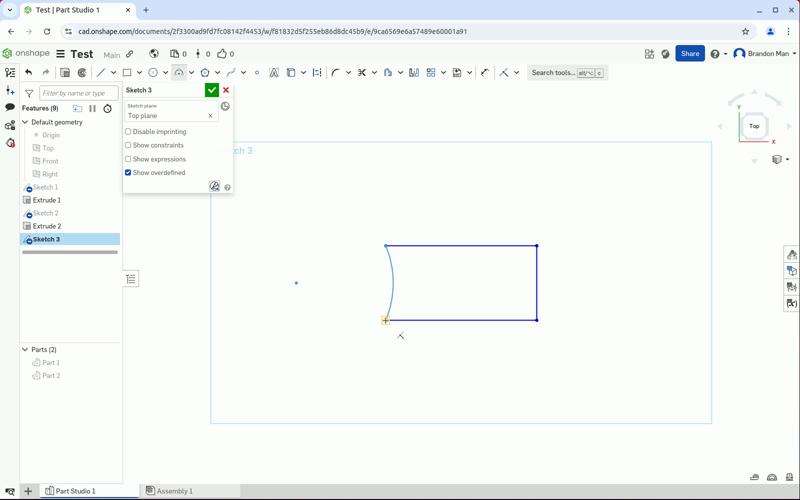
key_down(shift)
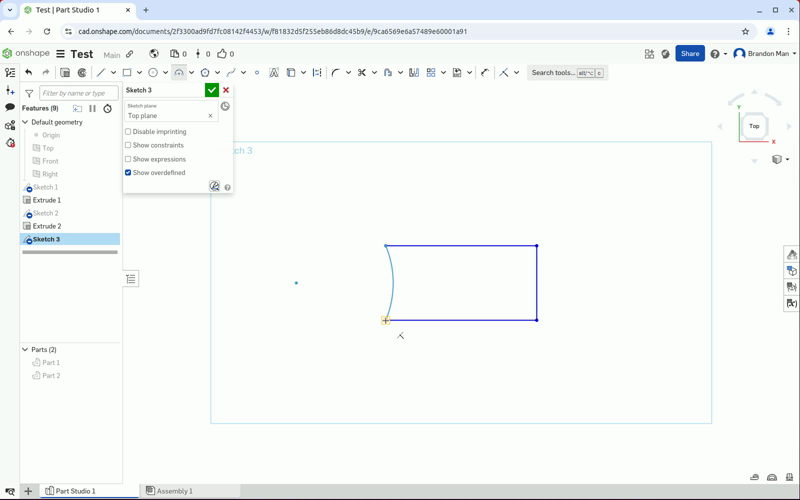
mouse_move(422, 283)
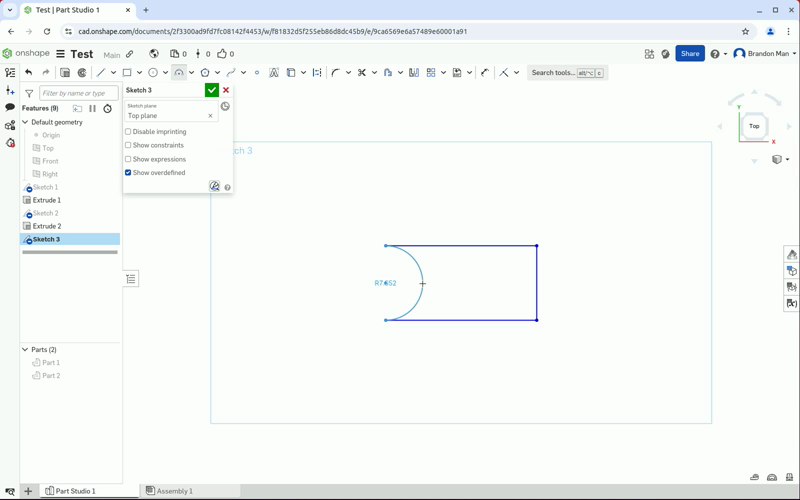
click(422, 283)
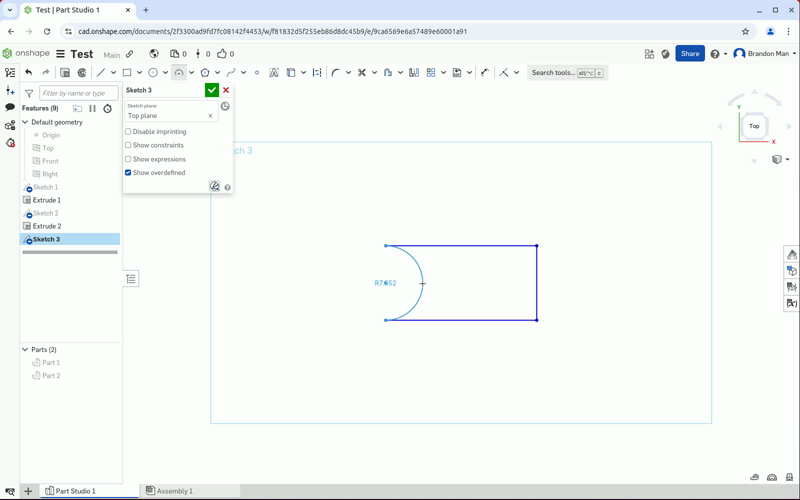
key_up(shift)
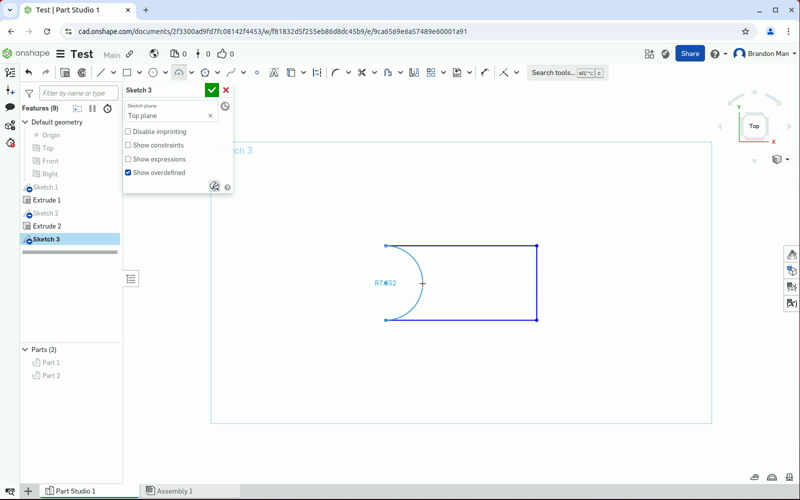
key(esc)
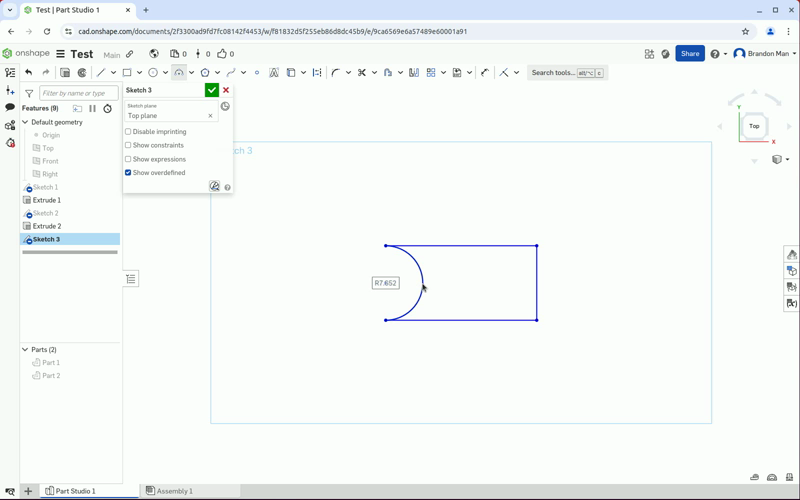
mouse_move(431, 285)
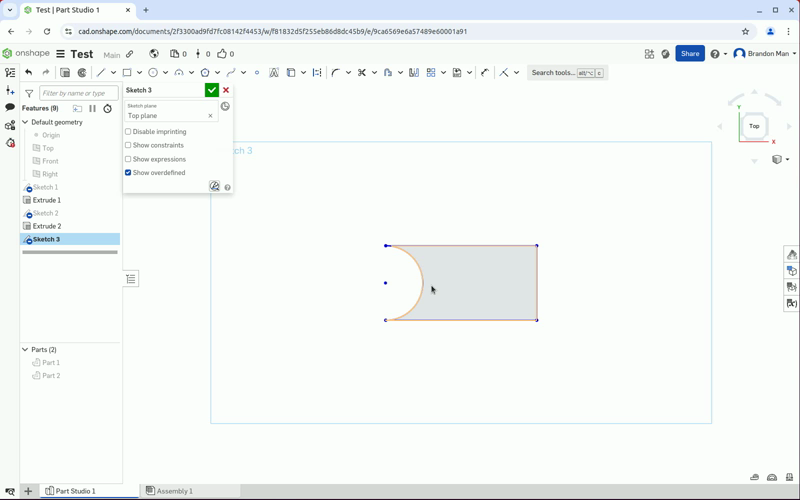
scroll(6)
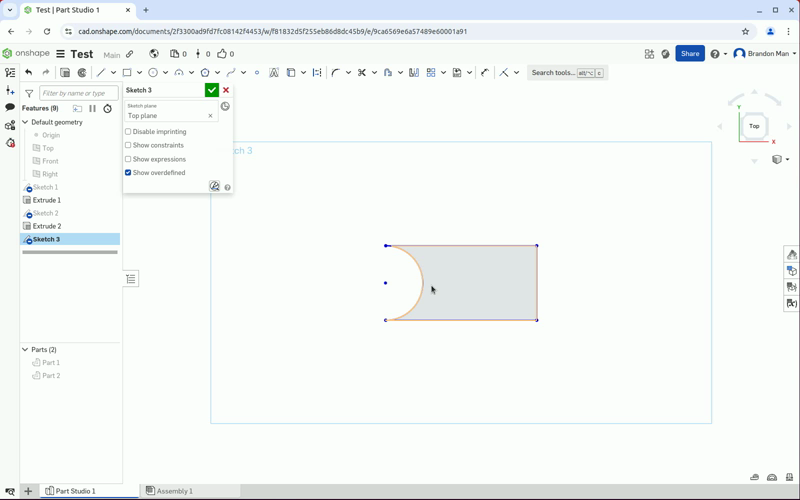
scroll(6)
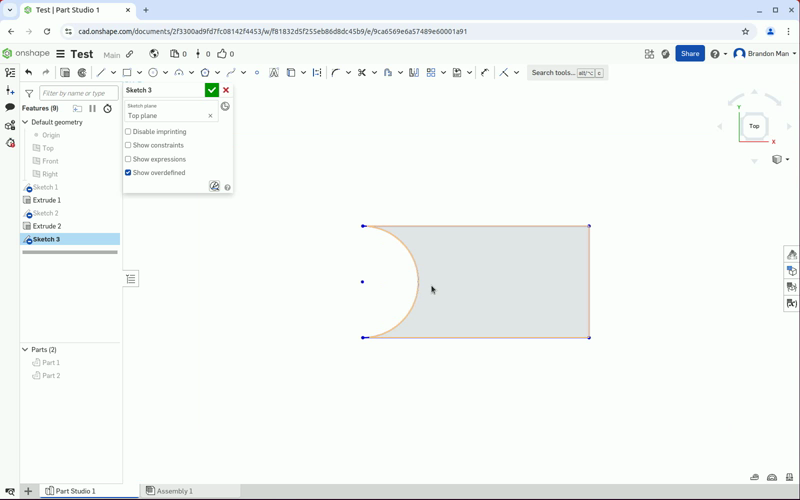
scroll(6)
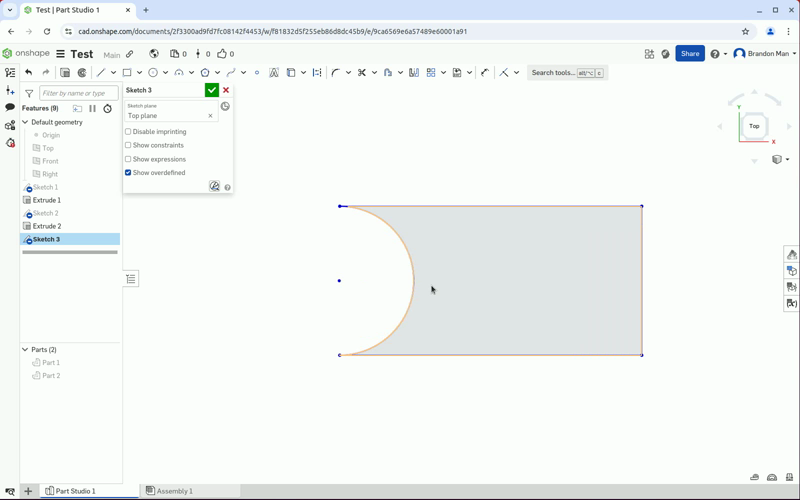
scroll(6)
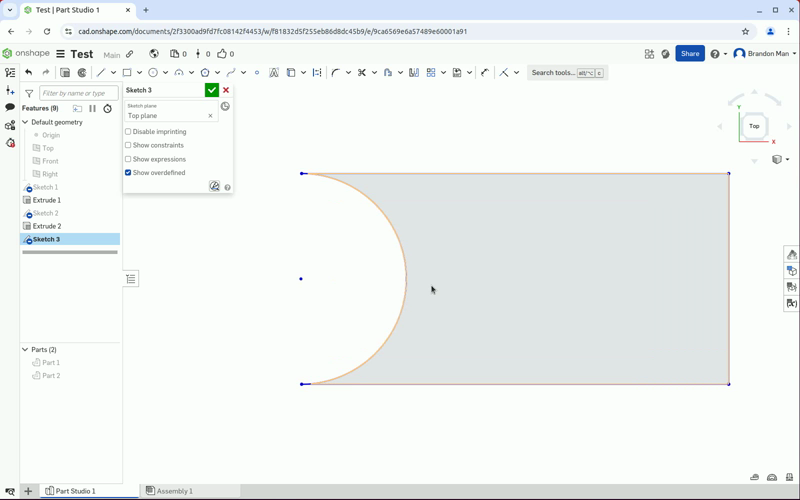
scroll(6)
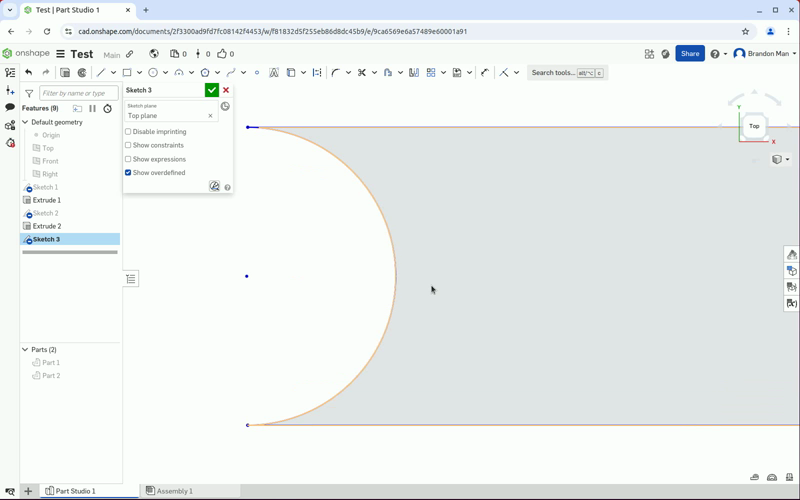
scroll(6)
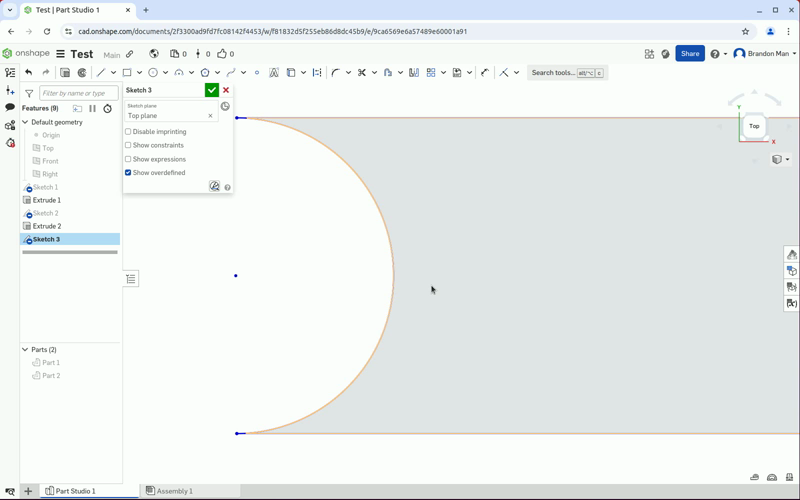
scroll(6)
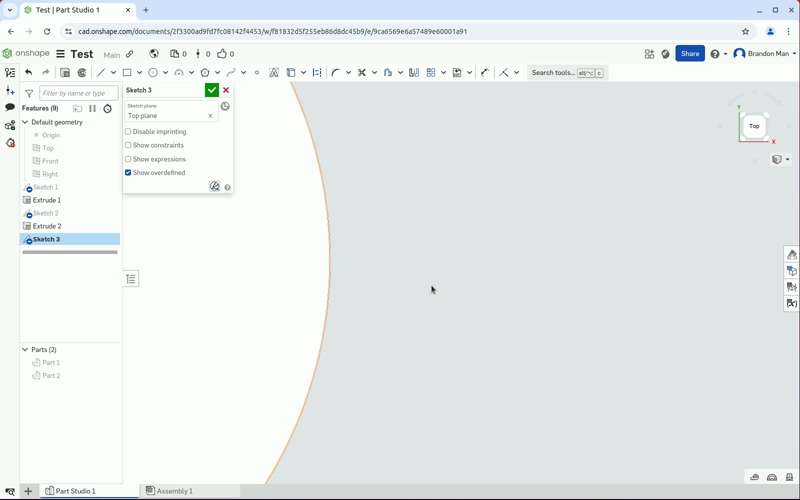
click(431, 285)
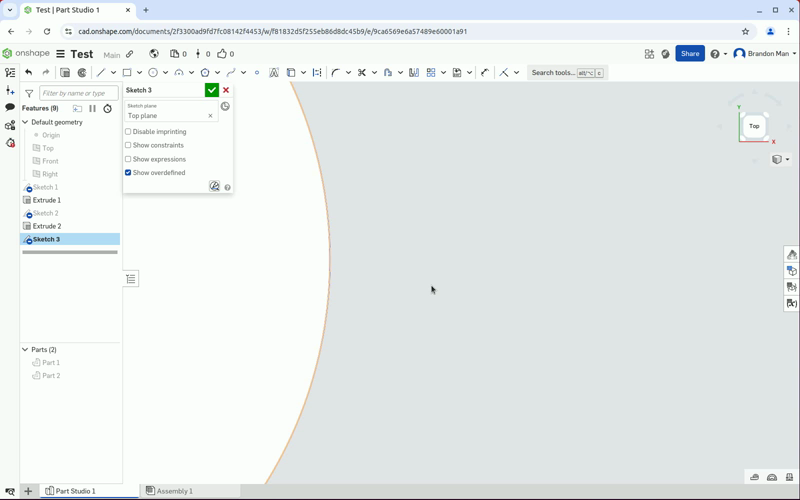
scroll(-6)
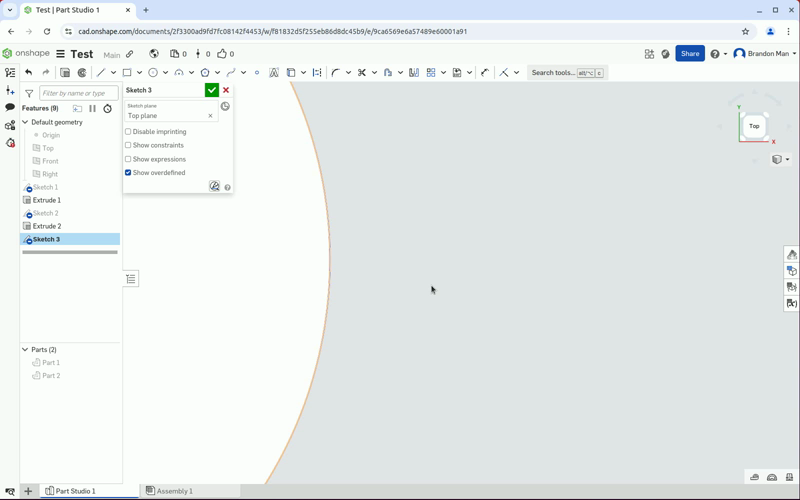
scroll(-6)
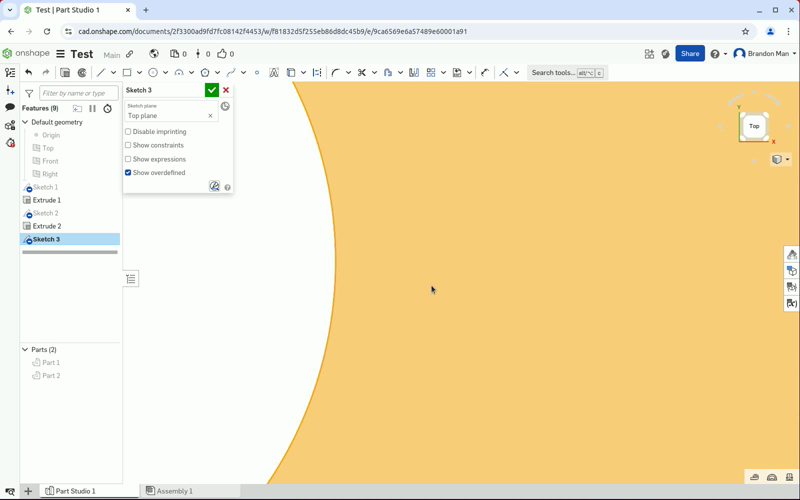
scroll(-6)
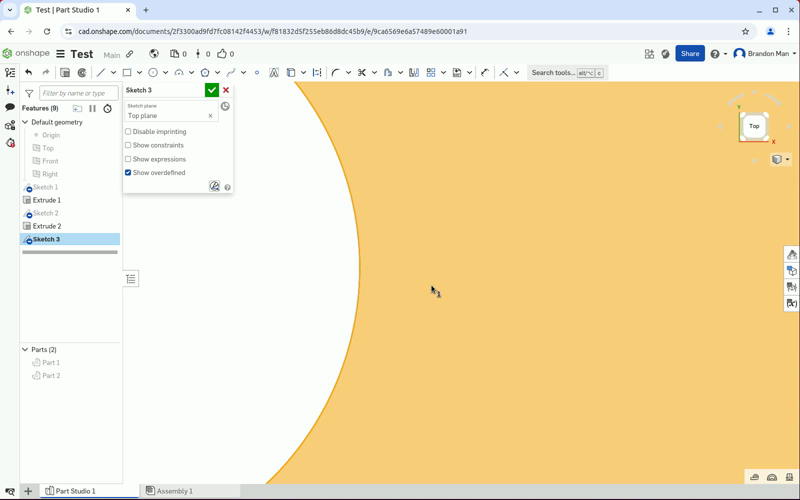
scroll(-6)
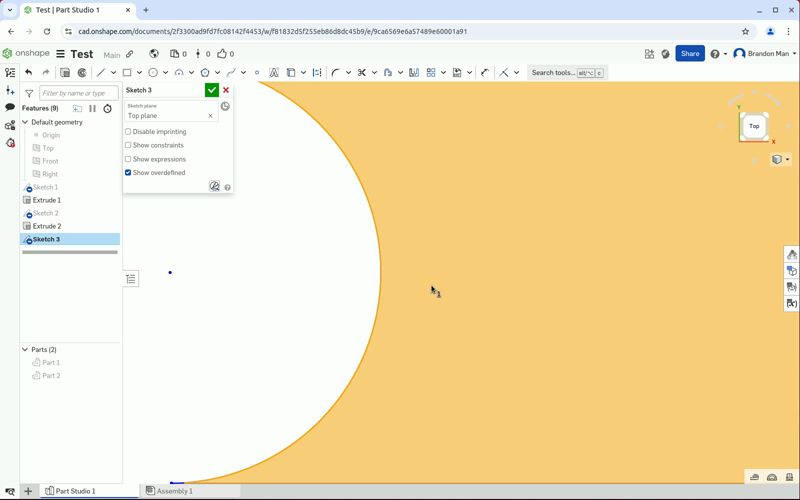
scroll(-6)
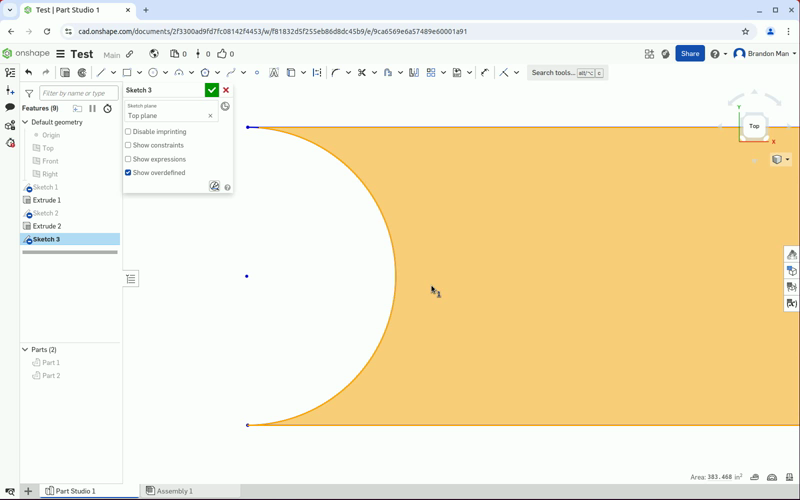
scroll(-6)
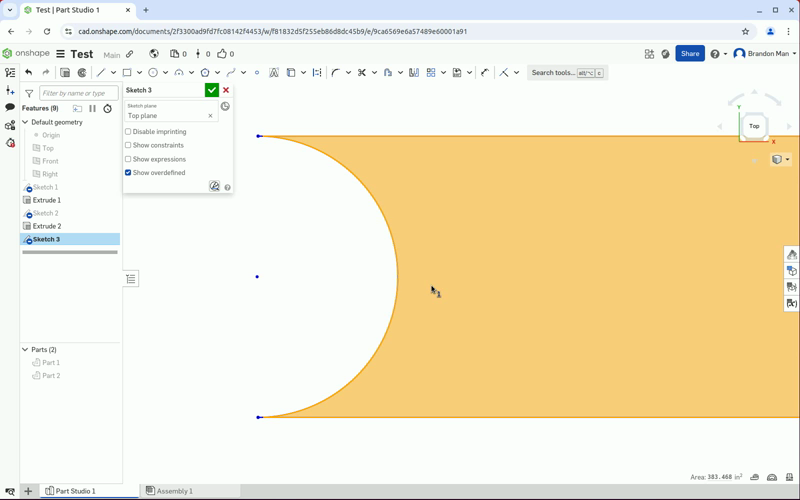
scroll(-6)
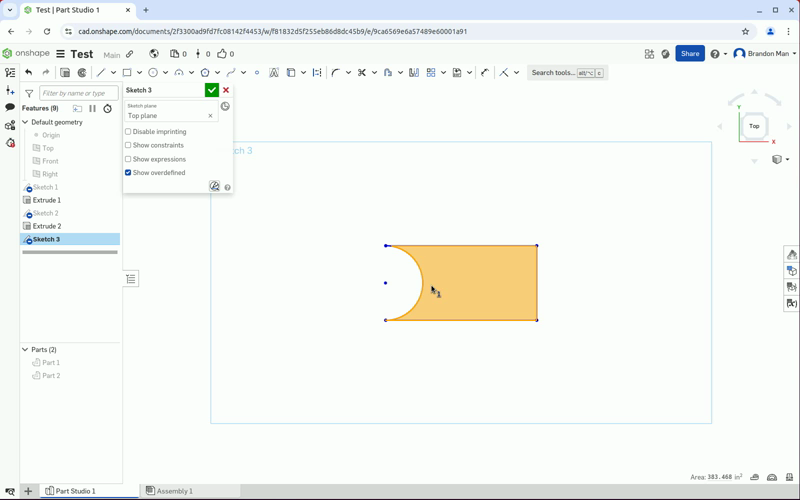
mouse_move(73, 352)
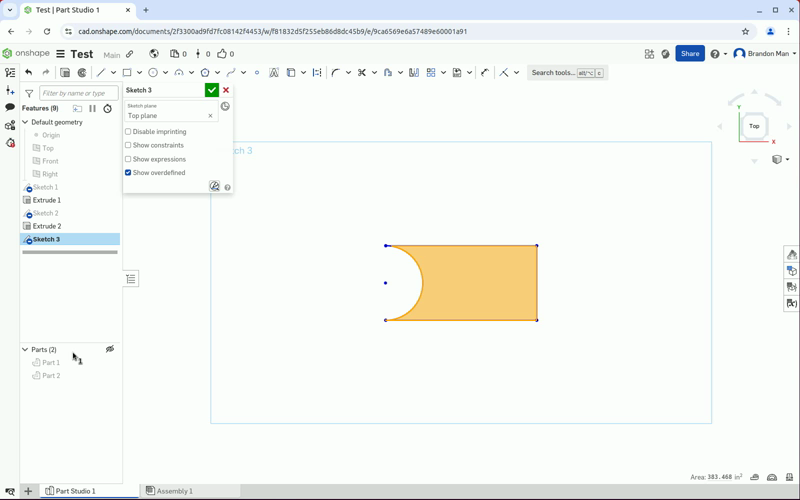
key(shift+y)
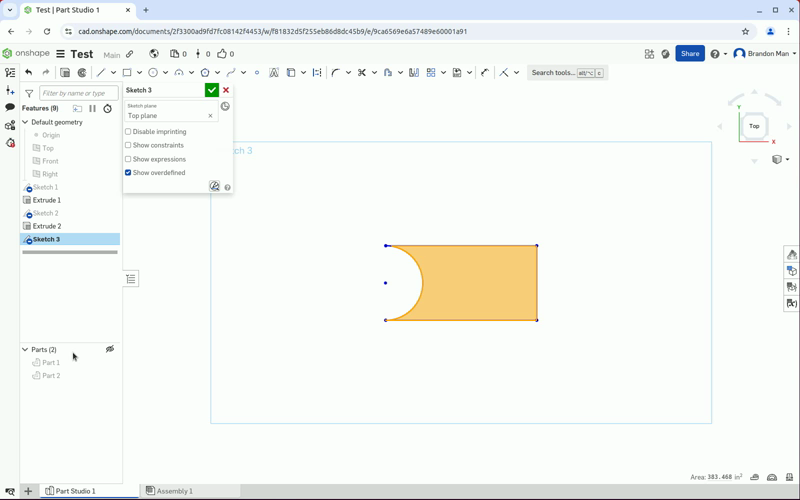
key(shift+e)
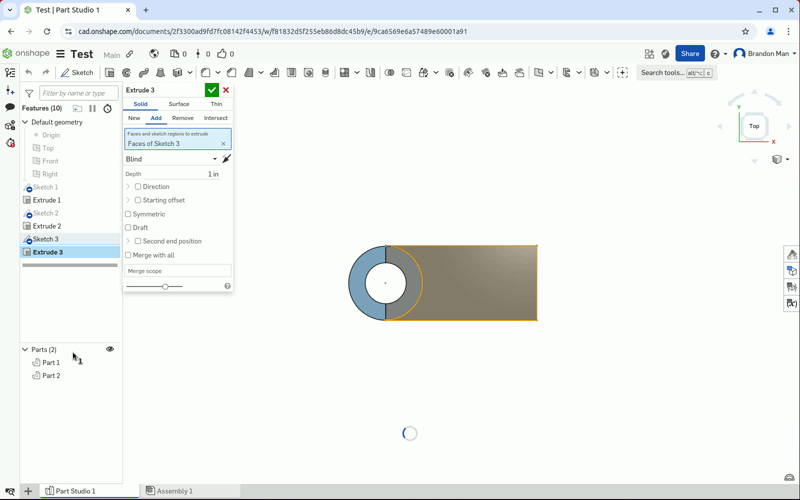
mouse_move(143, 106)
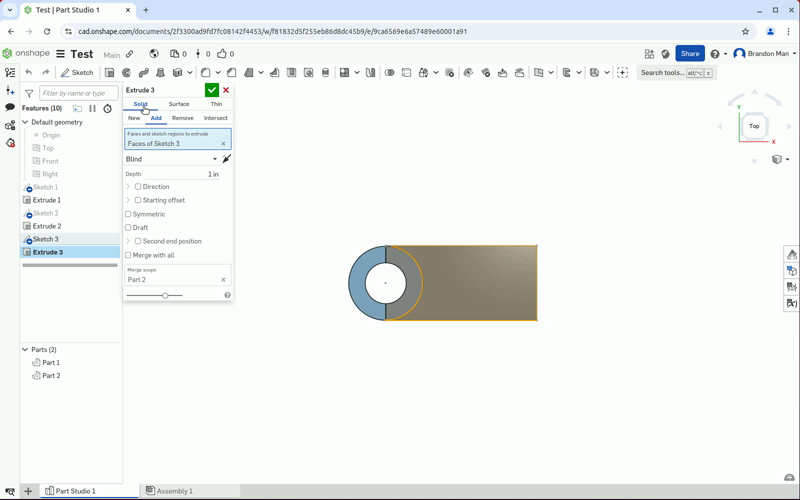
click(143, 106)
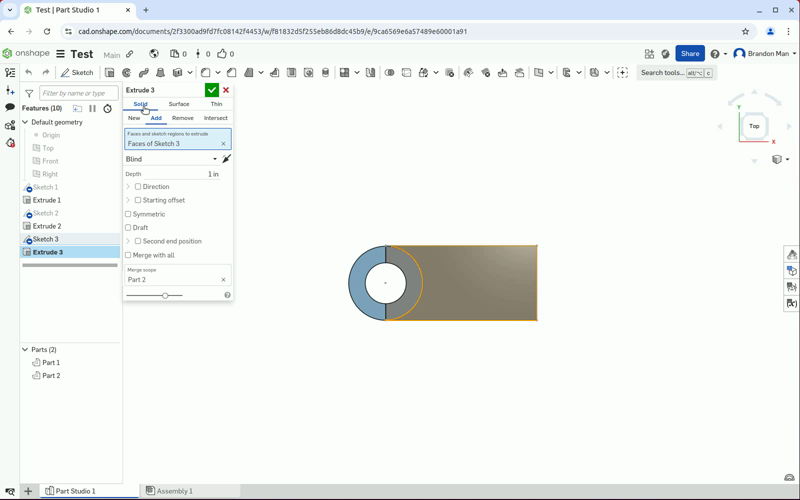
mouse_move(137, 120)
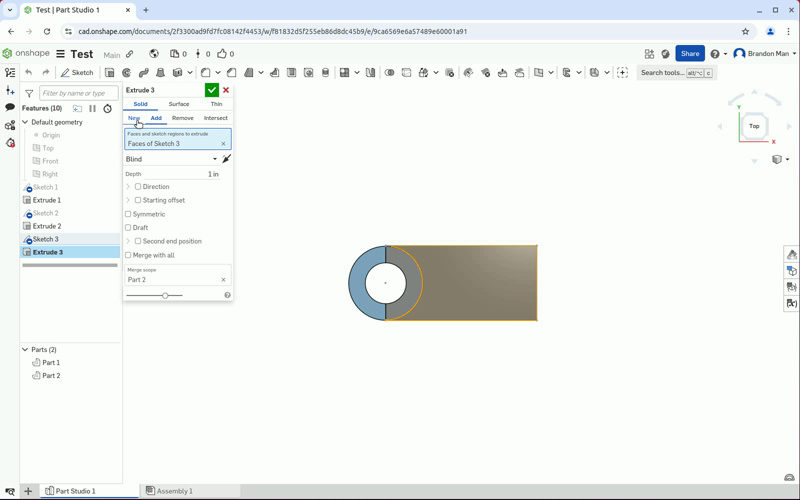
click(137, 120)
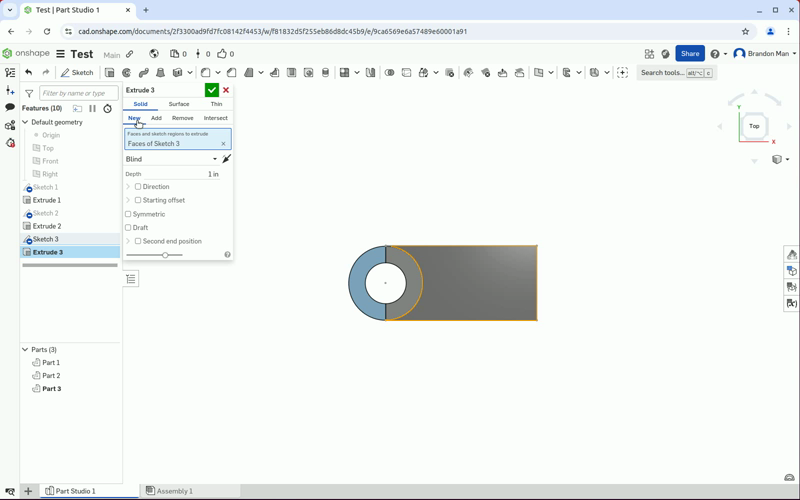
key(tab, 4)
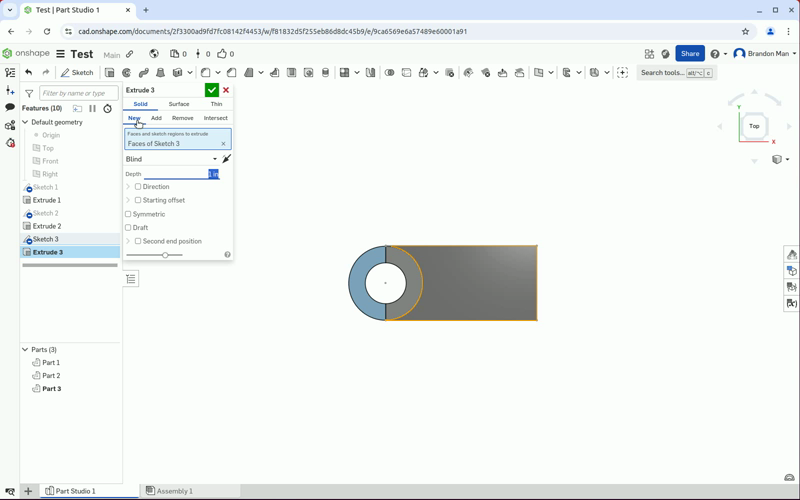
text(6.74)
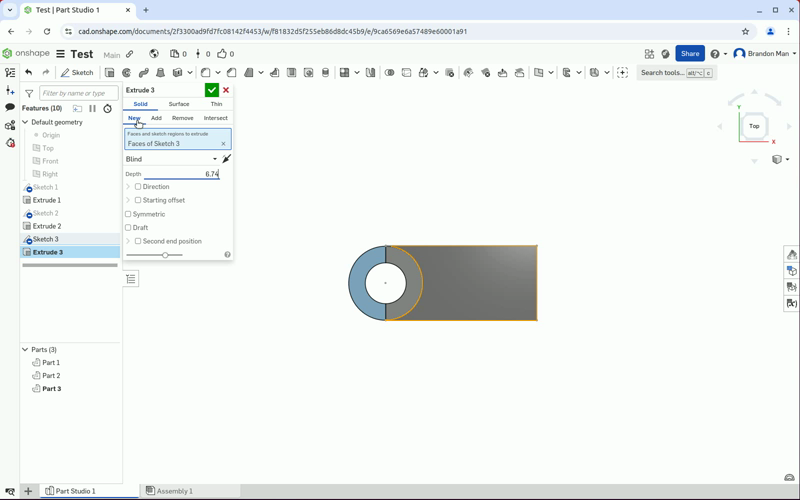
key(enter)
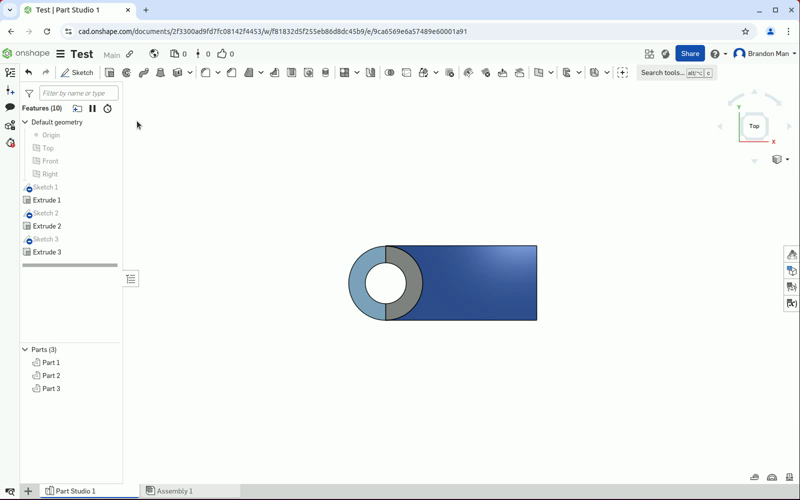
key(shift+h)
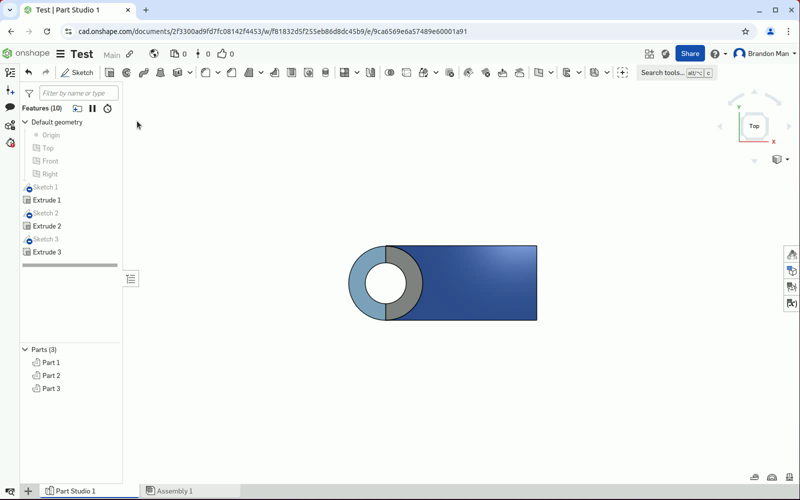
key(shift+h)
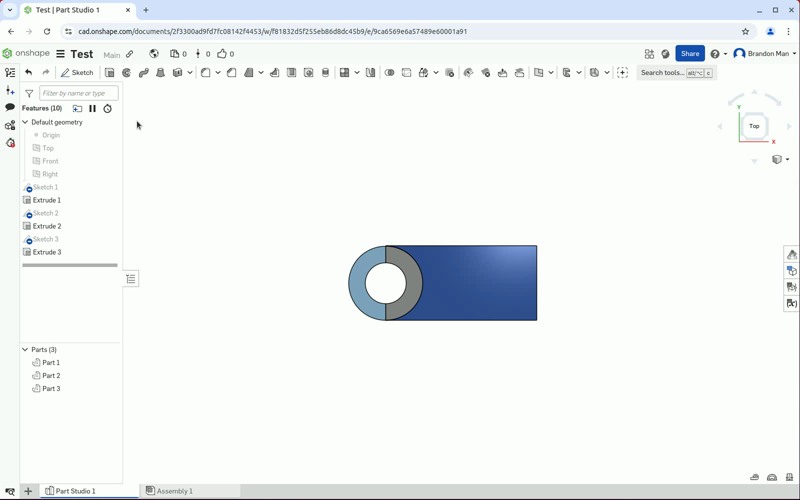
mouse_move(73, 189)
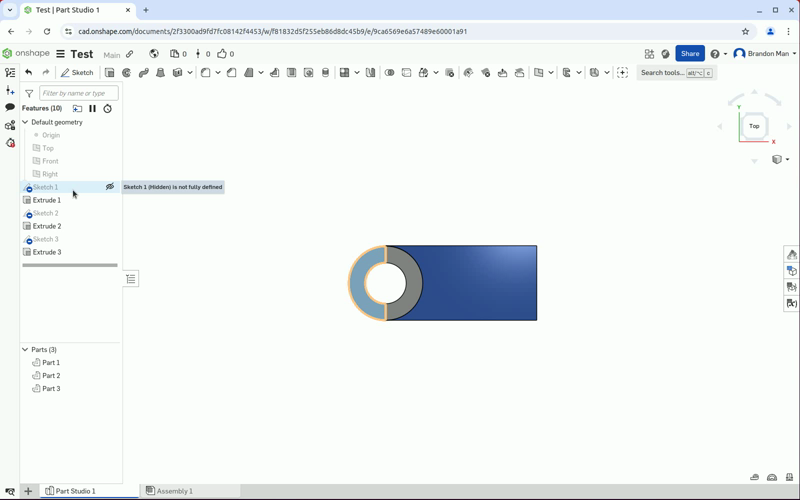
click(73, 189)
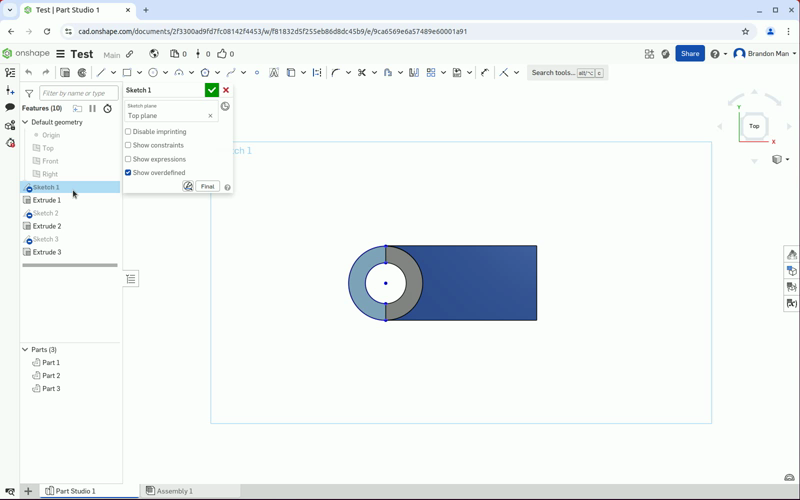
mouse_move(229, 92)
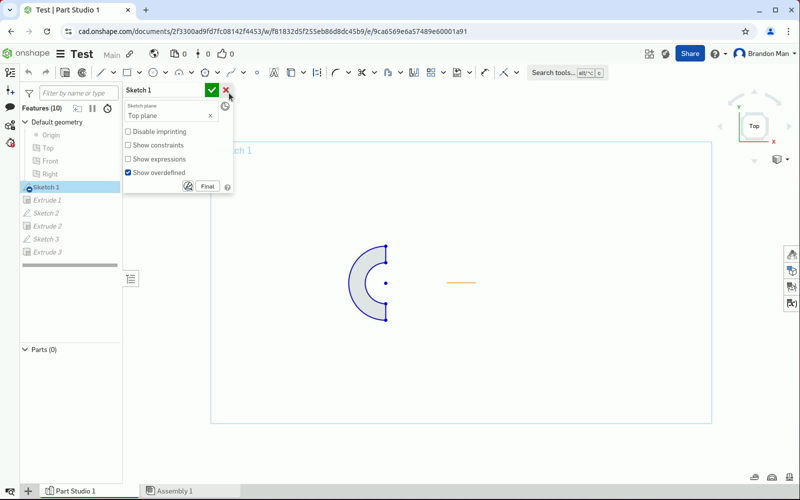
click(229, 92)
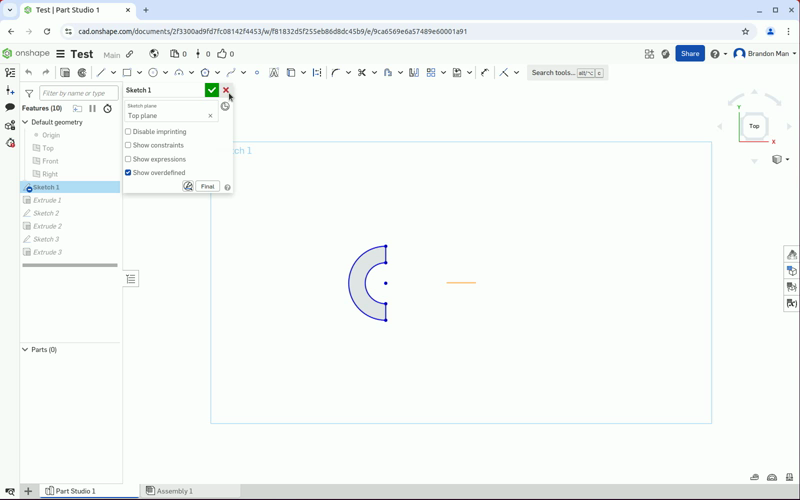
key(shift+s)
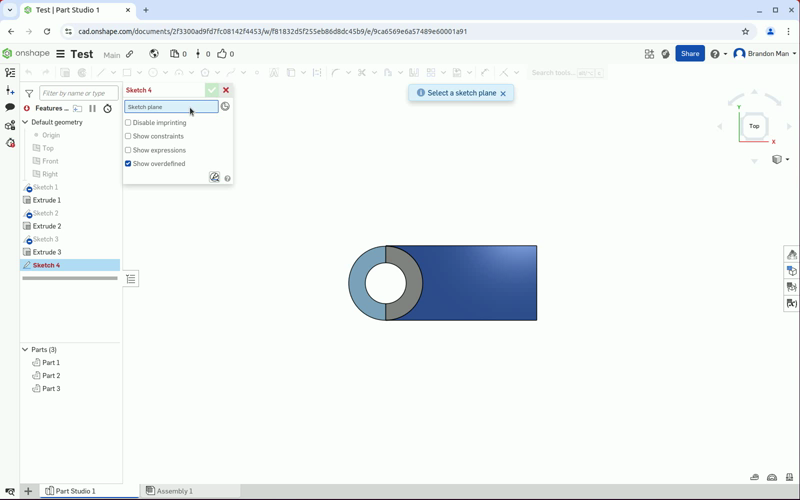
mouse_move(73, 150)
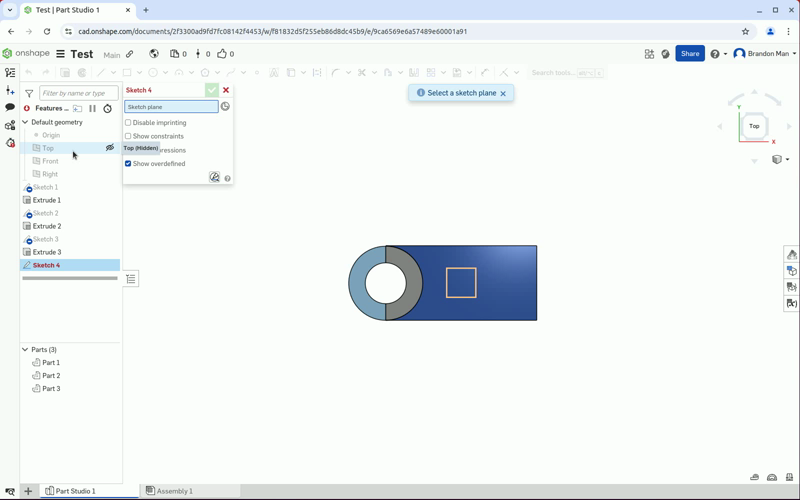
click(73, 150)
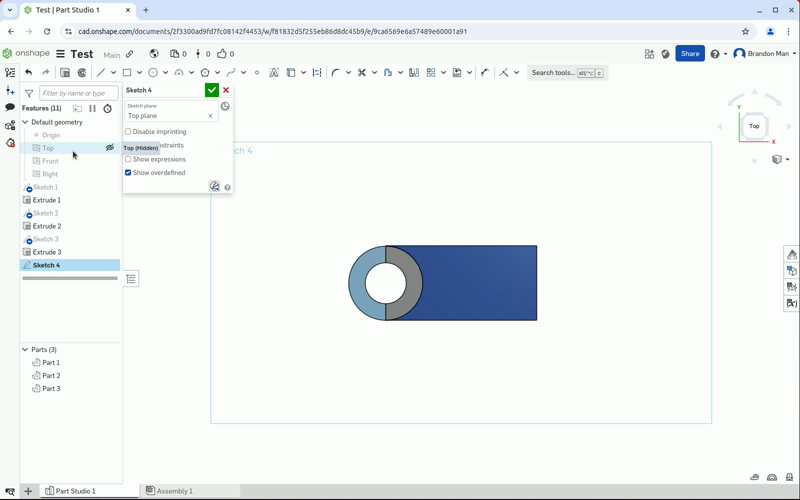
mouse_move(73, 352)
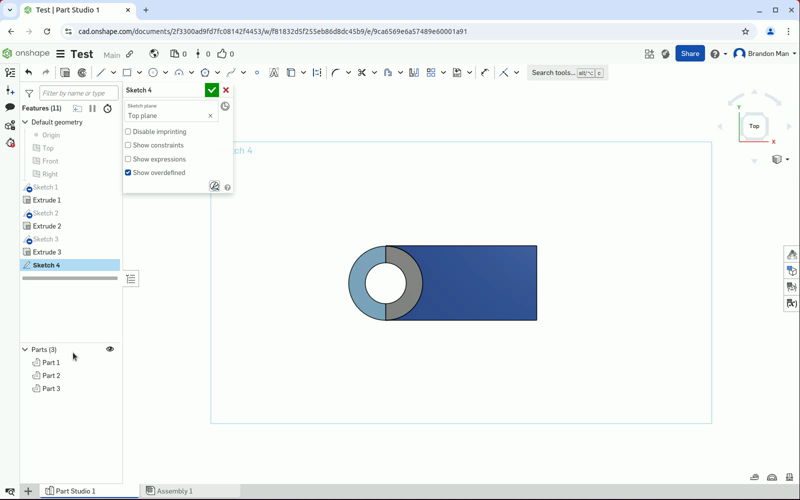
key(y)
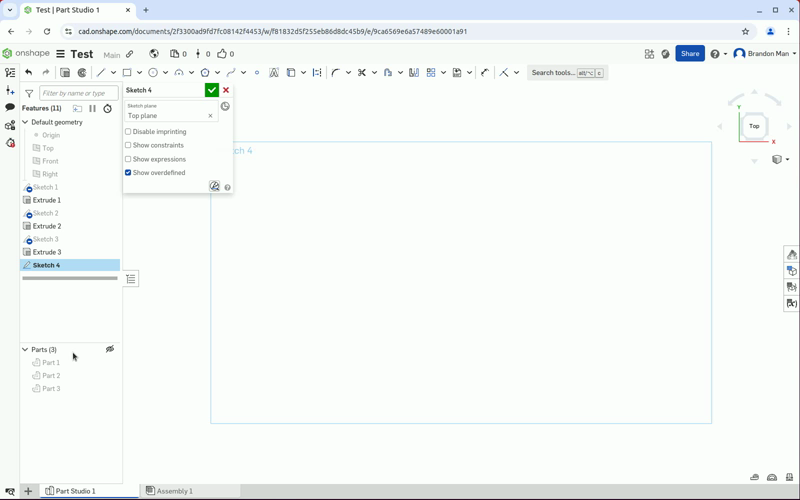
key(a)
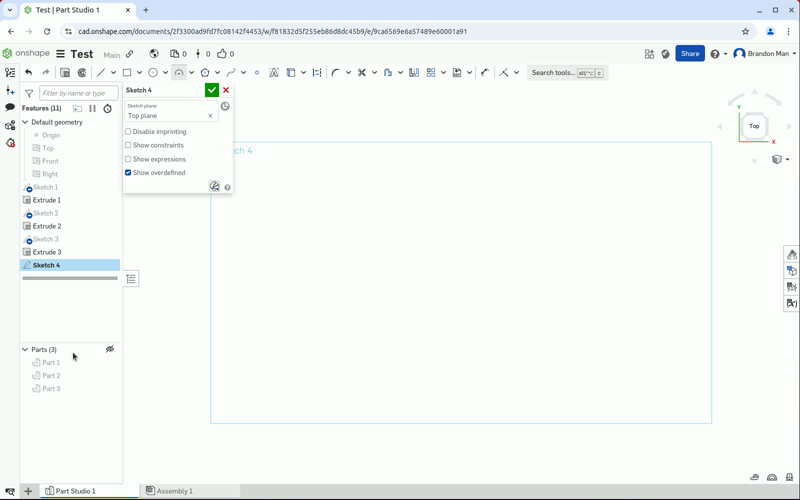
key_down(shift)
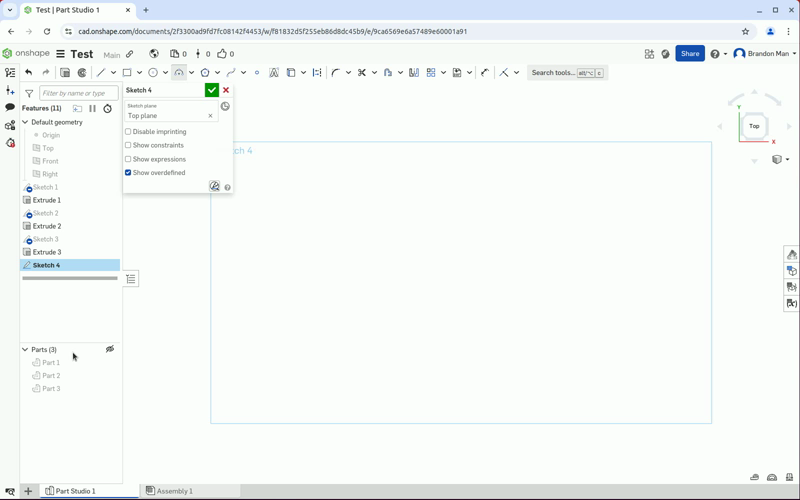
mouse_move(385, 320)
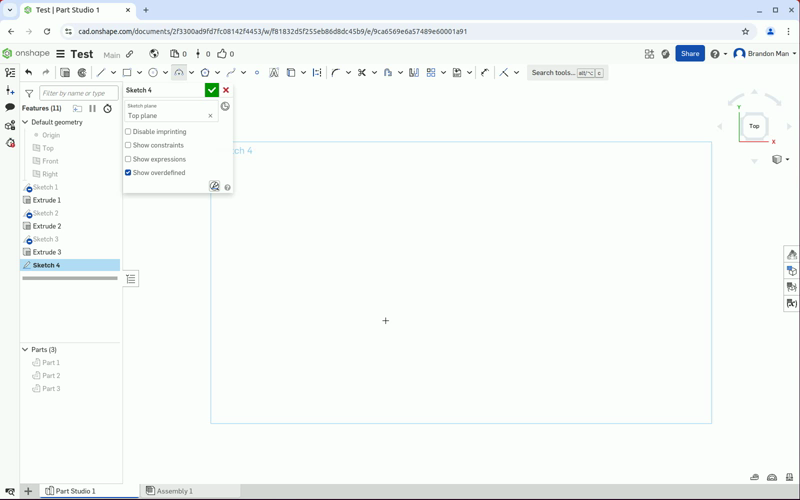
click(385, 320)
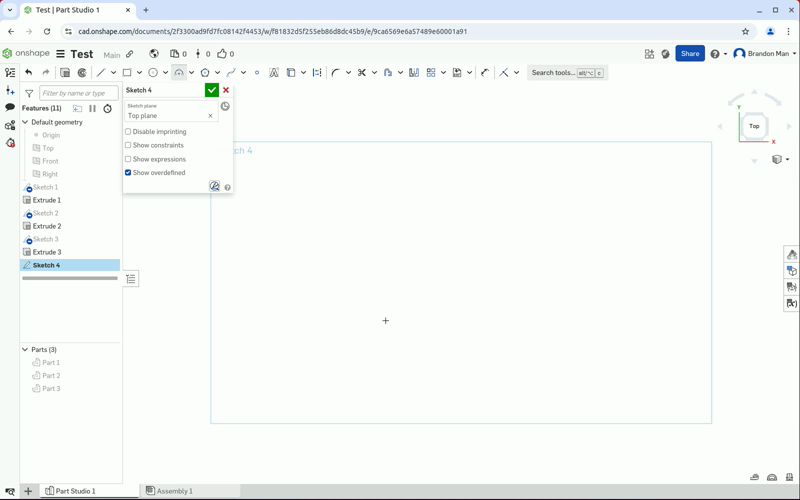
key_up(shift)
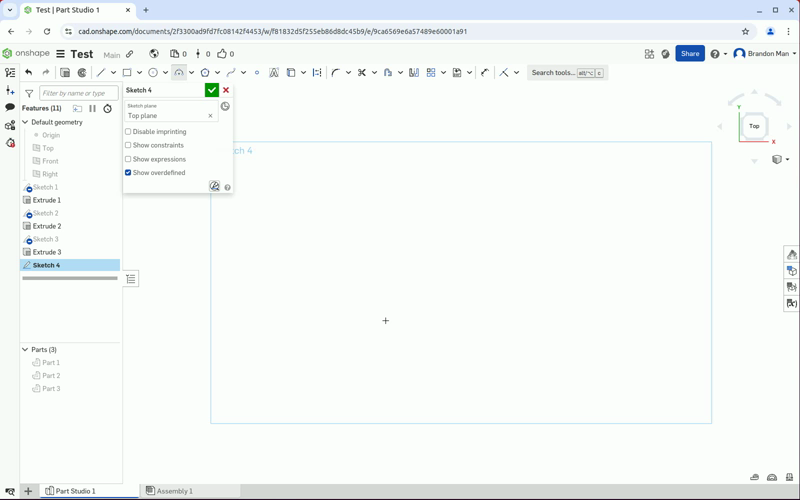
key_down(shift)
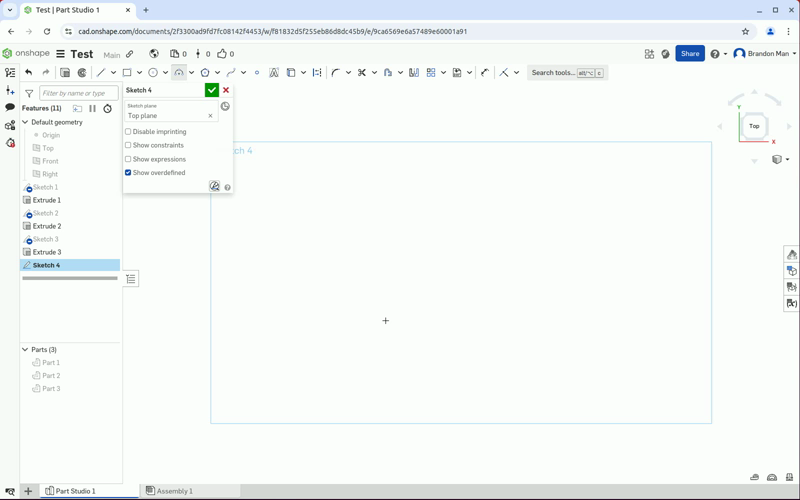
mouse_move(385, 246)
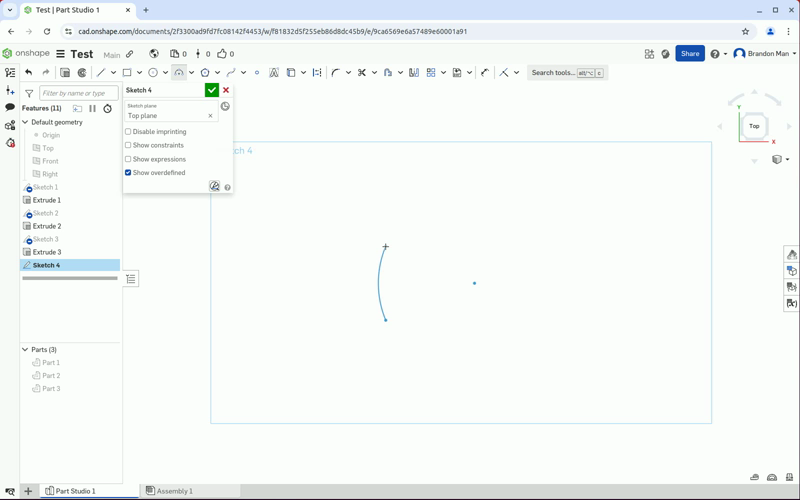
click(385, 246)
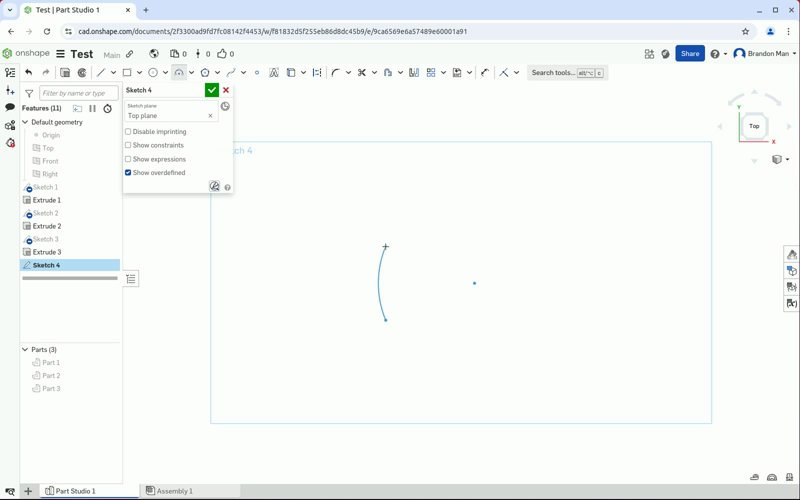
mouse_move(422, 283)
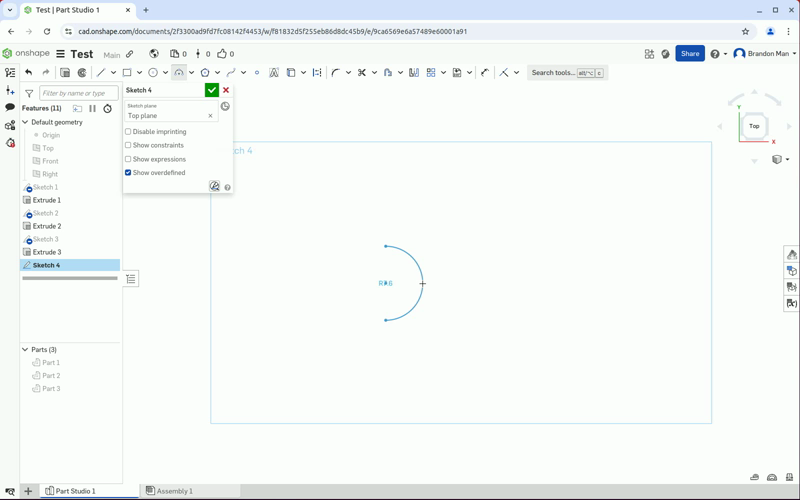
click(422, 283)
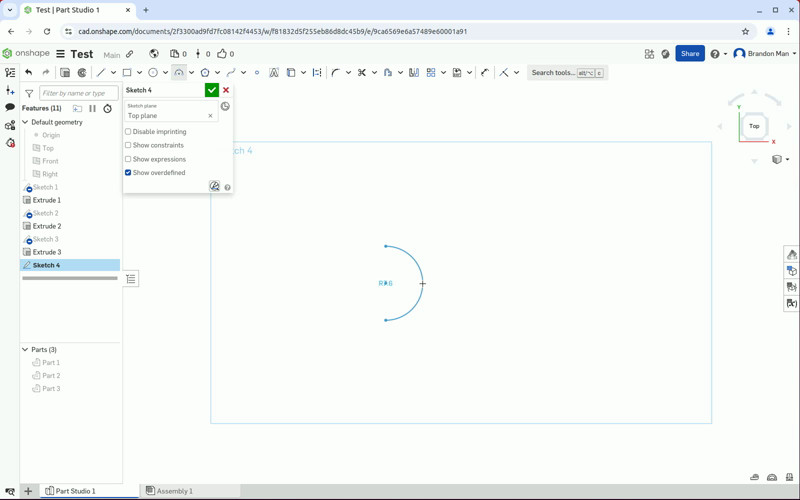
key_up(shift)
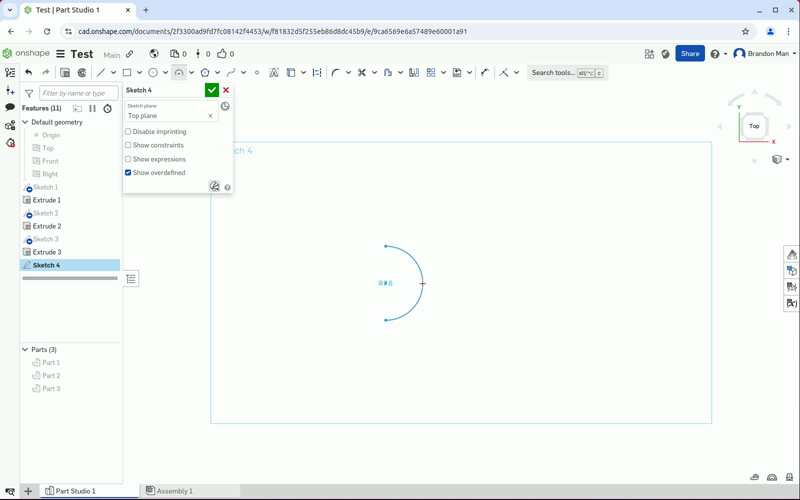
key(esc)
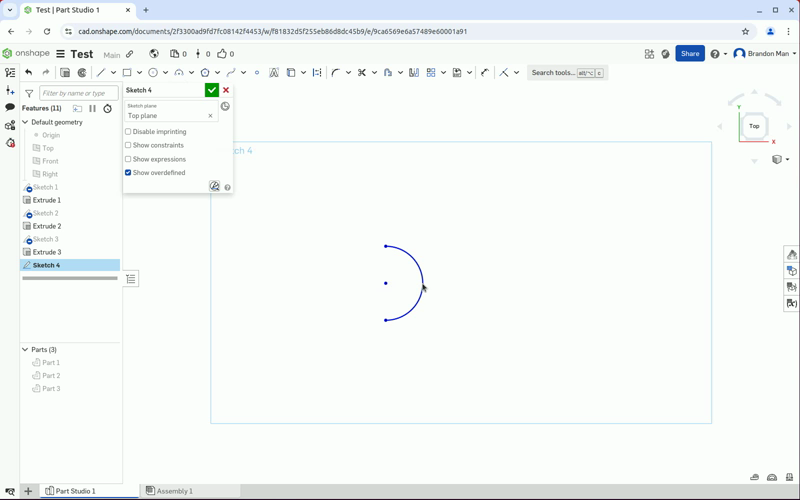
key(l)
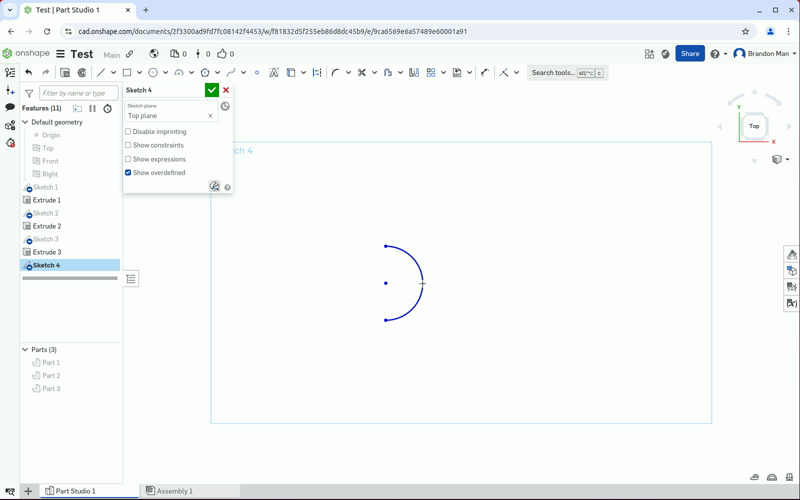
mouse_move(385, 246)
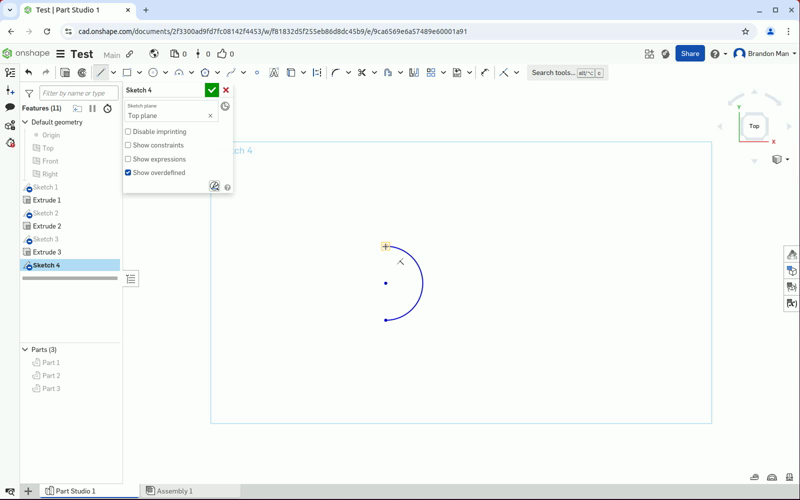
click(385, 246)
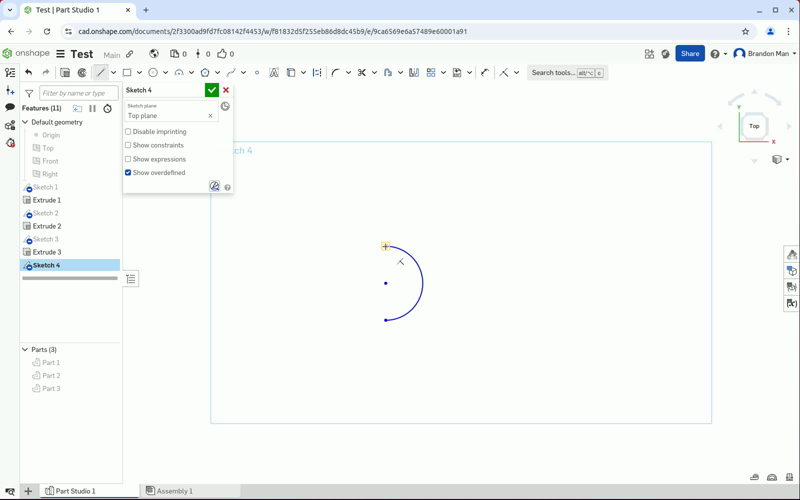
key_down(shift)
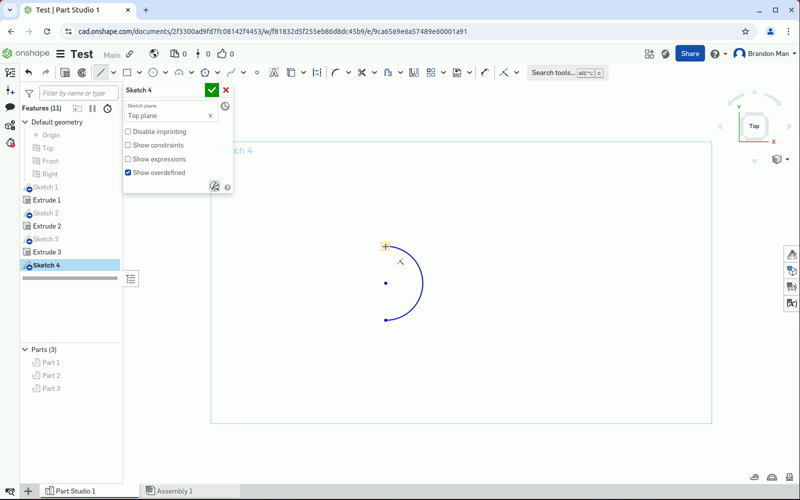
mouse_move(415, 246)
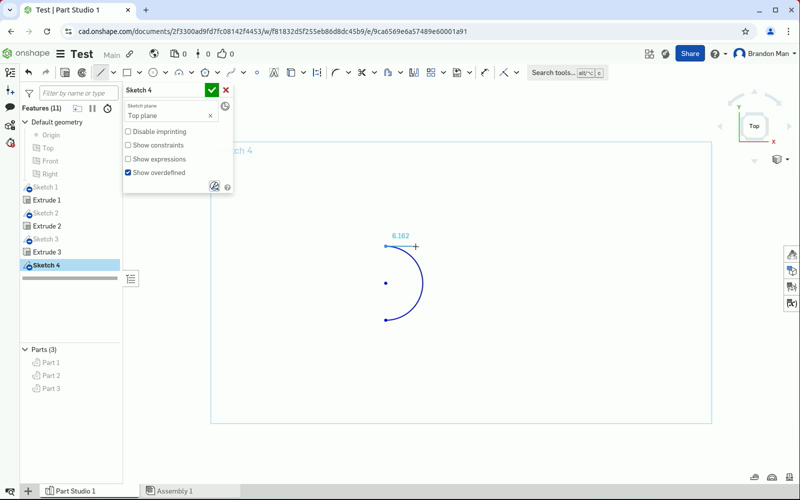
mouse_move(385, 262)
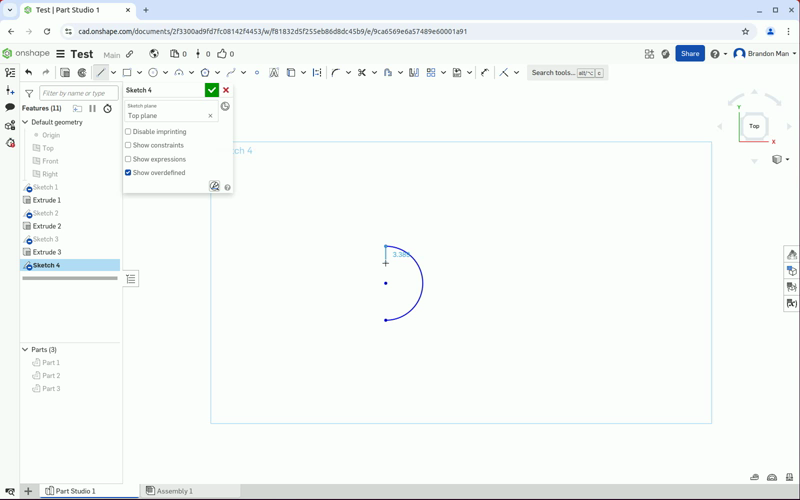
click(385, 262)
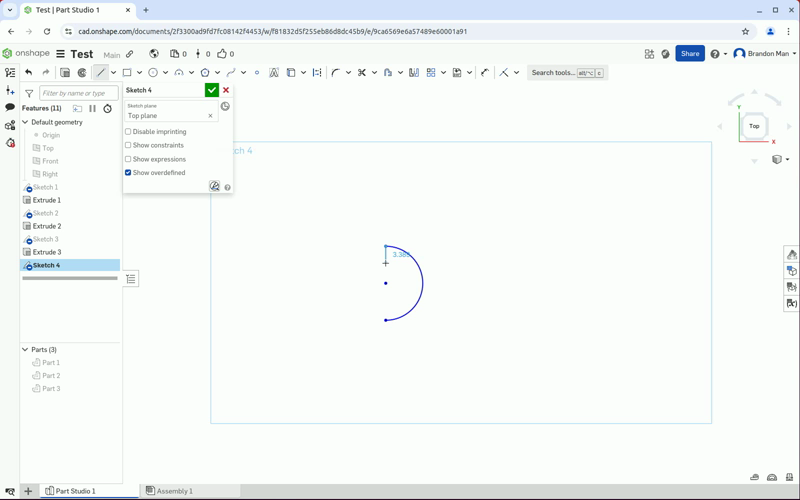
key_up(shift)
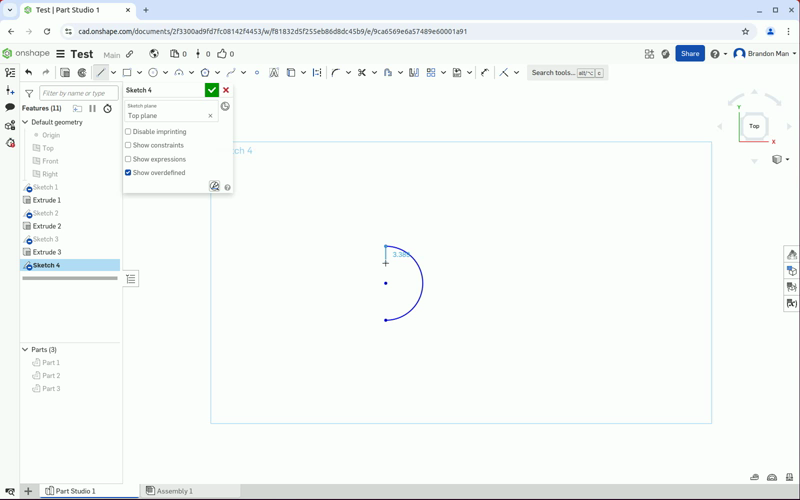
key(esc)
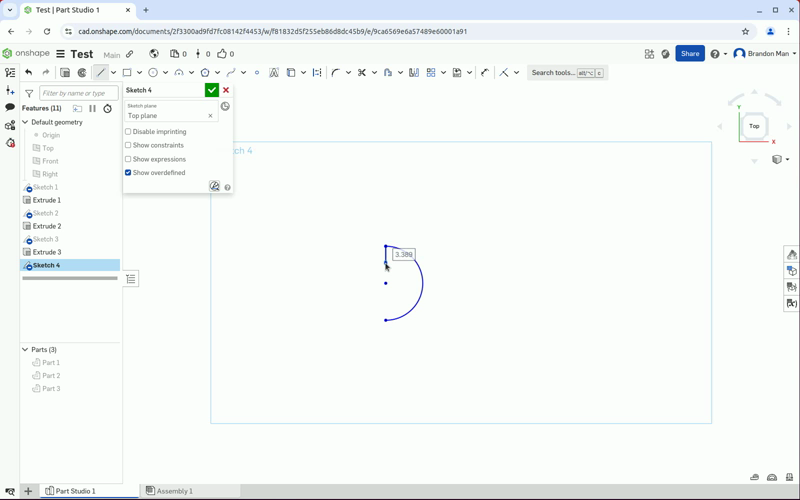
key(a)
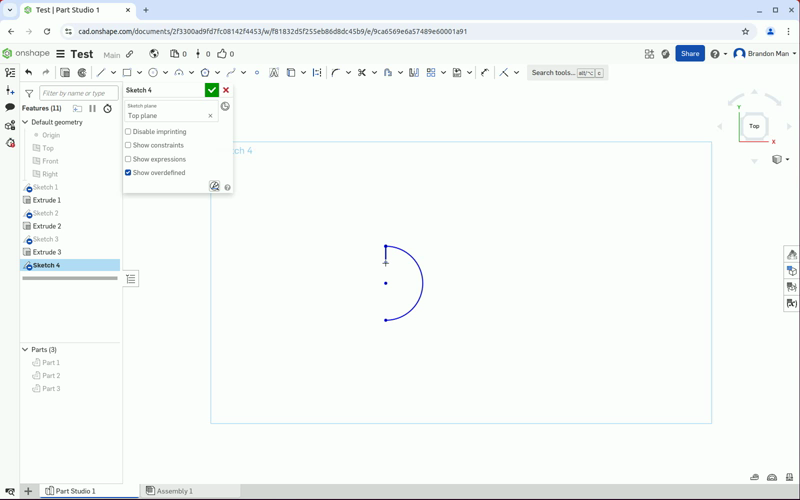
mouse_move(385, 262)
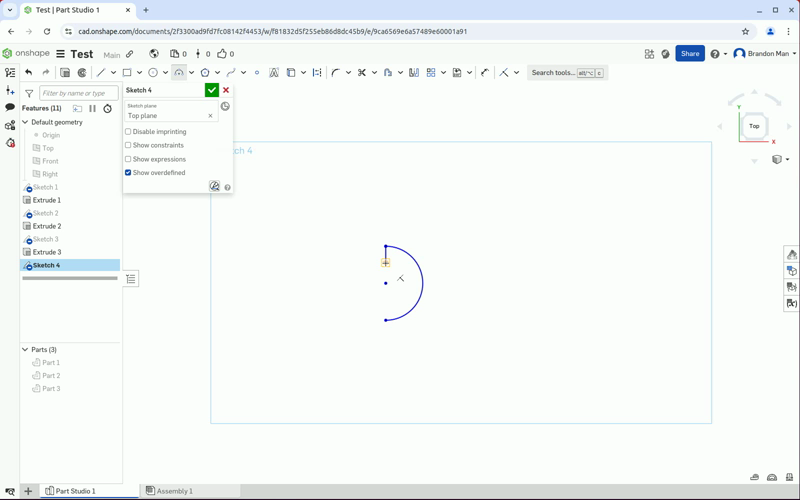
click(385, 262)
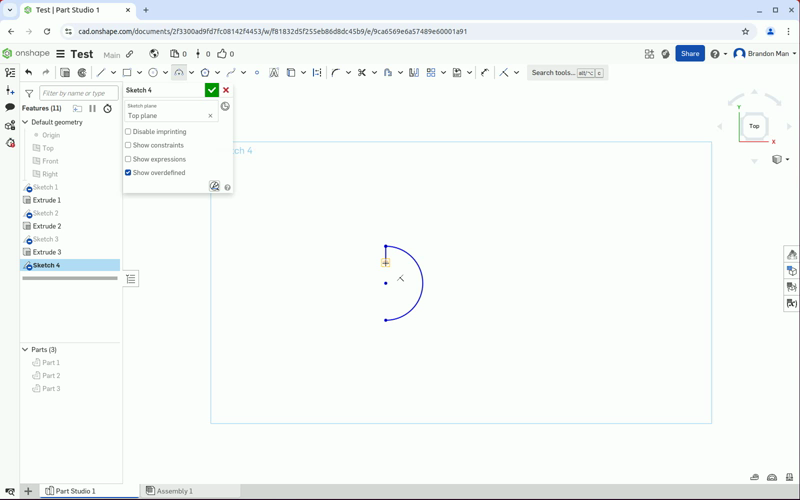
key_down(shift)
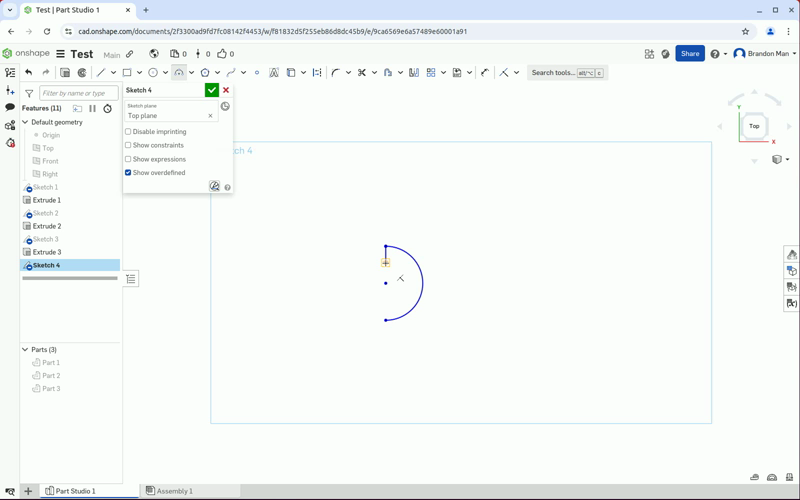
mouse_move(385, 303)
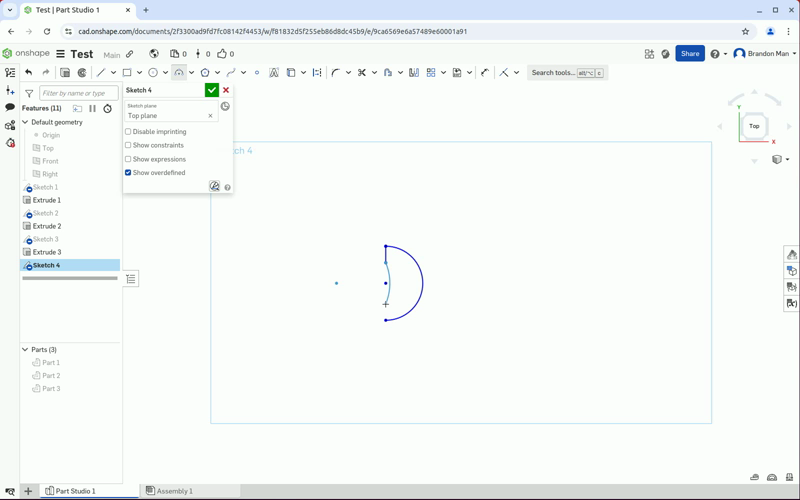
click(385, 303)
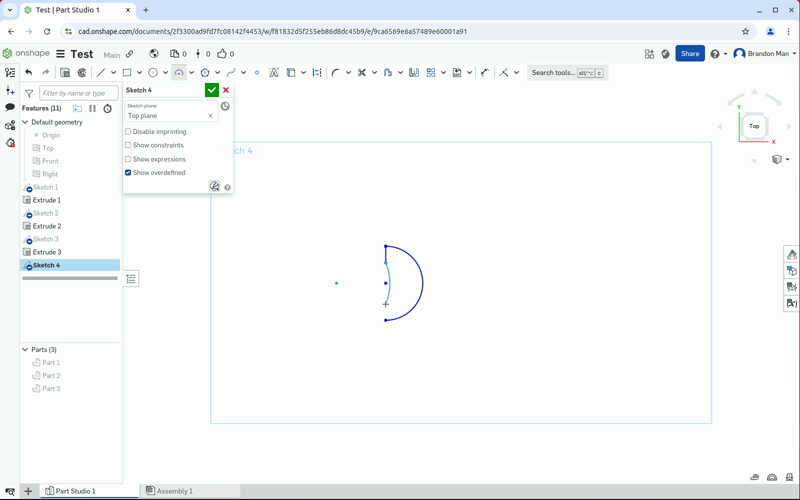
mouse_move(406, 283)
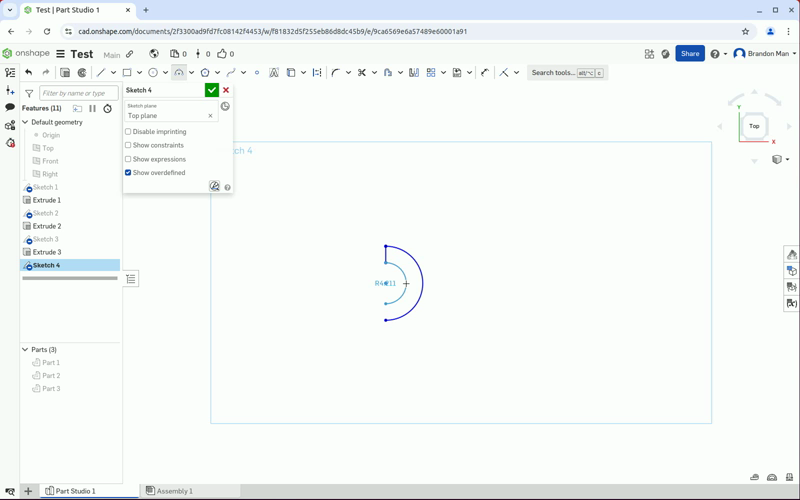
click(406, 283)
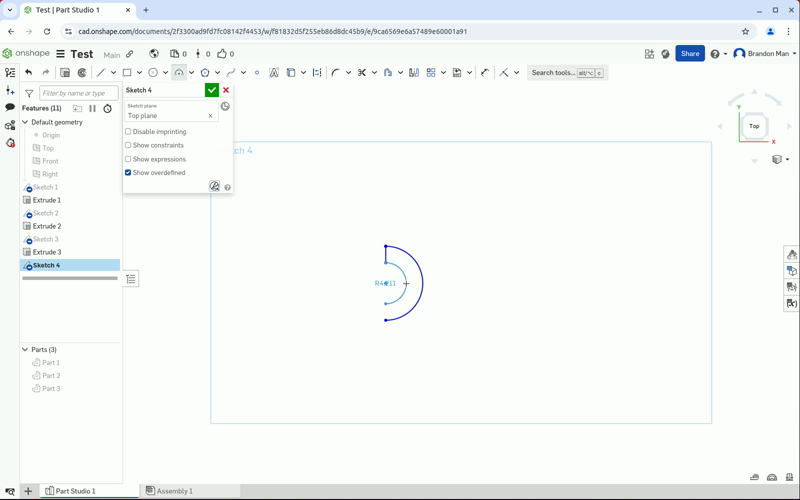
key_up(shift)
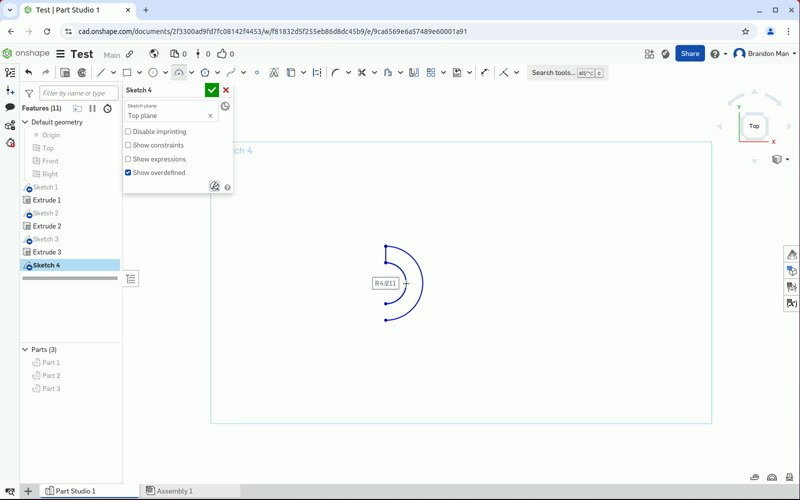
key(esc)
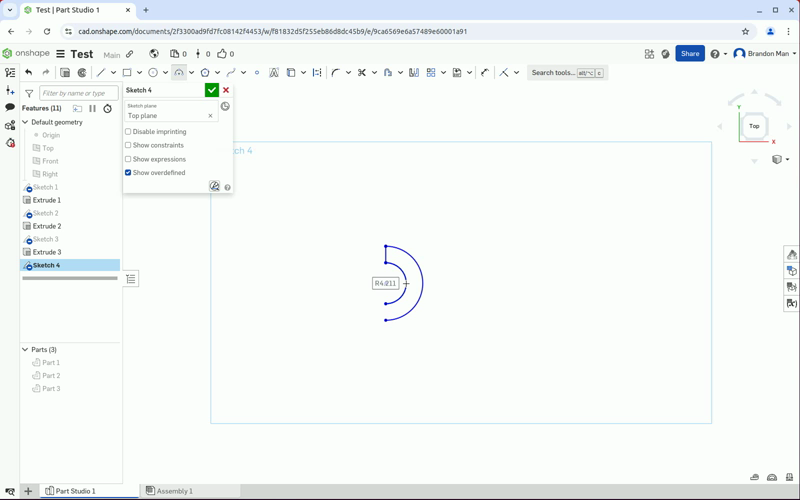
key(l)
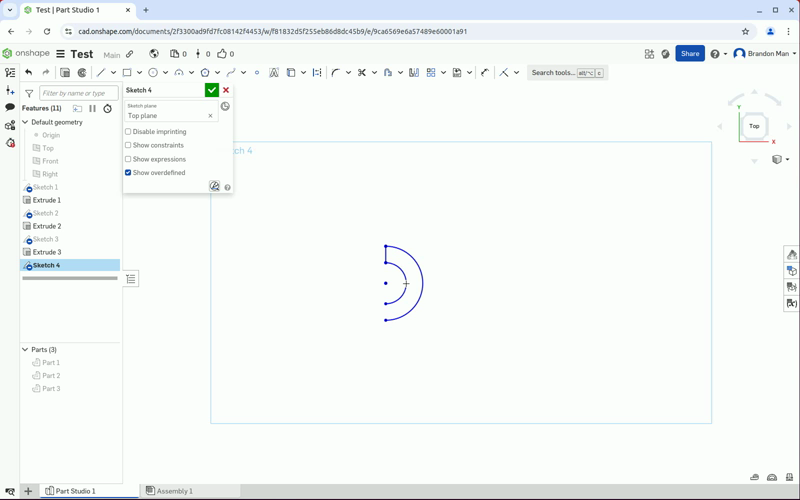
mouse_move(385, 303)
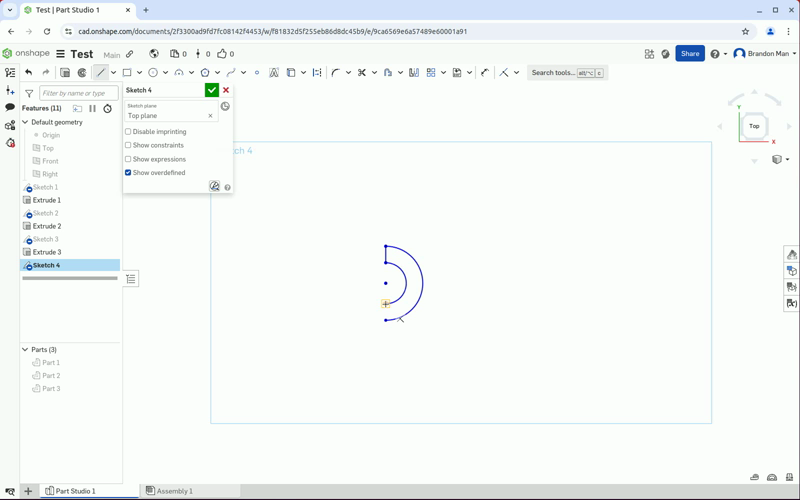
click(385, 303)
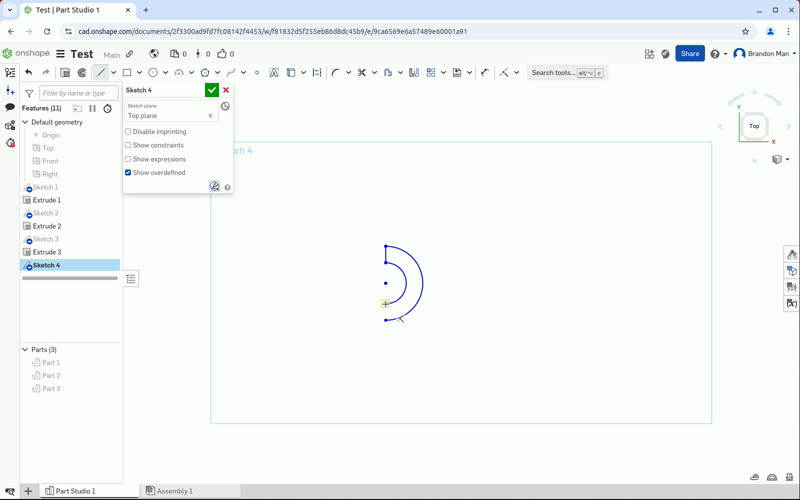
mouse_move(415, 303)
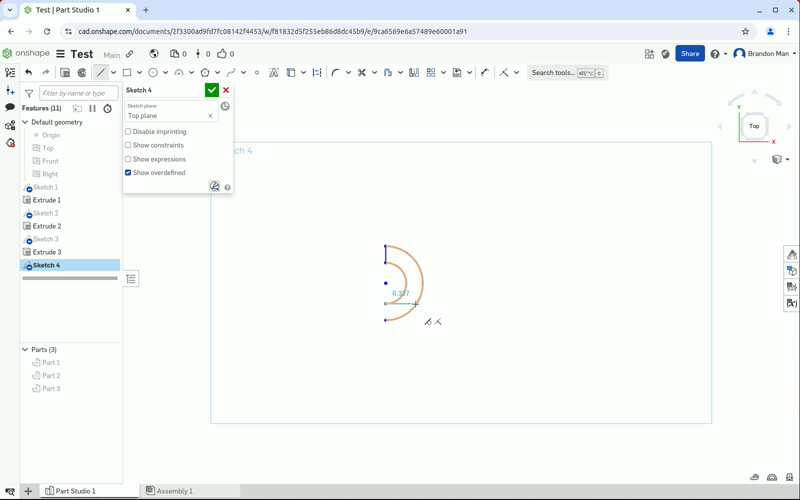
key_down(shift)
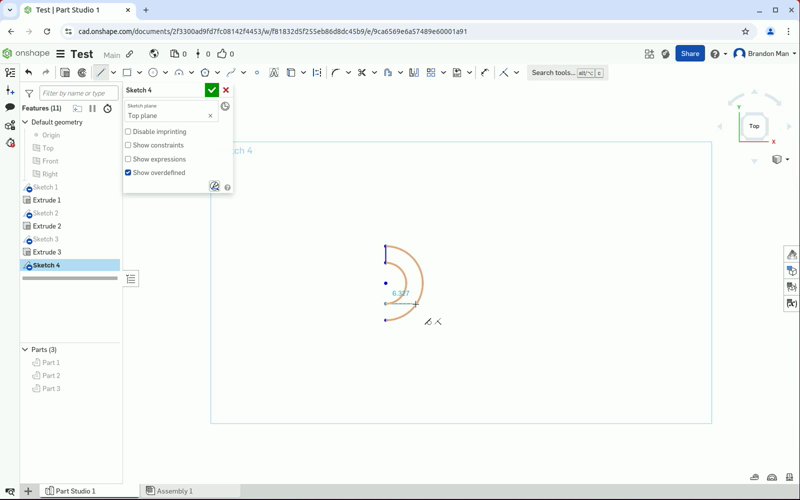
mouse_move(385, 320)
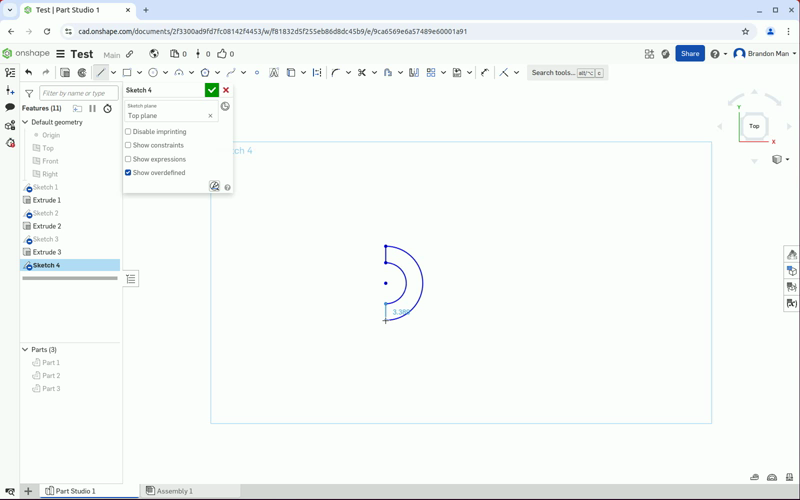
key_up(shift)
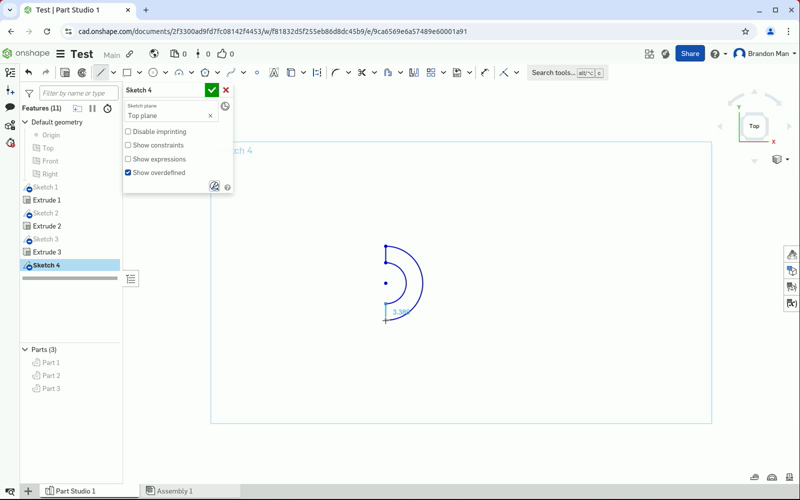
click(385, 320)
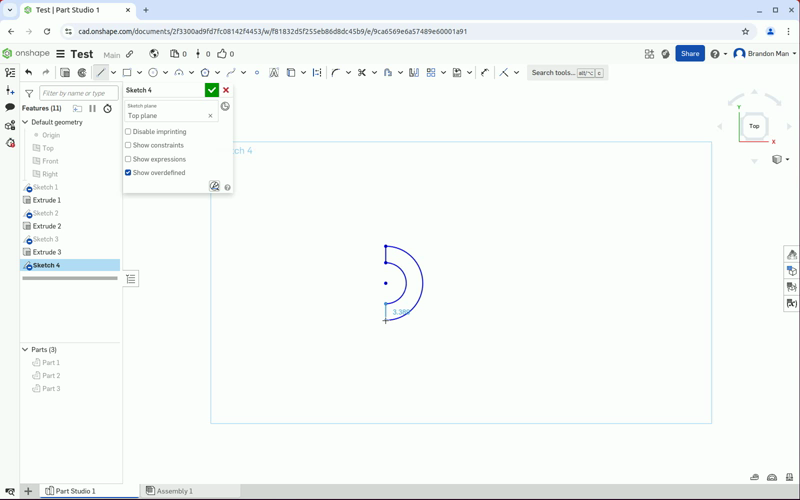
key(esc)
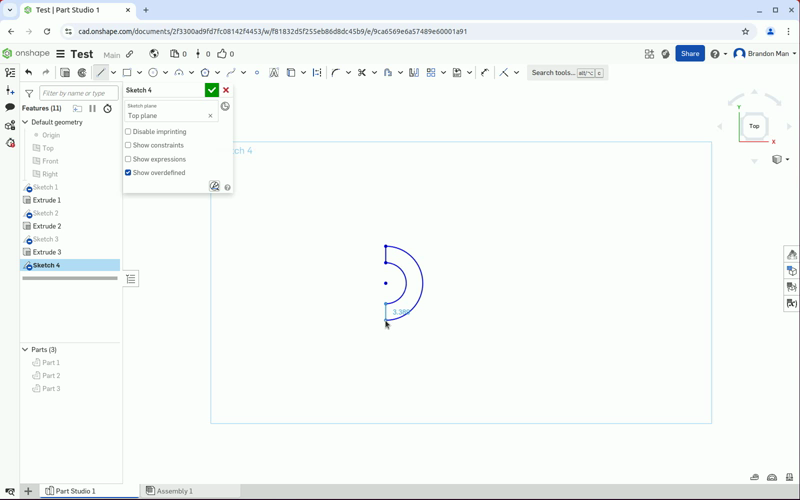
mouse_move(413, 288)
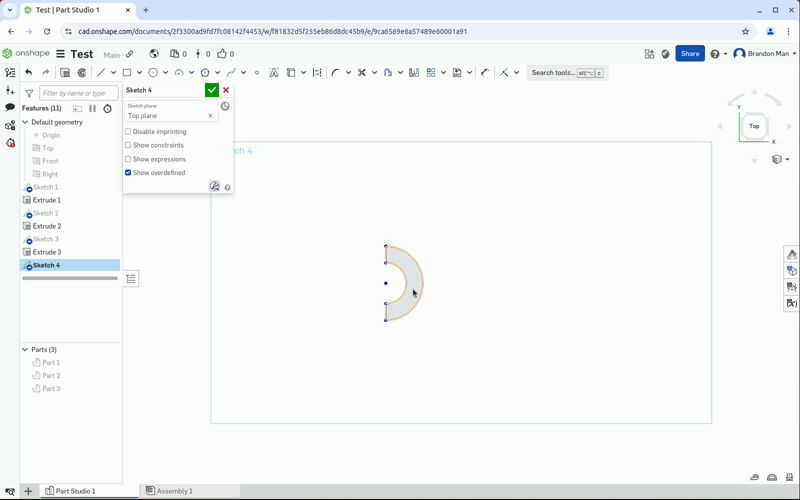
scroll(6)
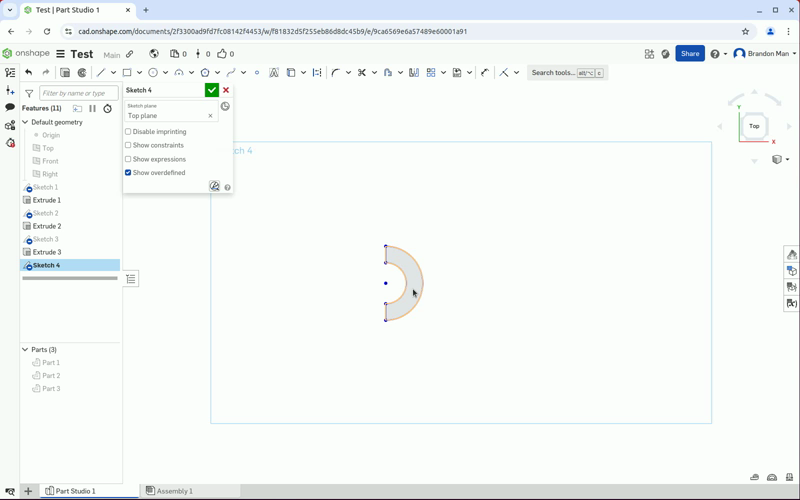
scroll(6)
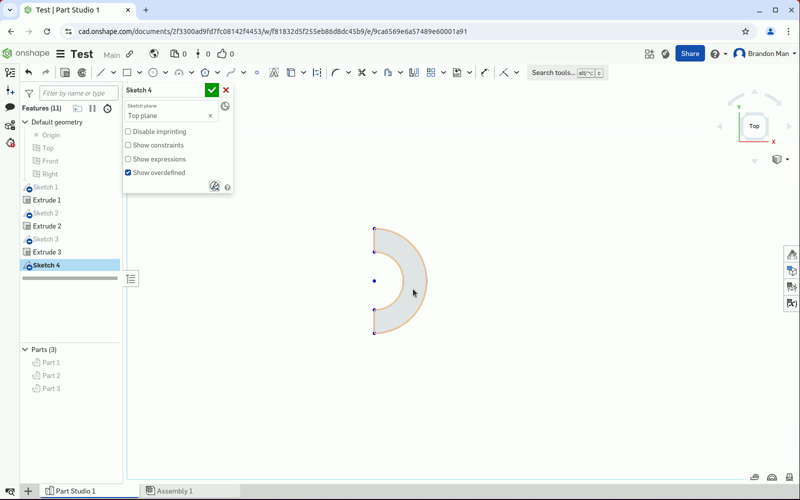
scroll(6)
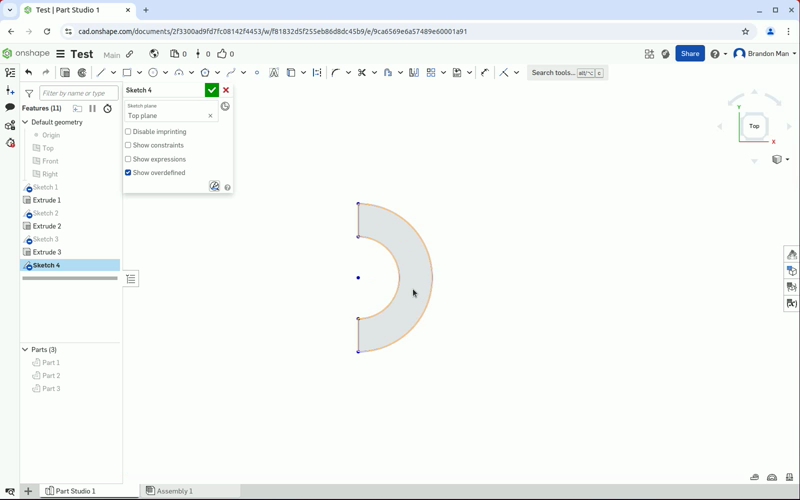
scroll(6)
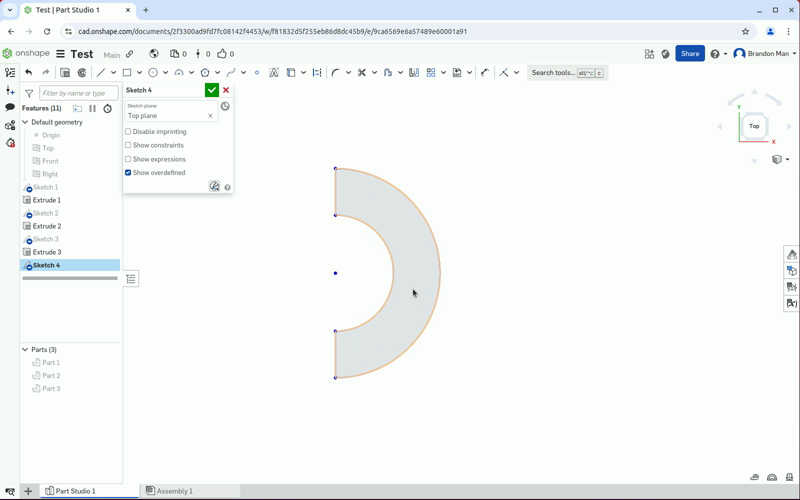
scroll(6)
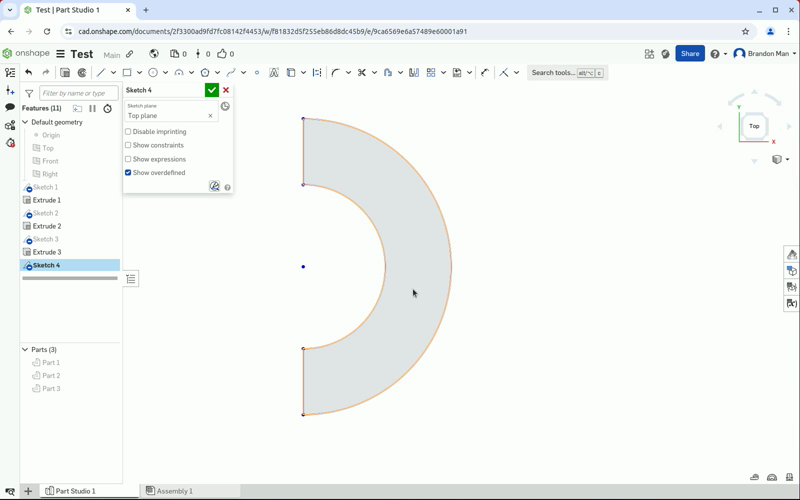
scroll(6)
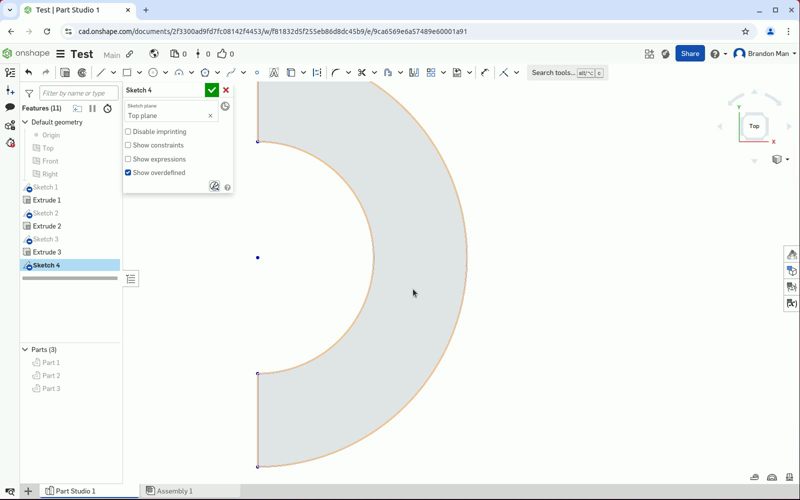
scroll(6)
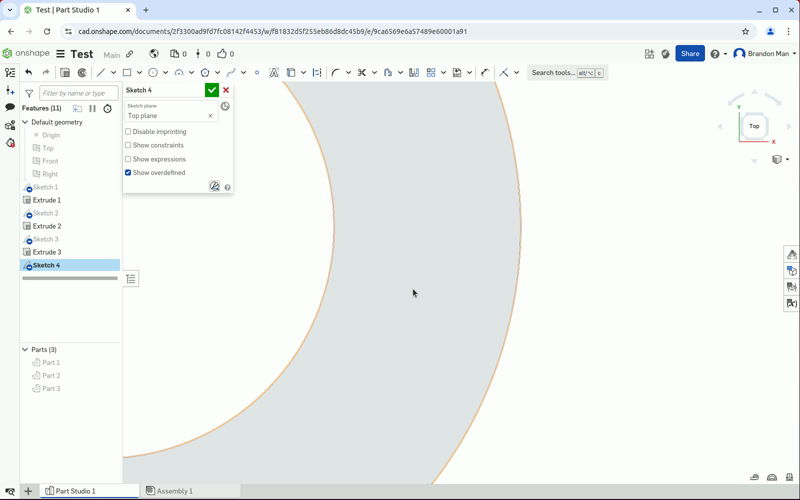
click(413, 288)
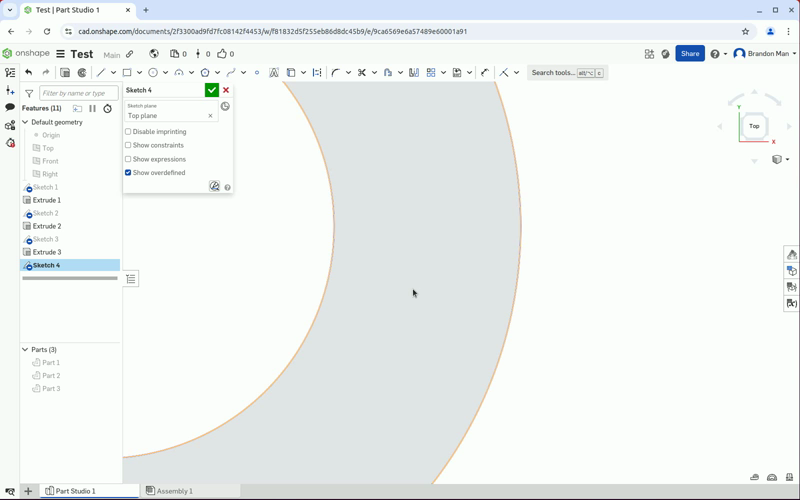
scroll(-6)
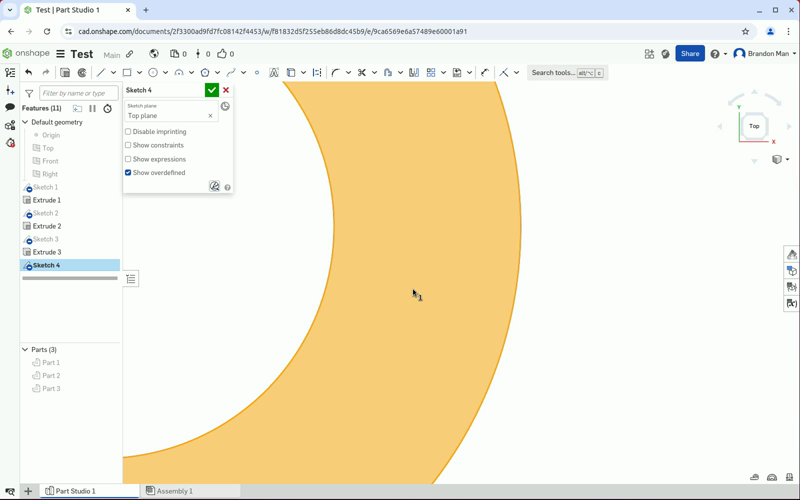
scroll(-6)
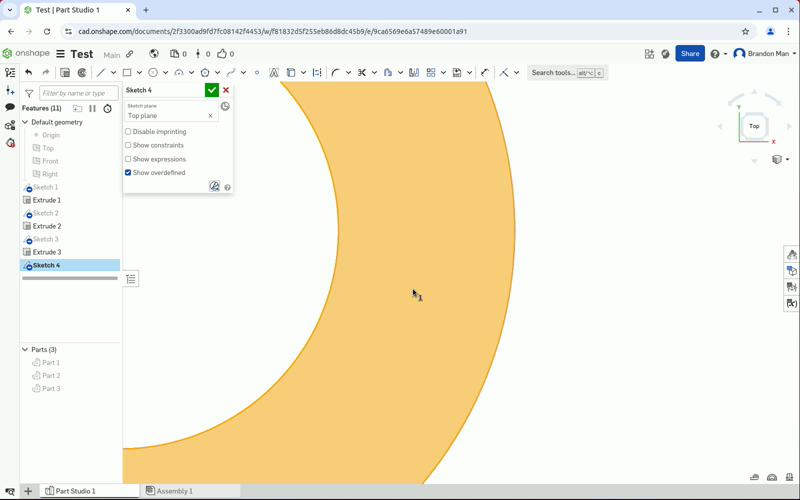
scroll(-6)
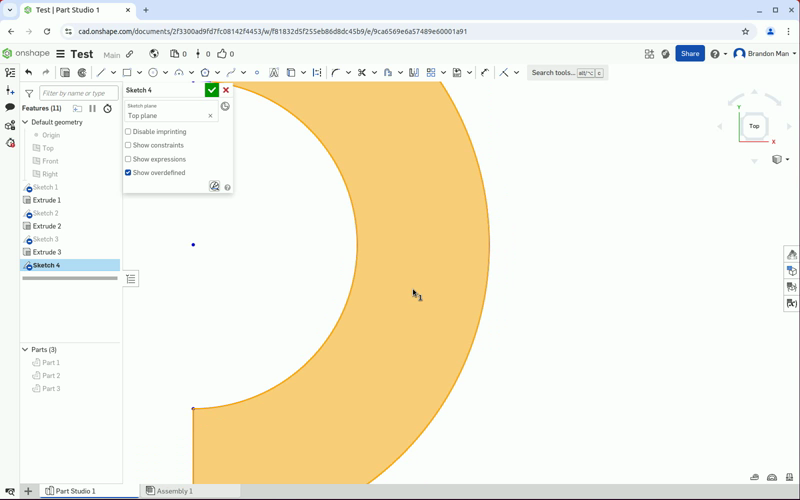
scroll(-6)
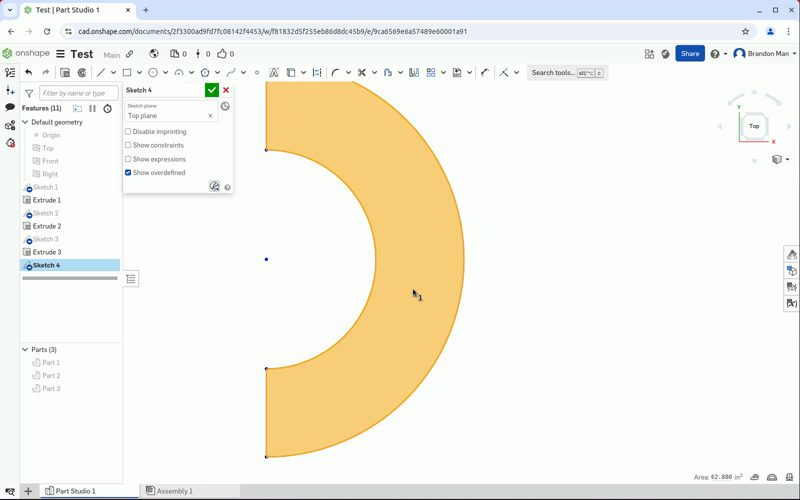
scroll(-6)
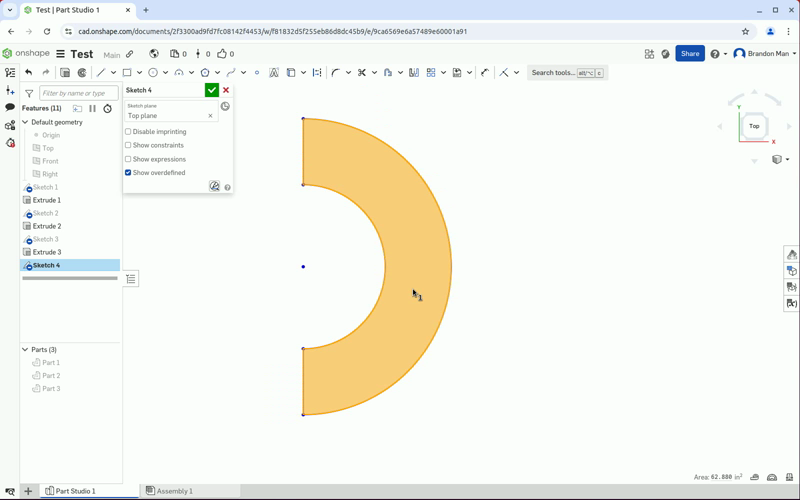
scroll(-6)
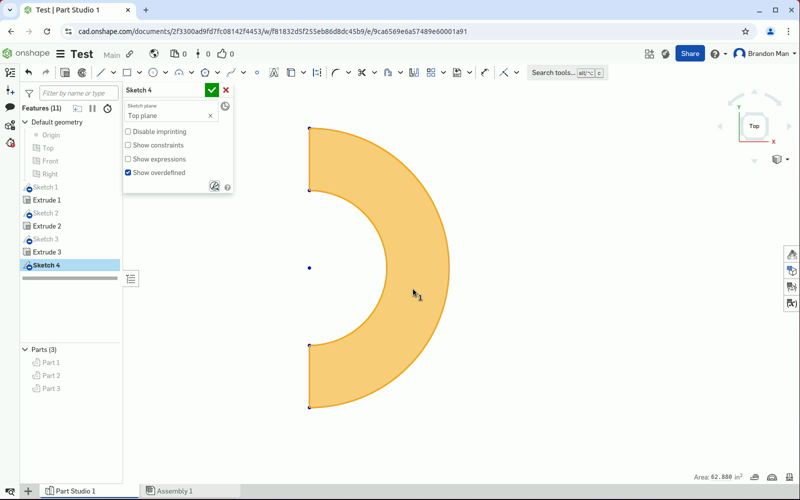
scroll(-6)
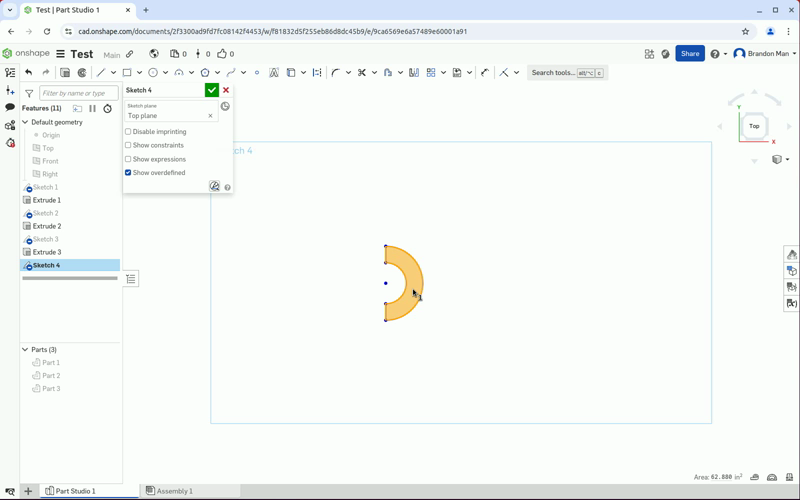
mouse_move(73, 352)
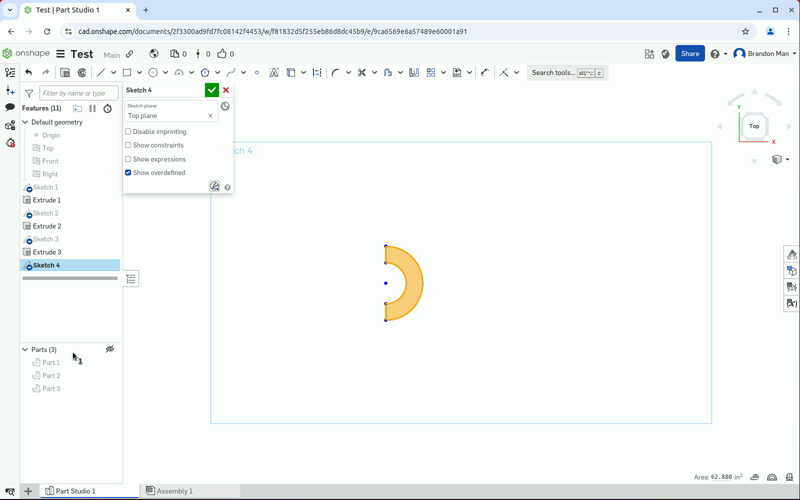
key(shift+y)
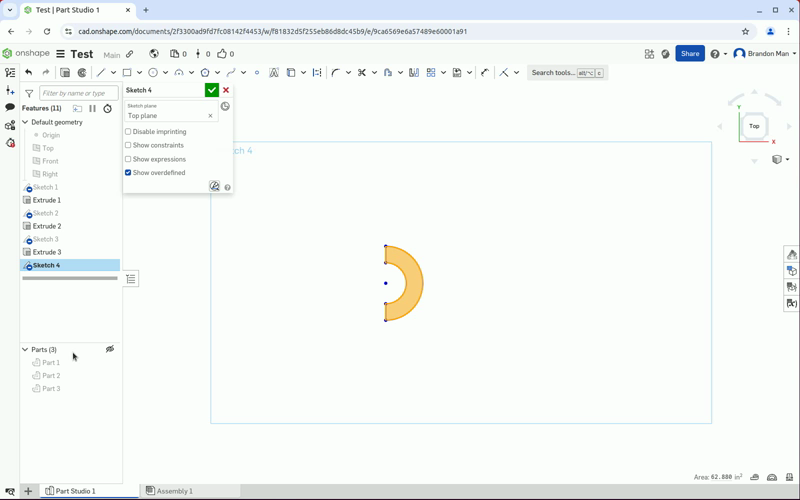
key(shift+e)
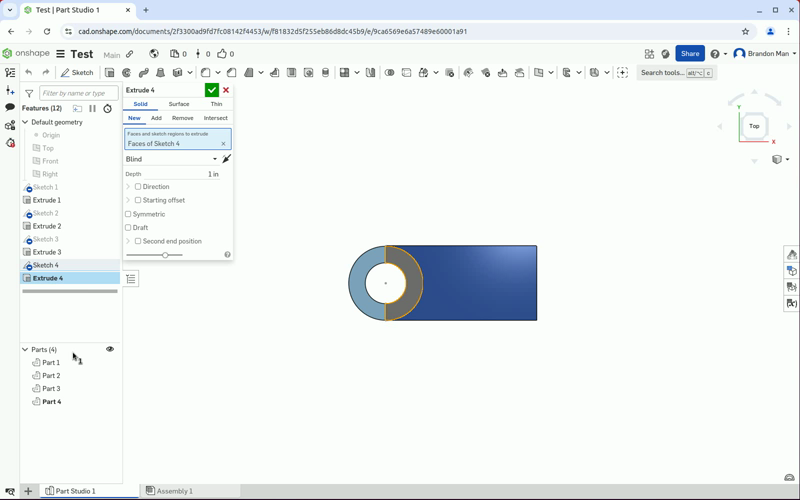
mouse_move(143, 106)
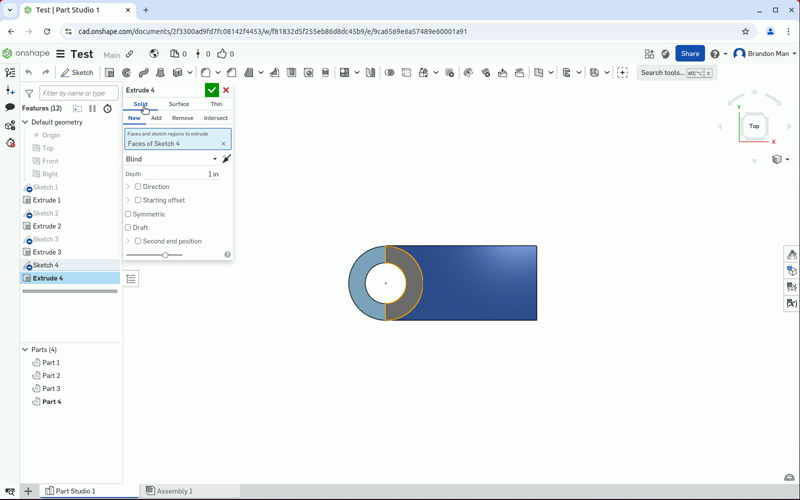
click(143, 106)
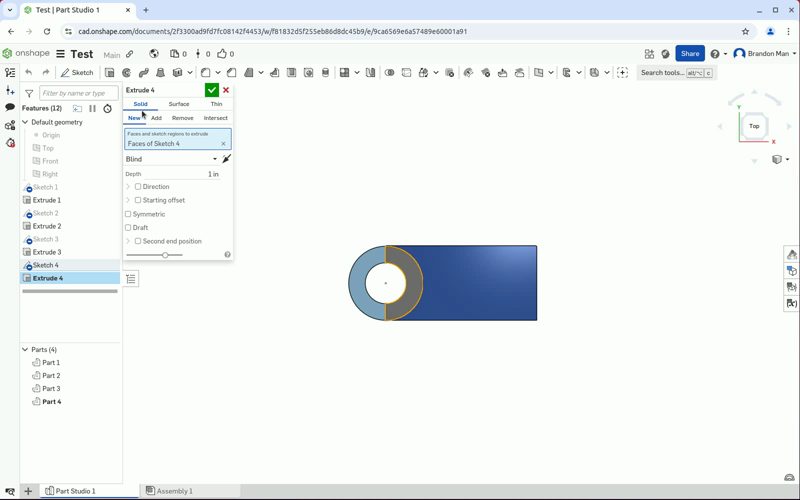
mouse_move(137, 120)
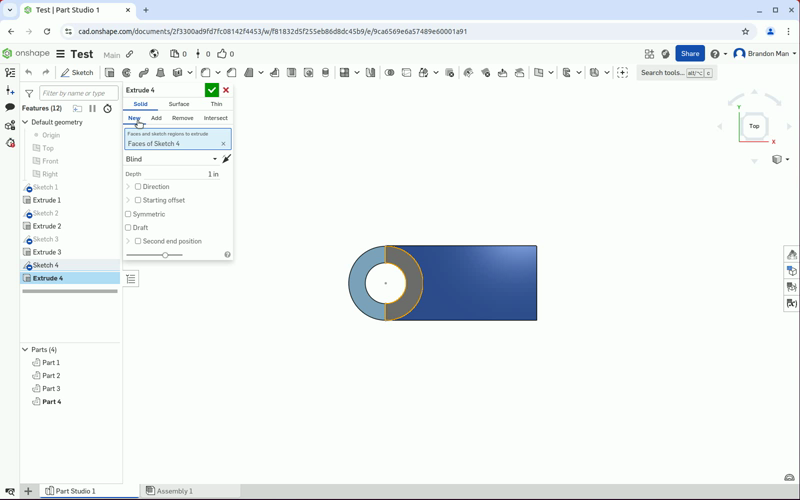
click(137, 120)
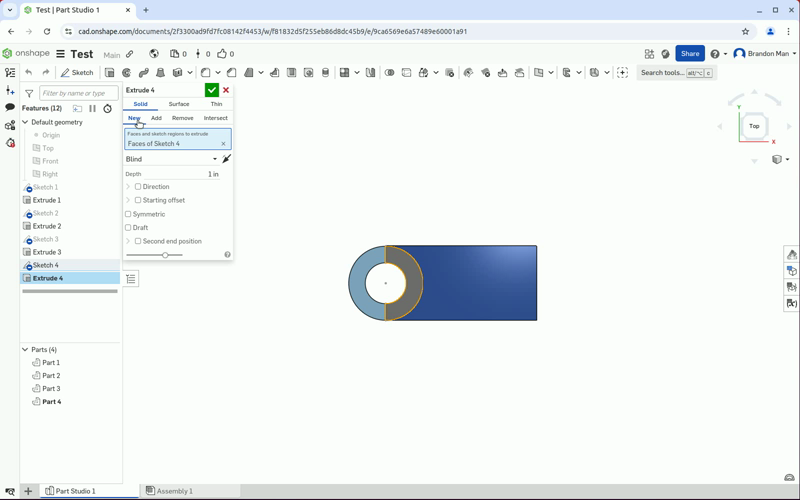
key(tab, 4)
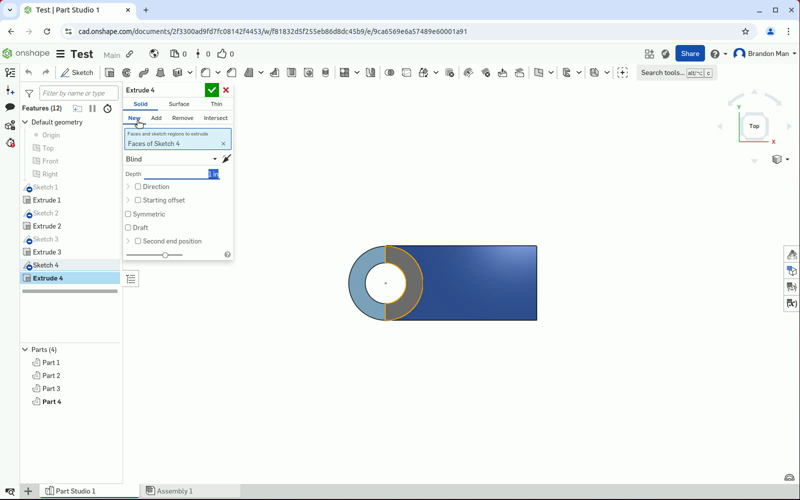
text(14.683)
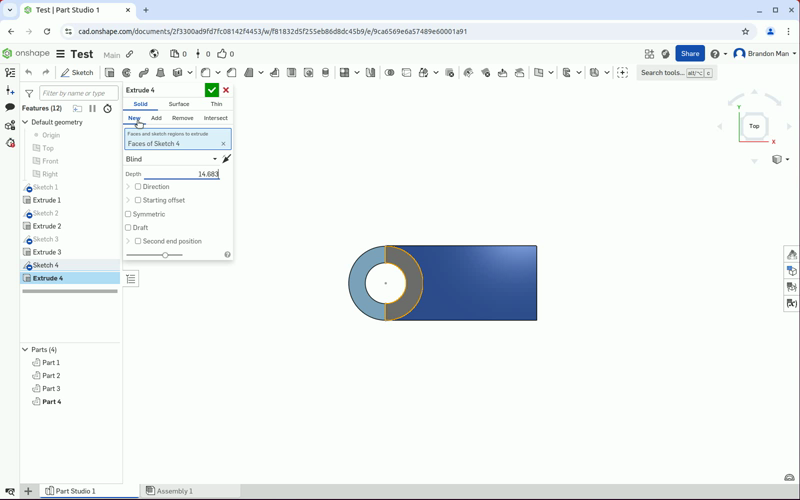
key(enter)
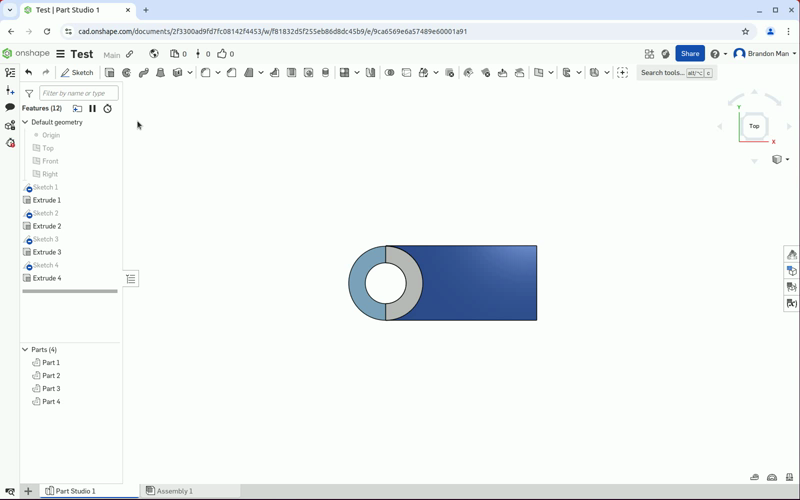
key(shift+h)
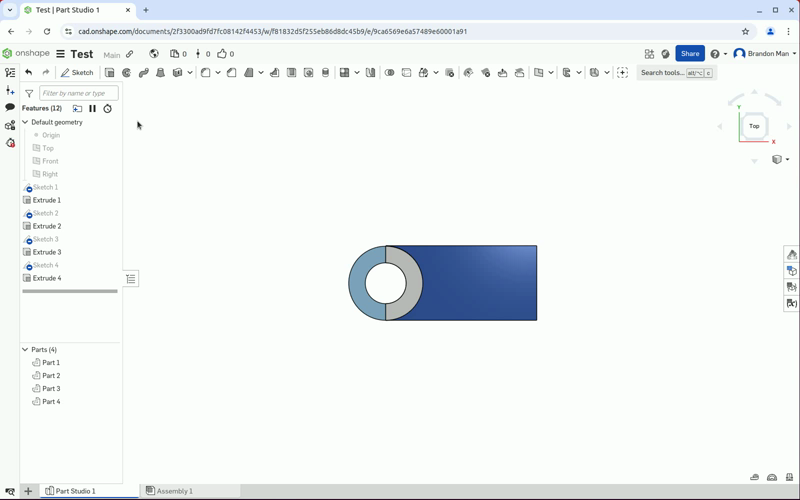
key(shift+h)
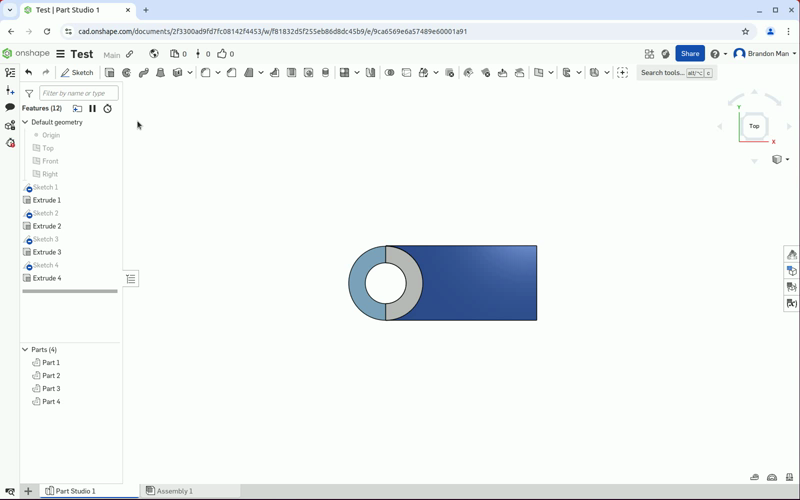
mouse_move(73, 189)
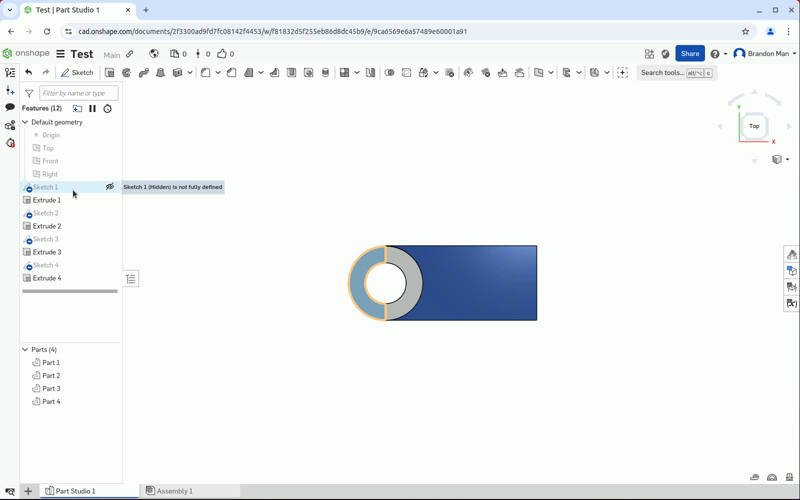
click(73, 189)
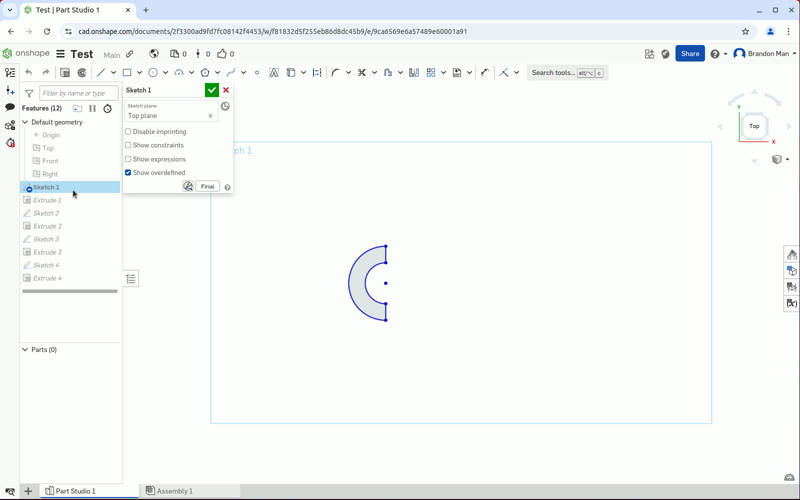
mouse_move(229, 92)
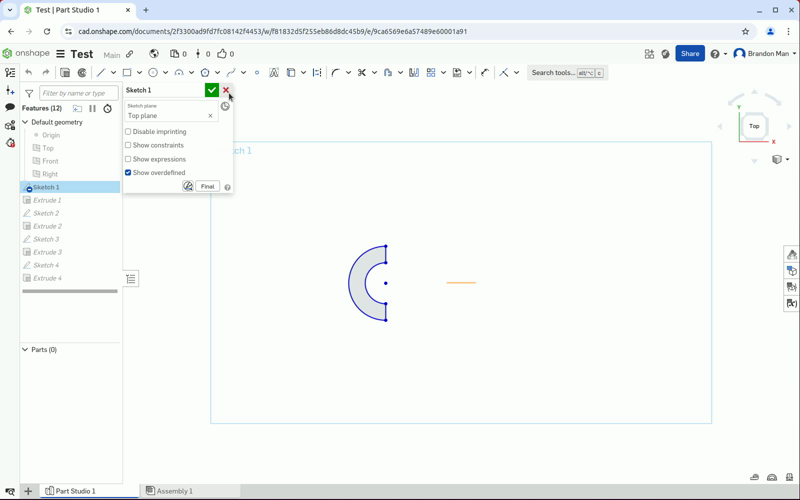
click(229, 92)
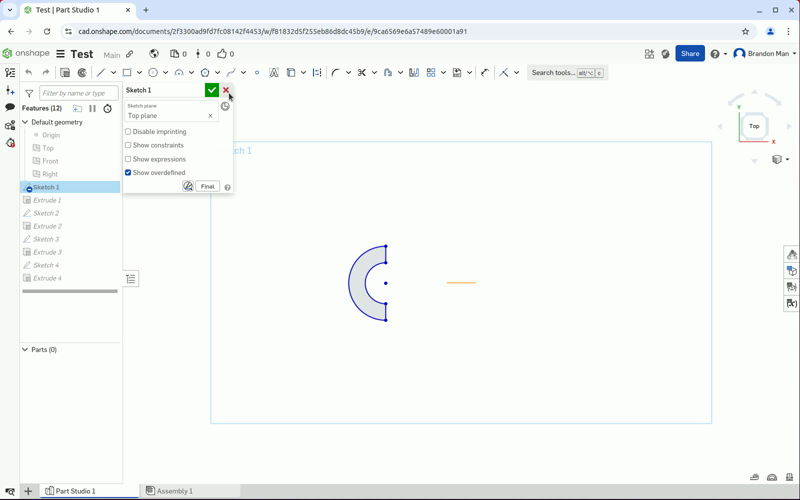
key(shift+s)
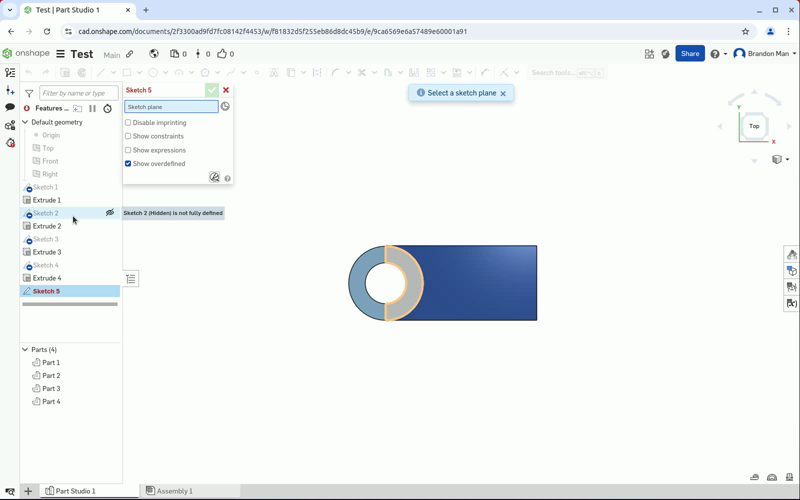
scroll(3)
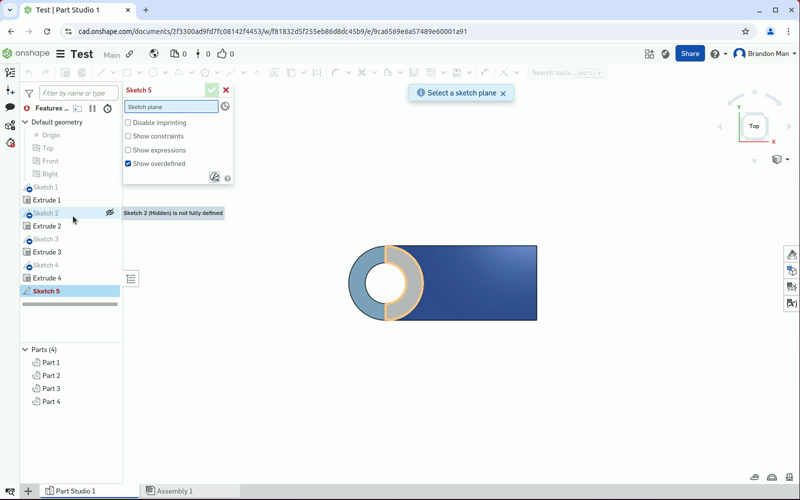
mouse_move(73, 150)
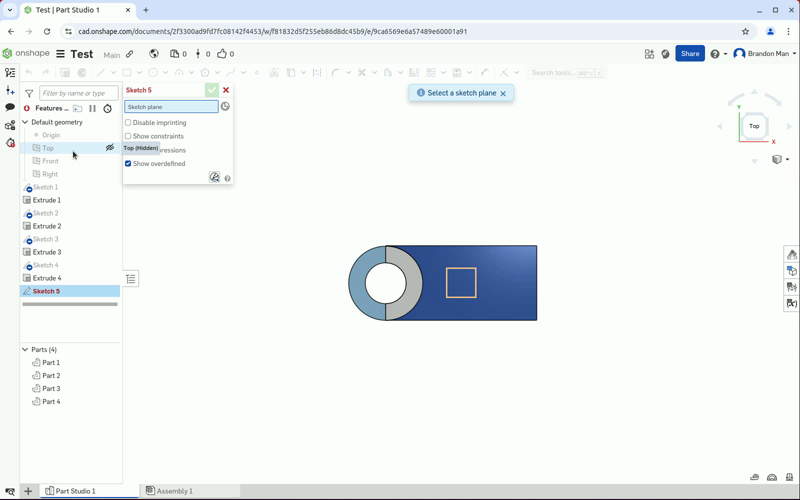
click(73, 150)
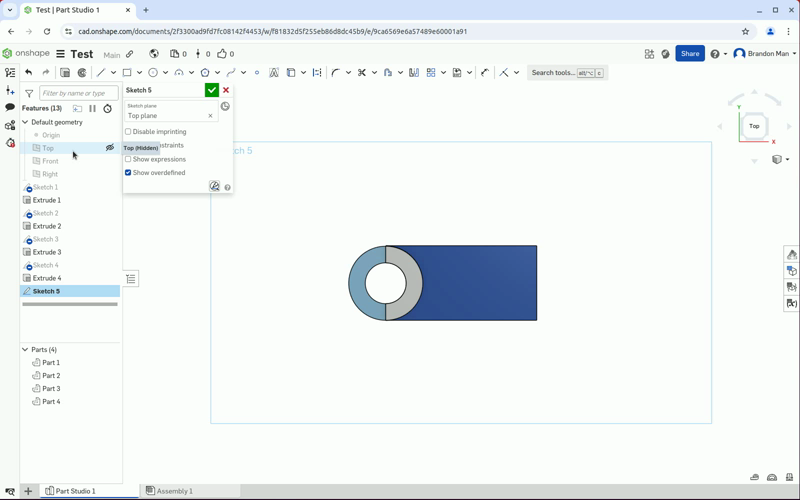
mouse_move(73, 352)
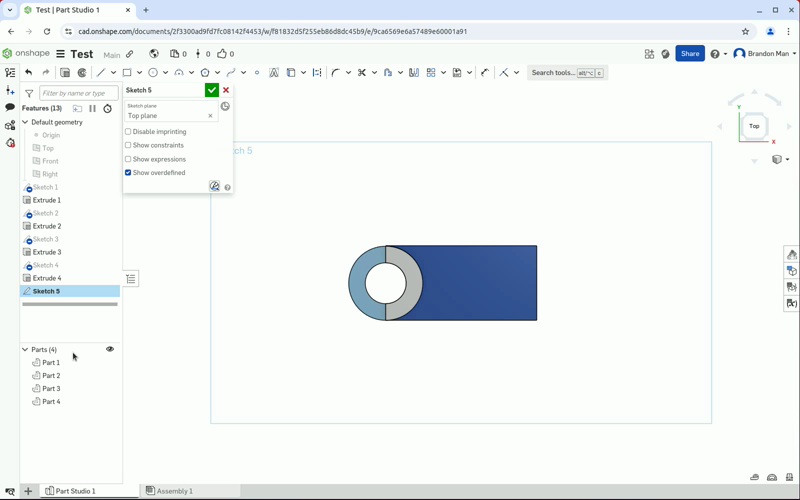
key(y)
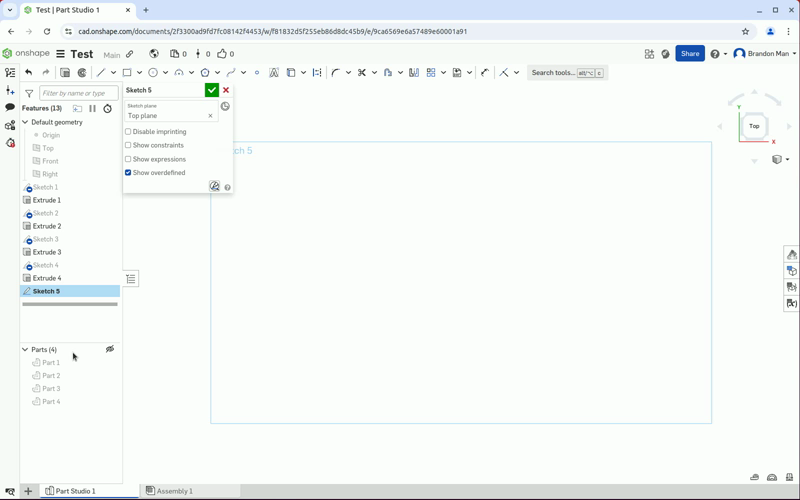
key(l)
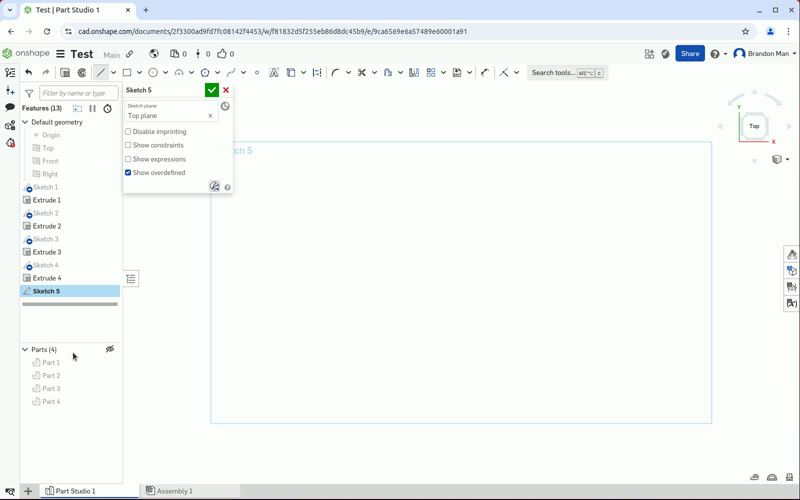
key_down(shift)
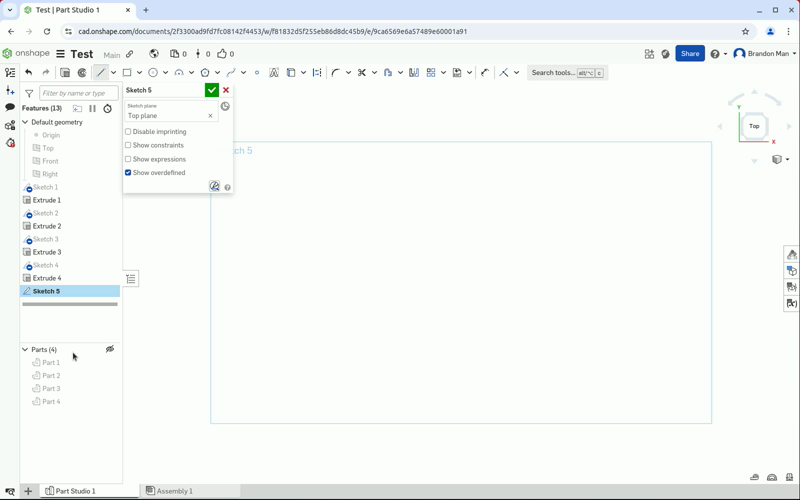
mouse_move(385, 320)
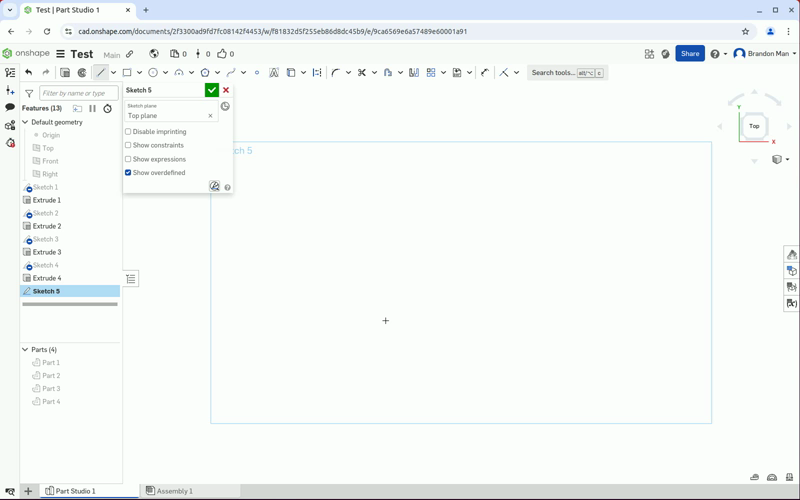
click(385, 320)
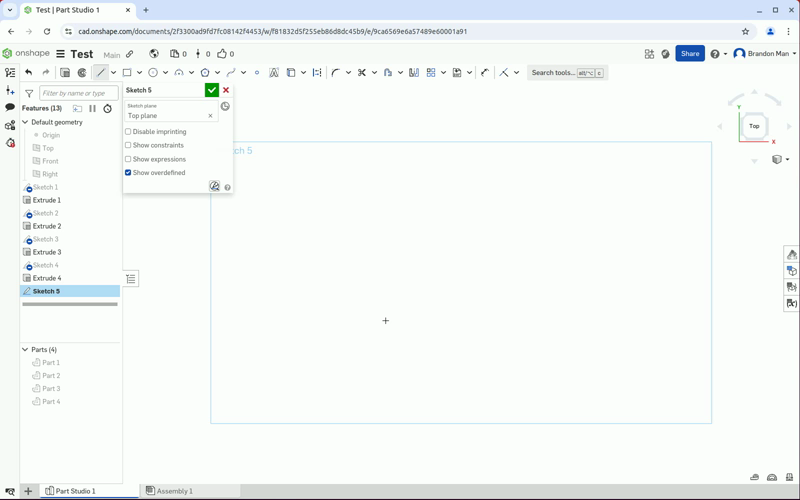
key_up(shift)
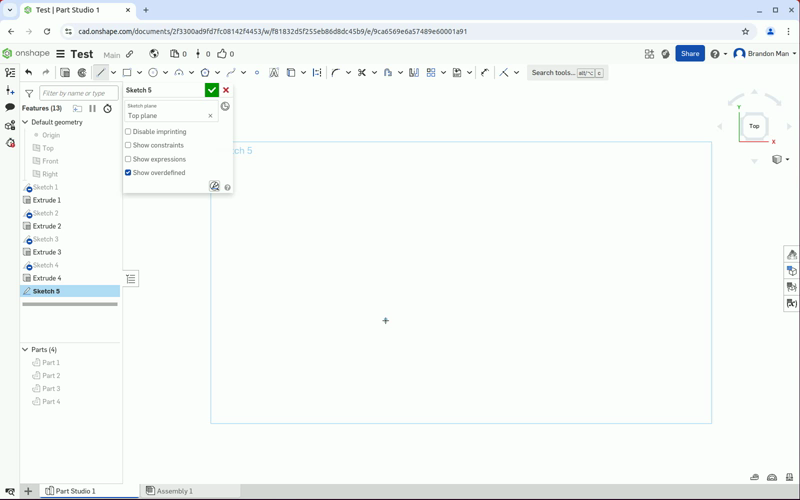
key_down(shift)
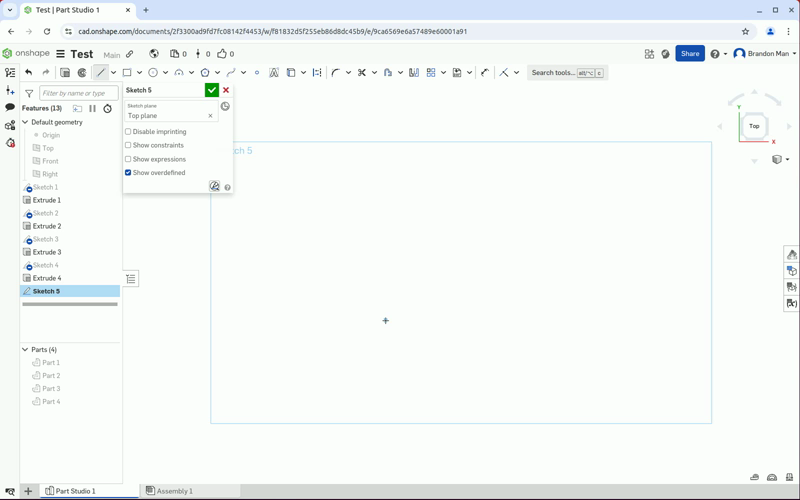
mouse_move(415, 320)
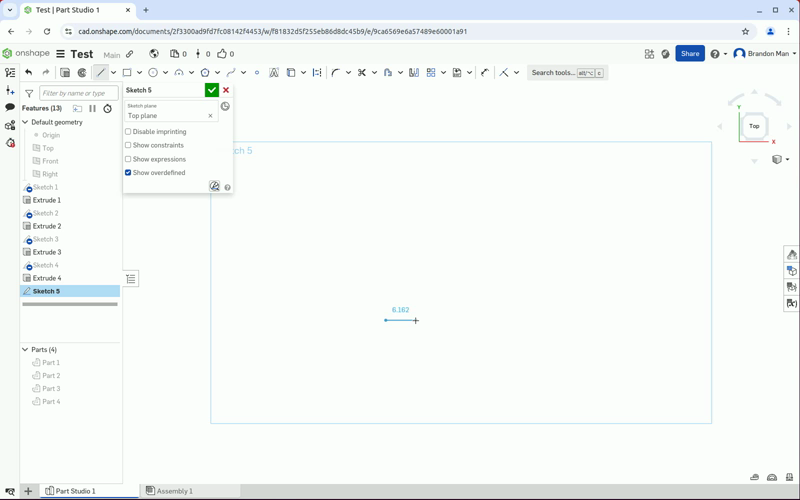
mouse_move(385, 303)
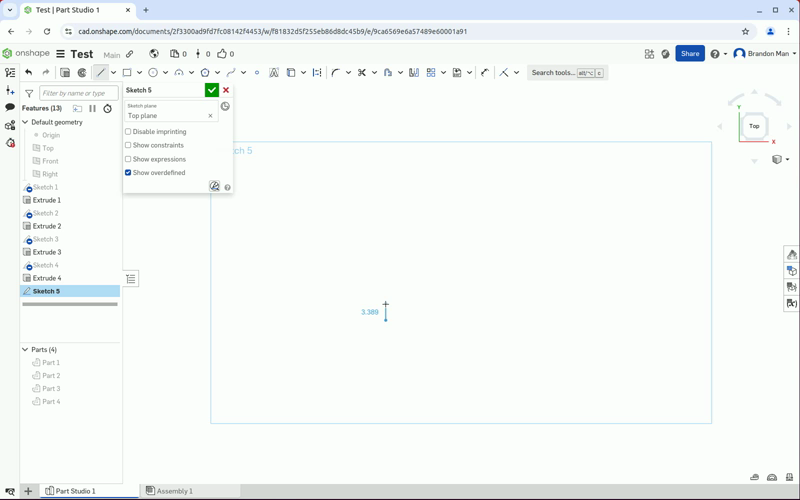
click(385, 303)
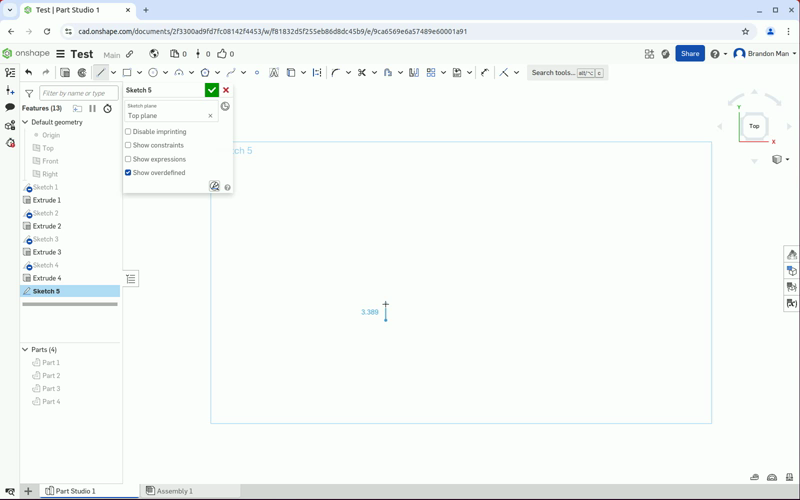
key_up(shift)
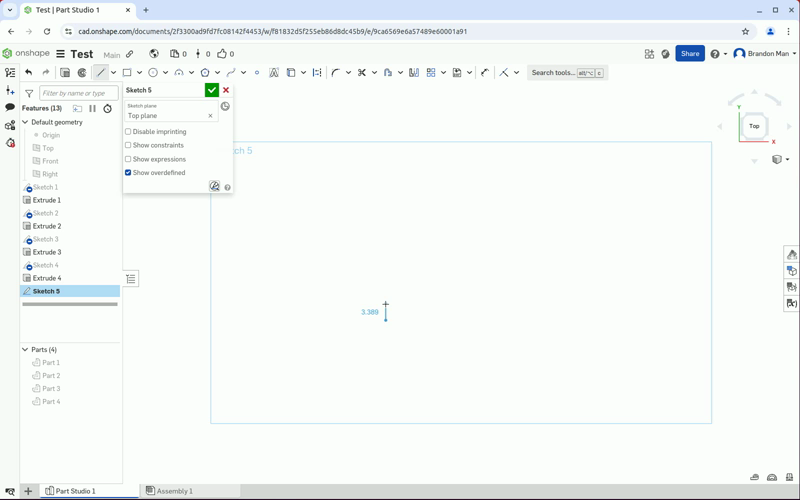
key(esc)
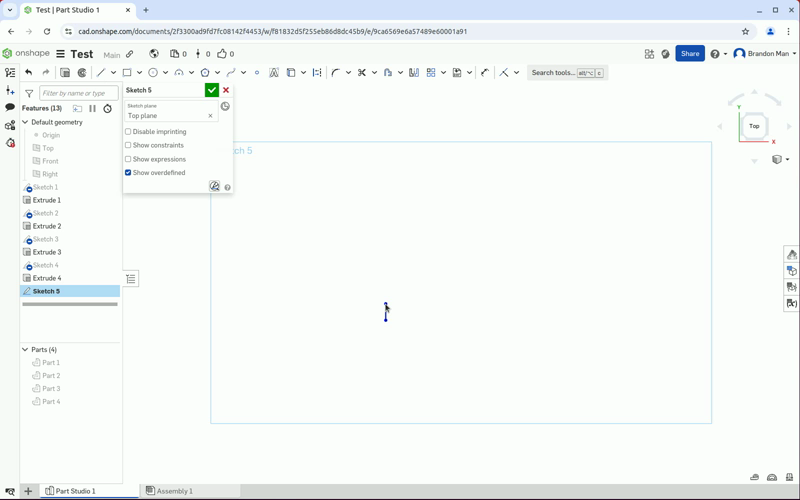
key(a)
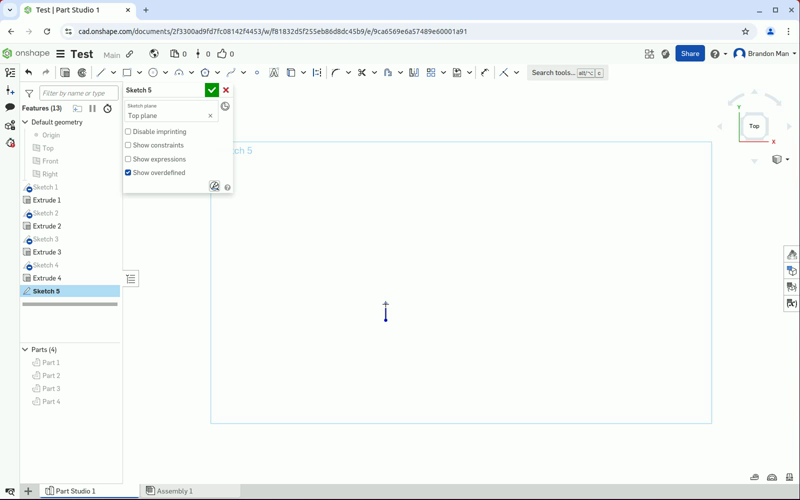
mouse_move(385, 303)
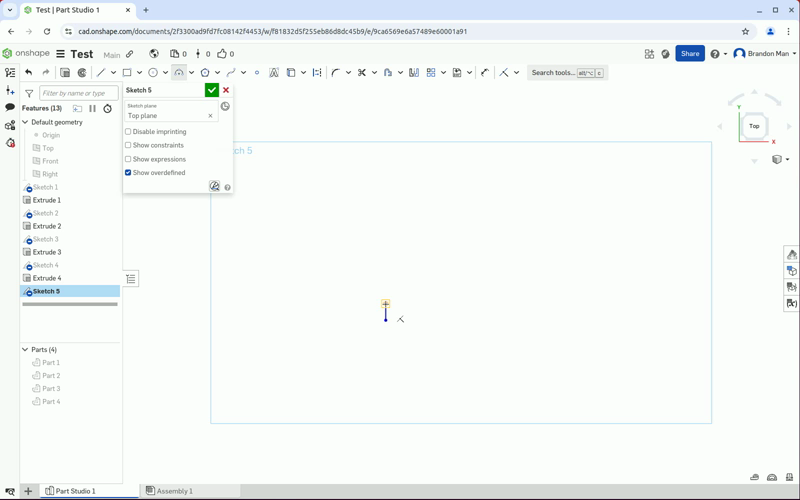
click(385, 303)
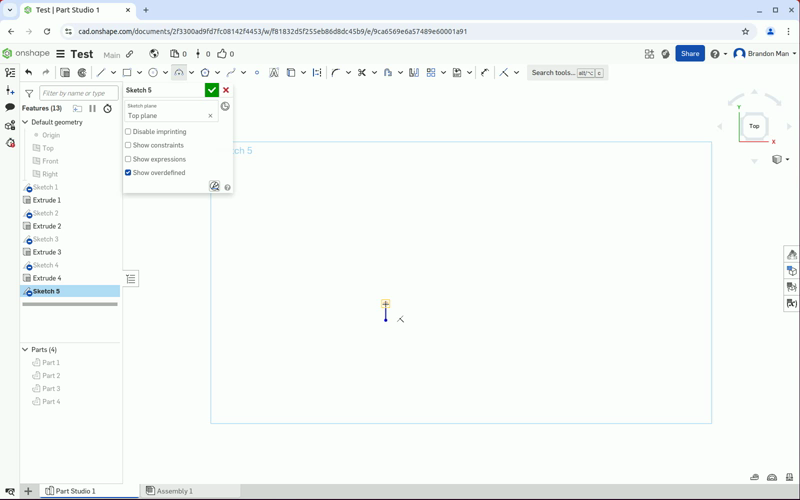
key_down(shift)
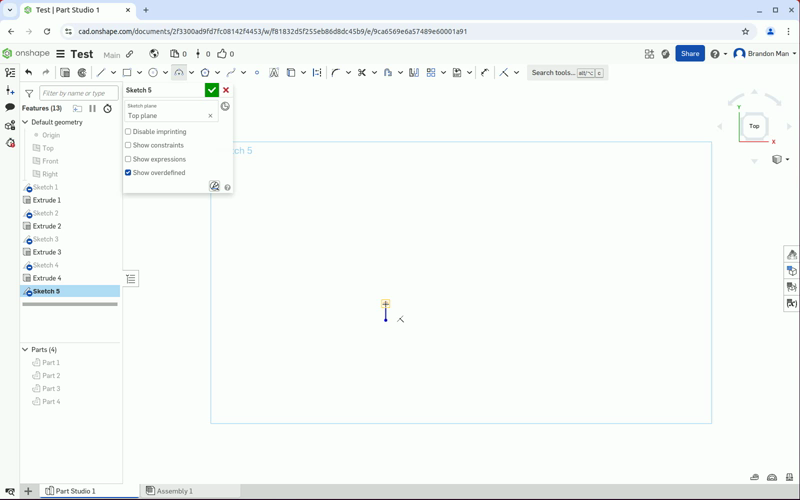
mouse_move(385, 262)
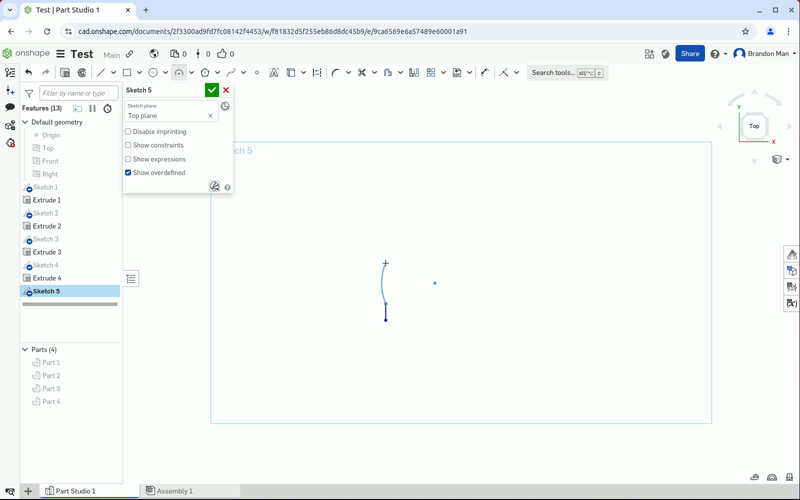
click(385, 262)
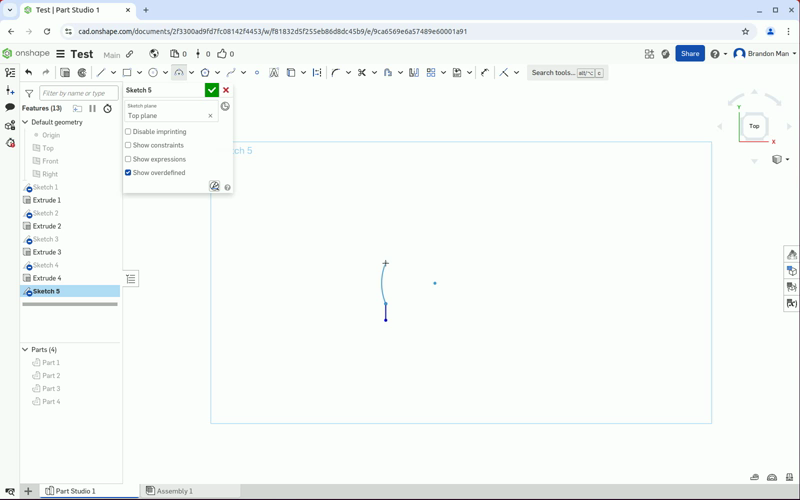
mouse_move(365, 283)
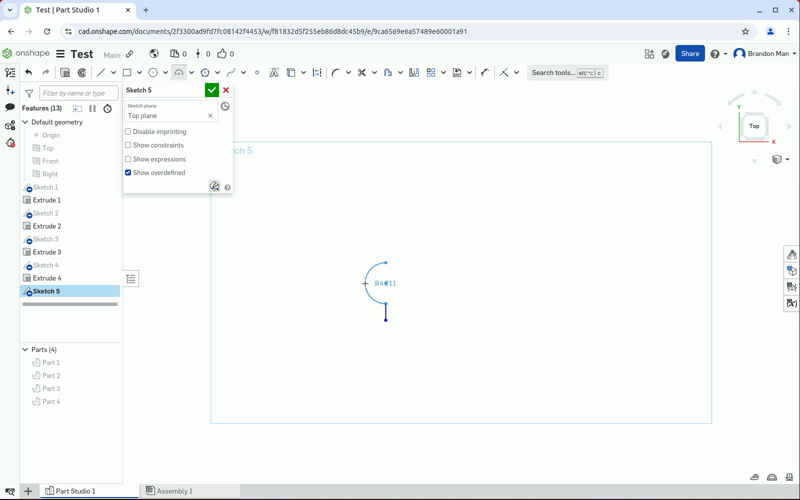
click(365, 283)
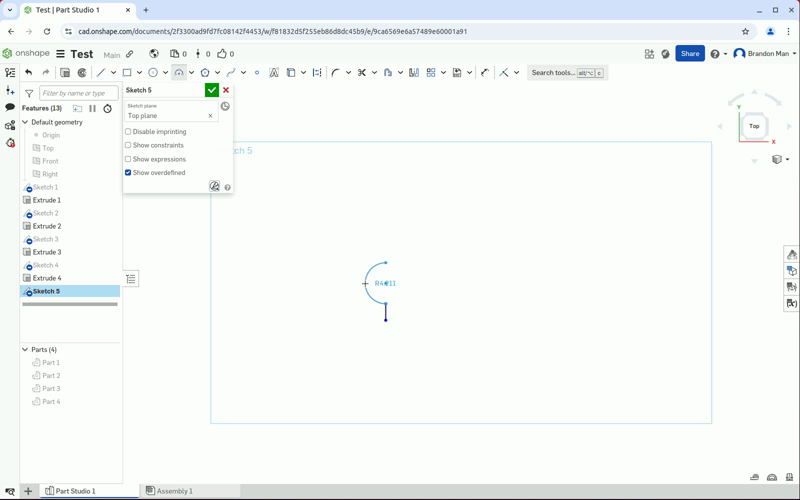
key_up(shift)
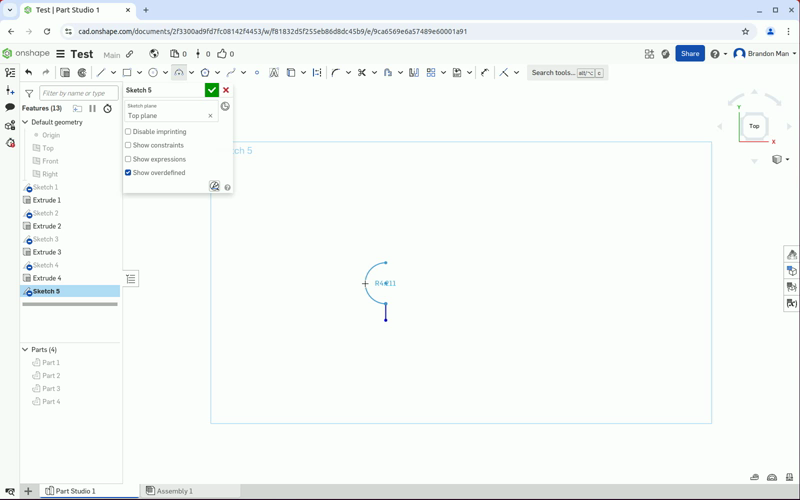
key(esc)
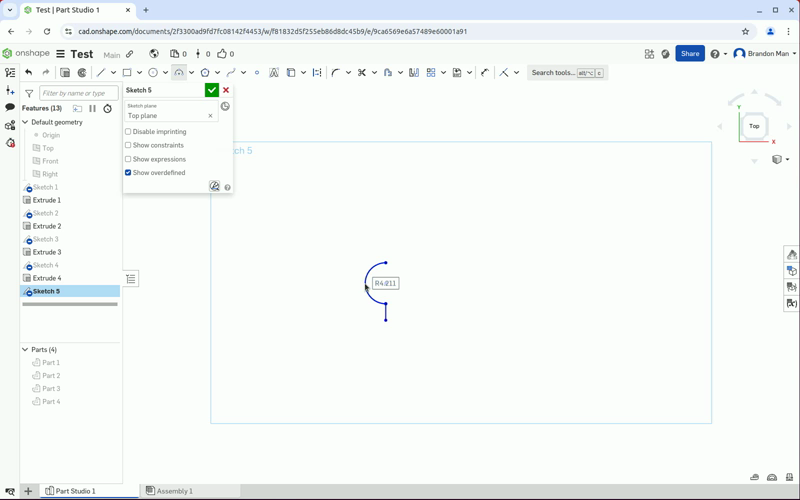
key(l)
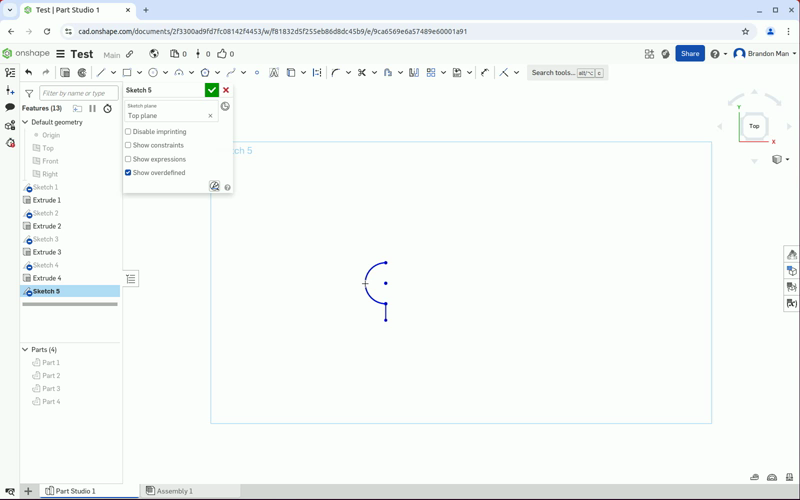
mouse_move(385, 262)
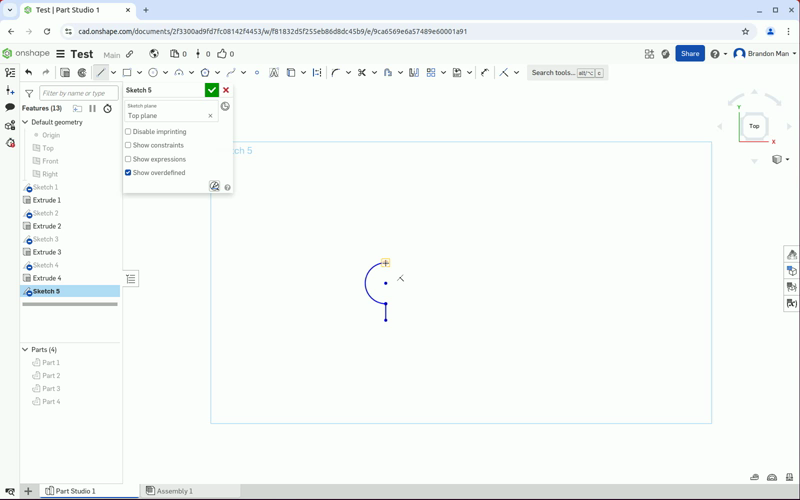
click(385, 262)
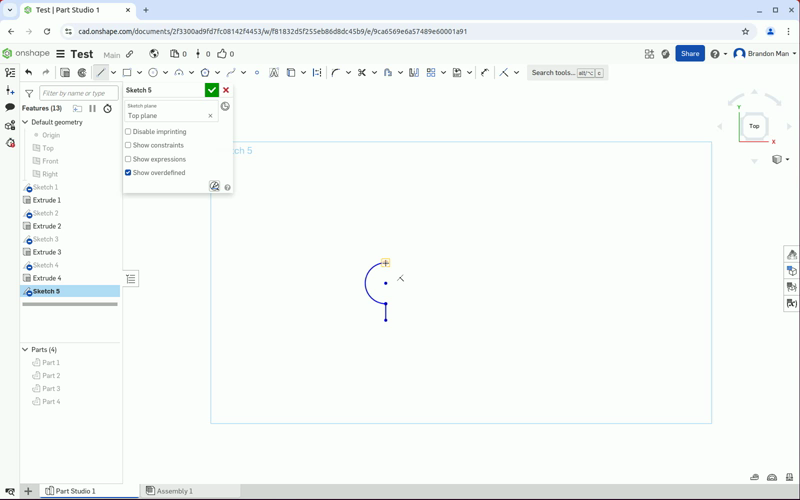
key_down(shift)
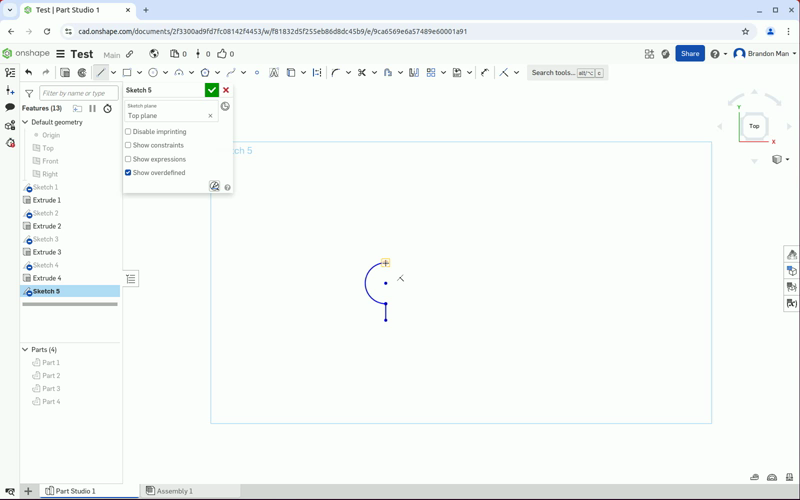
mouse_move(415, 262)
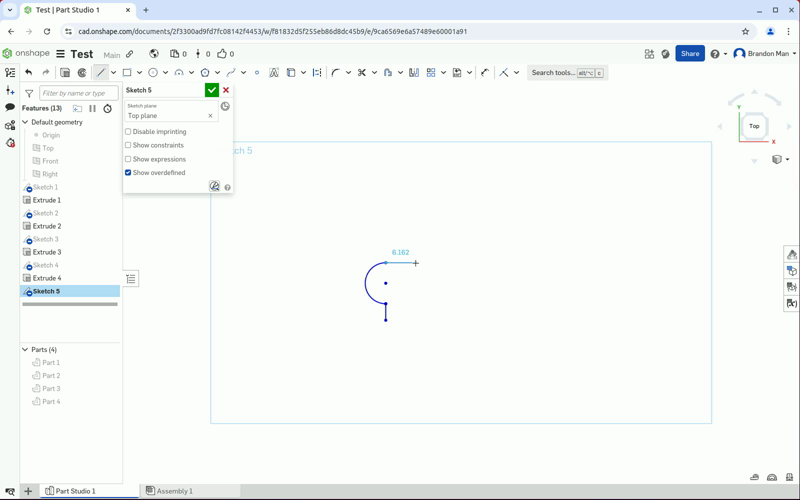
mouse_move(385, 246)
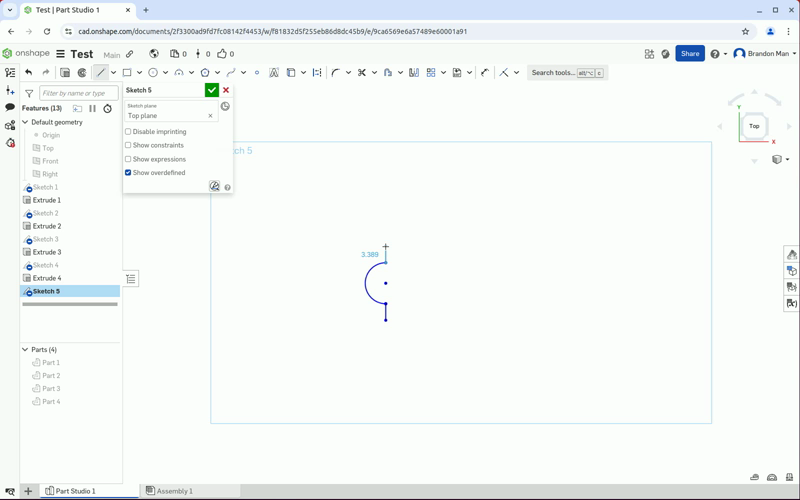
click(385, 246)
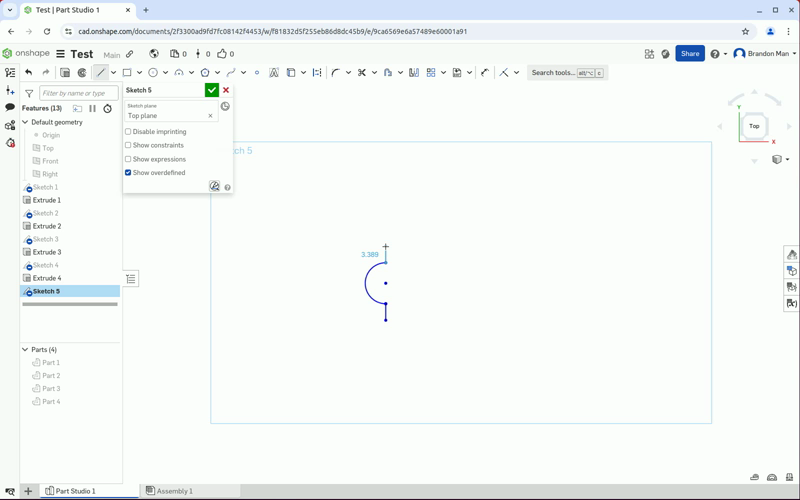
key_up(shift)
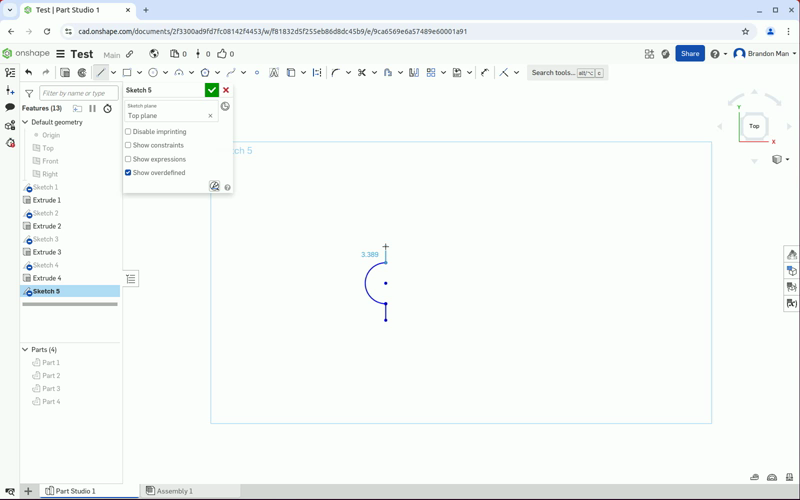
key(esc)
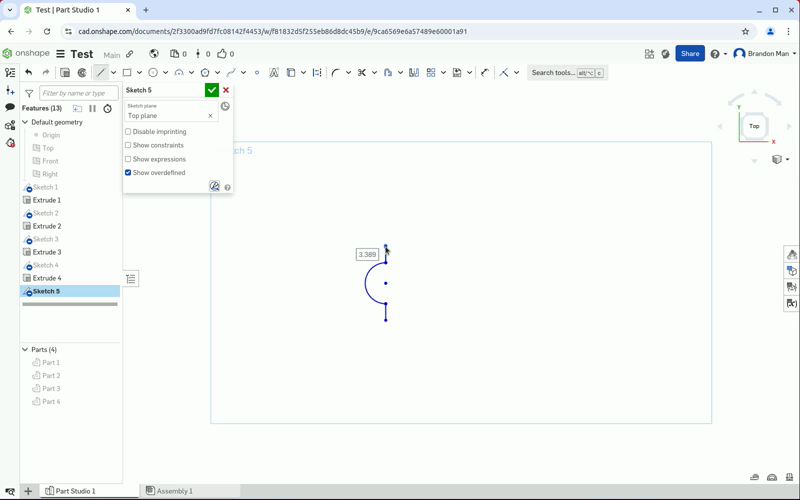
key(a)
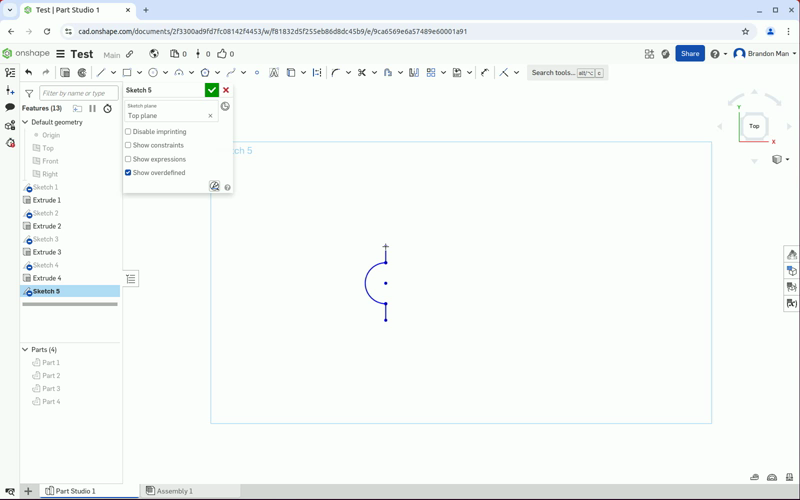
mouse_move(385, 246)
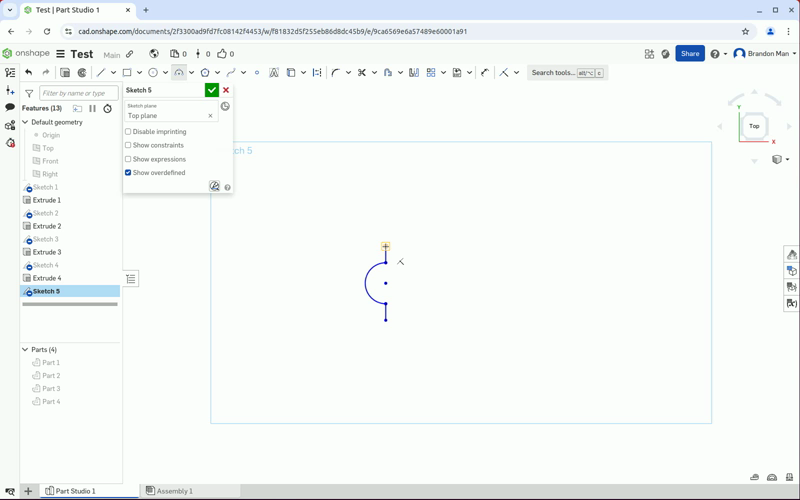
click(385, 246)
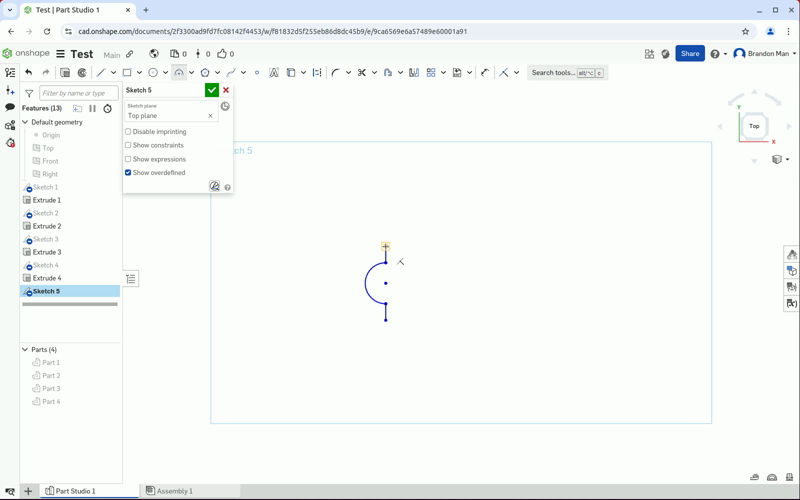
mouse_move(385, 320)
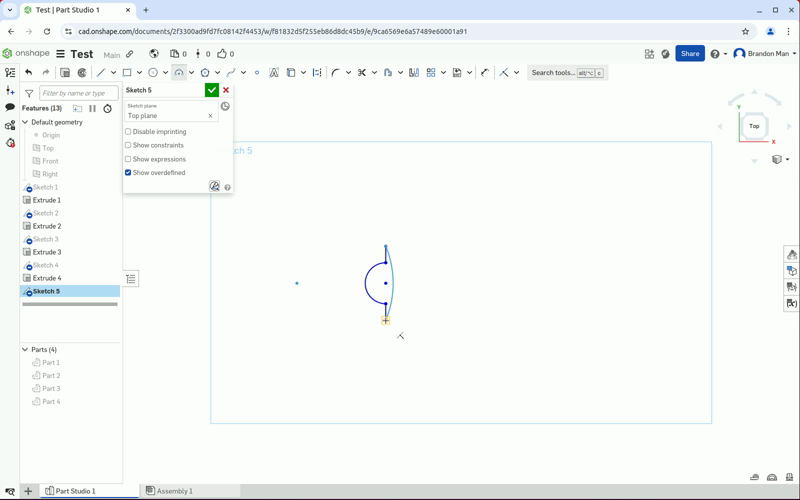
click(385, 320)
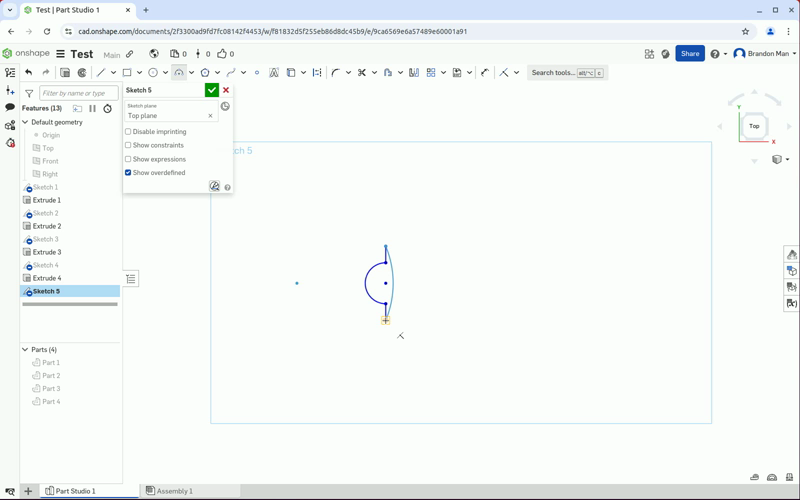
key_down(shift)
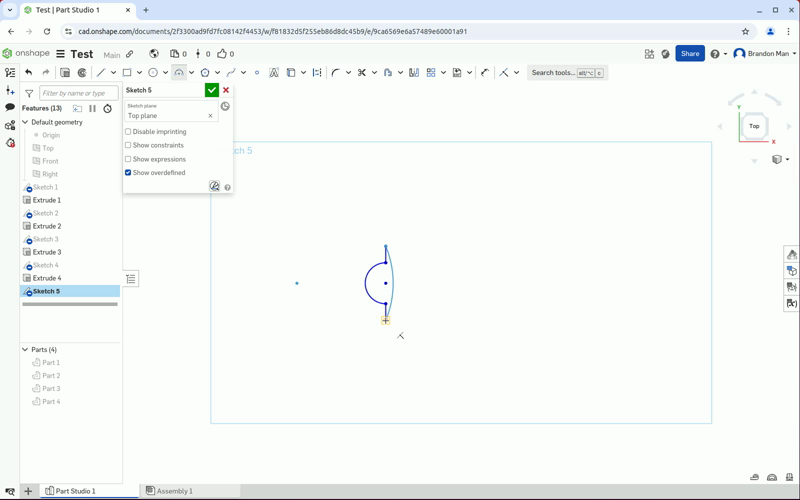
mouse_move(348, 283)
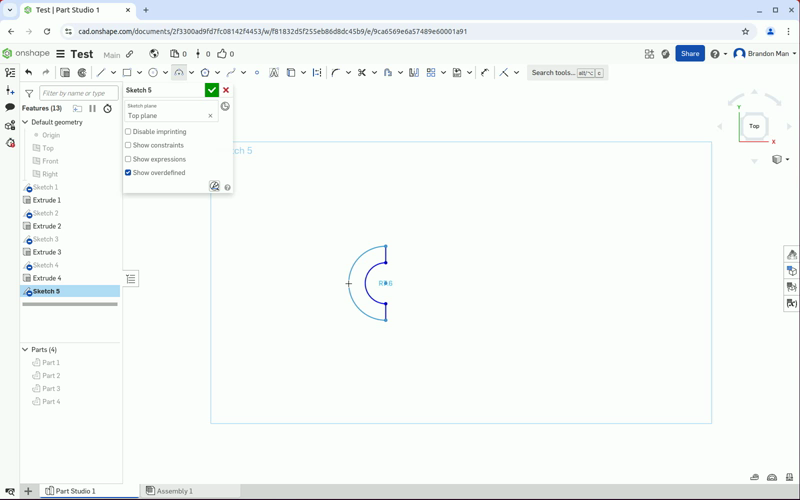
click(348, 283)
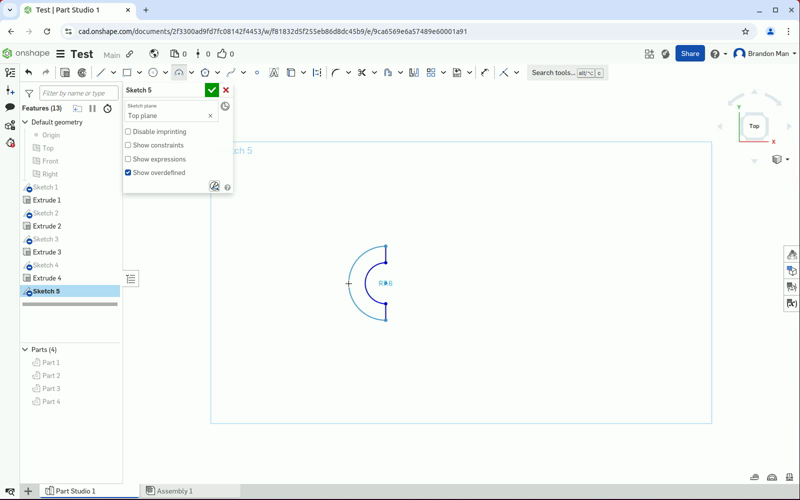
key_up(shift)
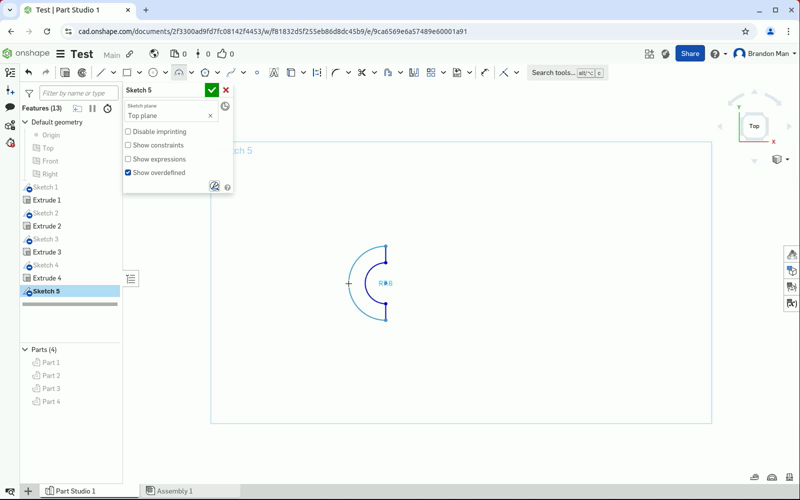
key(esc)
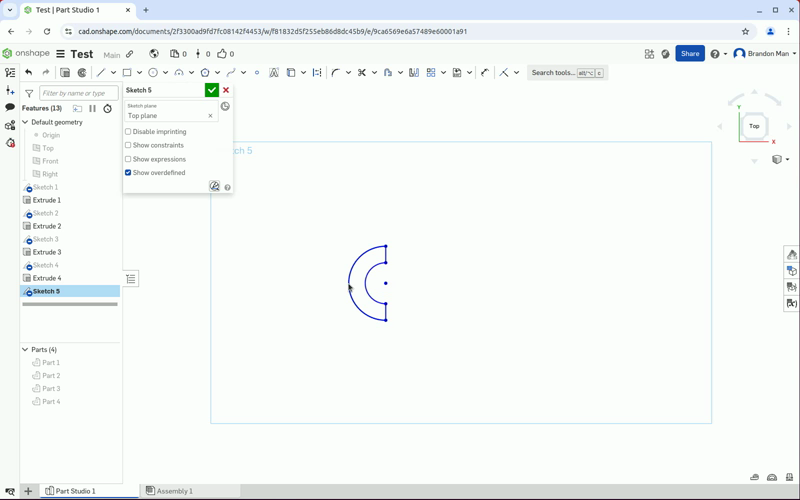
mouse_move(379, 260)
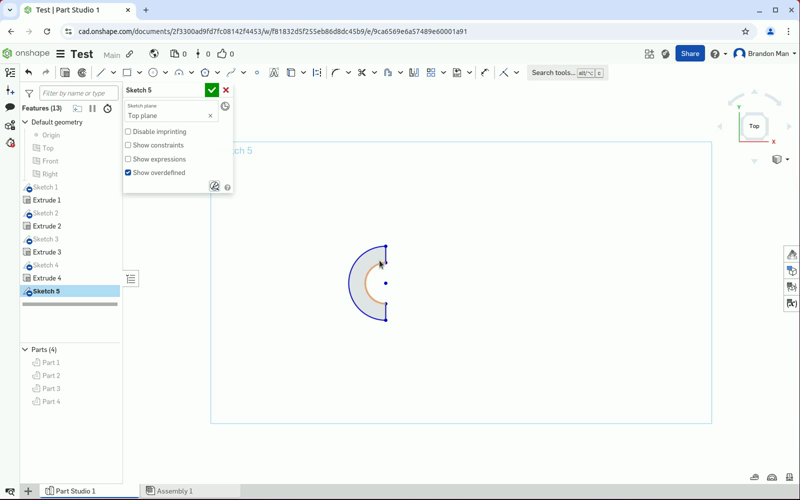
scroll(6)
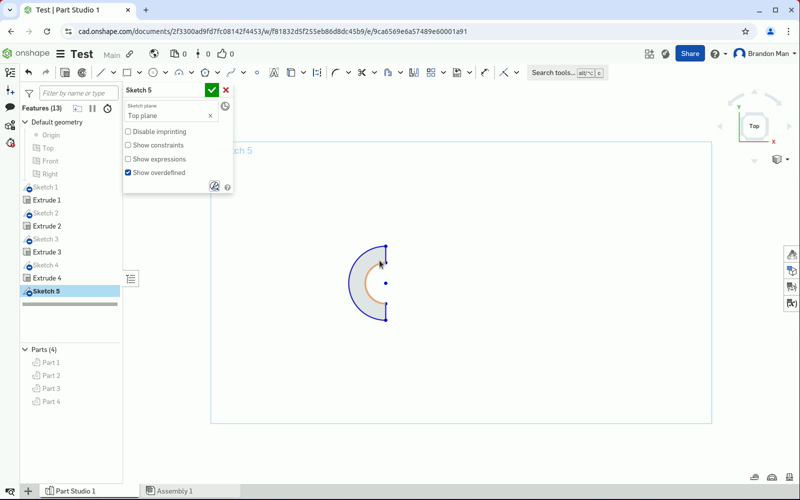
scroll(6)
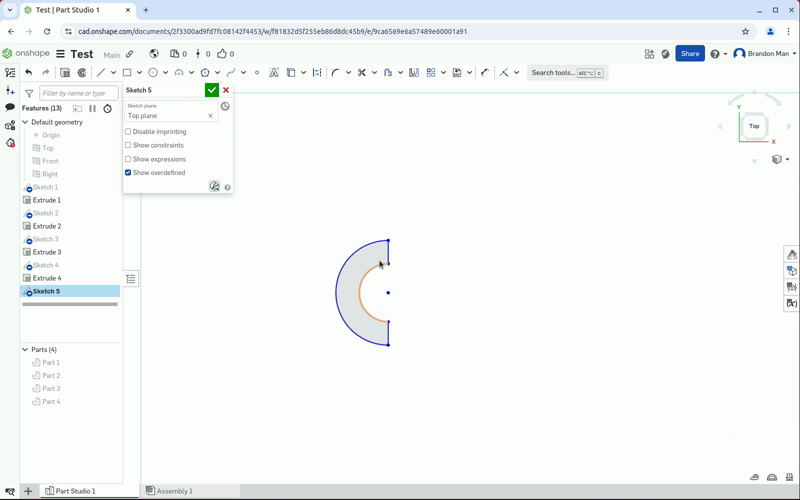
scroll(6)
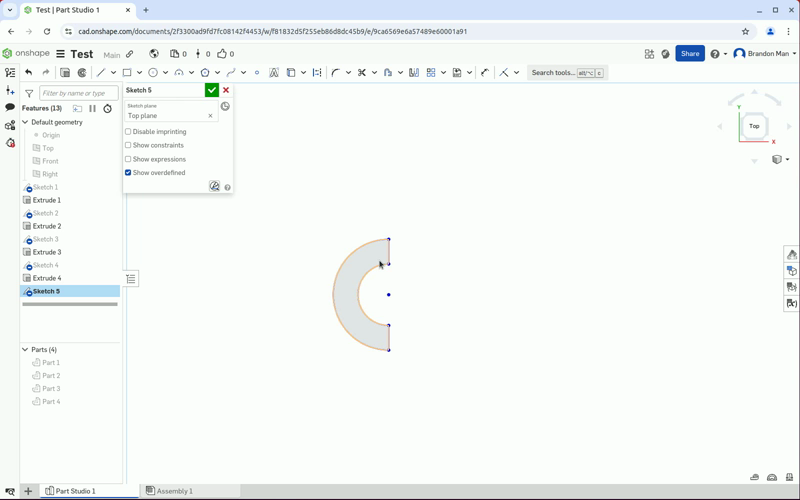
scroll(6)
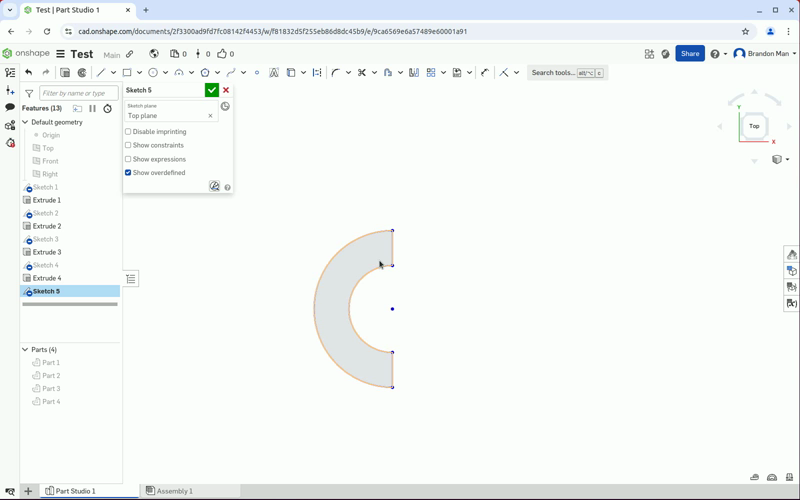
scroll(6)
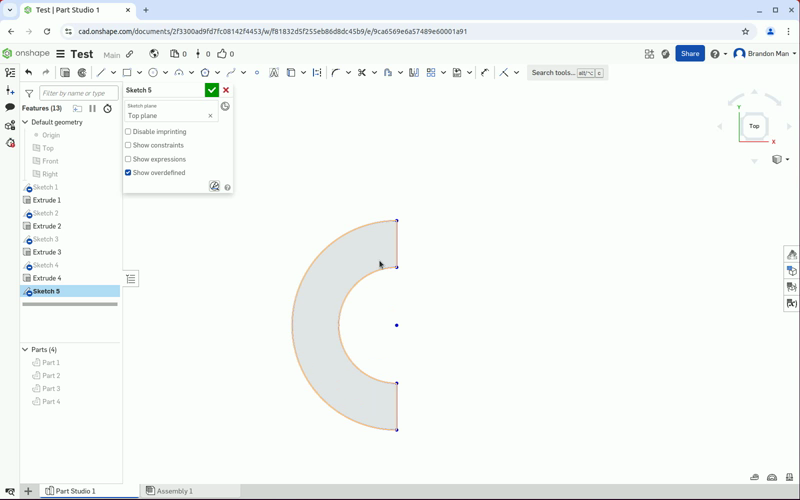
scroll(6)
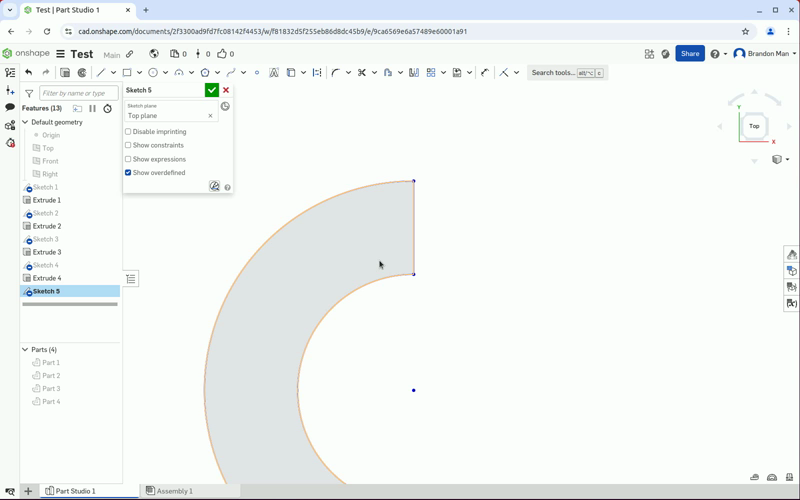
scroll(6)
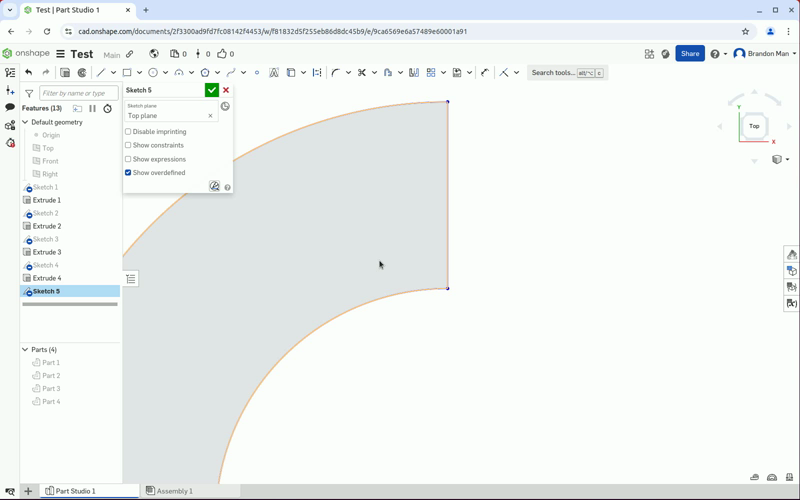
click(379, 260)
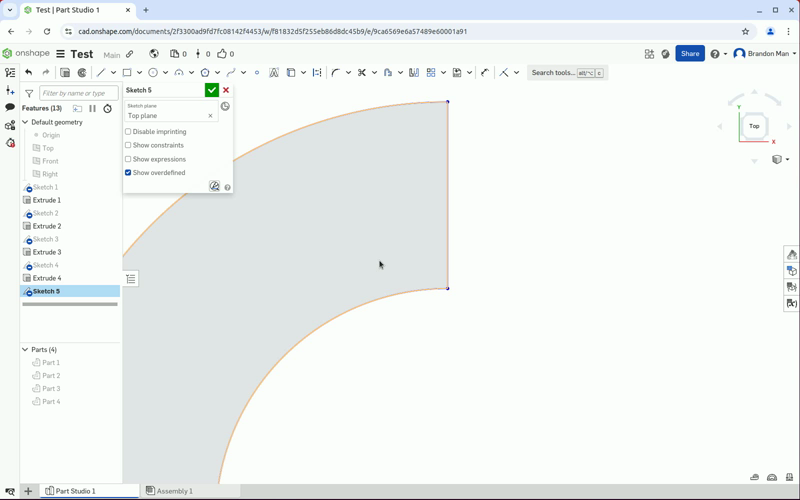
scroll(-6)
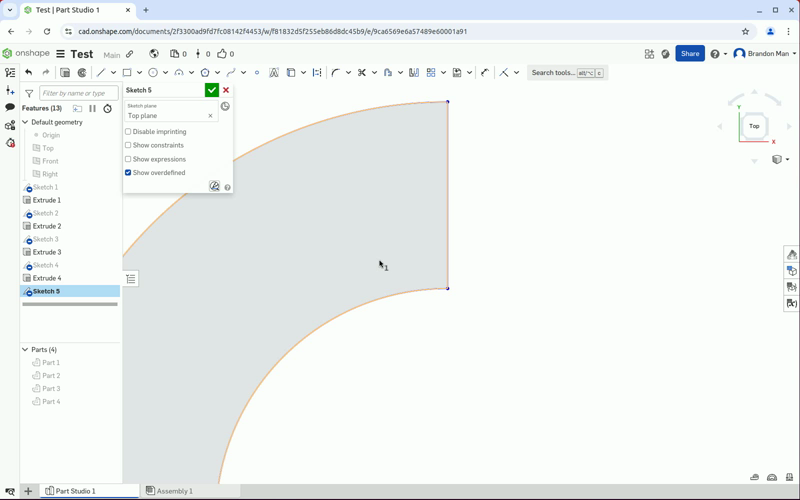
scroll(-6)
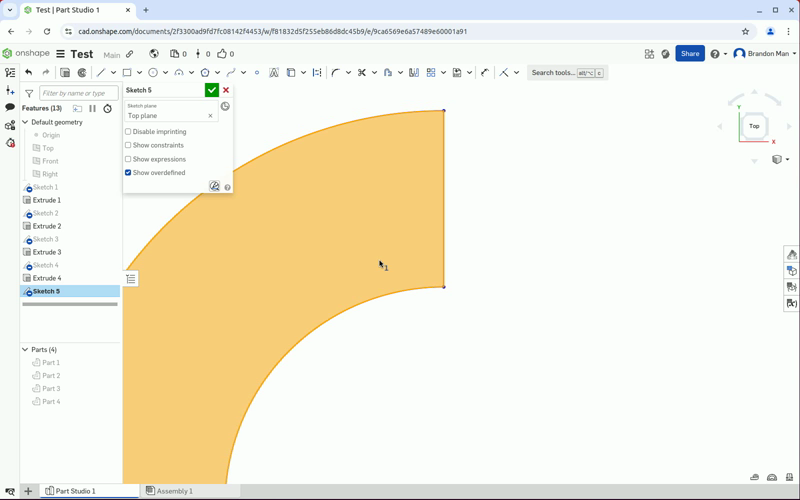
scroll(-6)
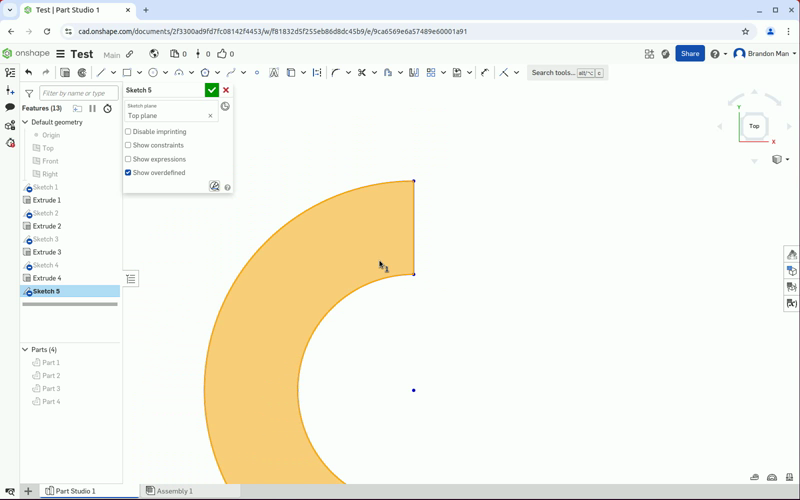
scroll(-6)
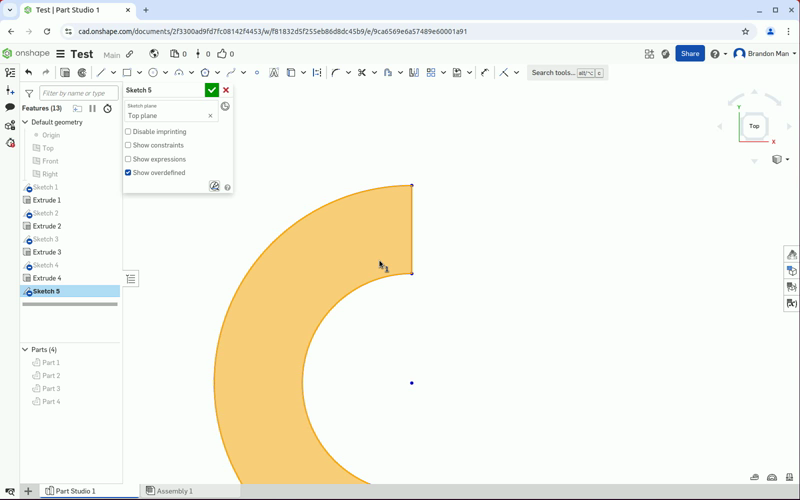
scroll(-6)
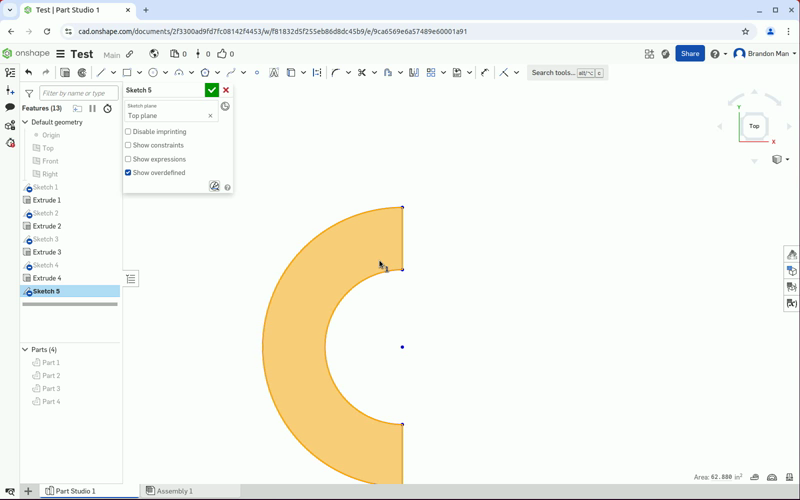
scroll(-6)
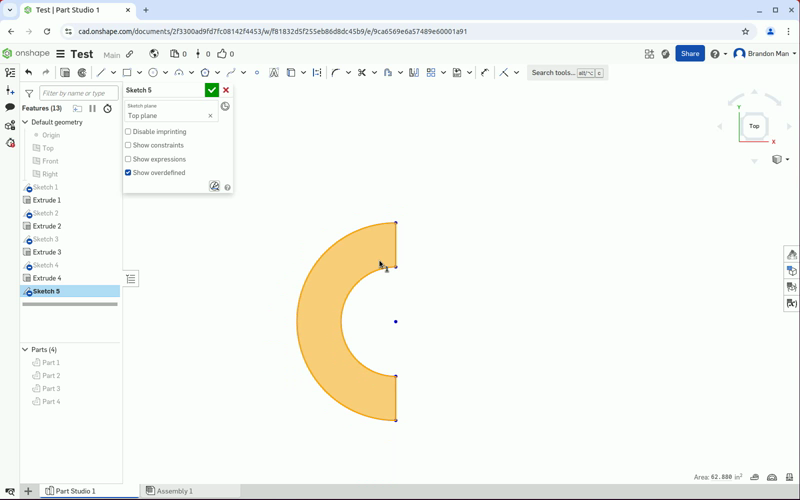
scroll(-6)
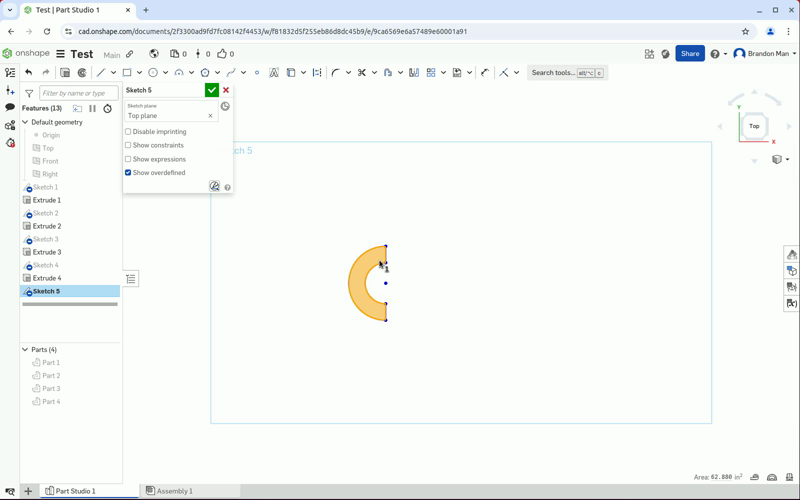
mouse_move(73, 352)
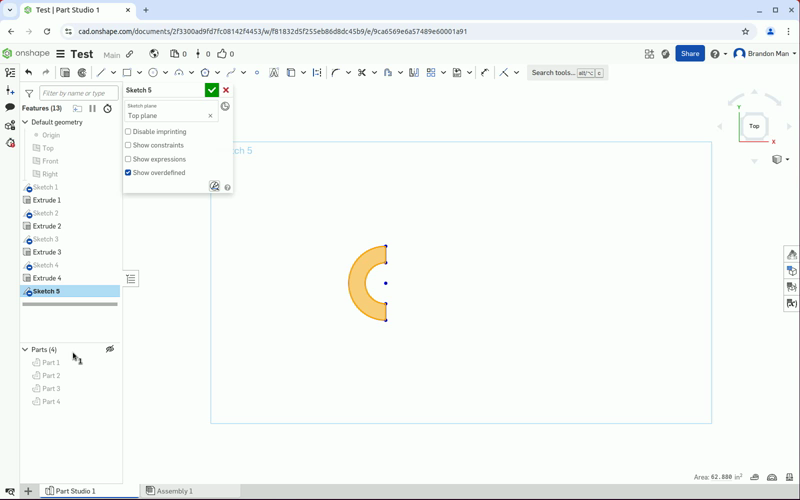
key(shift+y)
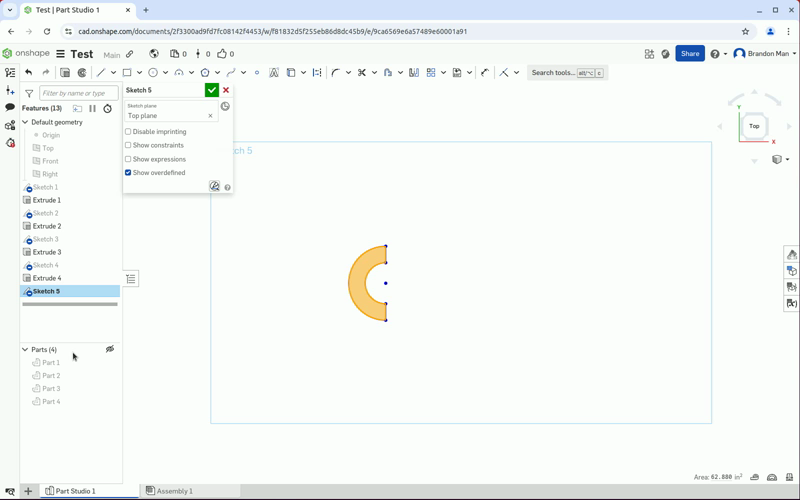
key(shift+e)
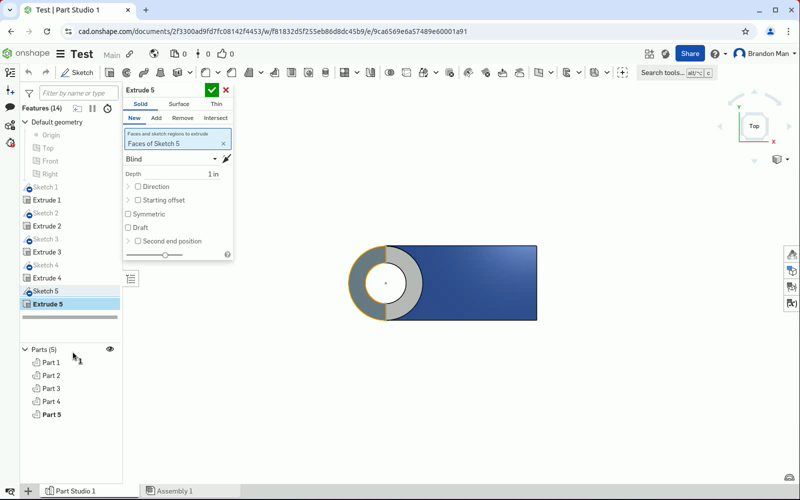
mouse_move(143, 106)
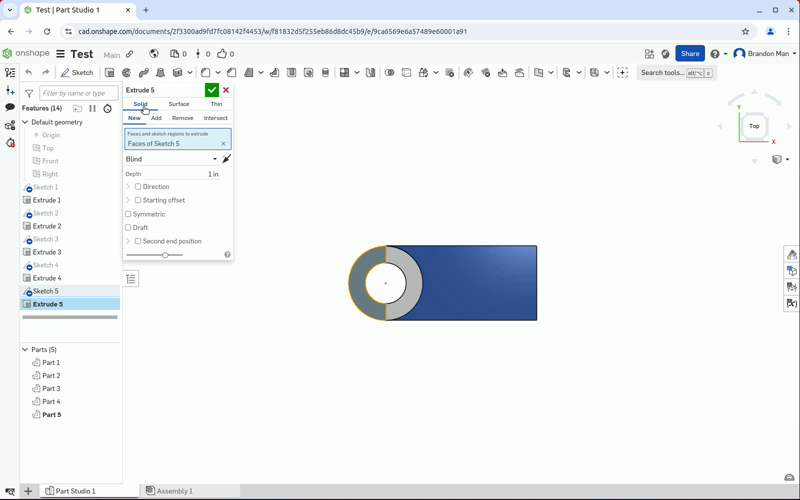
click(143, 106)
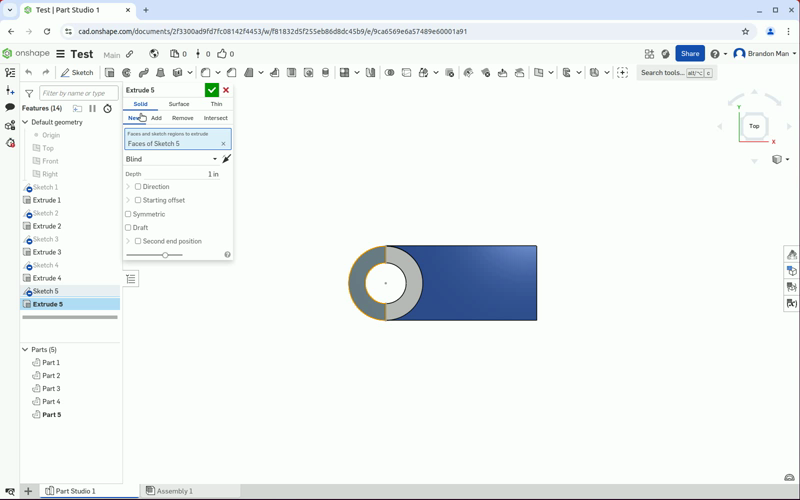
mouse_move(137, 120)
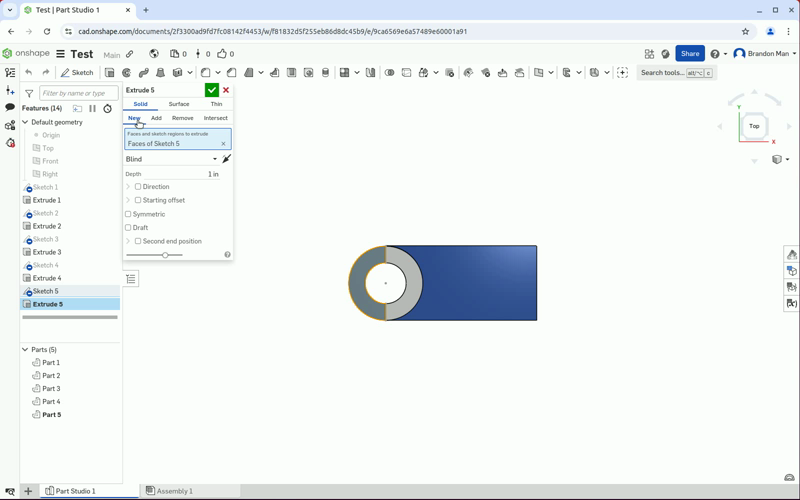
click(137, 120)
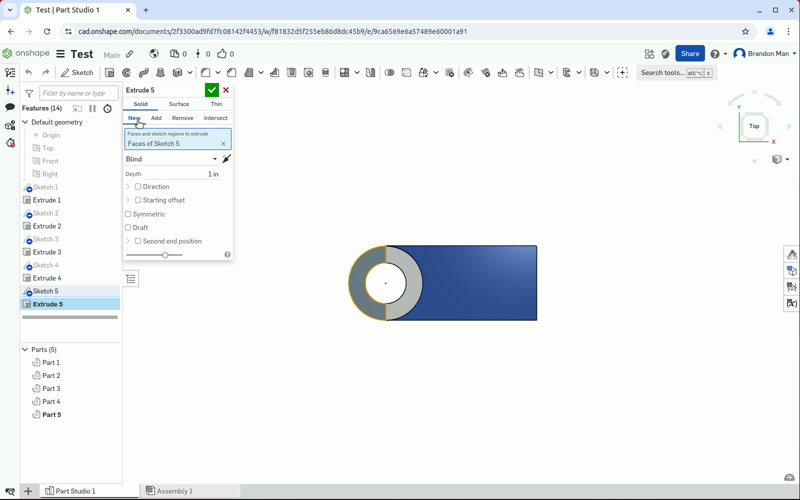
key(tab, 4)
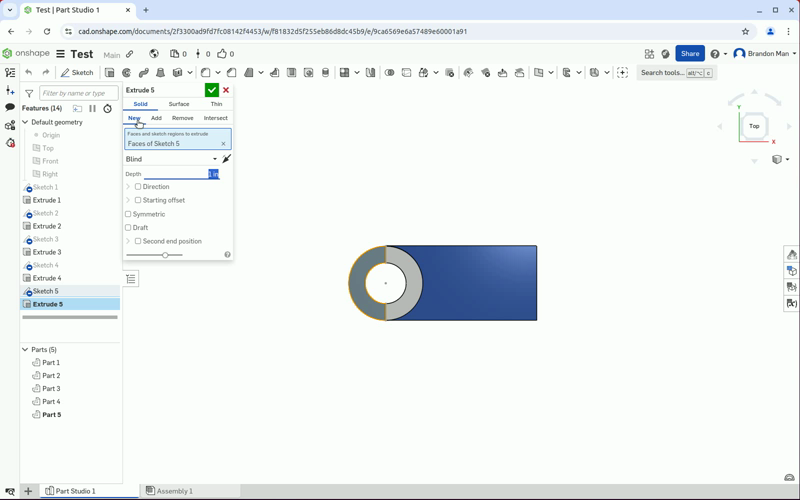
text(14.683)
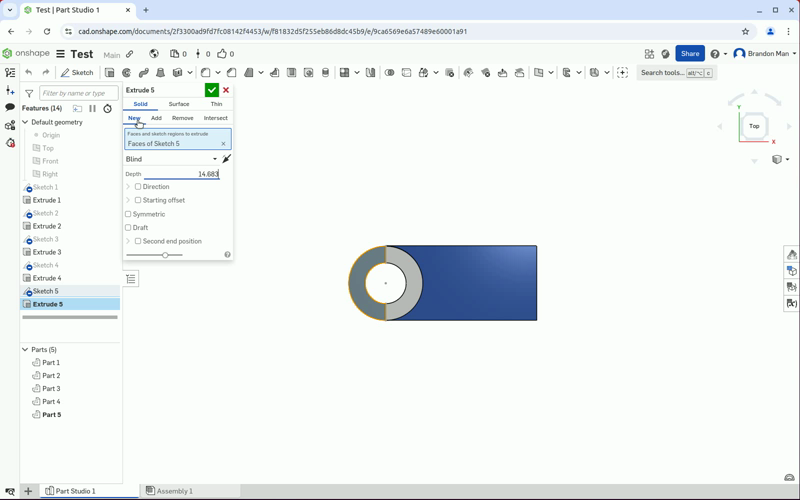
key(enter)
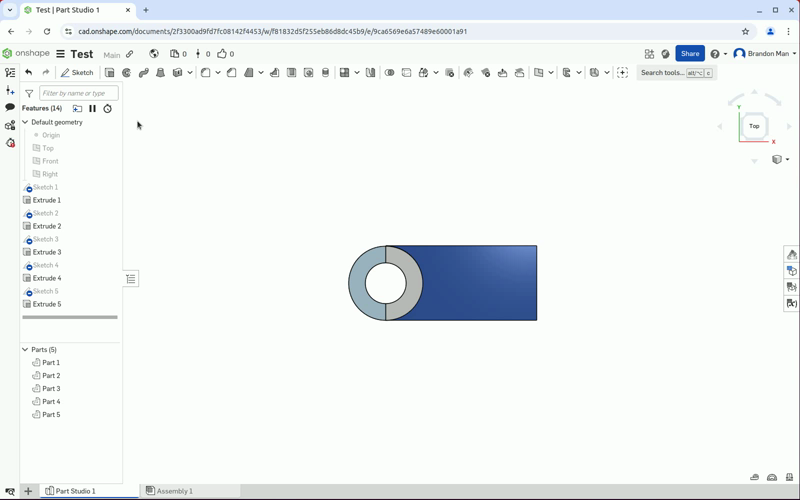
key(shift+h)
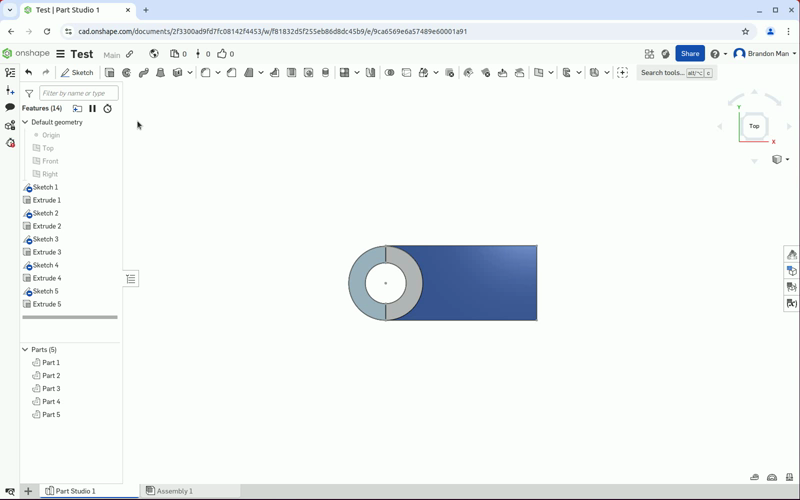
key(shift+h)
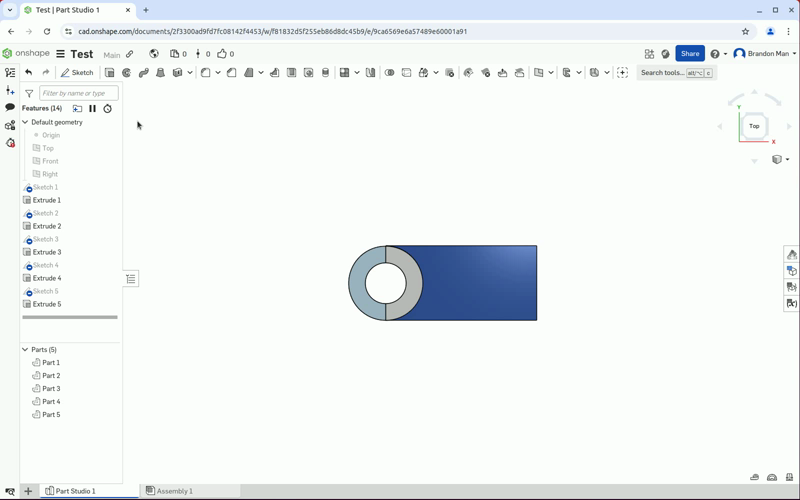
mouse_move(73, 189)
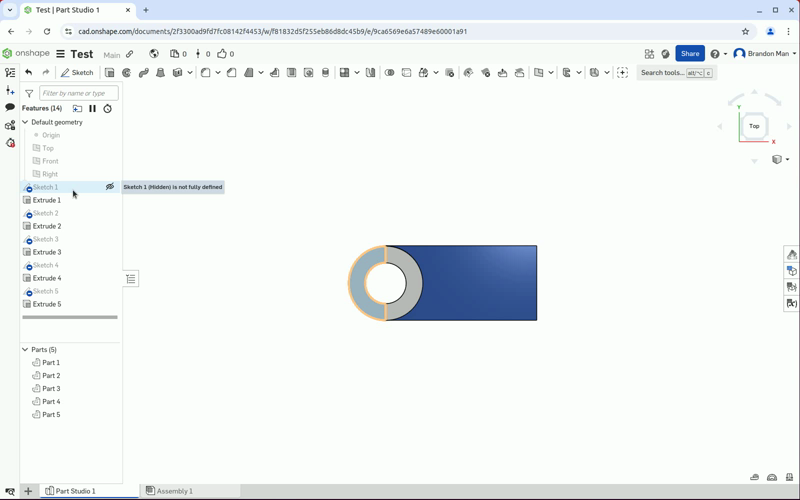
click(73, 189)
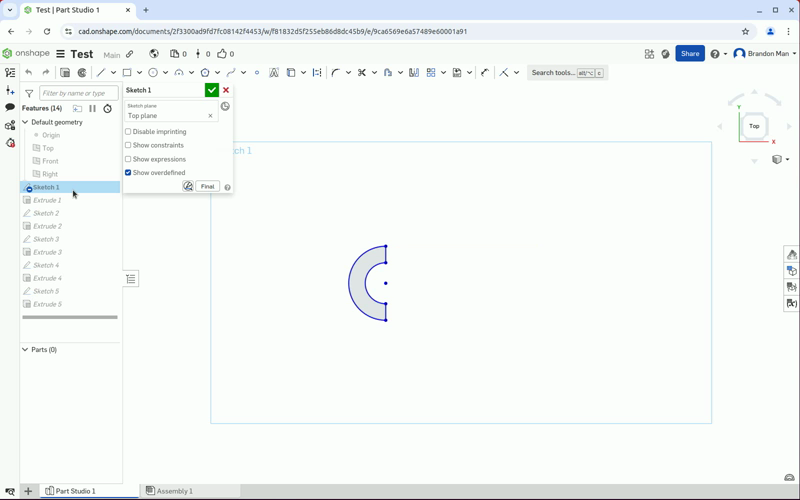
mouse_move(229, 92)
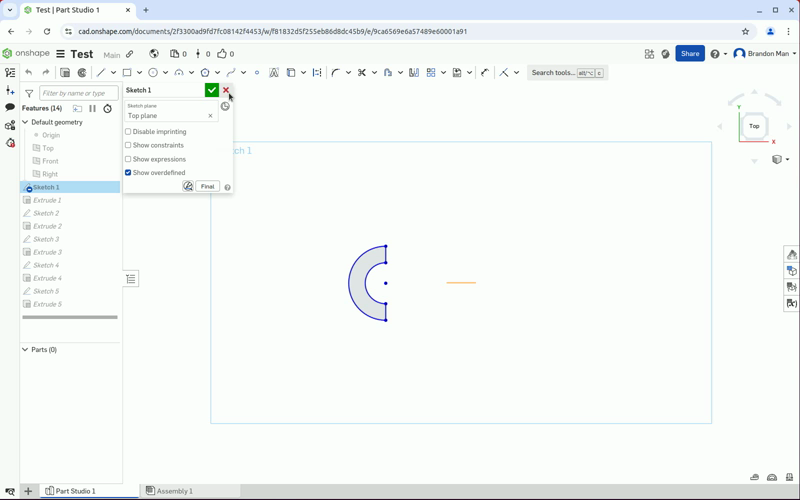
click(229, 92)
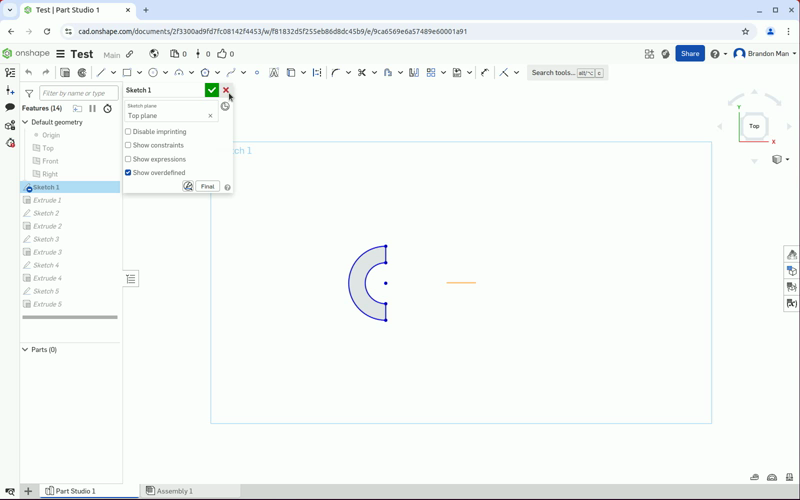
key(shift+s)
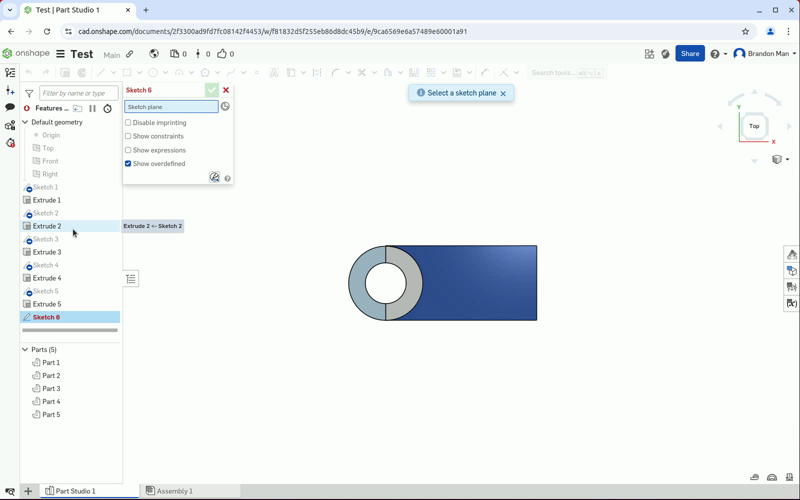
scroll(3)
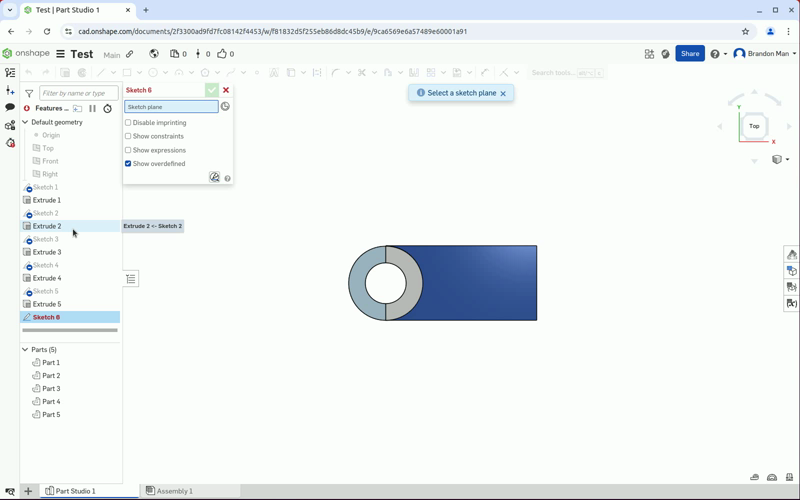
mouse_move(73, 150)
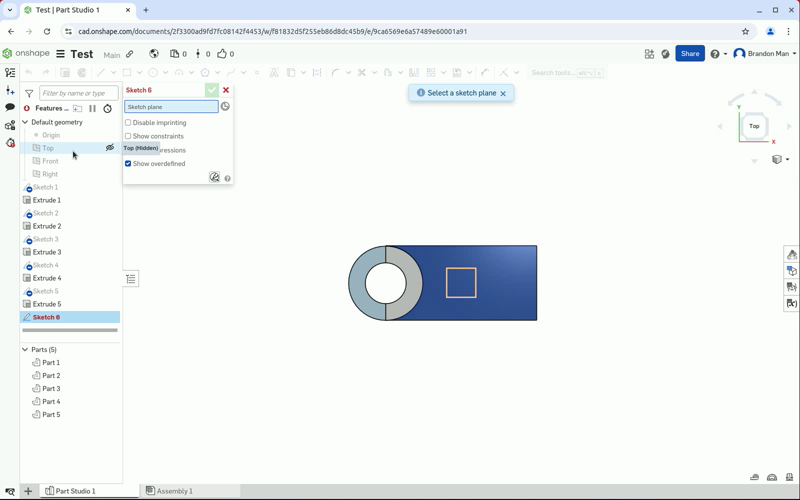
click(73, 150)
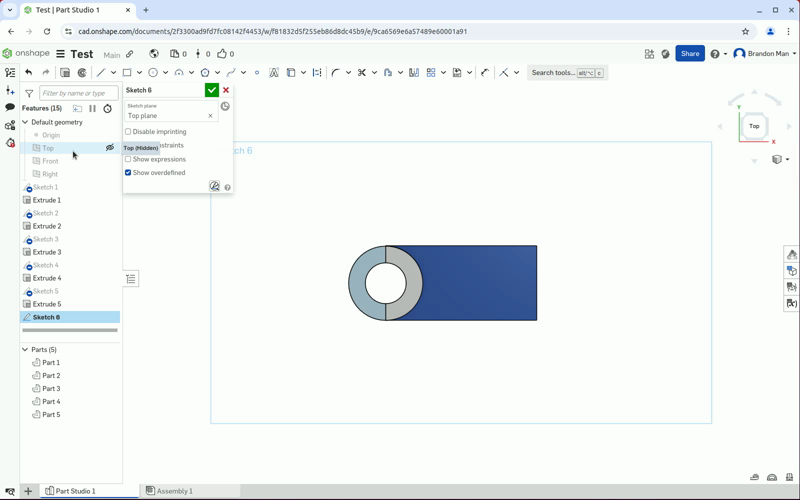
mouse_move(73, 352)
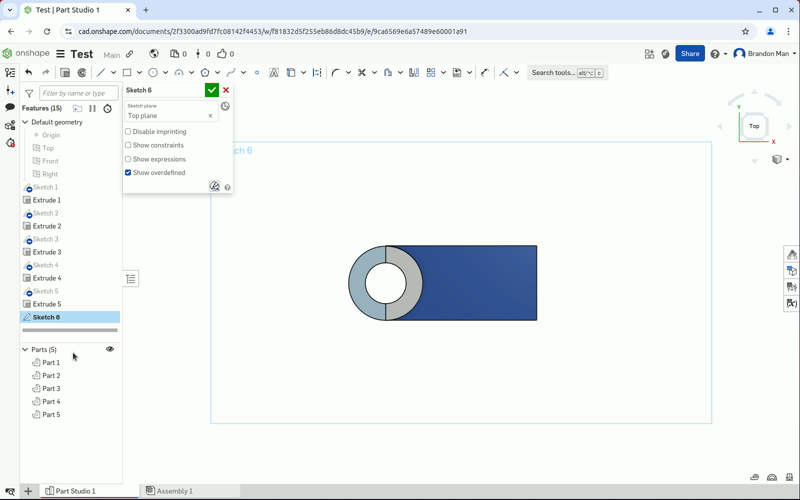
key(y)
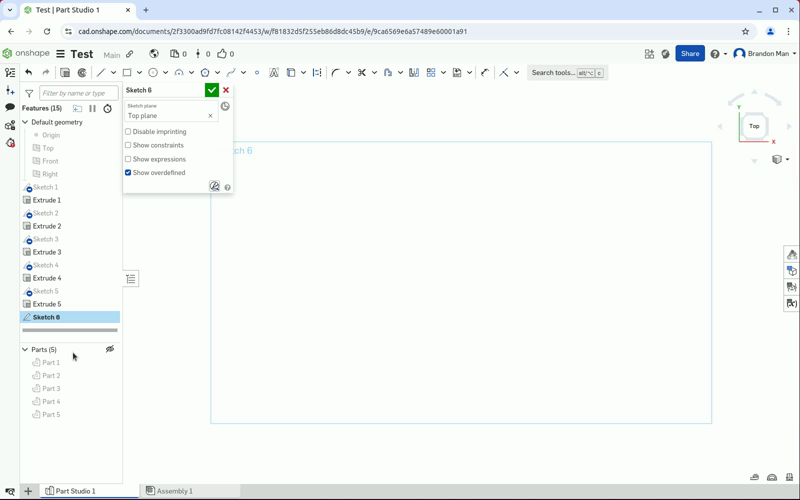
key(l)
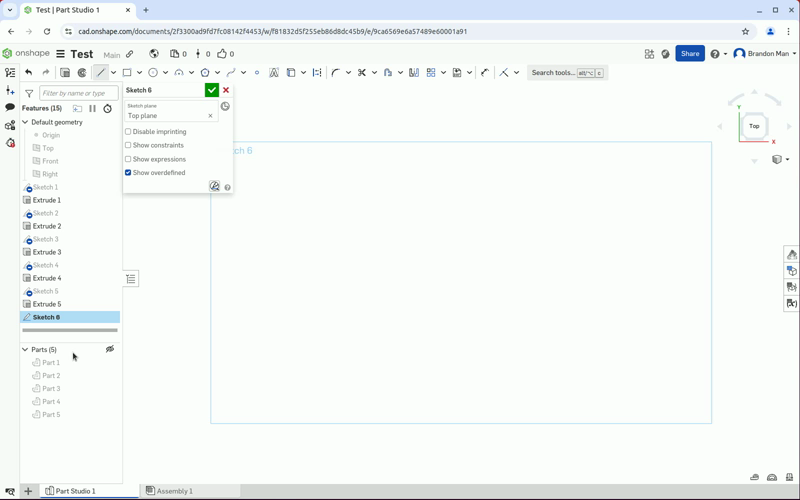
key_down(shift)
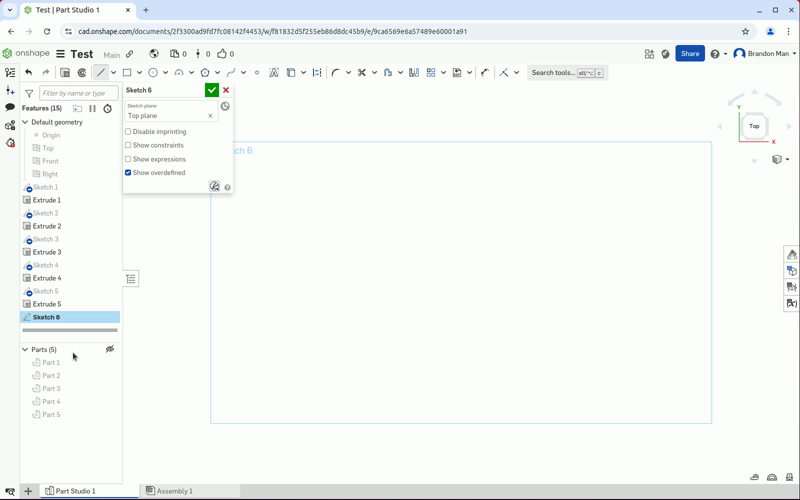
mouse_move(511, 245)
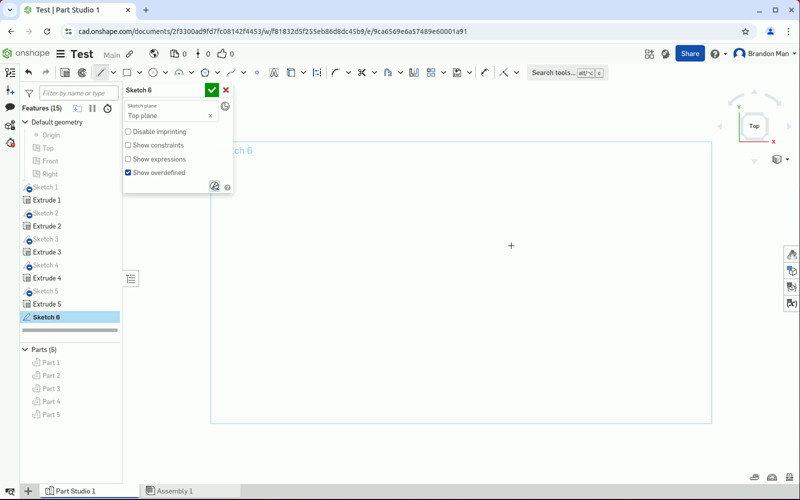
click(511, 245)
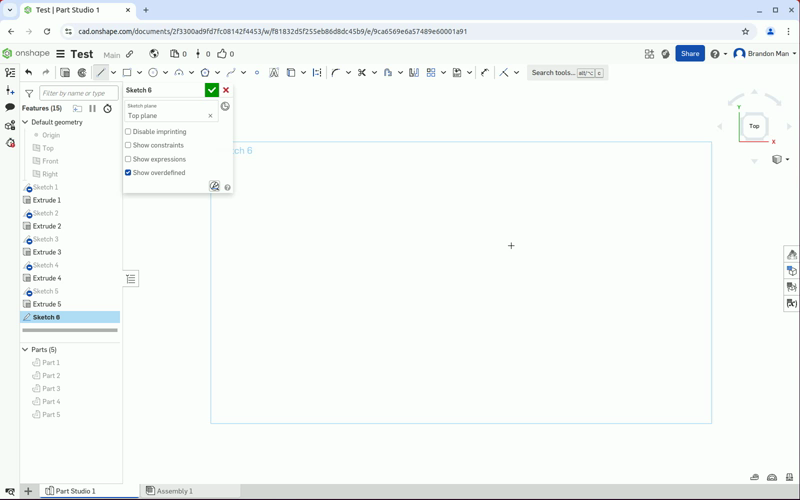
key_up(shift)
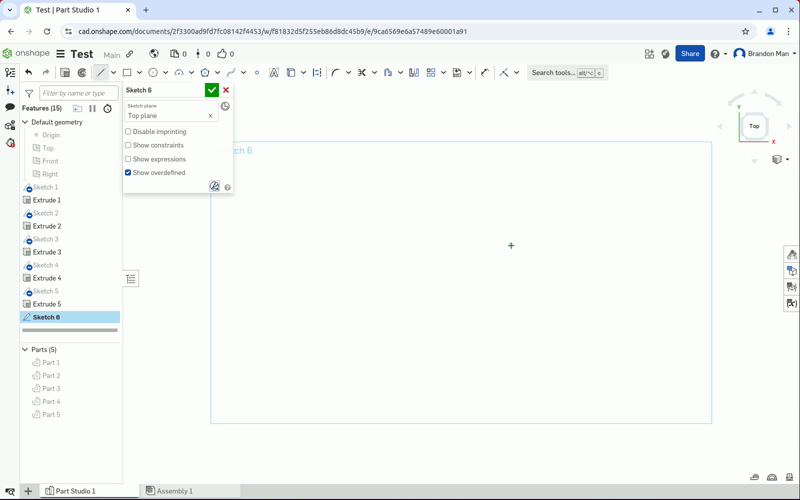
key_down(shift)
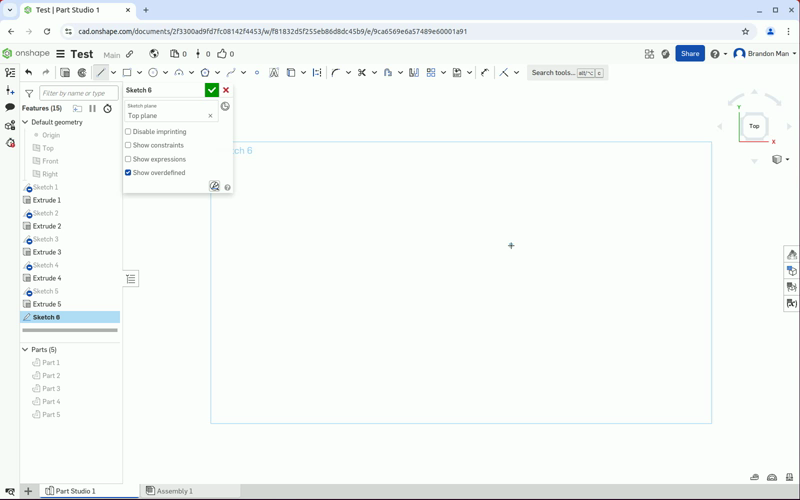
mouse_move(541, 245)
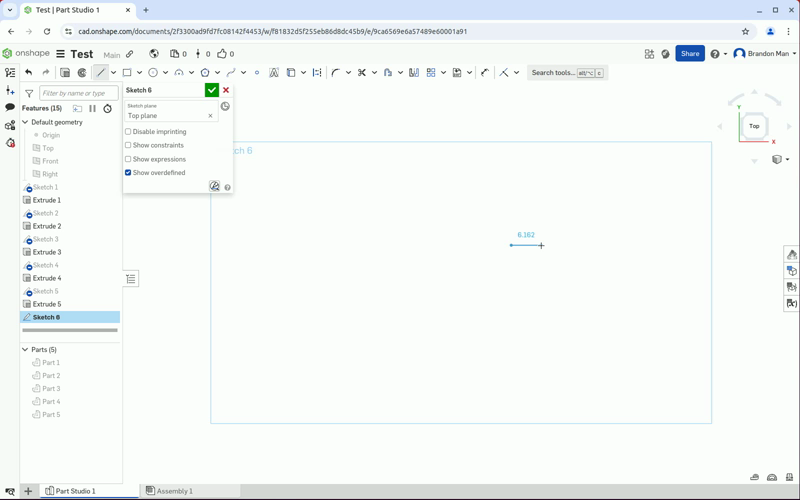
mouse_move(537, 245)
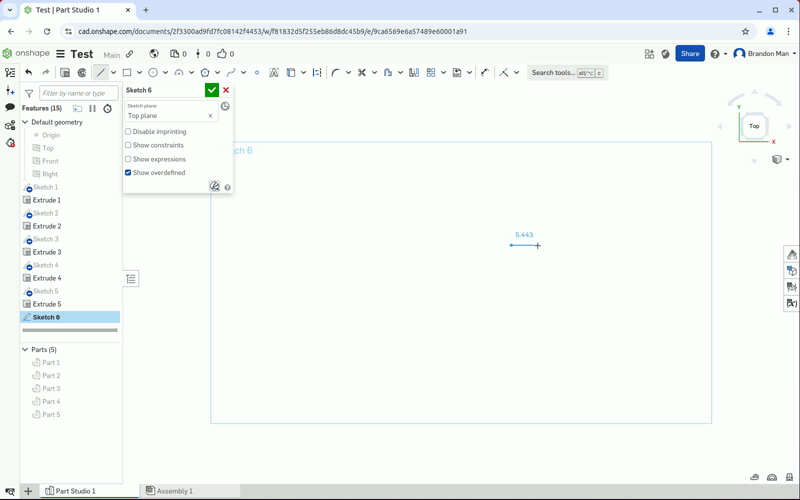
click(537, 245)
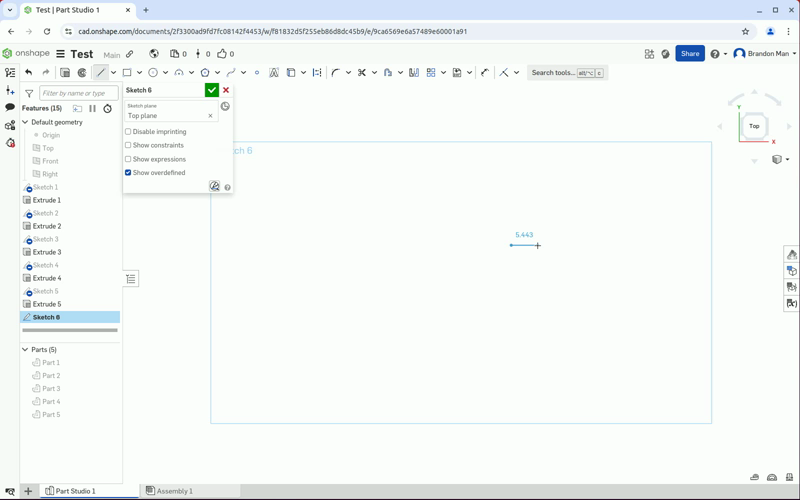
key_up(shift)
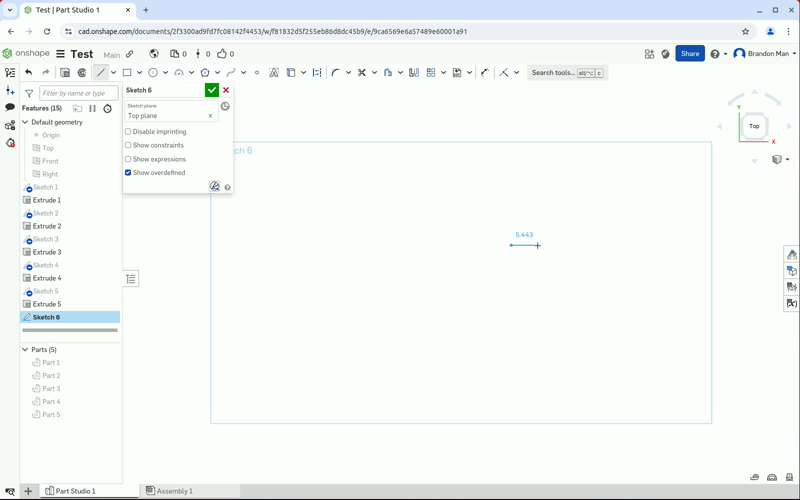
key_down(shift)
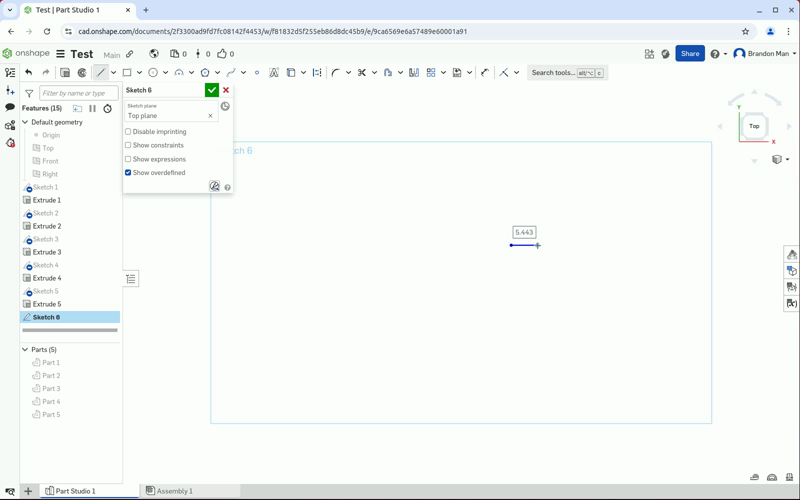
mouse_move(567, 245)
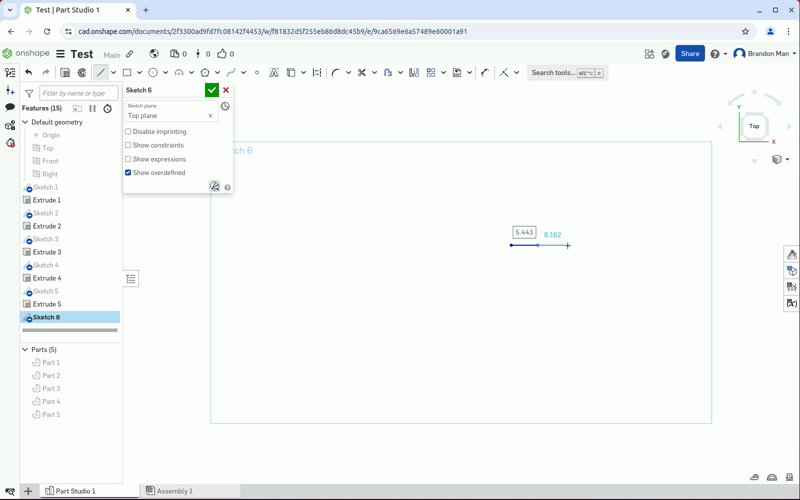
mouse_move(537, 244)
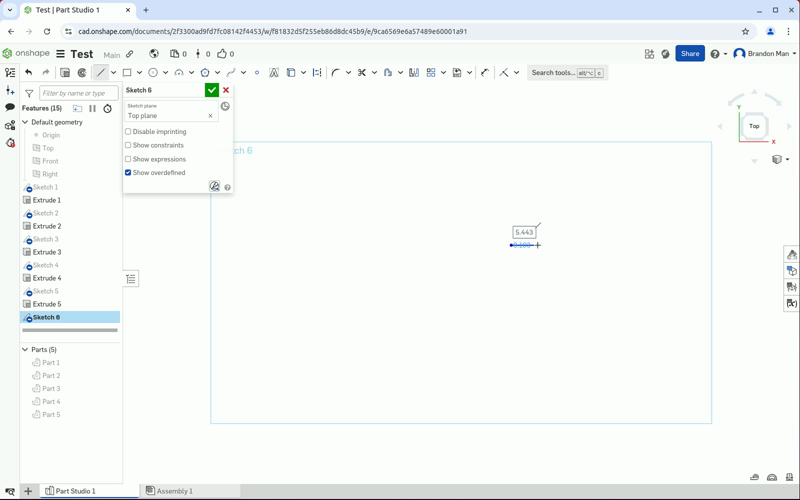
scroll(6)
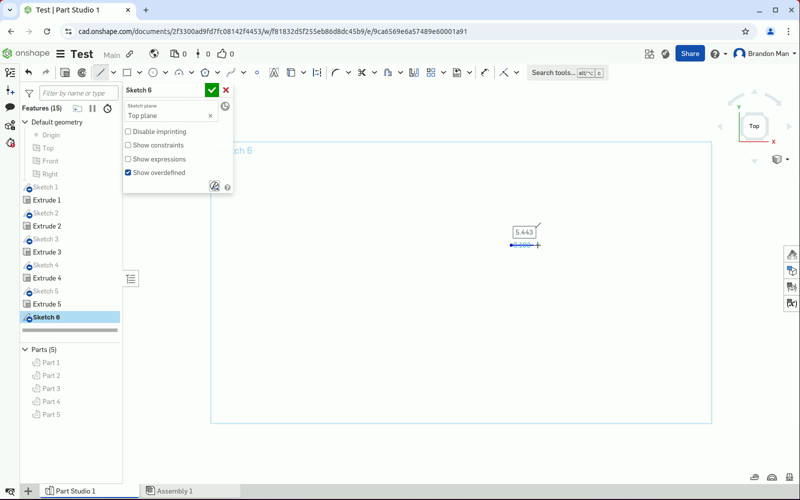
scroll(6)
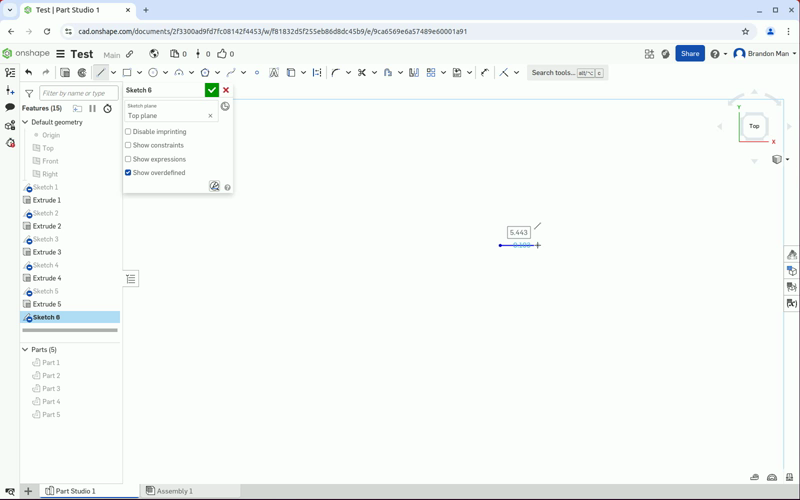
scroll(6)
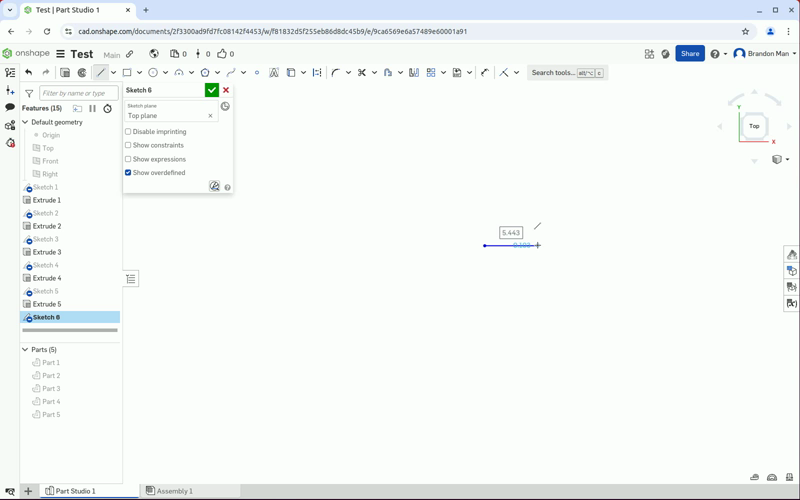
scroll(6)
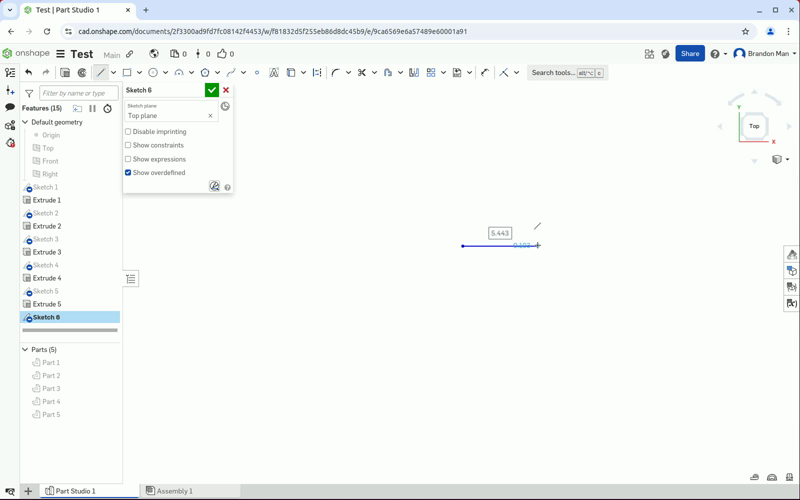
scroll(6)
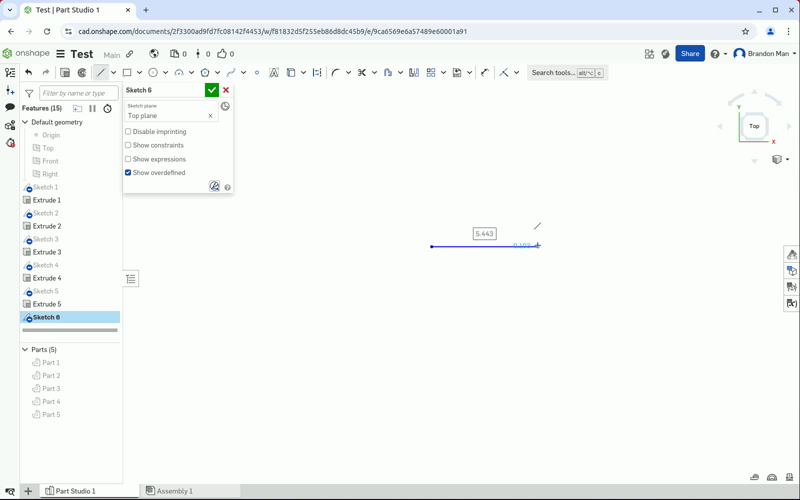
scroll(6)
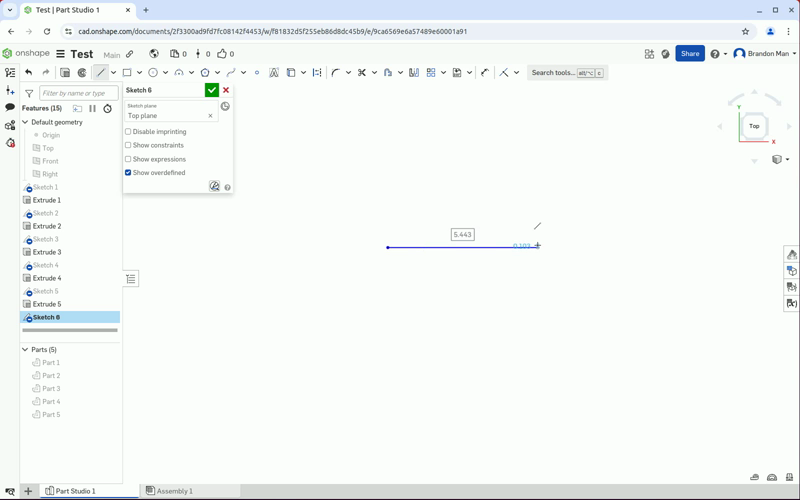
scroll(6)
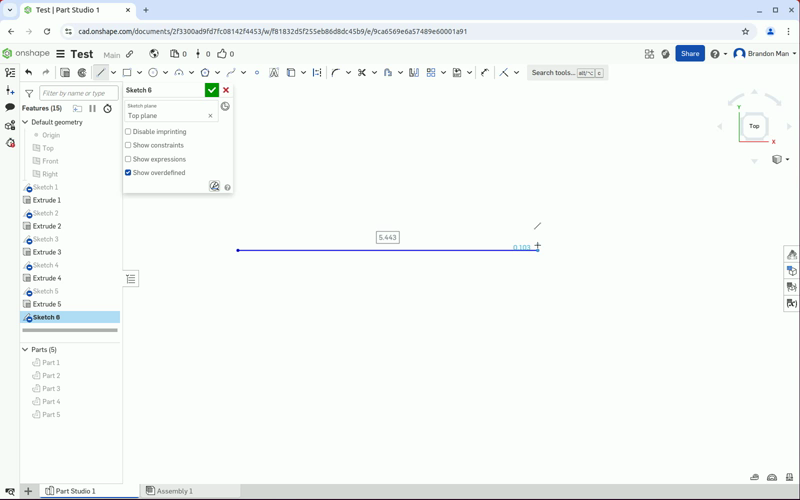
click(537, 244)
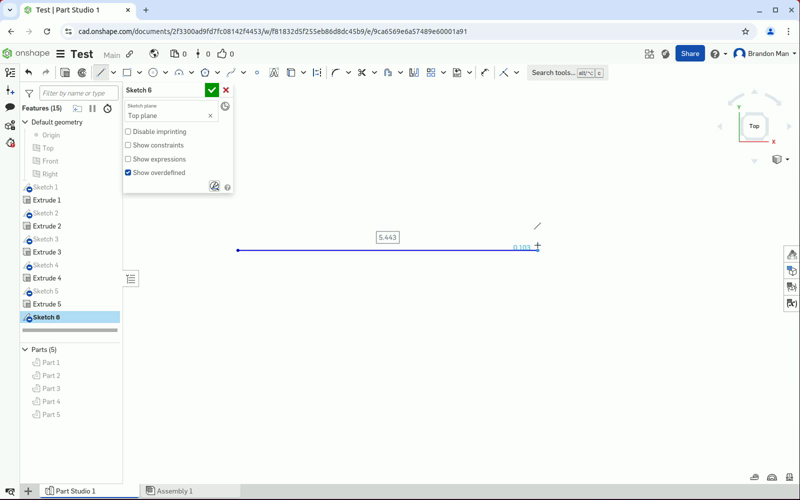
scroll(-6)
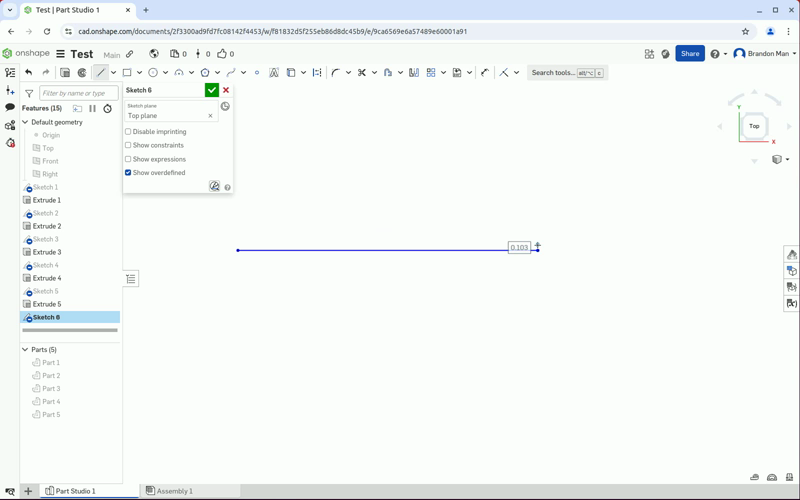
scroll(-6)
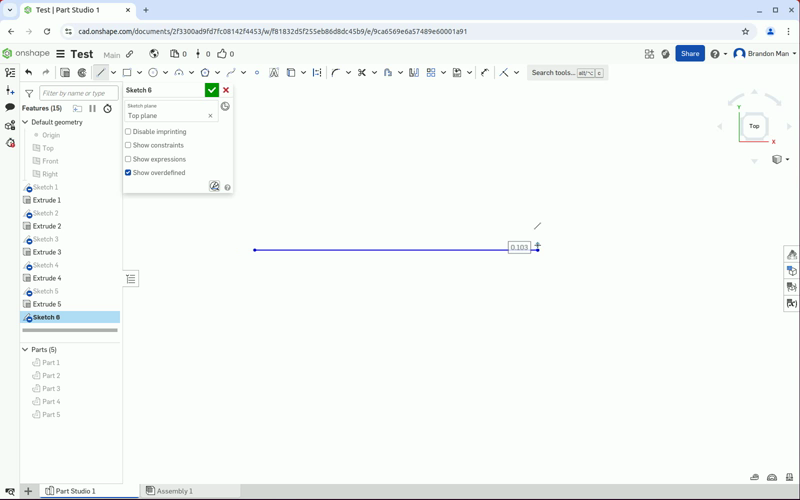
scroll(-6)
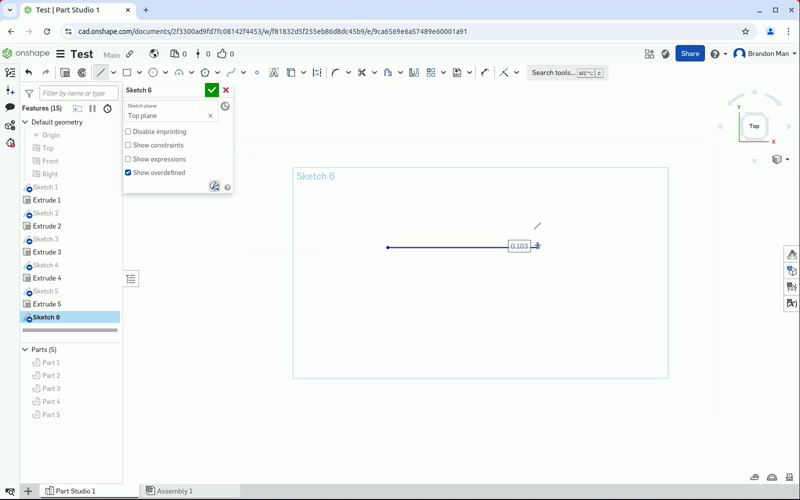
scroll(-6)
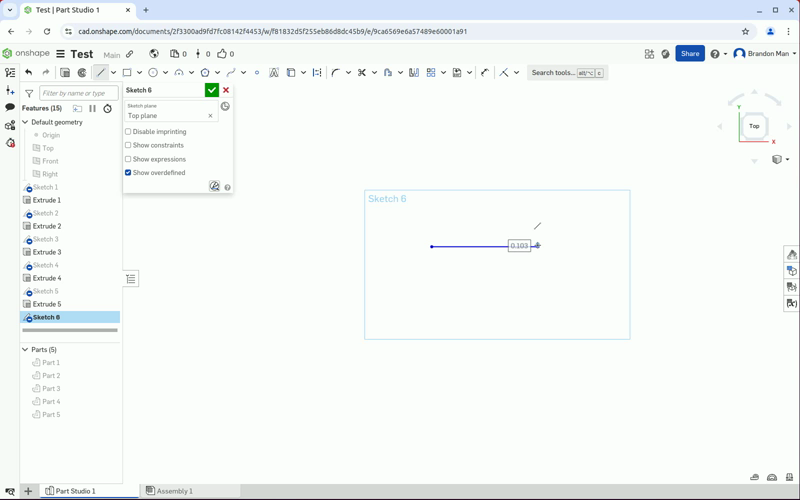
scroll(-6)
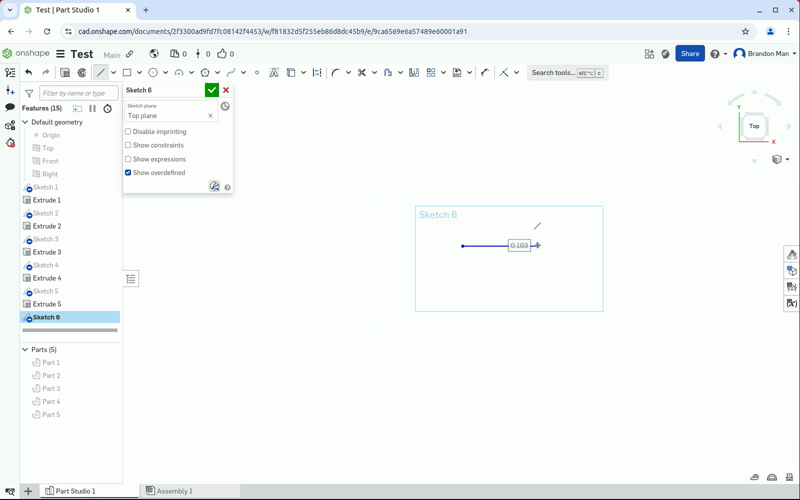
scroll(-6)
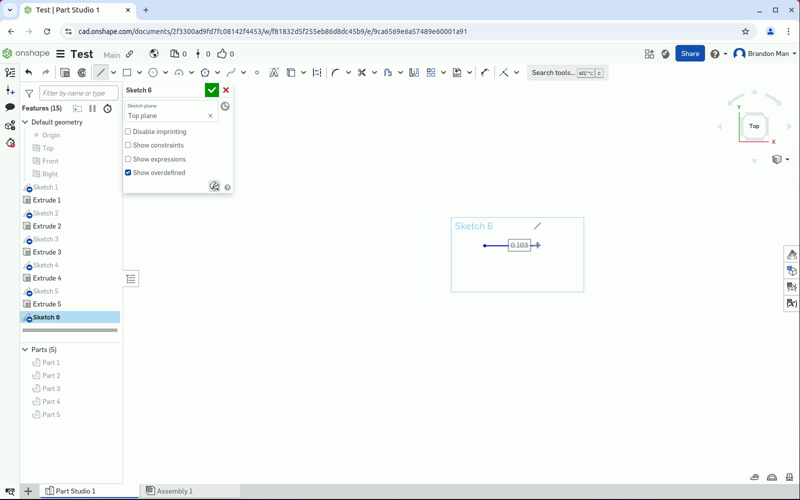
scroll(-6)
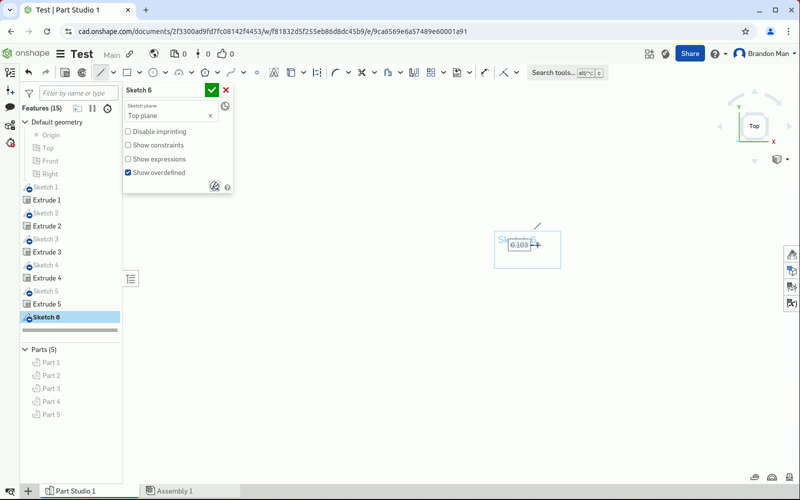
key_up(shift)
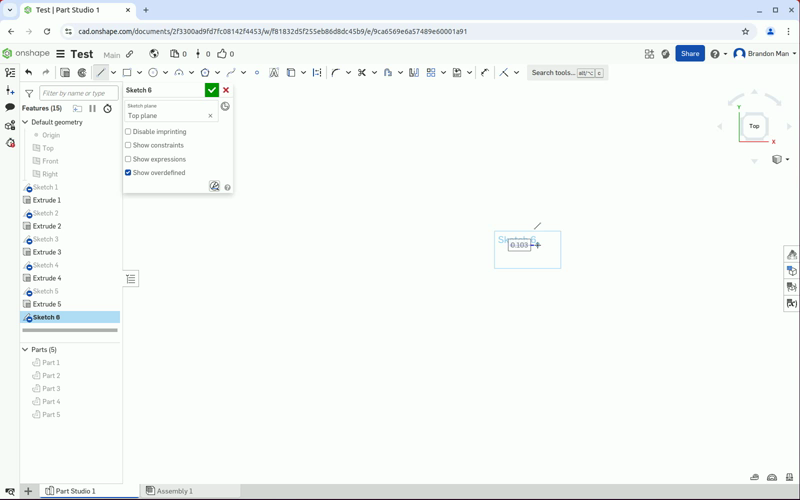
key_down(shift)
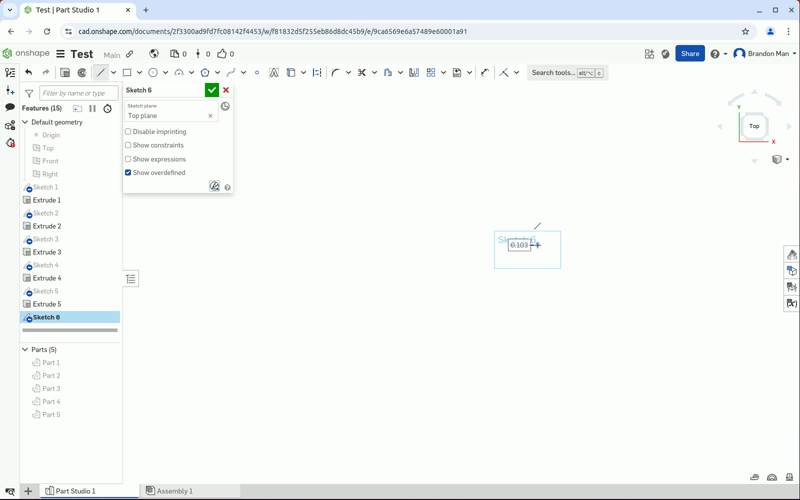
mouse_move(567, 244)
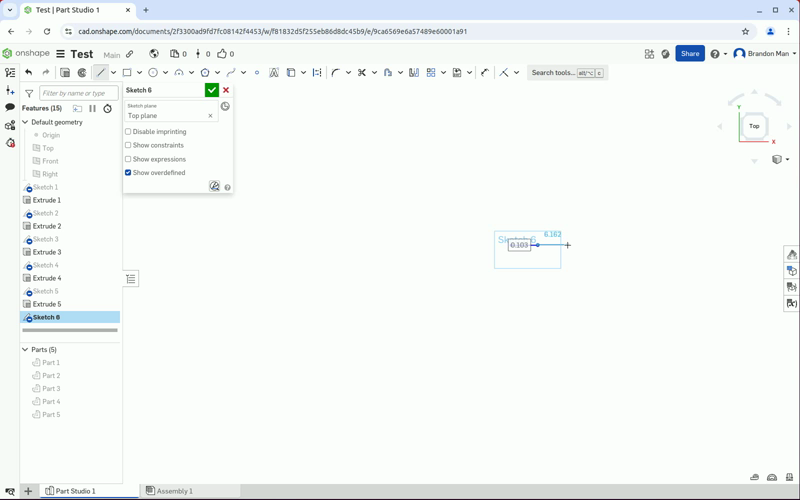
mouse_move(511, 244)
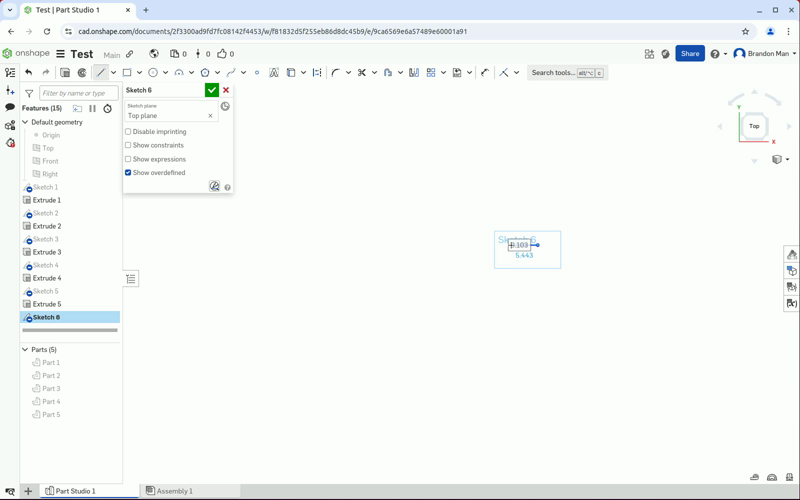
scroll(6)
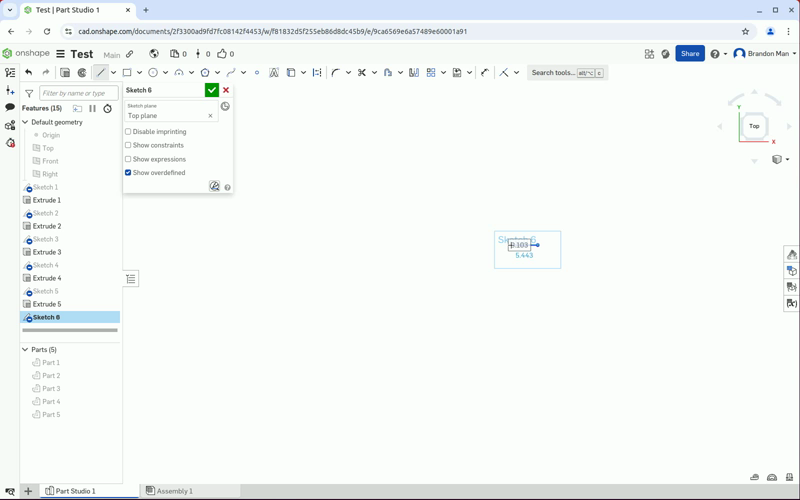
scroll(6)
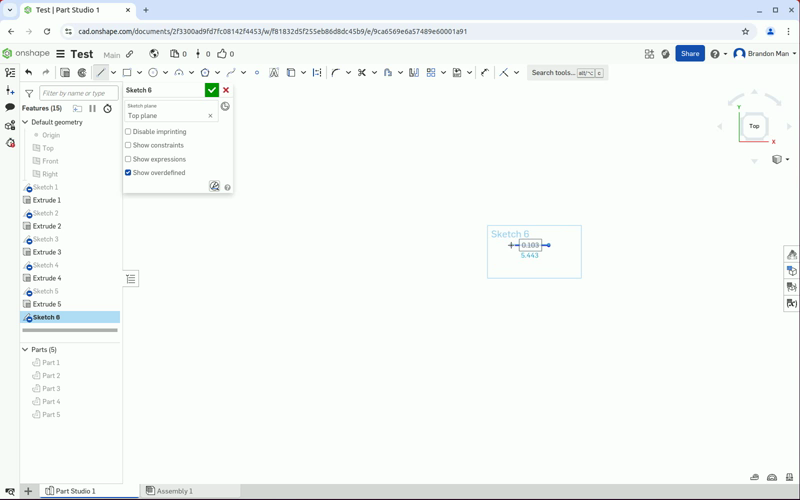
scroll(6)
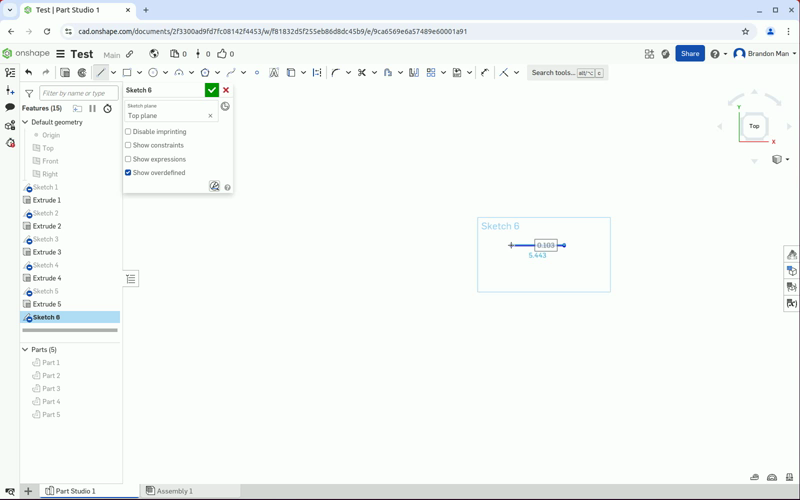
scroll(6)
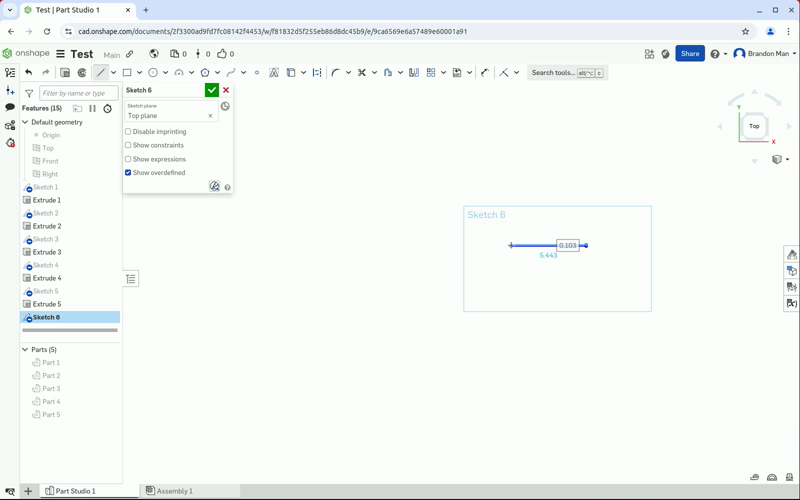
scroll(6)
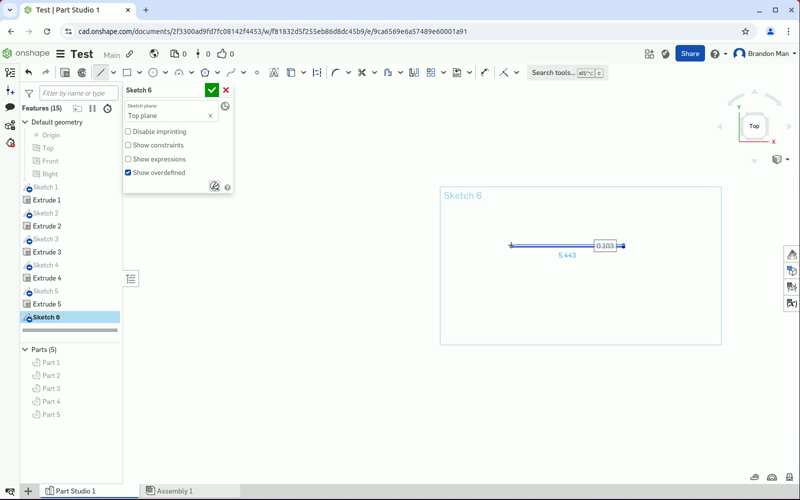
scroll(6)
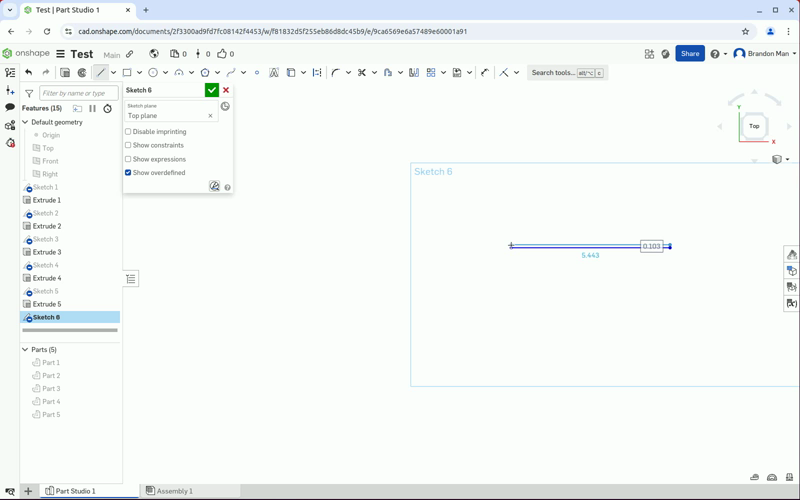
scroll(6)
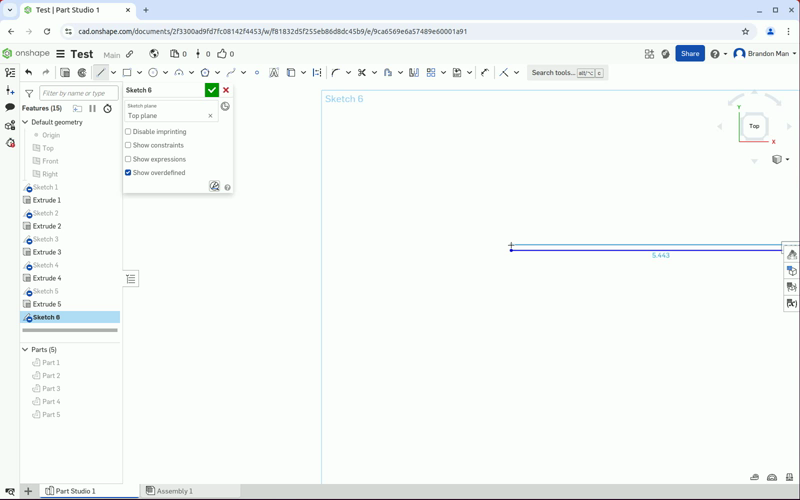
click(511, 244)
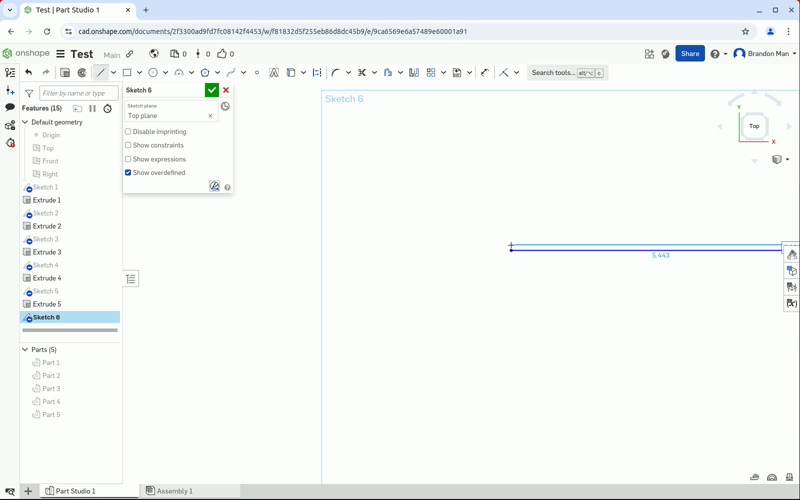
scroll(-6)
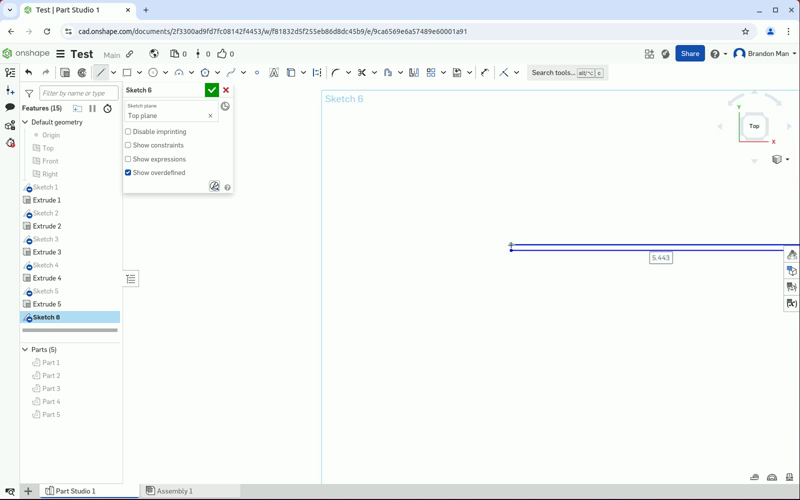
scroll(-6)
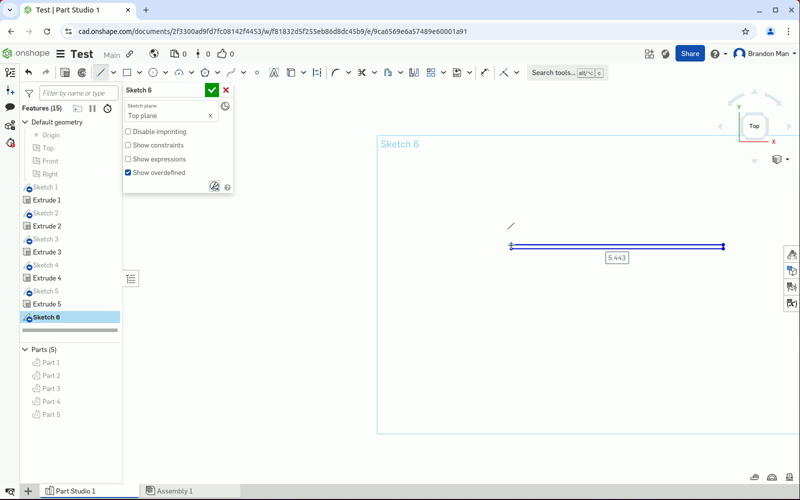
scroll(-6)
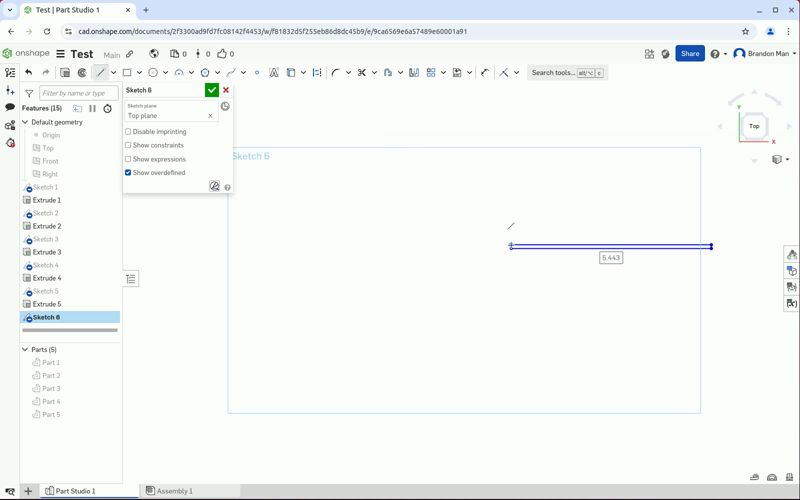
scroll(-6)
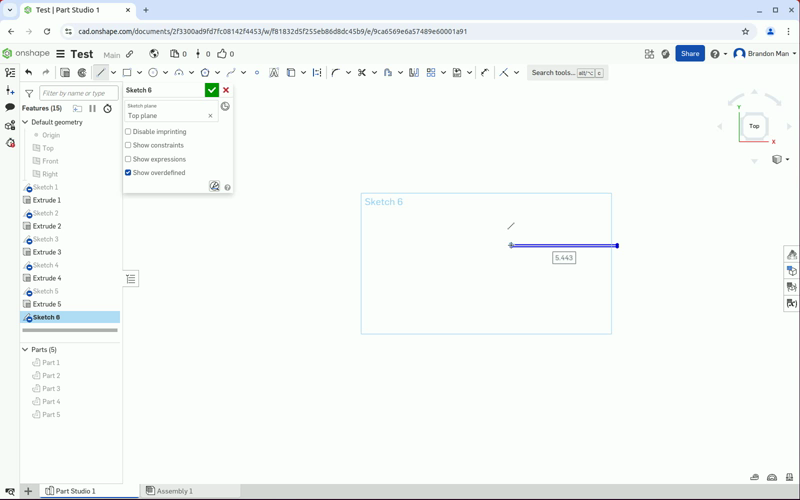
scroll(-6)
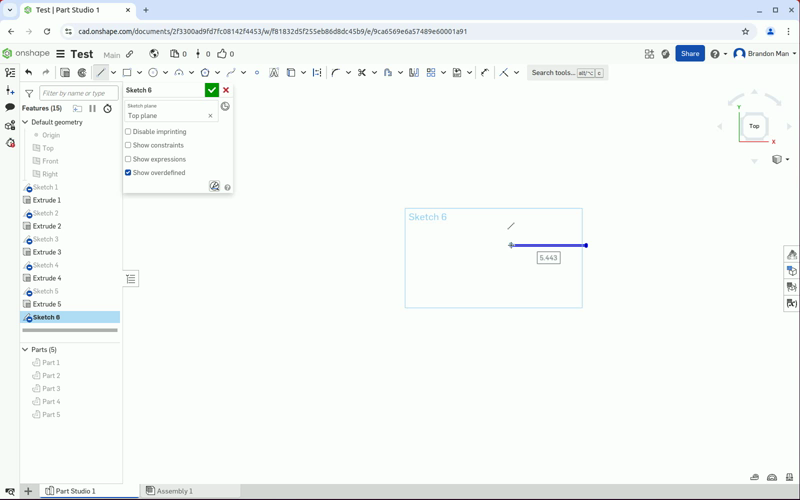
scroll(-6)
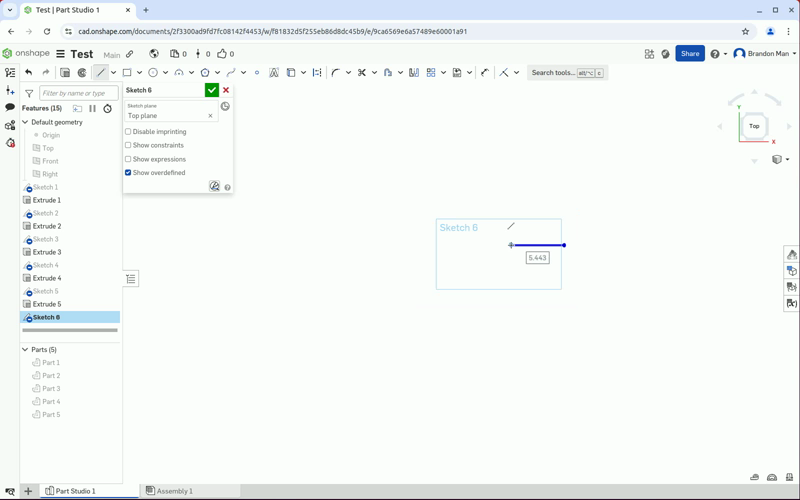
scroll(-6)
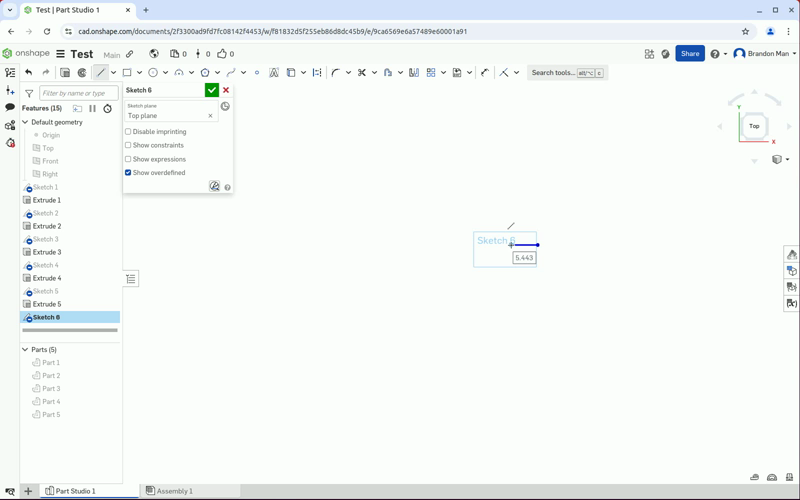
key_up(shift)
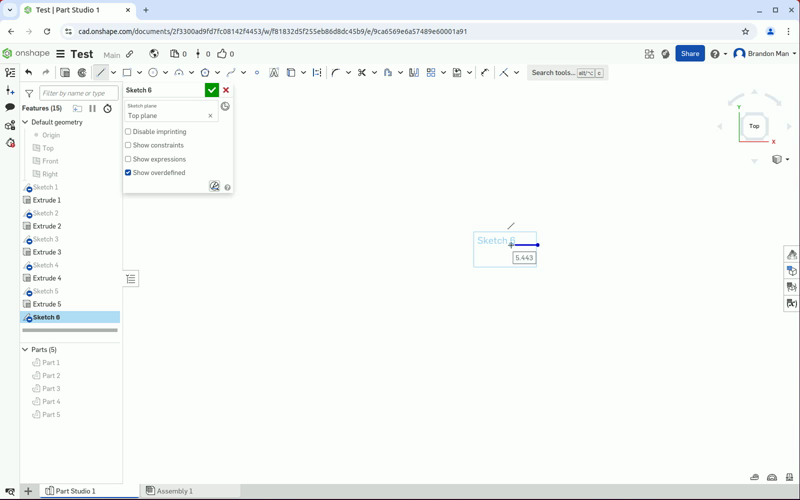
mouse_move(541, 244)
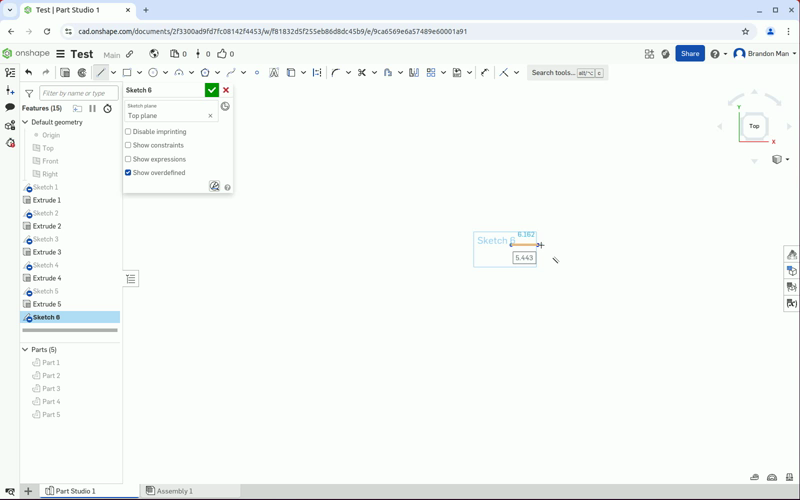
key_down(shift)
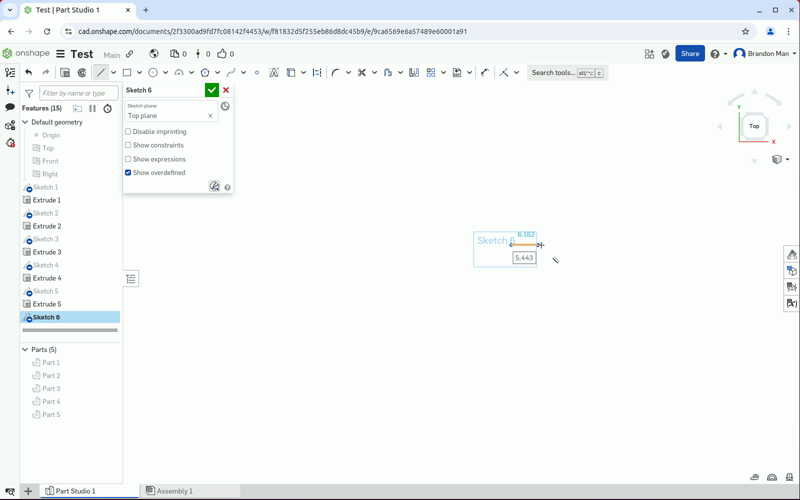
mouse_move(511, 245)
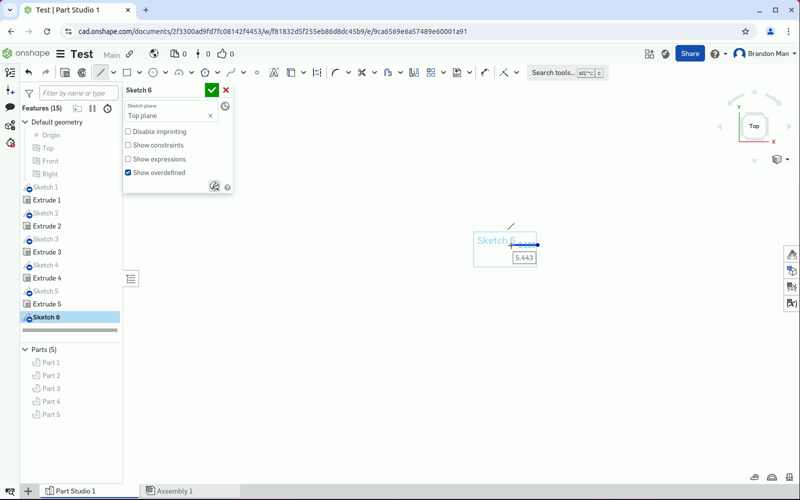
scroll(6)
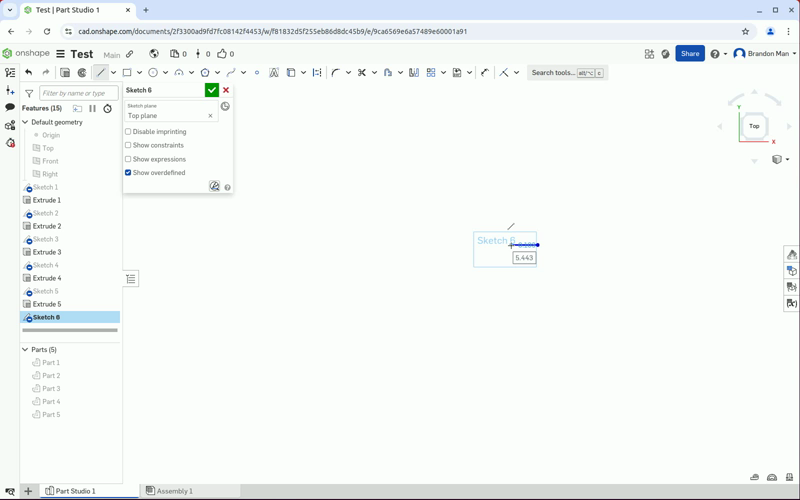
scroll(6)
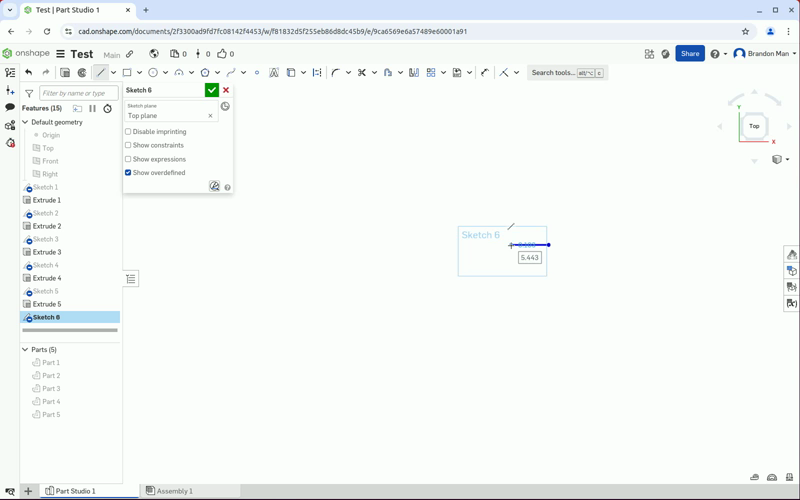
scroll(6)
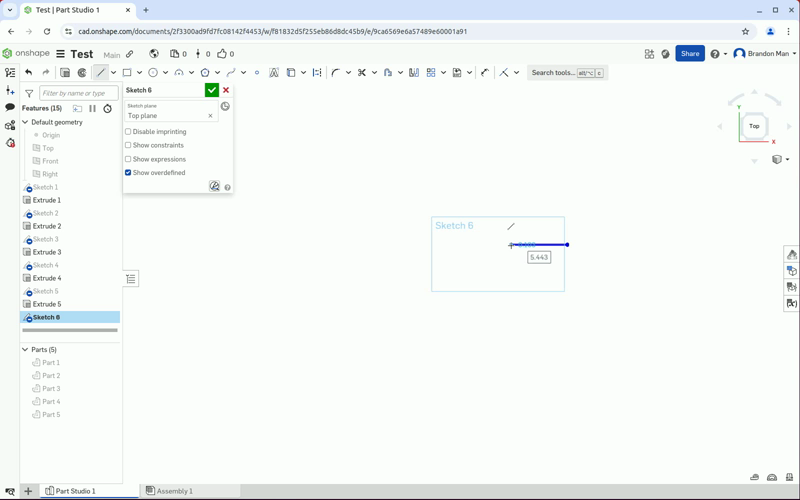
scroll(6)
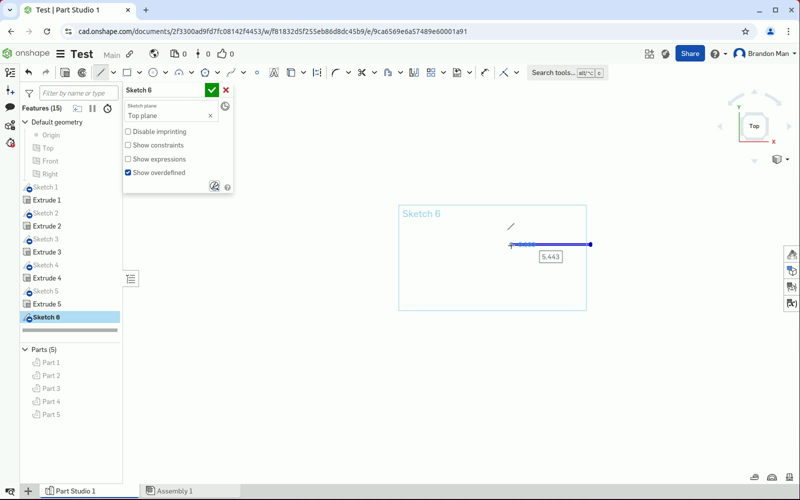
scroll(6)
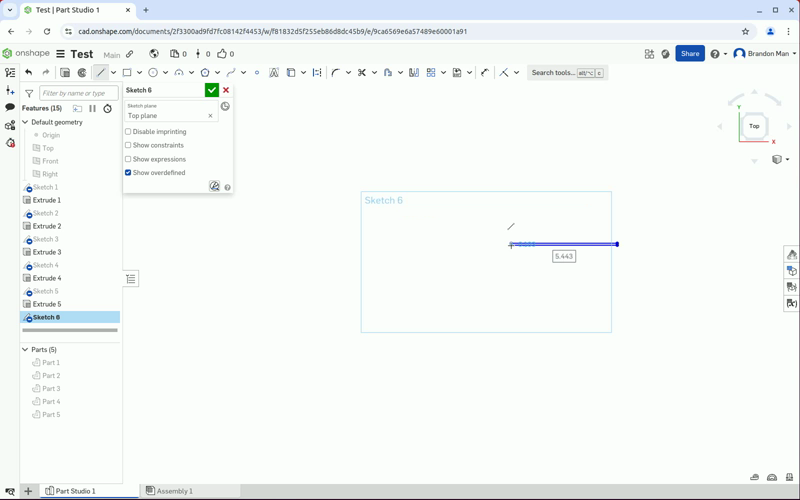
scroll(6)
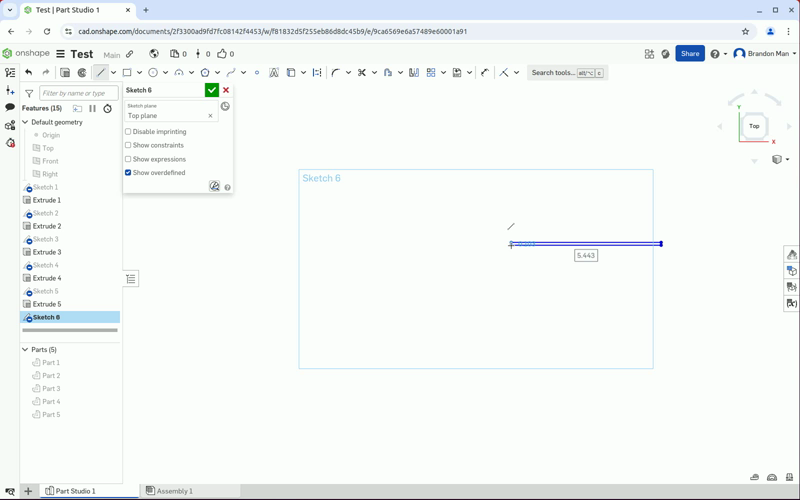
scroll(6)
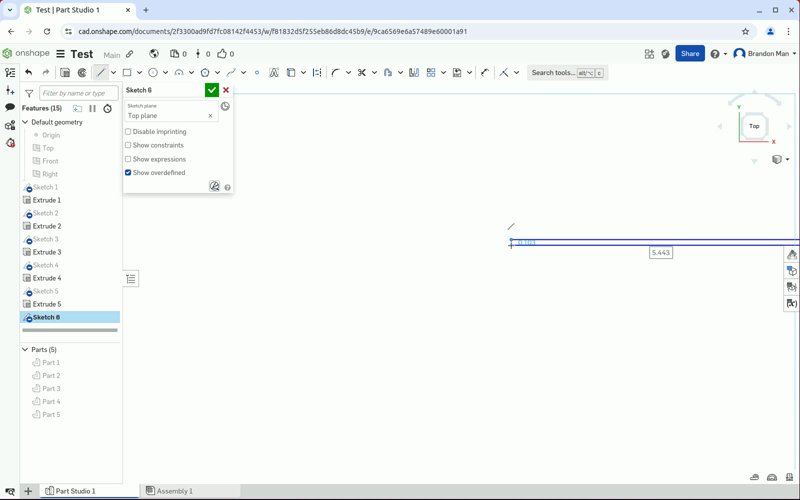
key_up(shift)
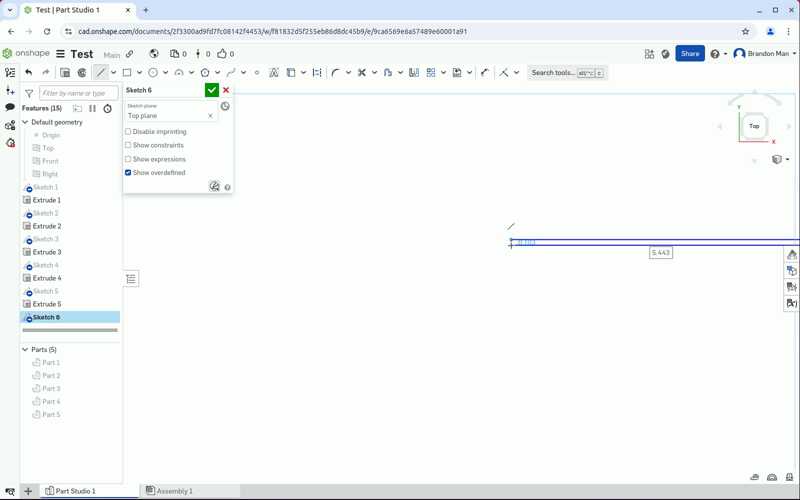
click(511, 245)
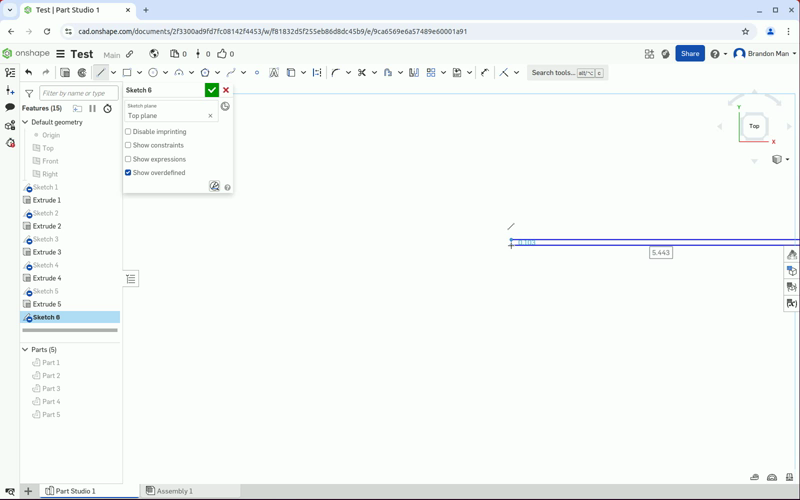
scroll(-6)
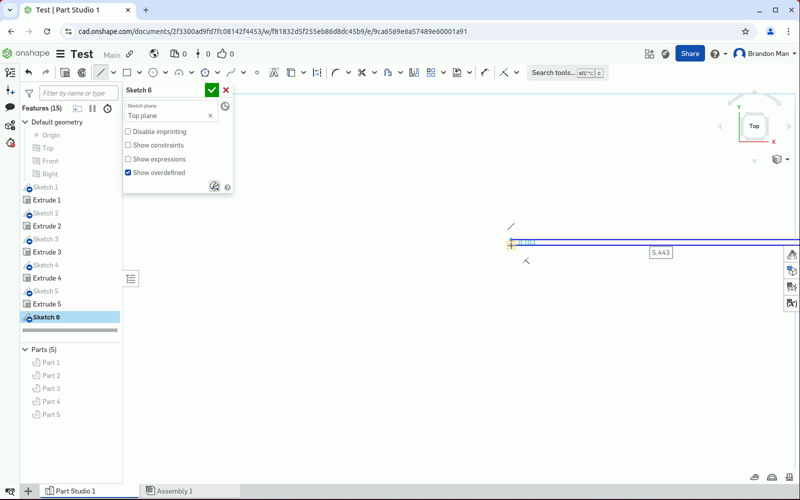
scroll(-6)
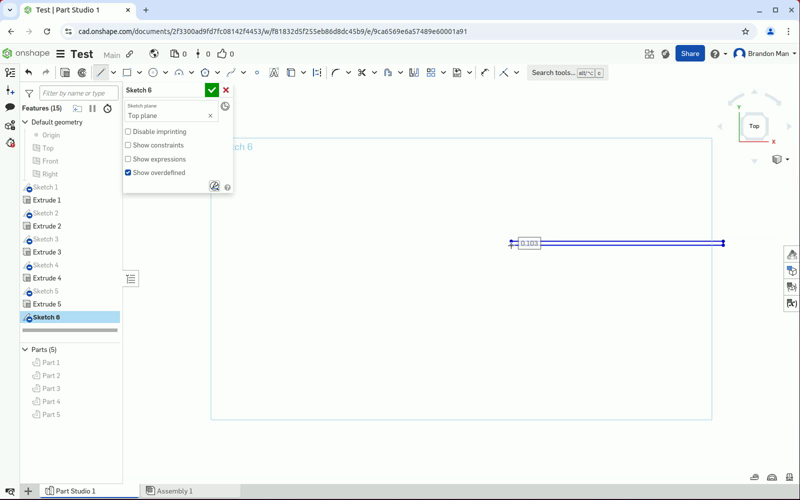
scroll(-6)
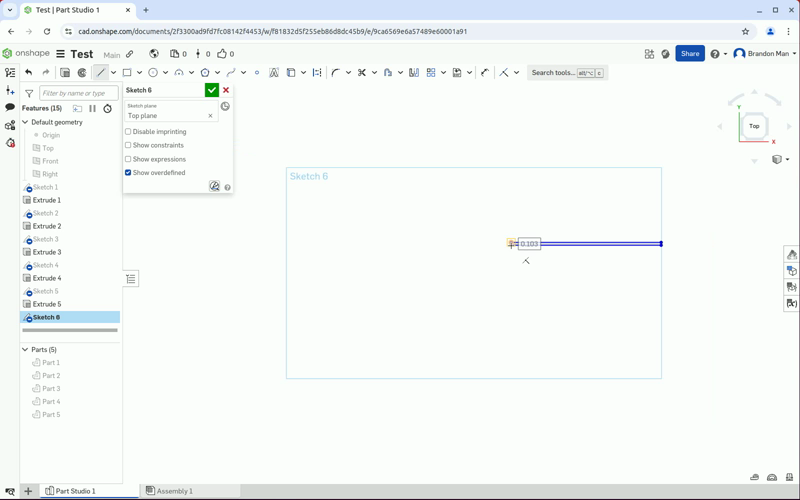
scroll(-6)
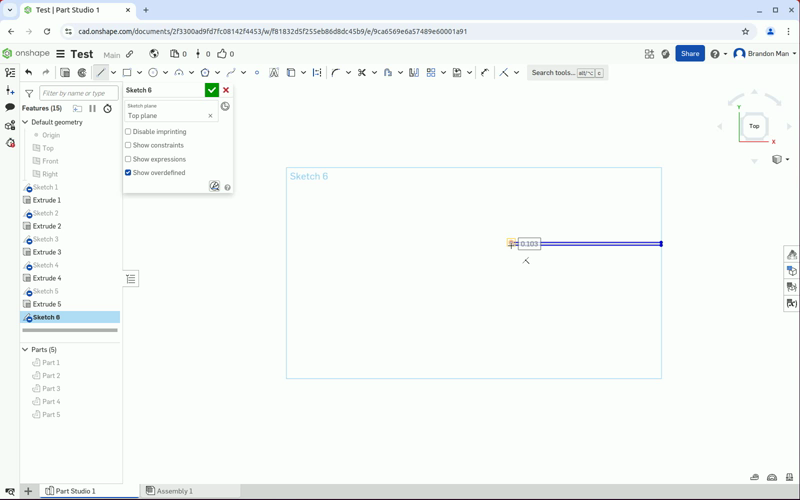
scroll(-6)
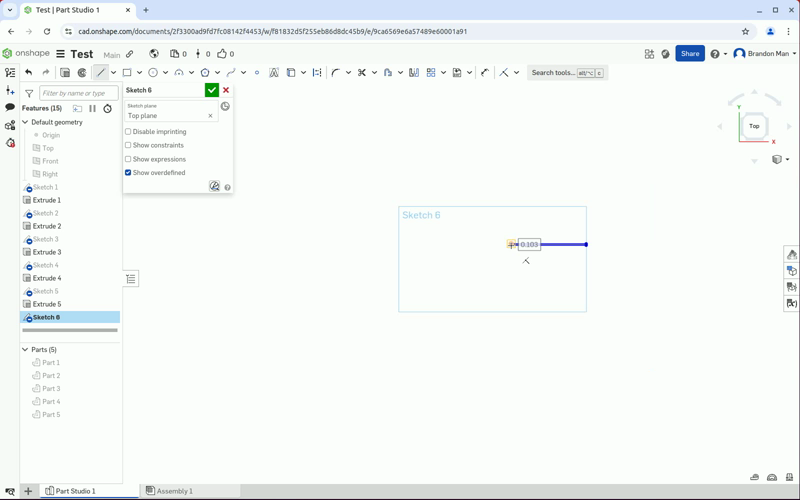
scroll(-6)
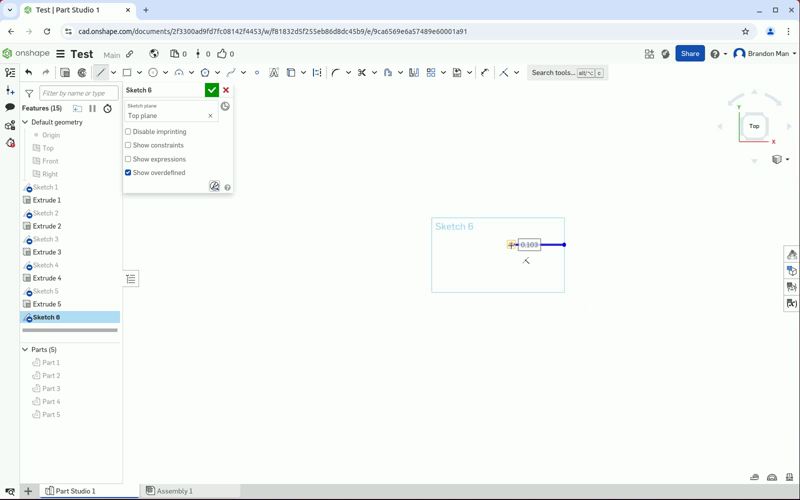
scroll(-6)
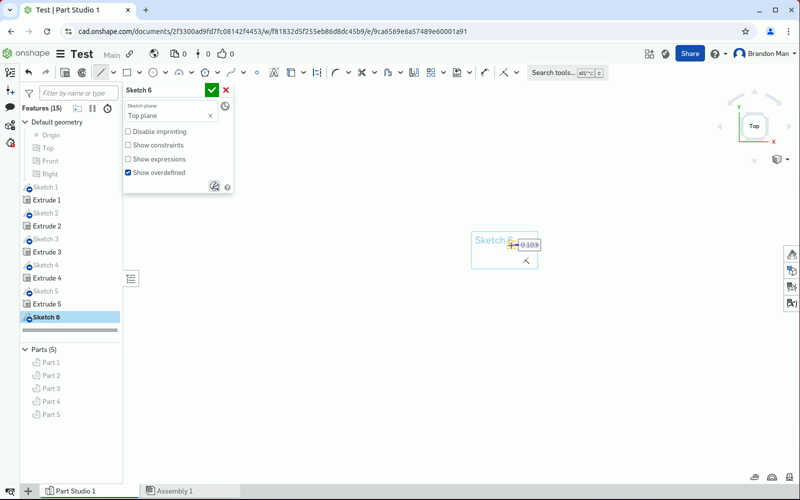
key(esc)
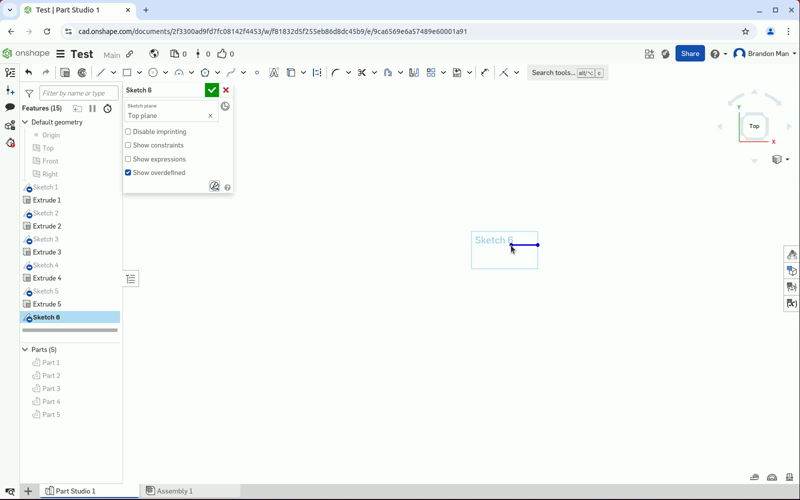
mouse_move(518, 245)
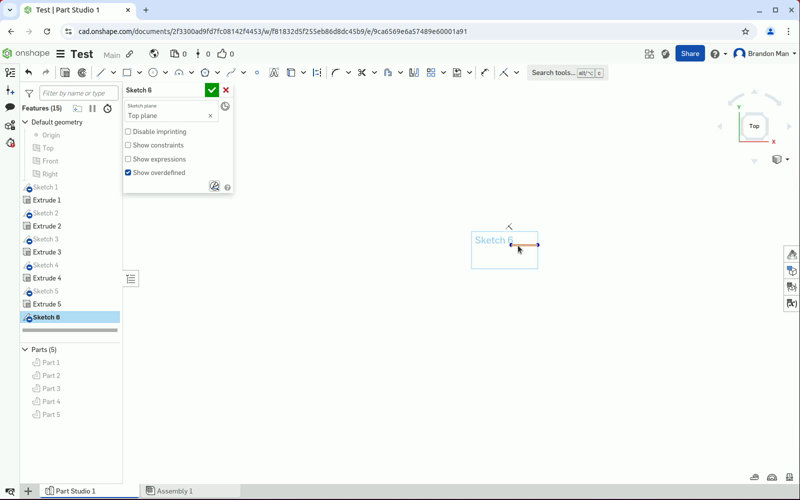
scroll(6)
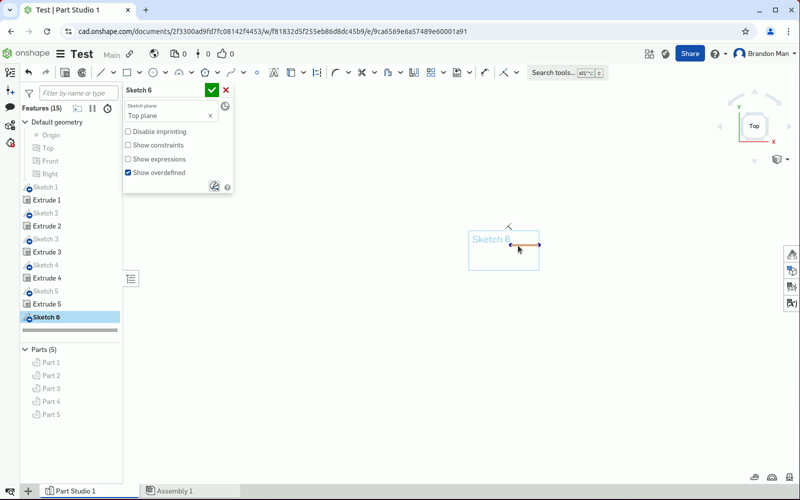
scroll(6)
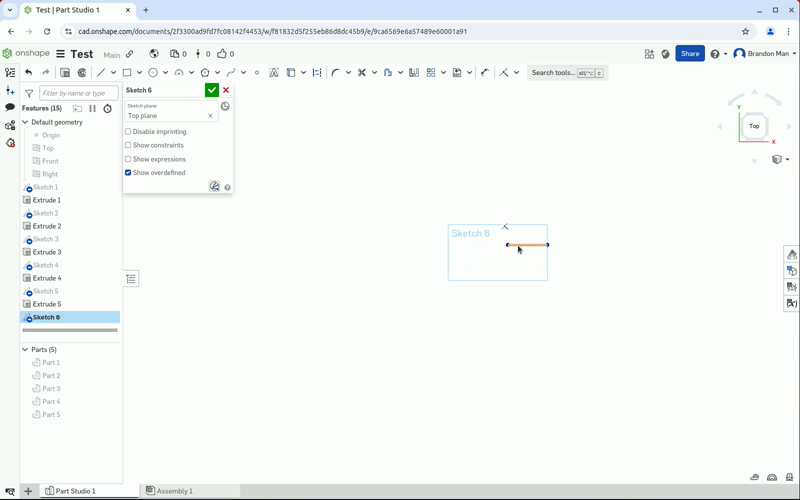
scroll(6)
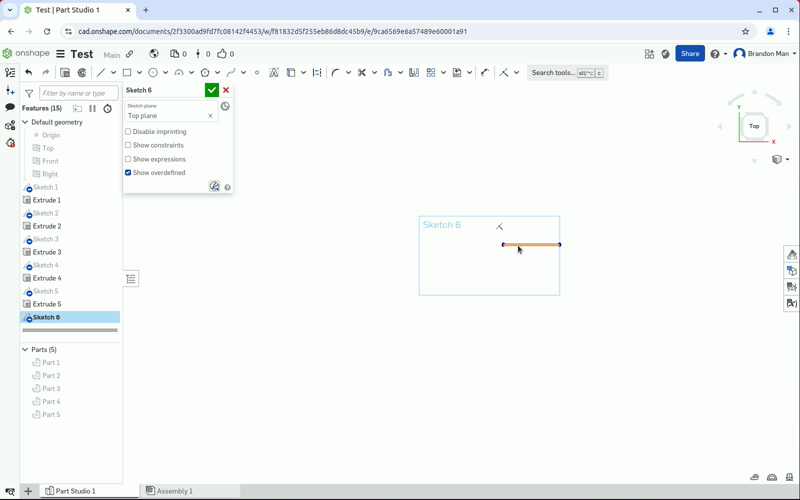
scroll(6)
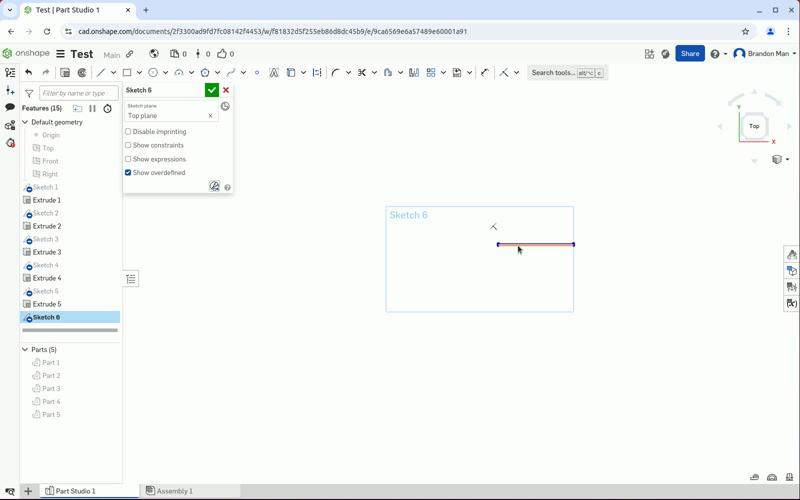
scroll(6)
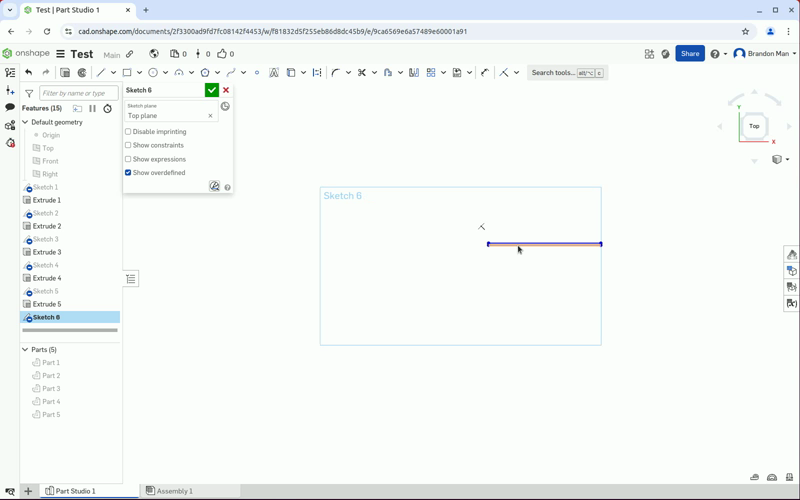
scroll(6)
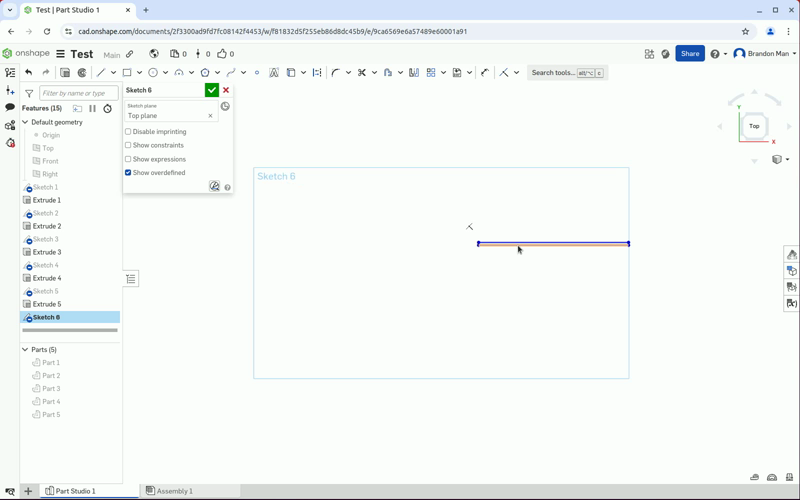
scroll(6)
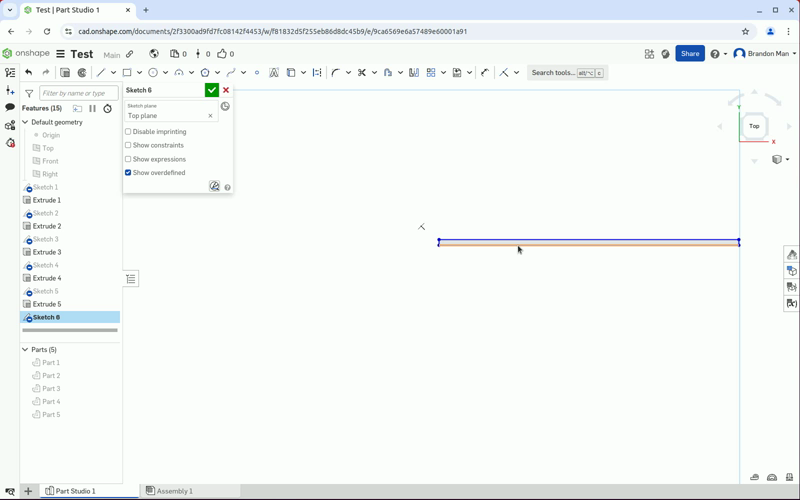
click(518, 245)
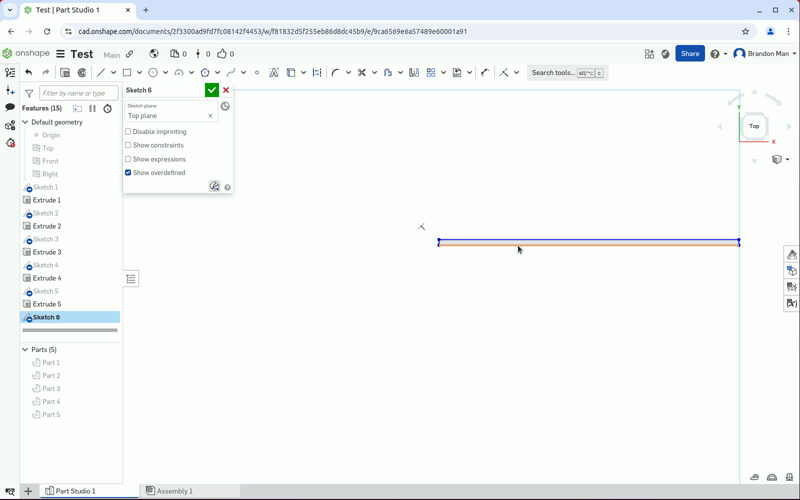
scroll(-6)
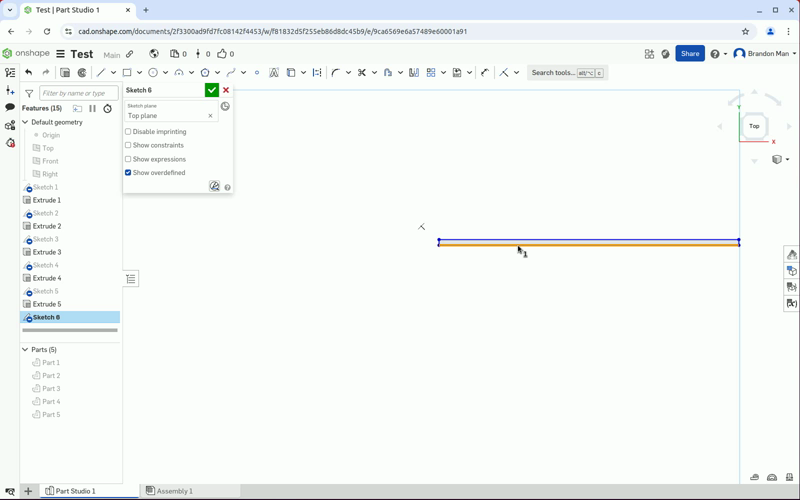
scroll(-6)
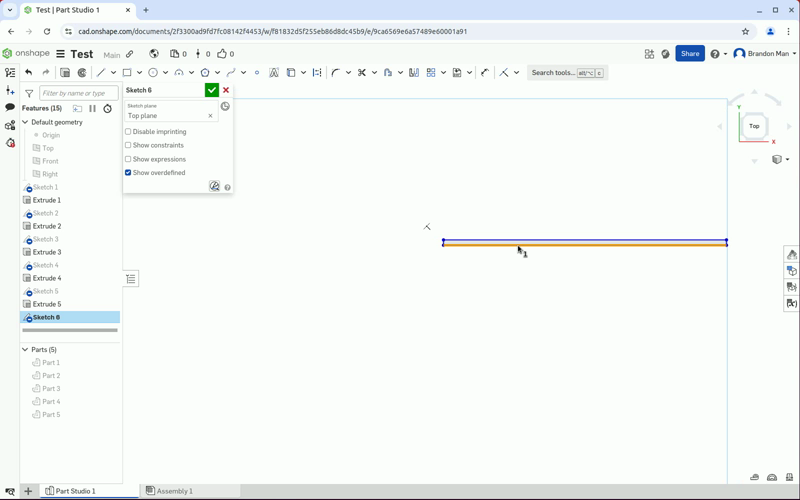
scroll(-6)
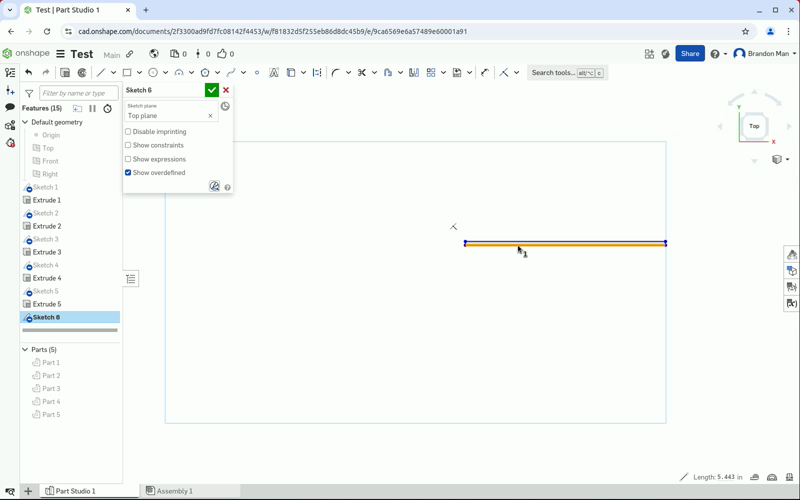
scroll(-6)
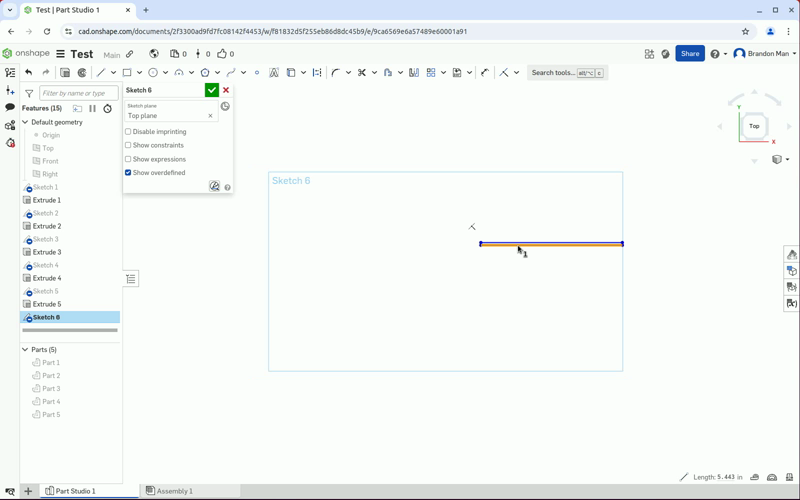
scroll(-6)
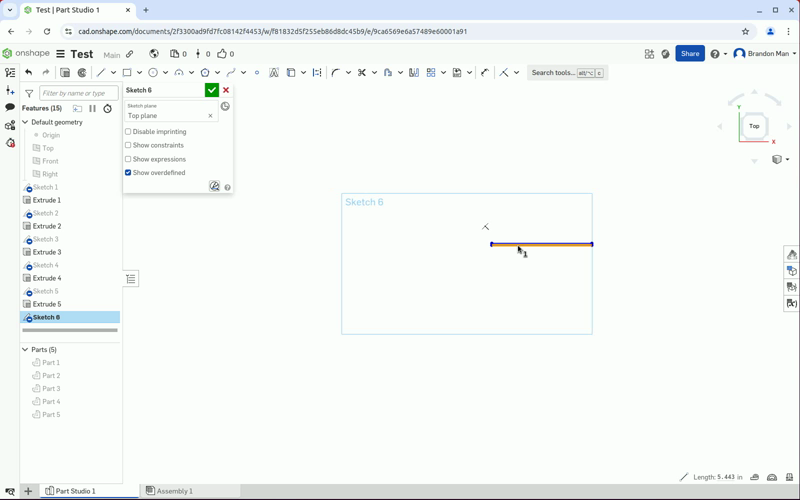
scroll(-6)
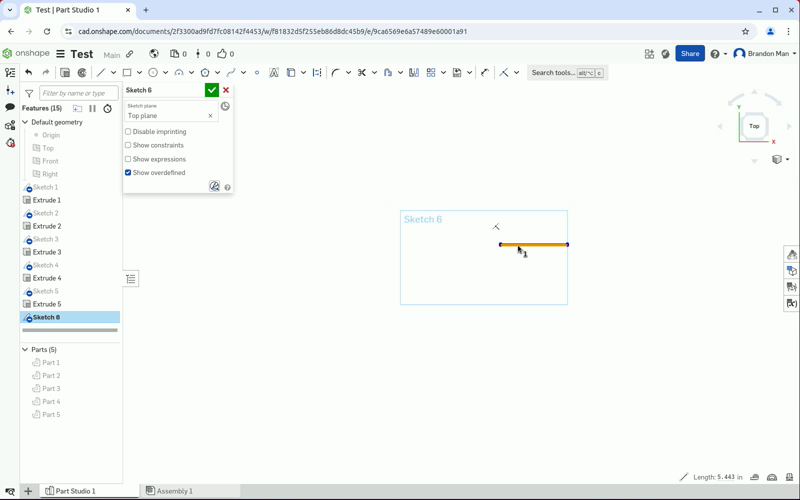
scroll(-6)
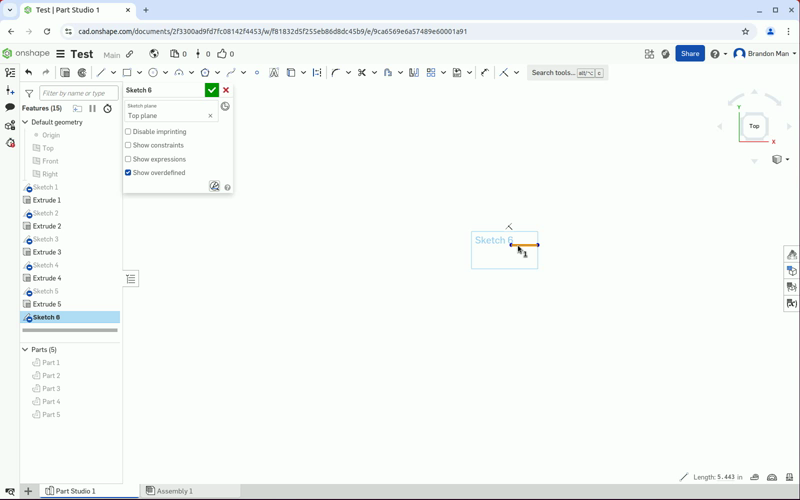
mouse_move(73, 352)
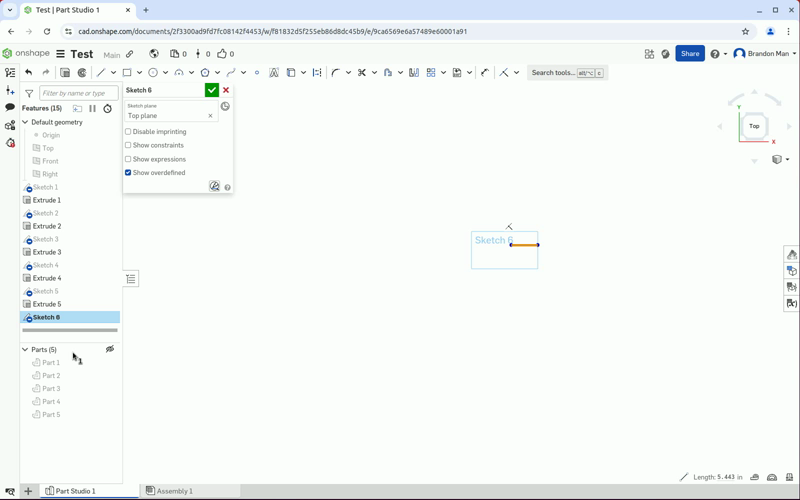
key(shift+y)
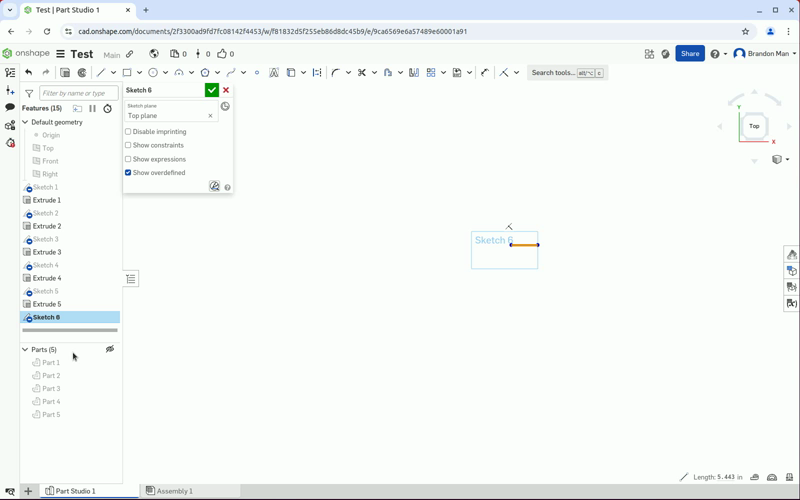
key(shift+e)
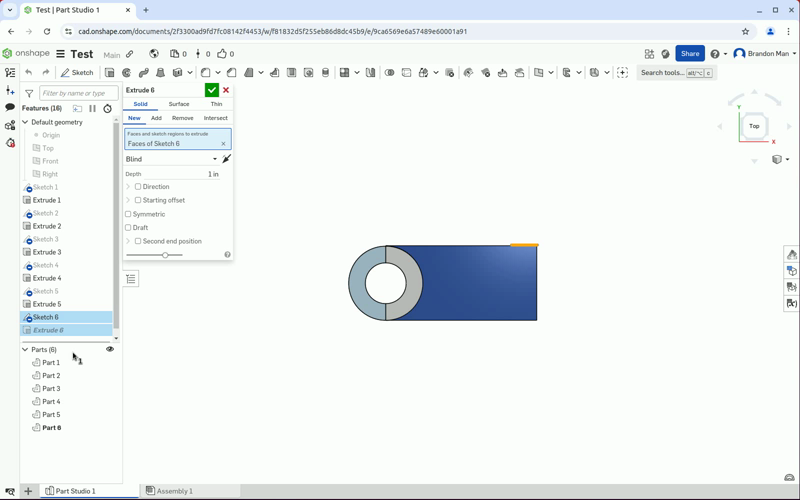
mouse_move(143, 106)
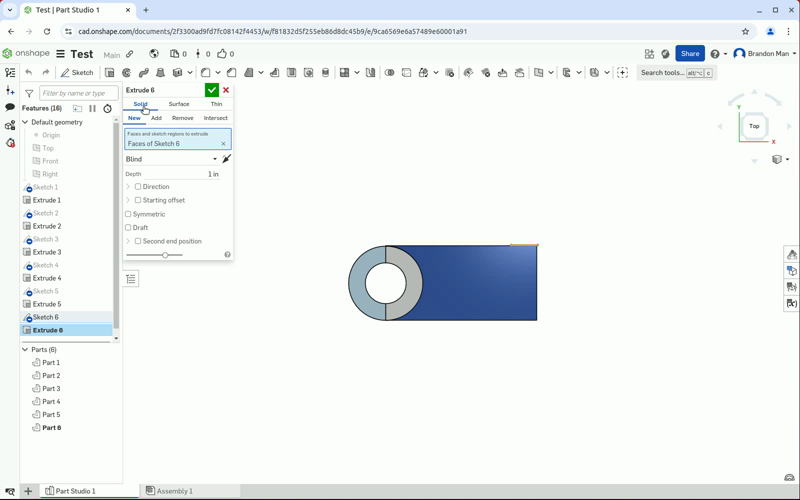
click(143, 106)
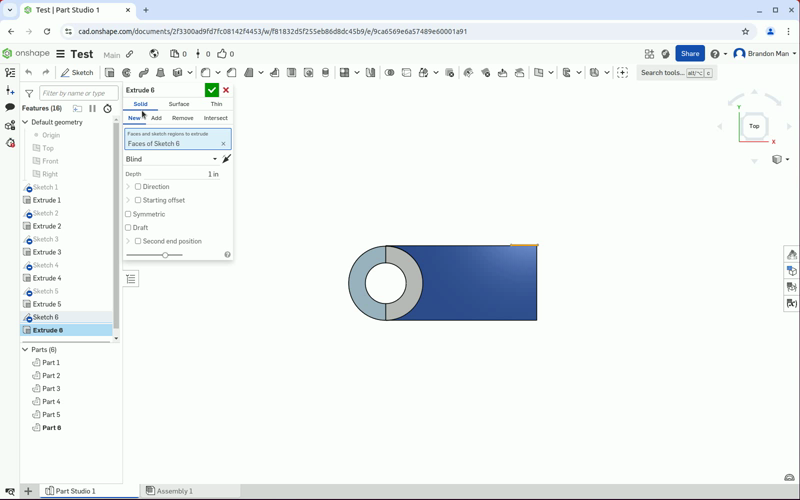
mouse_move(137, 120)
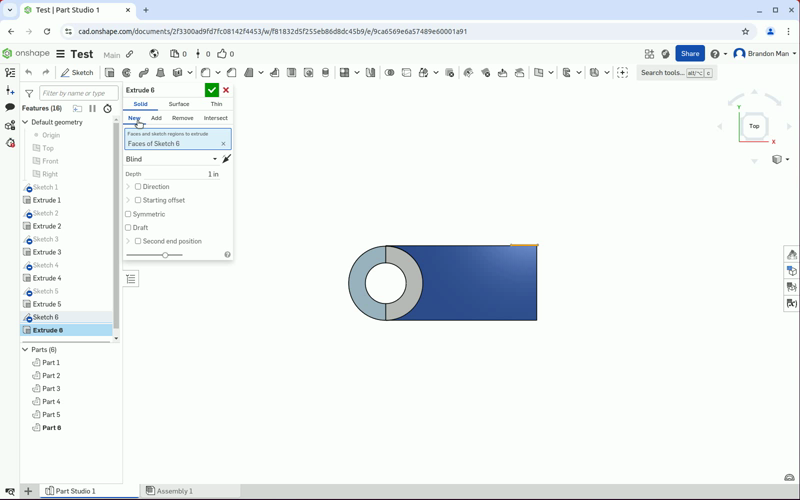
click(137, 120)
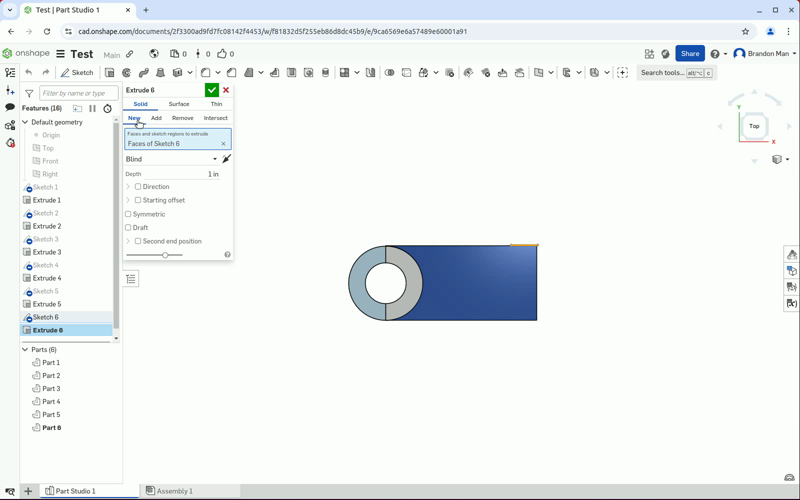
key(tab, 4)
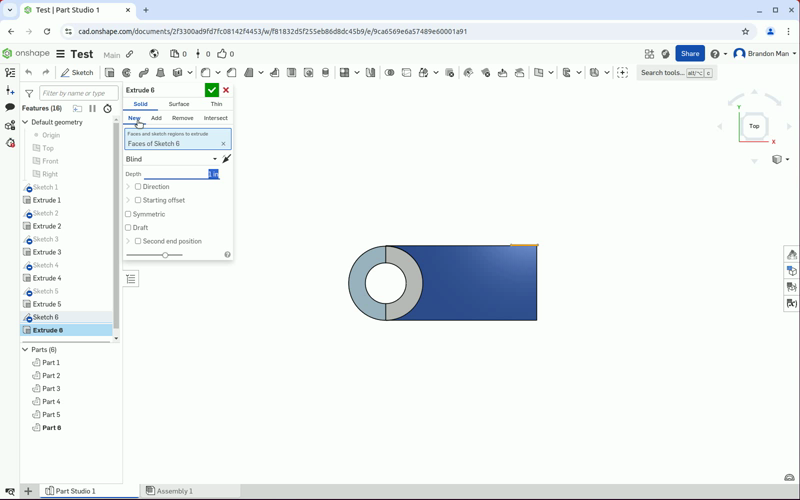
text(-6.981)
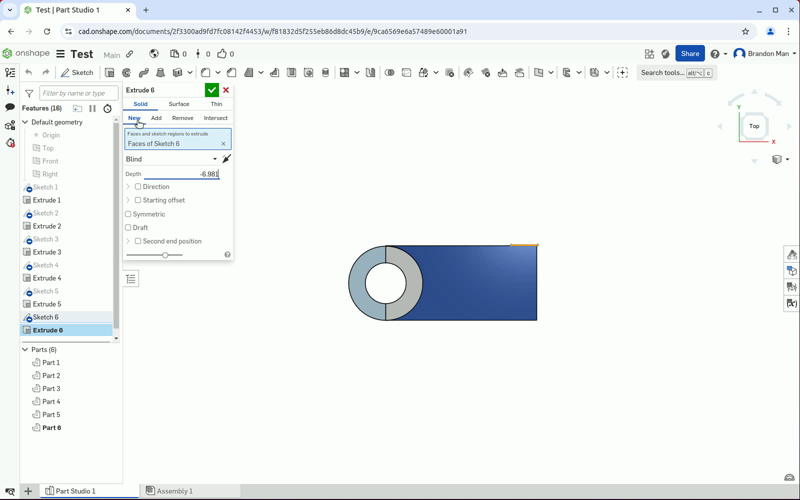
key(enter)
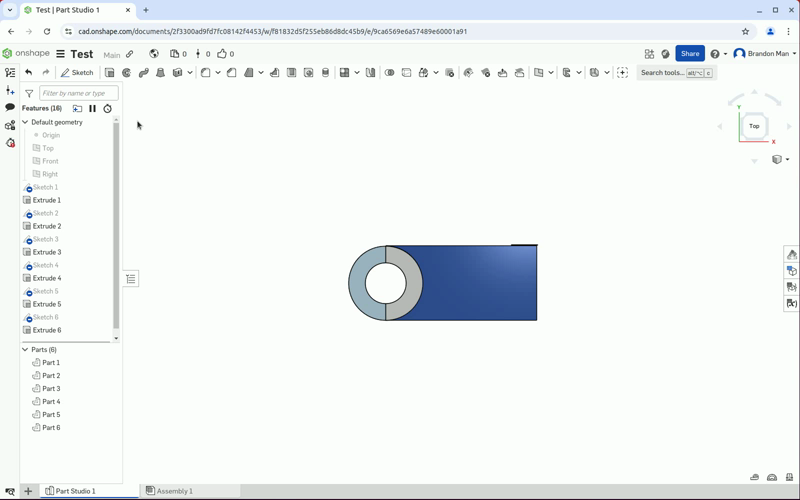
key(shift+h)
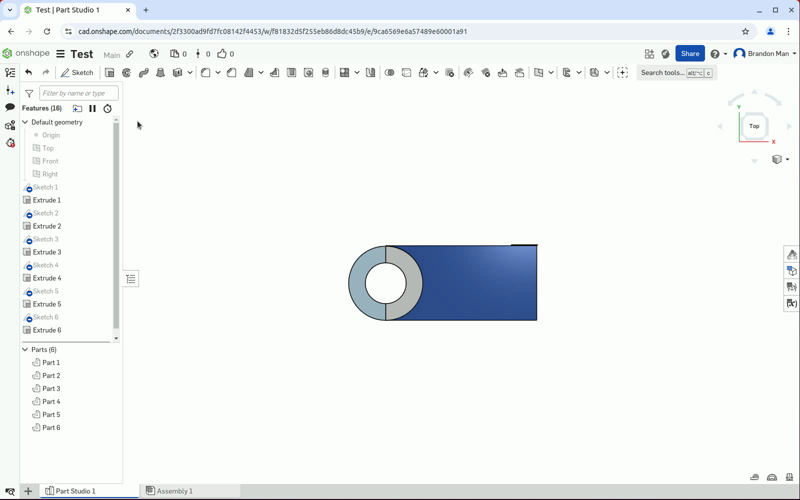
key(shift+h)
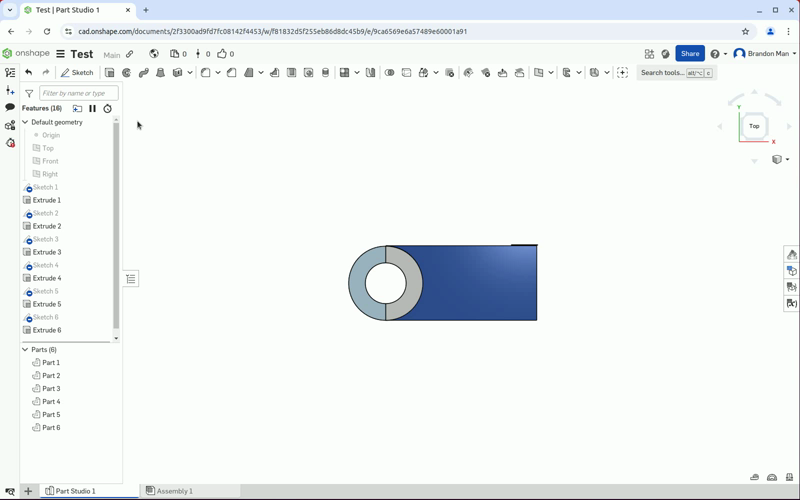
mouse_move(69, 189)
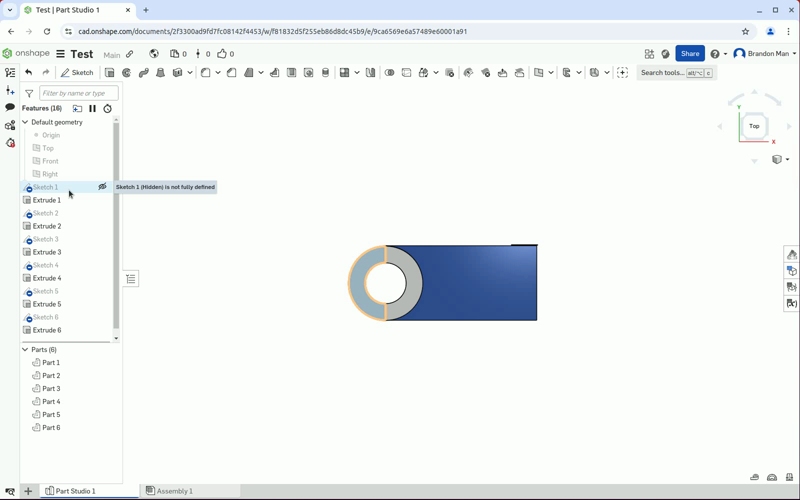
click(69, 189)
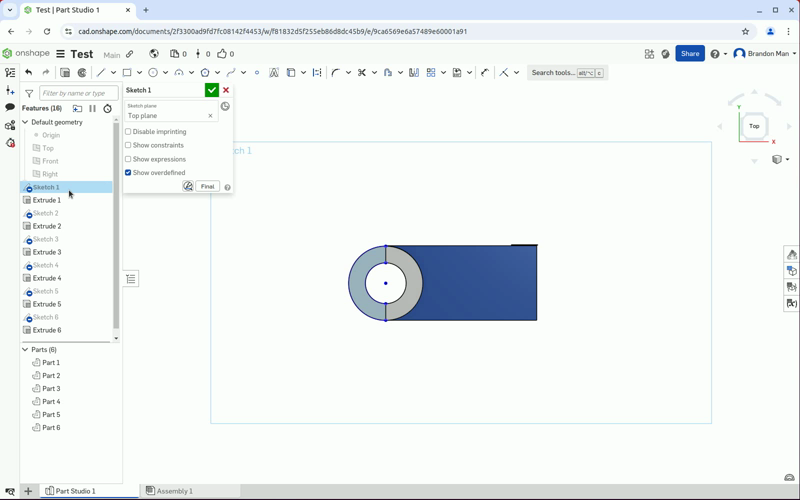
mouse_move(229, 92)
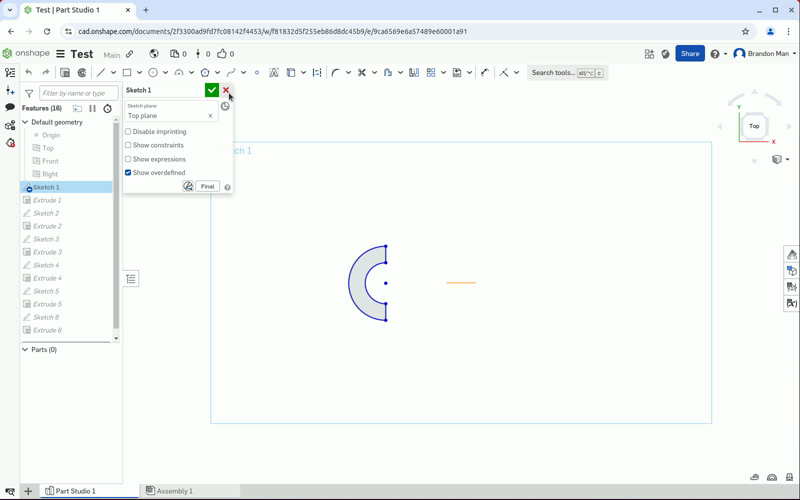
click(229, 92)
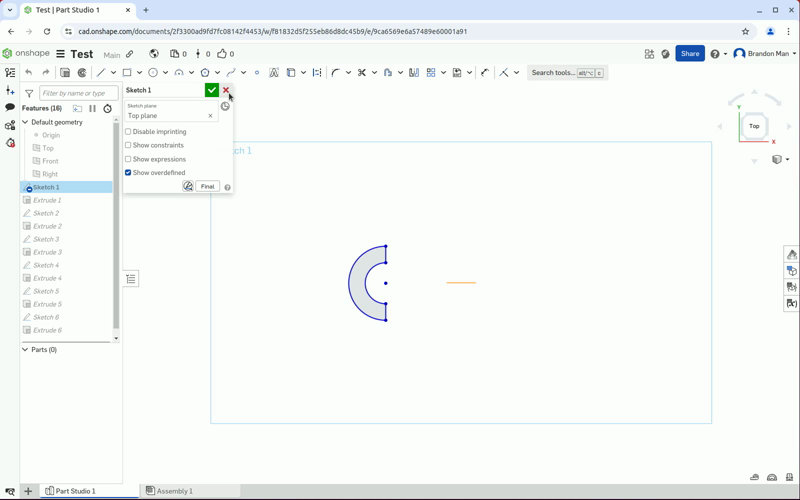
key(shift+s)
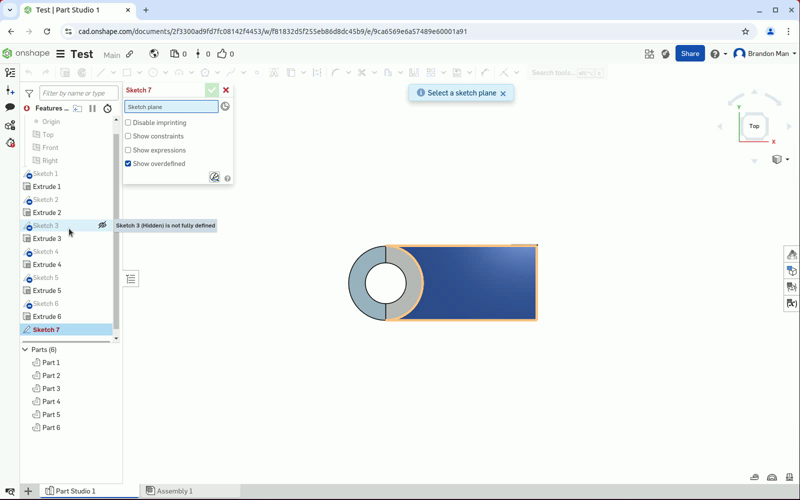
scroll(3)
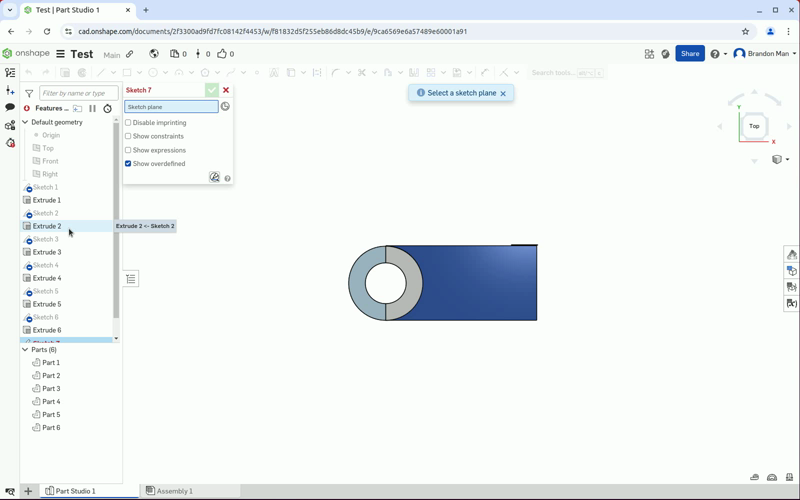
mouse_move(69, 150)
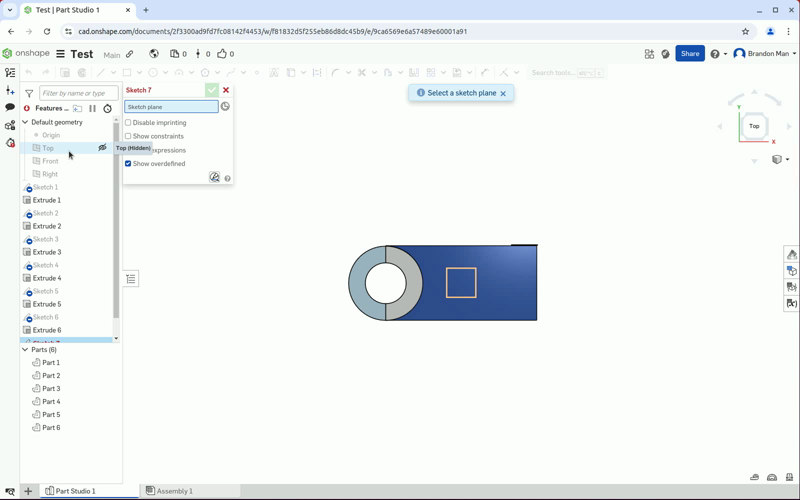
click(69, 150)
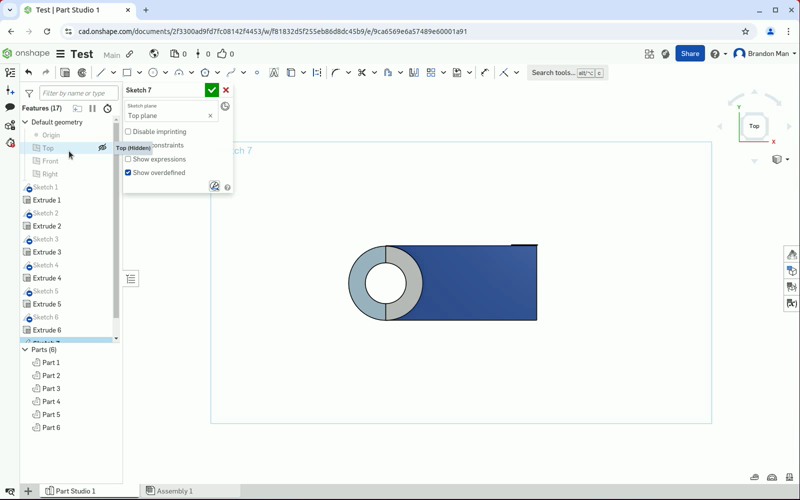
mouse_move(73, 352)
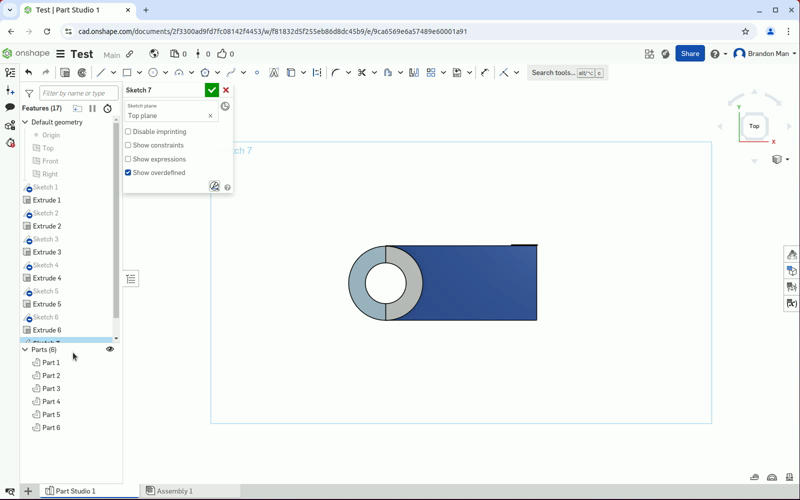
key(y)
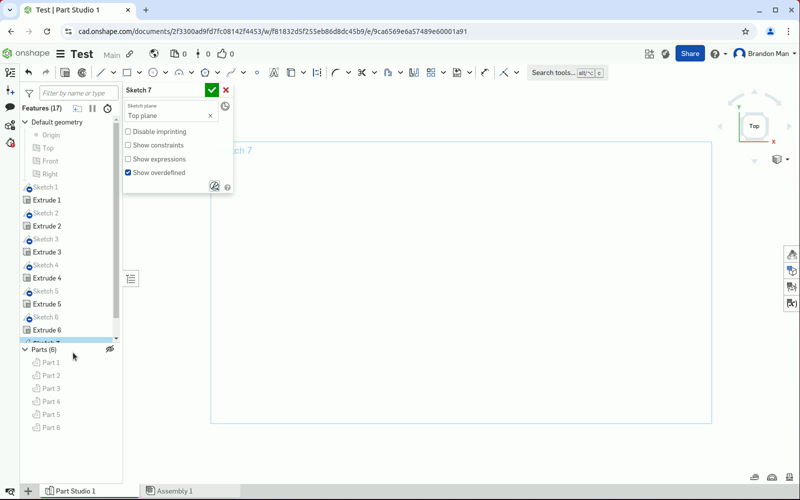
key(l)
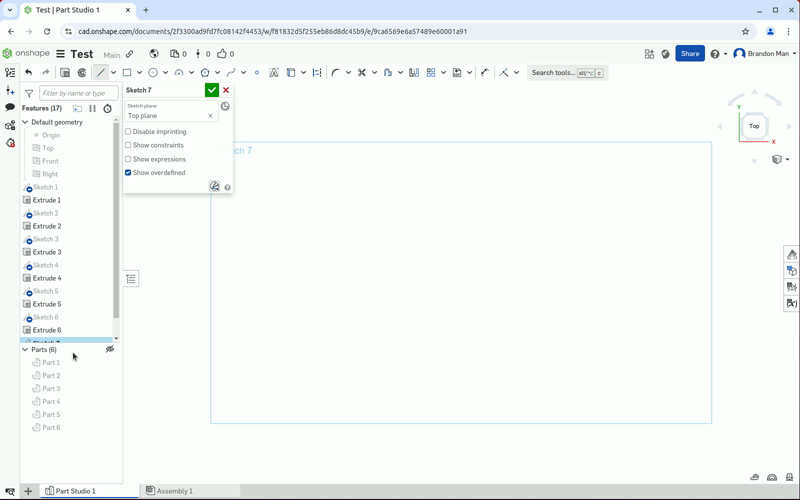
key_down(shift)
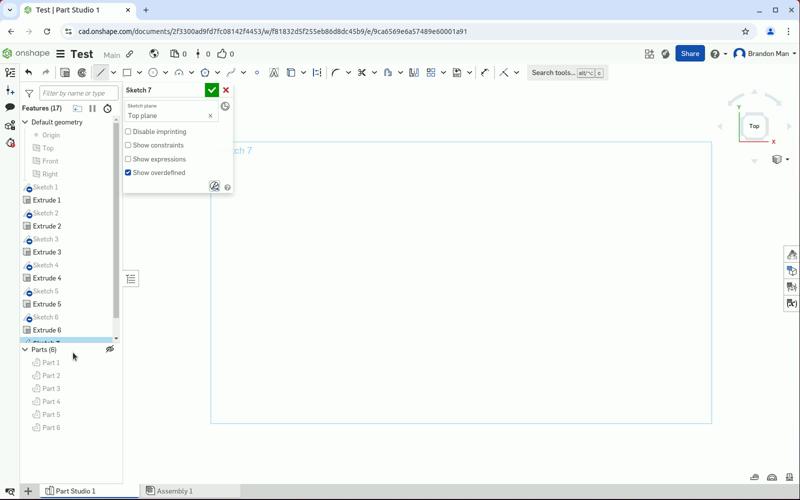
mouse_move(511, 320)
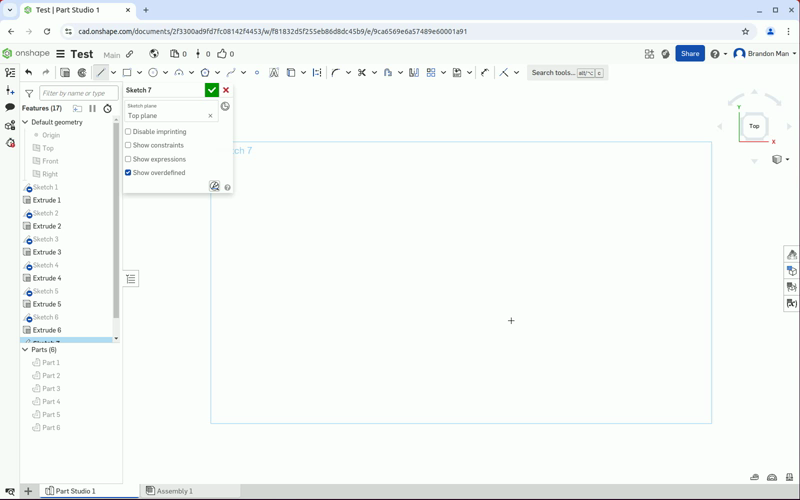
click(511, 320)
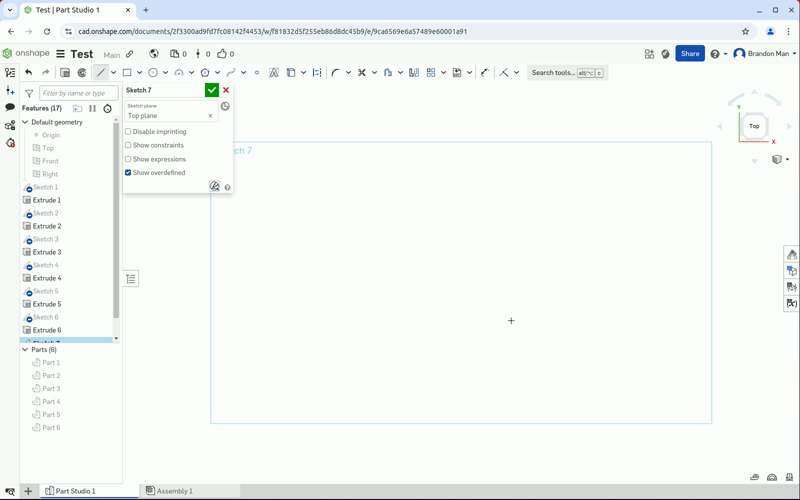
key_up(shift)
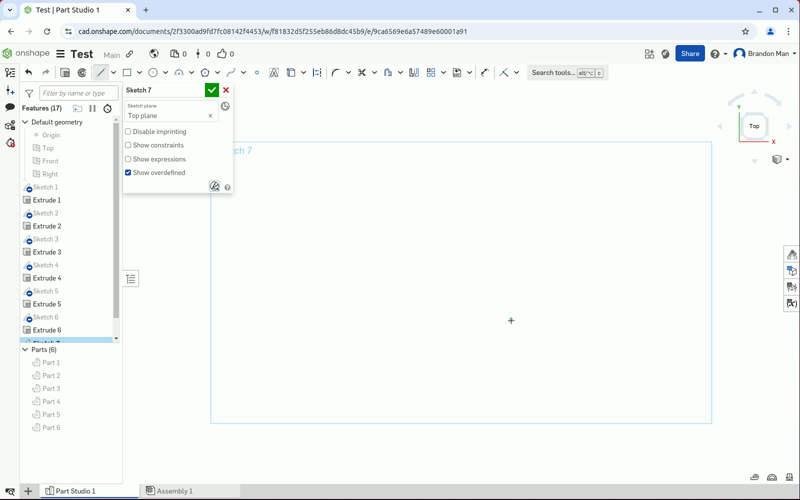
key_down(shift)
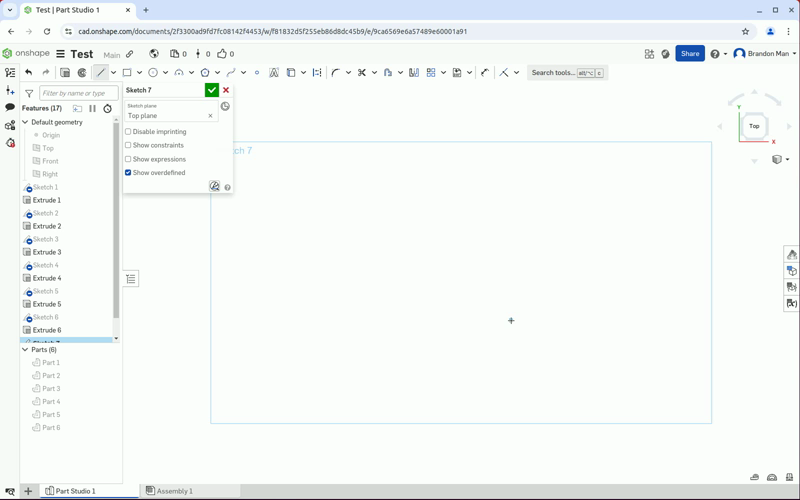
mouse_move(541, 320)
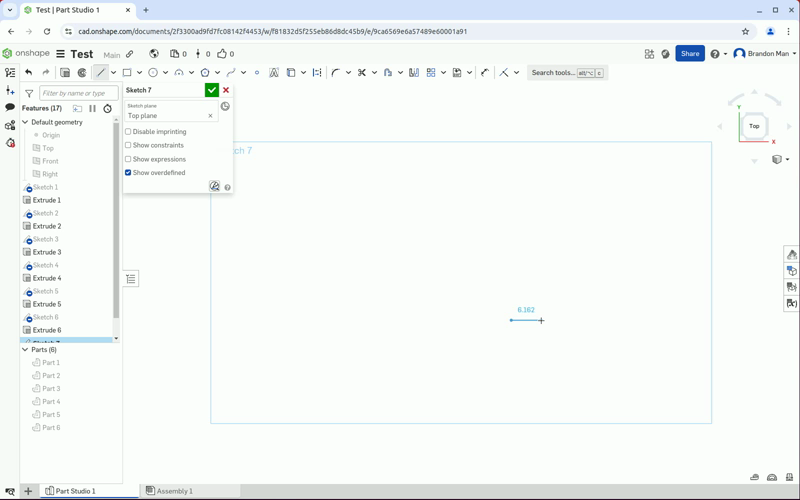
mouse_move(537, 320)
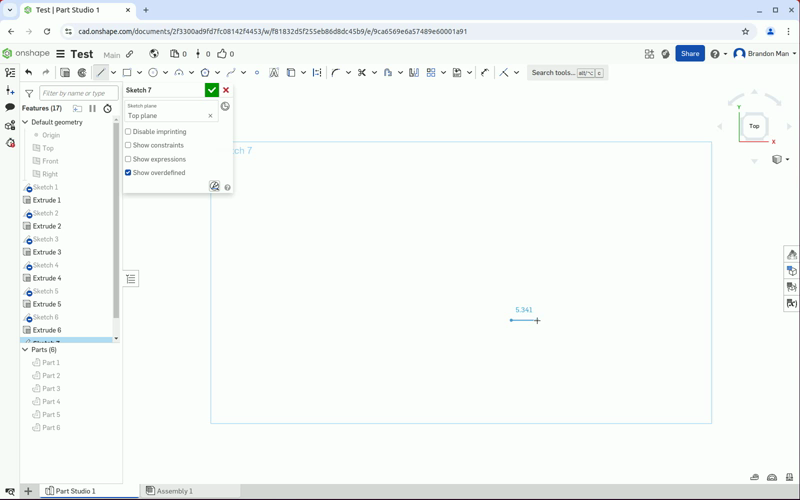
click(537, 320)
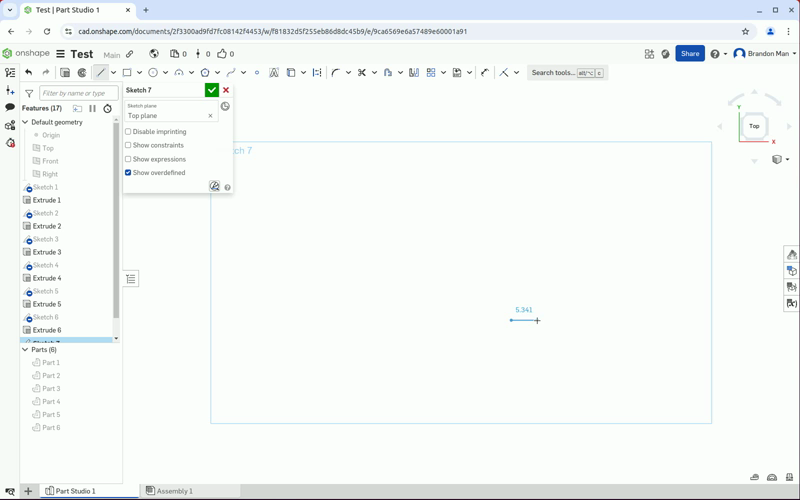
key_up(shift)
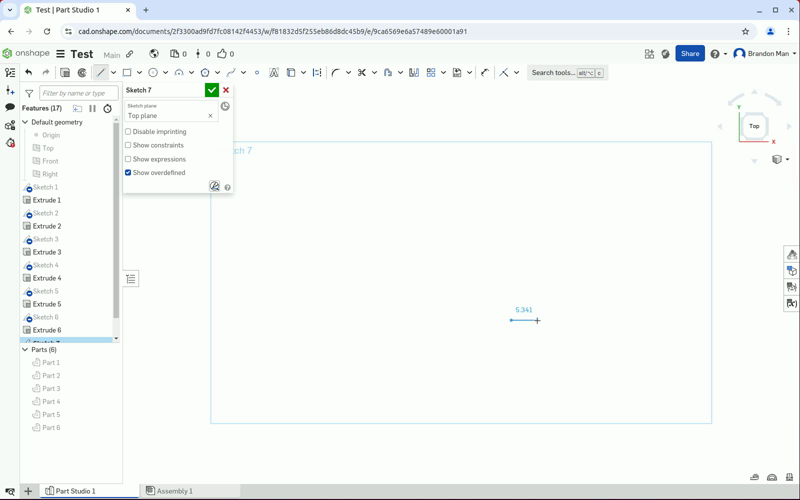
key_down(shift)
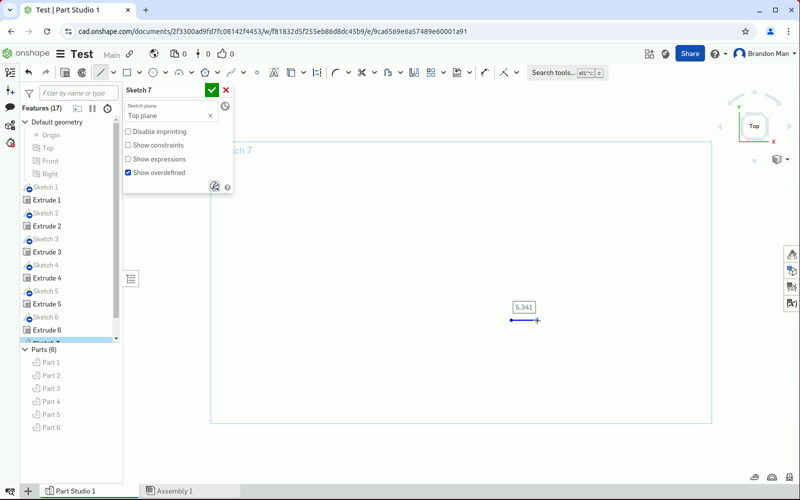
mouse_move(537, 246)
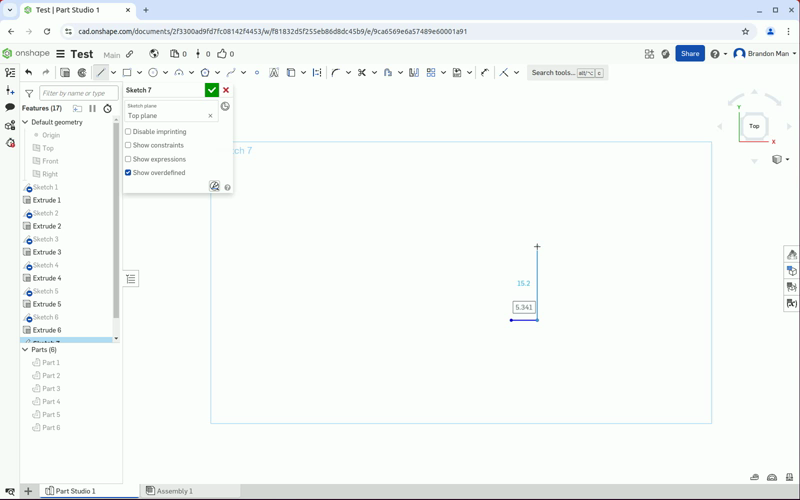
click(537, 246)
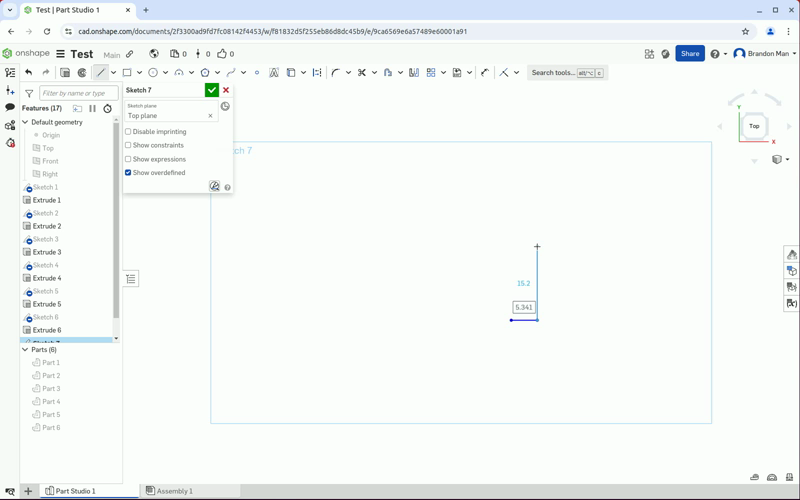
key_up(shift)
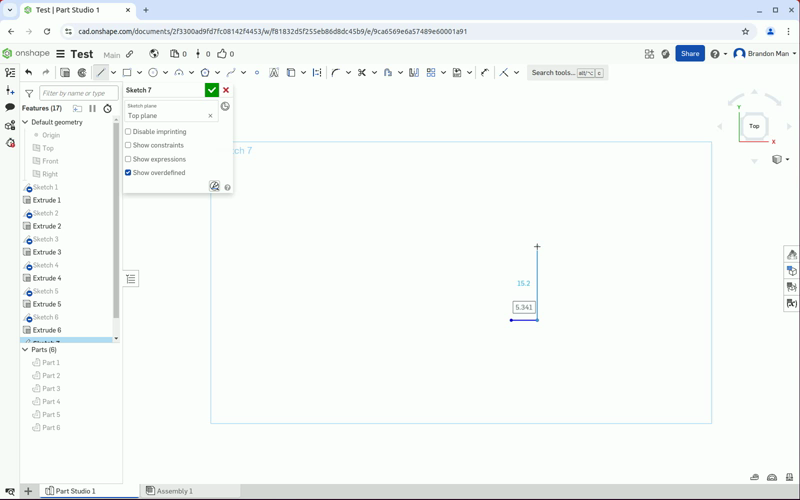
key_down(shift)
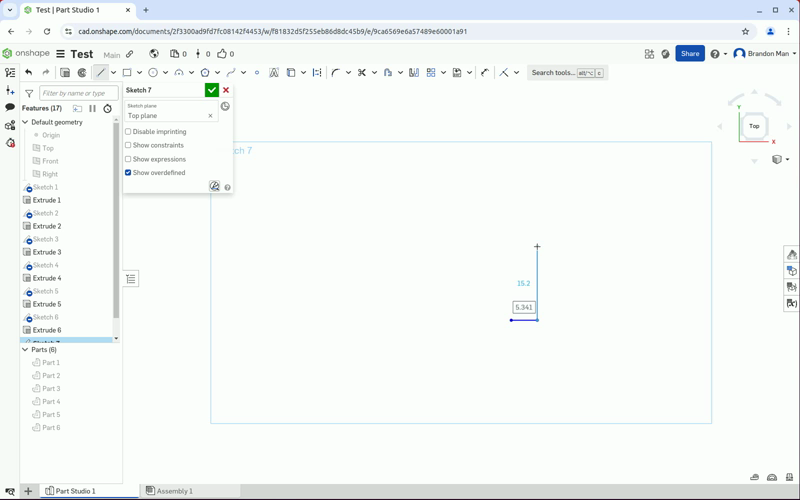
mouse_move(567, 246)
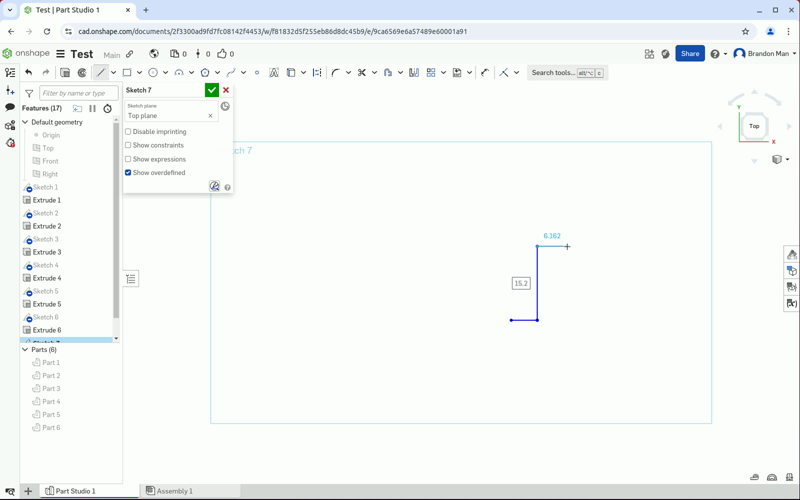
mouse_move(511, 246)
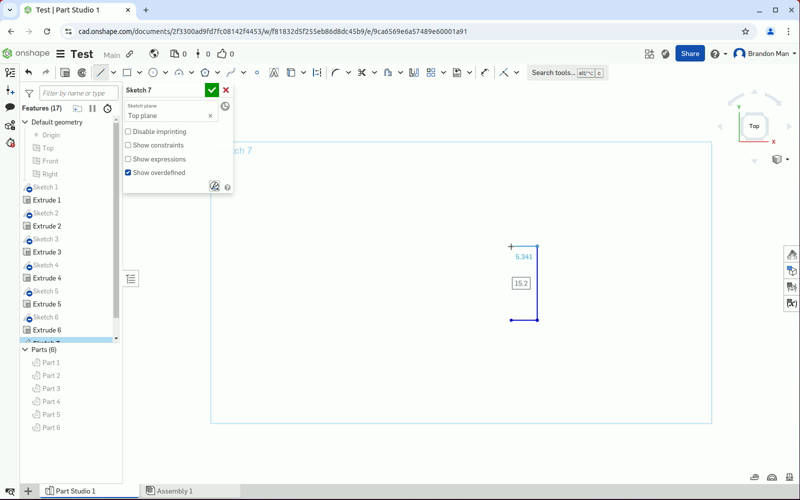
click(511, 246)
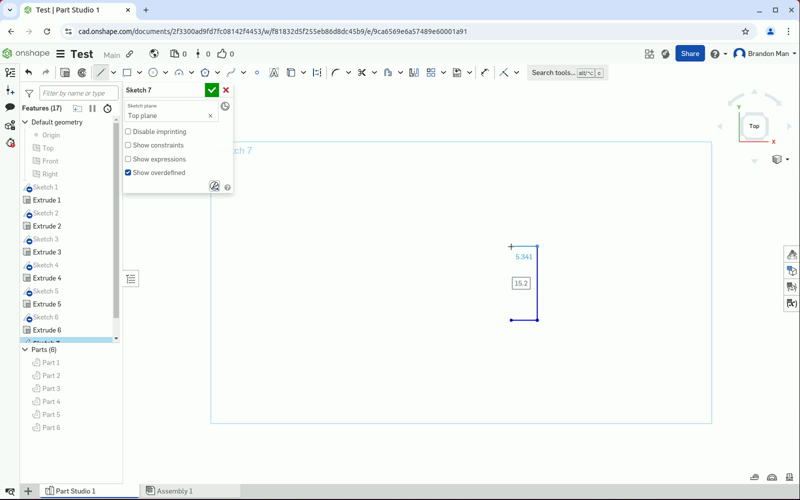
key_up(shift)
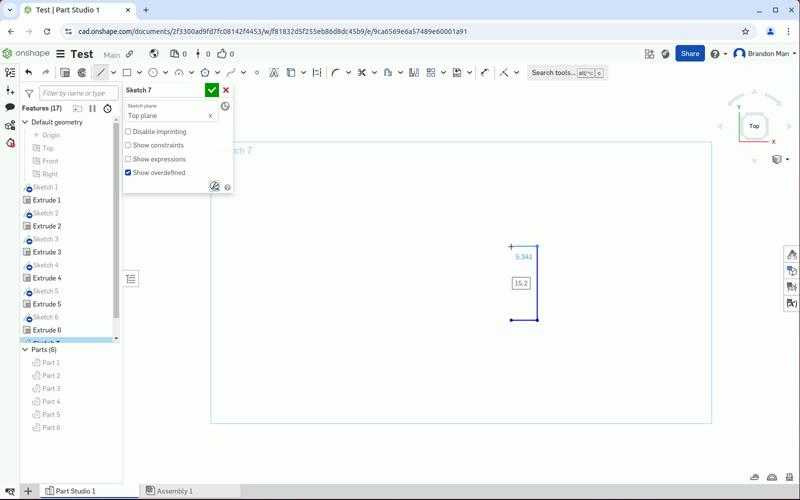
key_down(shift)
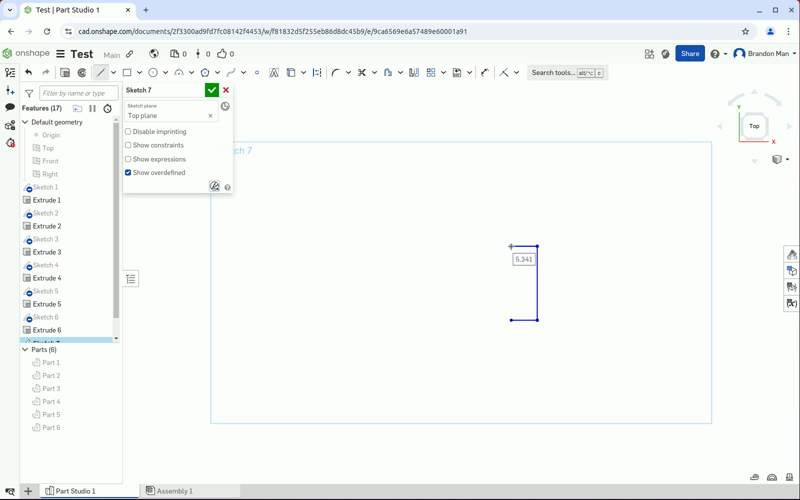
mouse_move(511, 320)
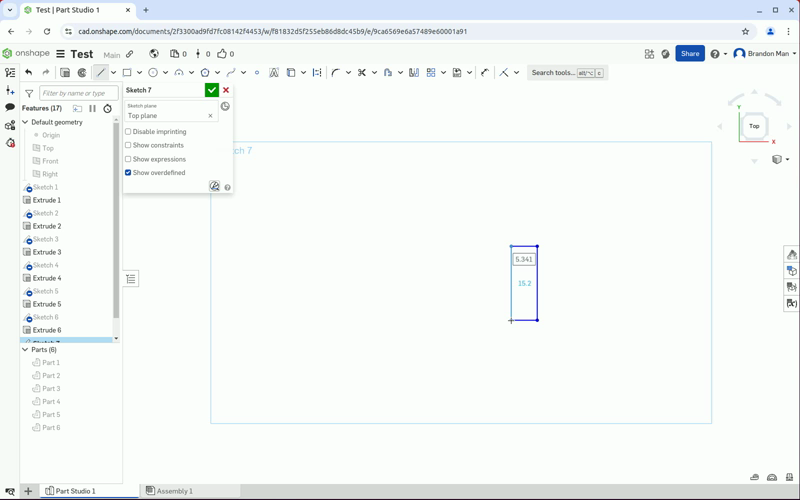
key_up(shift)
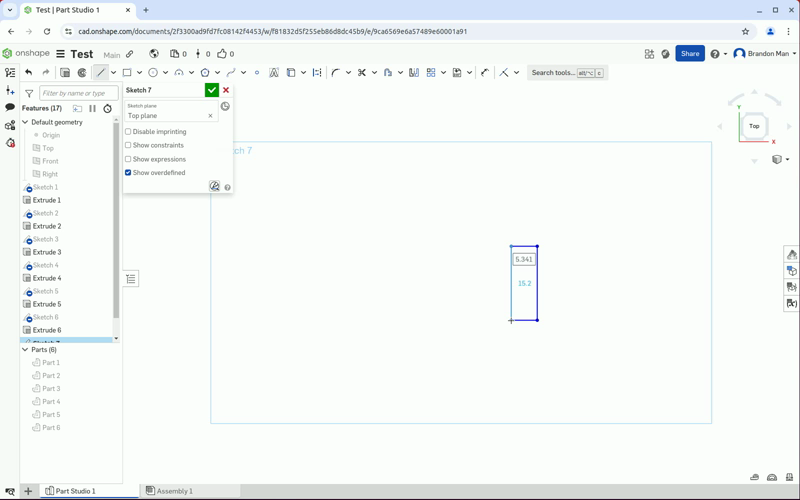
click(511, 320)
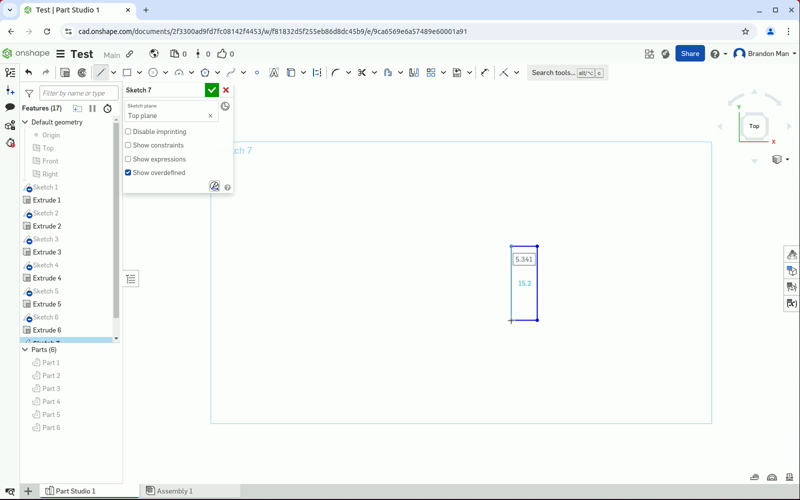
key(esc)
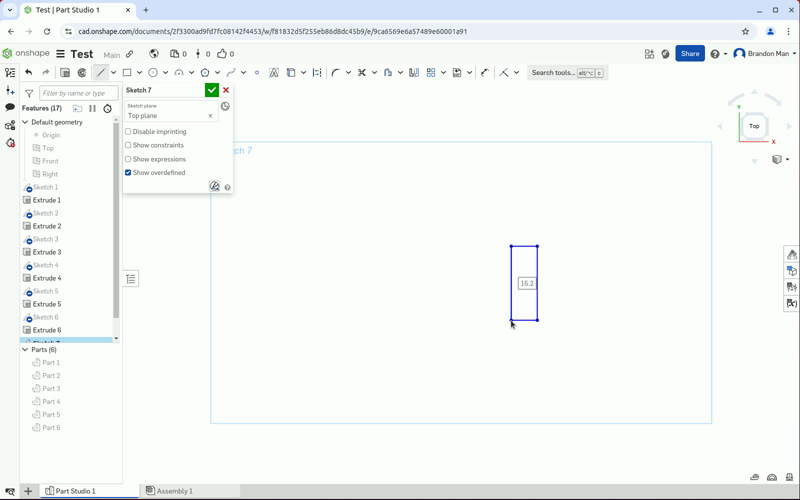
mouse_move(517, 318)
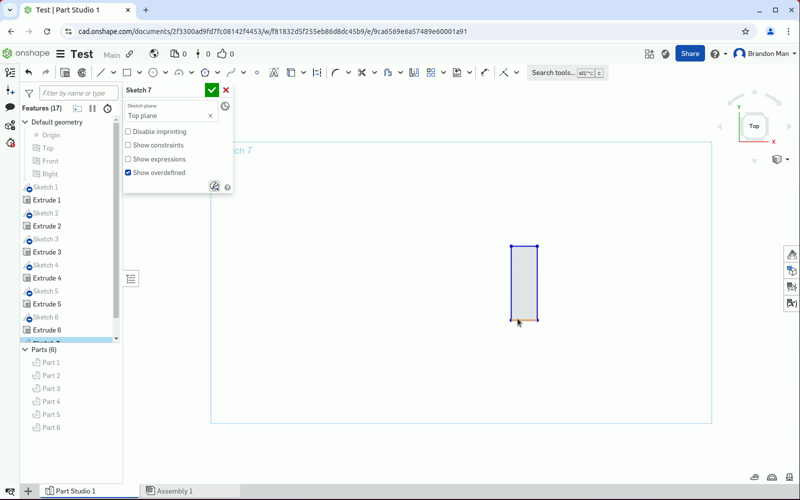
click(517, 318)
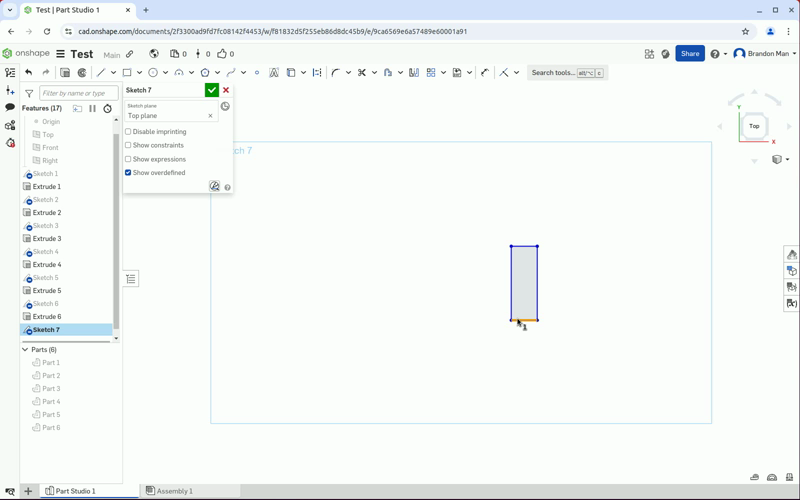
mouse_move(73, 352)
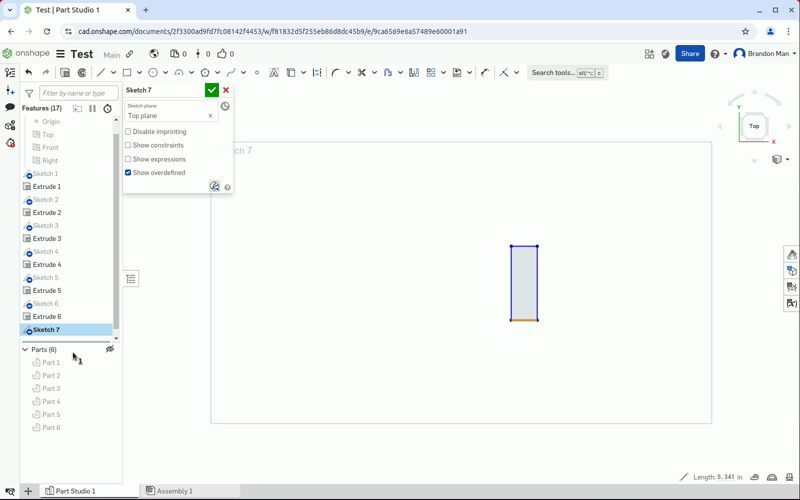
key(shift+y)
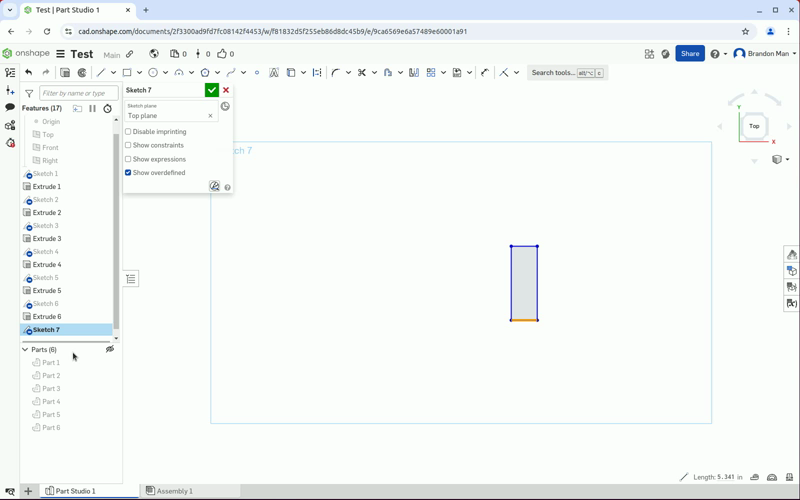
key(shift+e)
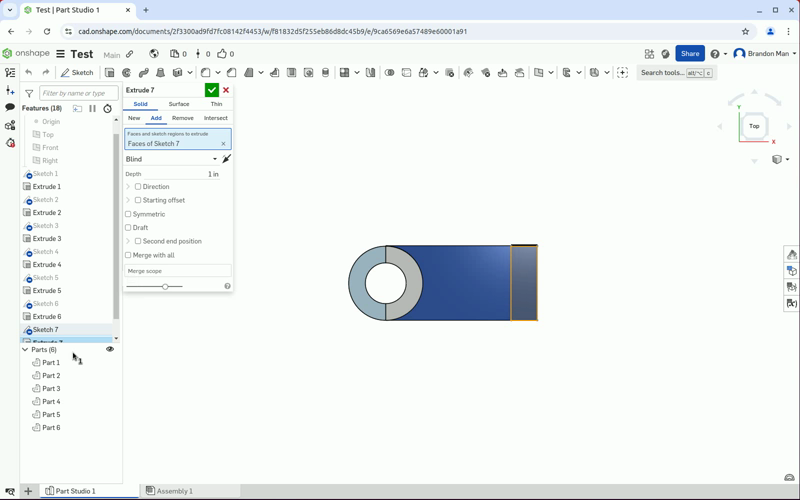
mouse_move(143, 106)
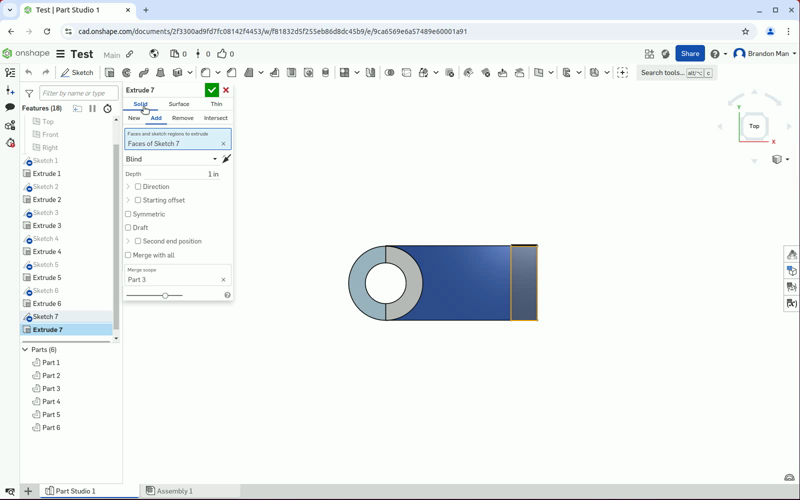
click(143, 106)
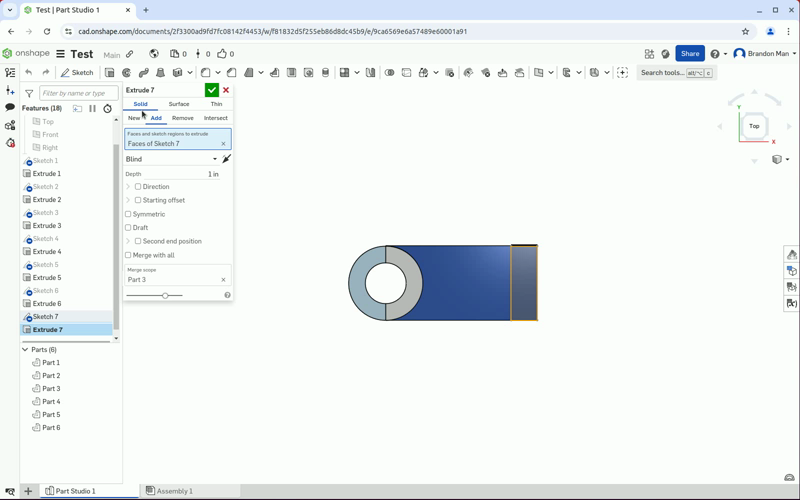
mouse_move(137, 120)
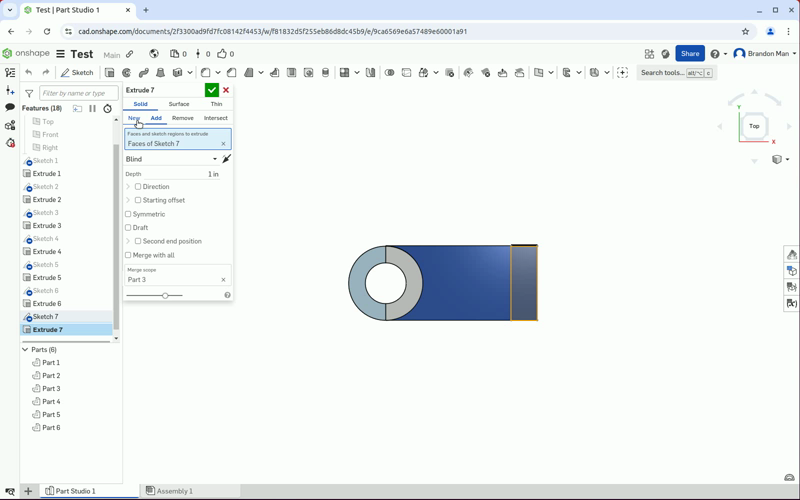
click(137, 120)
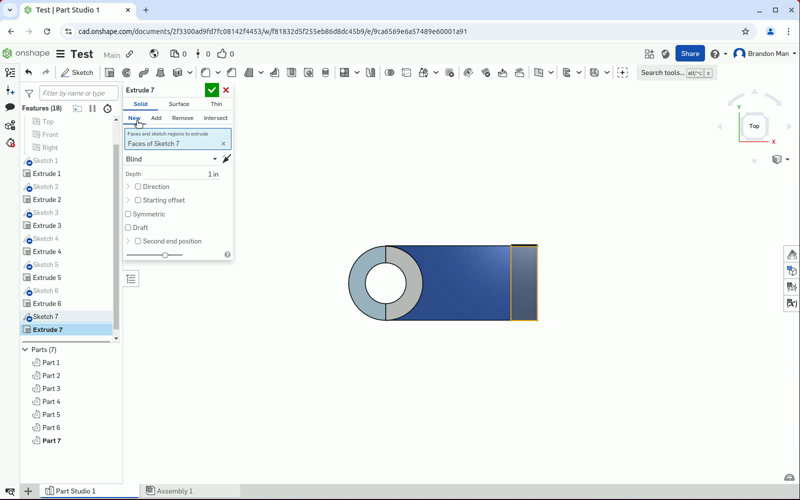
key(tab, 4)
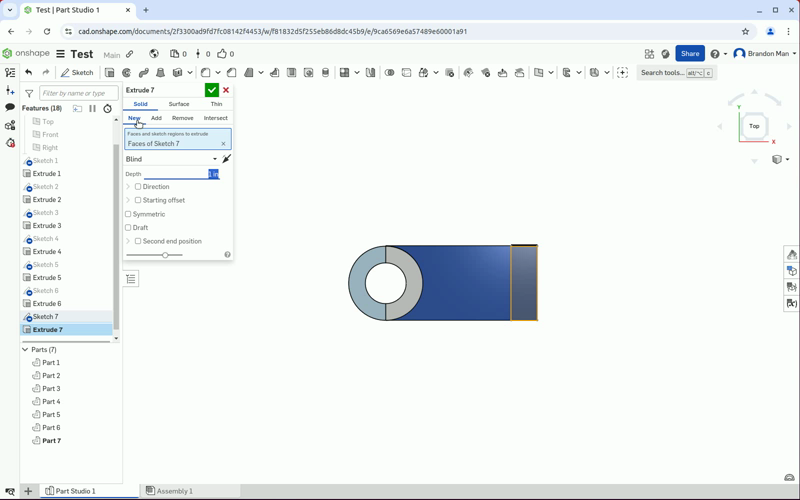
text(-6.981)
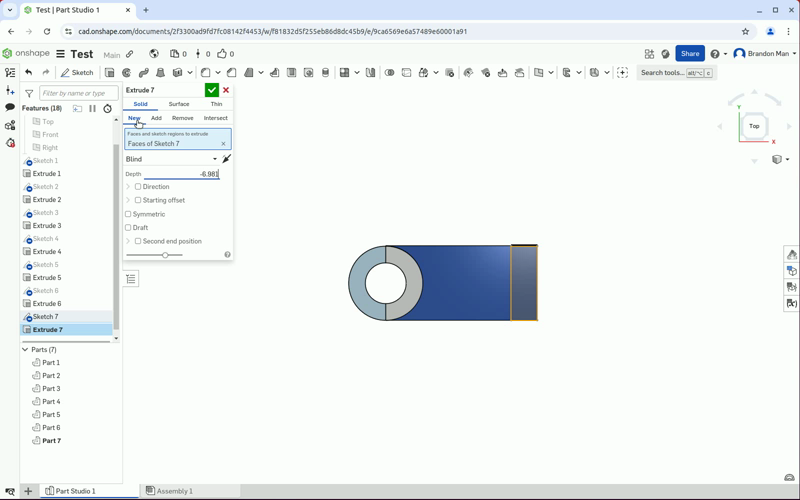
key(enter)
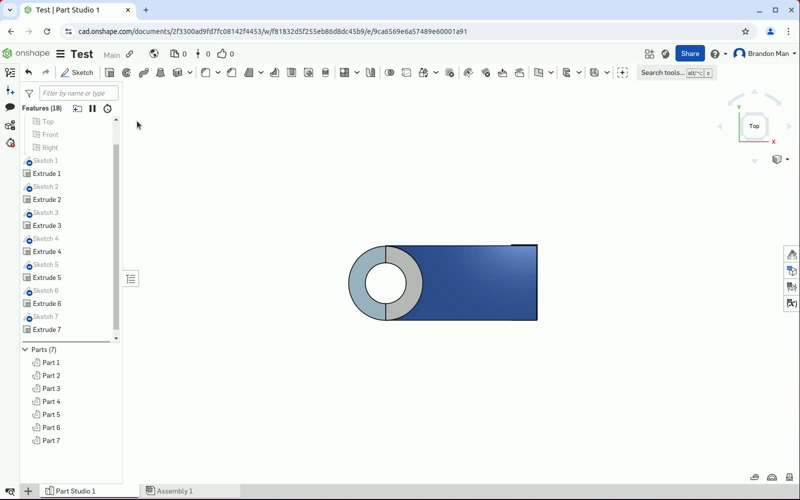
key(shift+h)
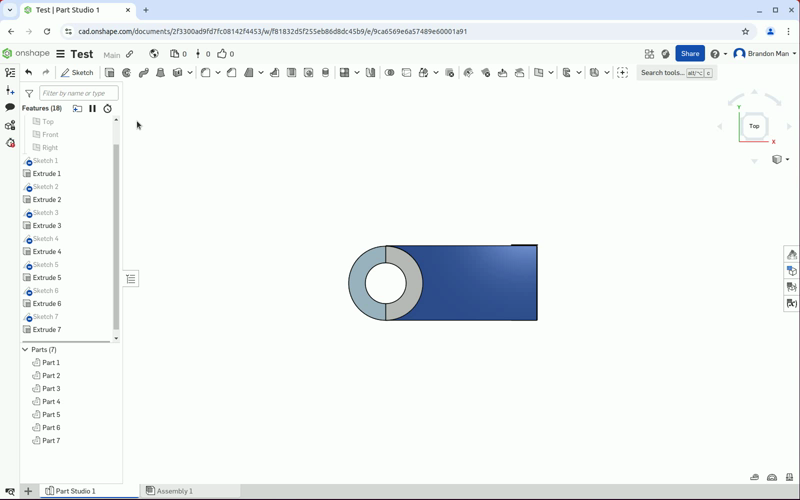
key(shift+h)
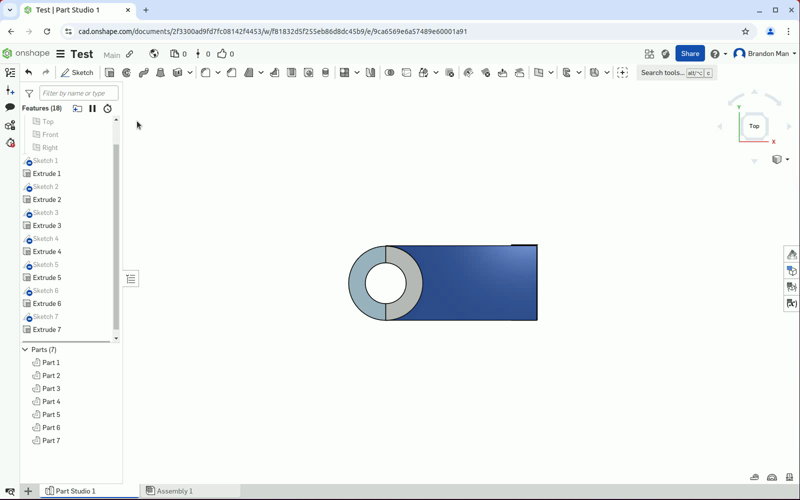
mouse_move(69, 163)
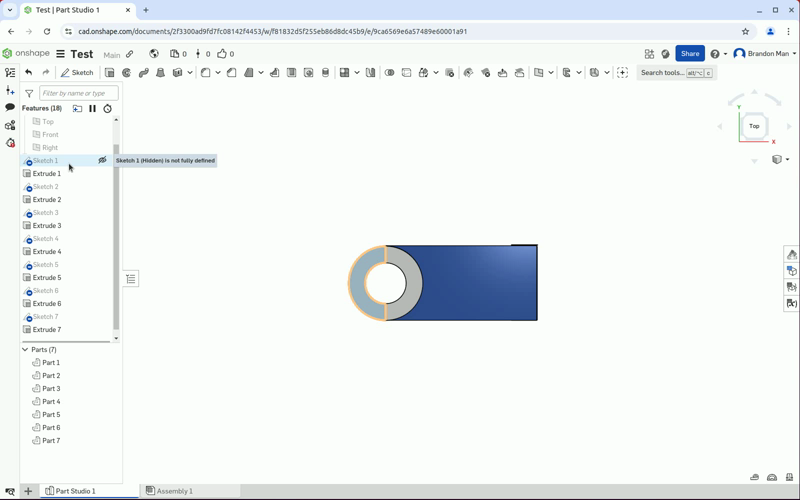
click(69, 163)
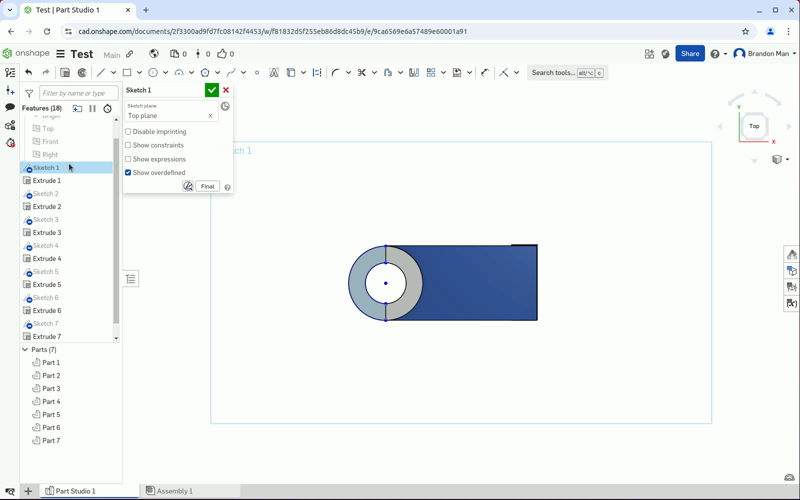
mouse_move(229, 92)
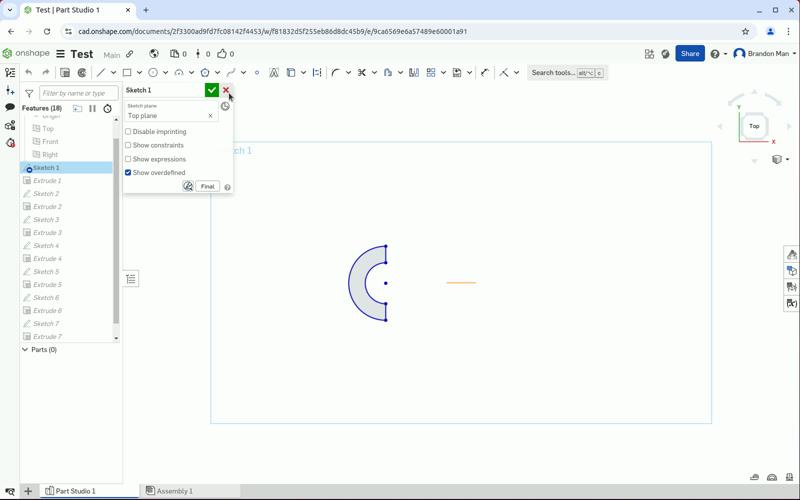
click(229, 92)
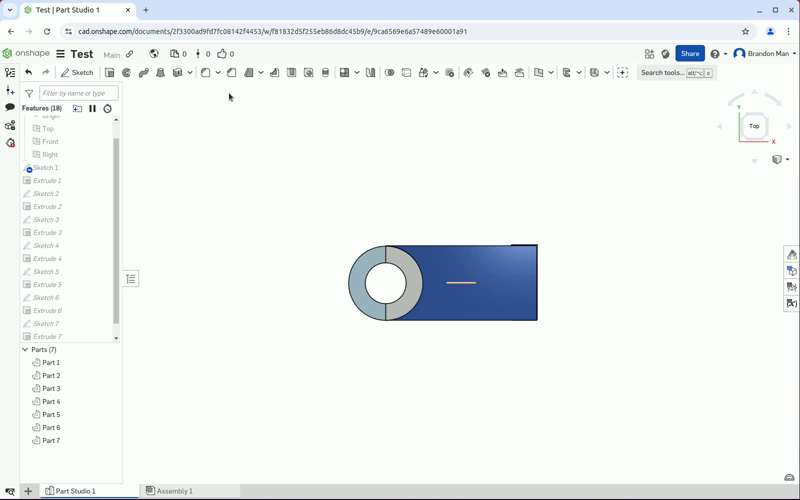
mouse_move(73, 352)
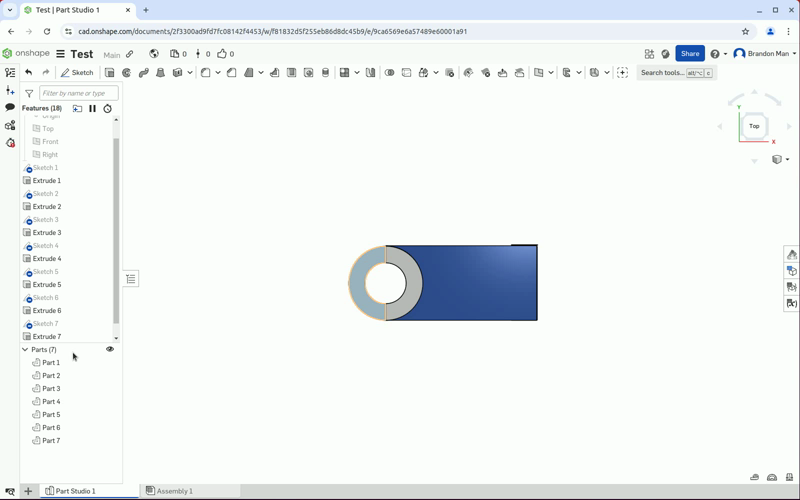
key(y)
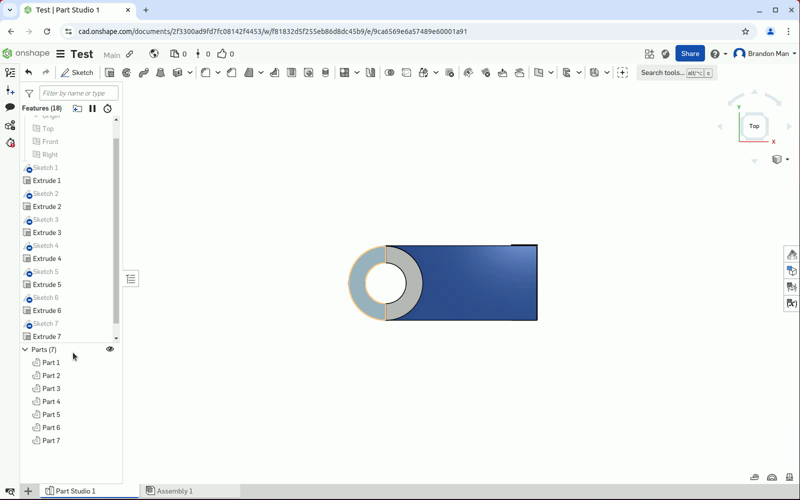
key(shift+p)
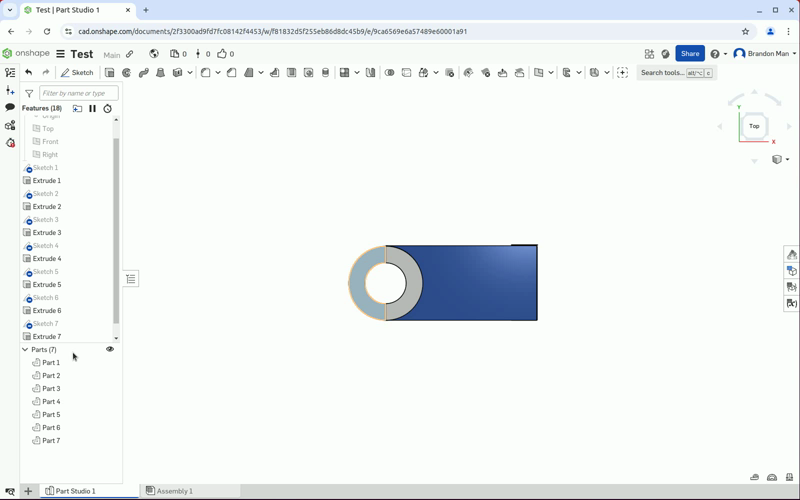
key(space)
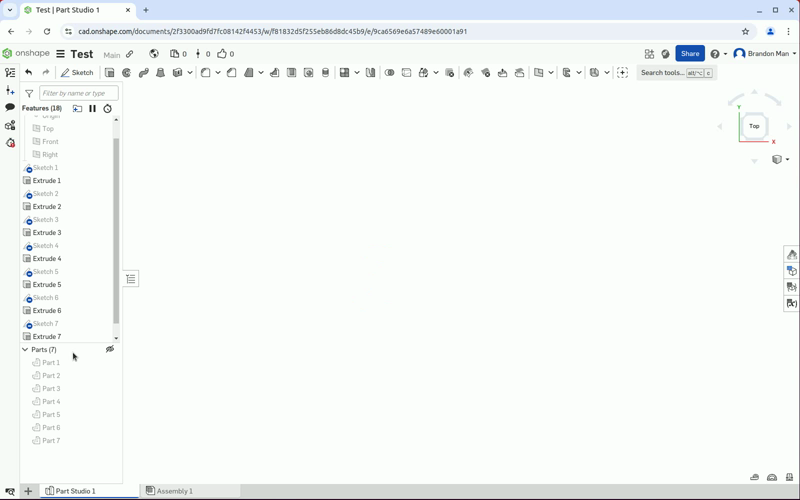
key_down(shift)
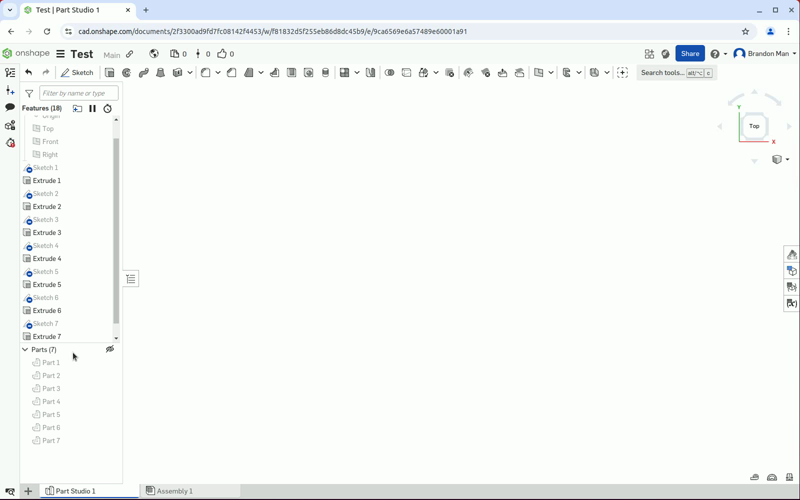
key(up)
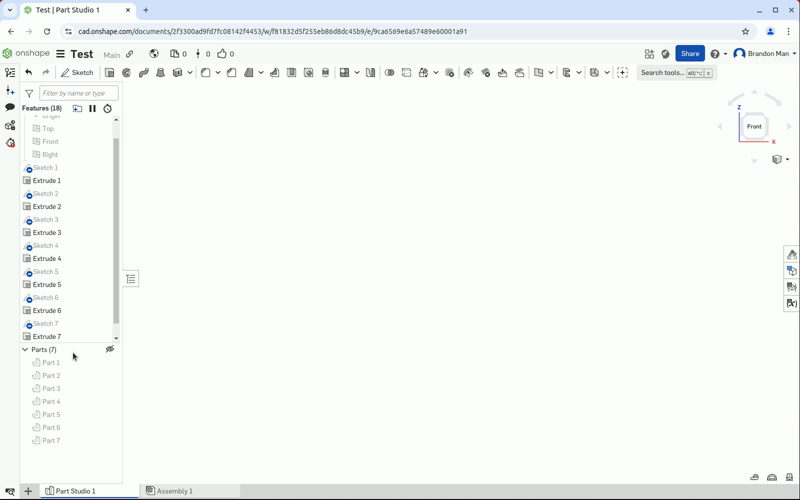
key_up(shift)
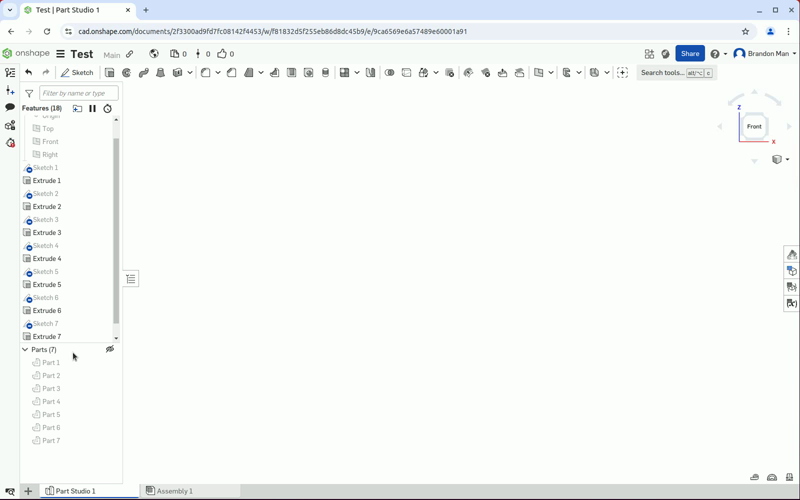
key(space)
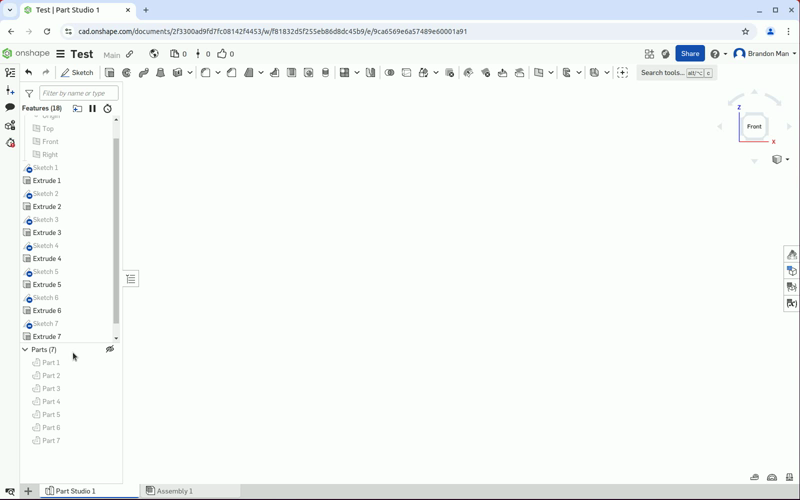
key_down(shift)
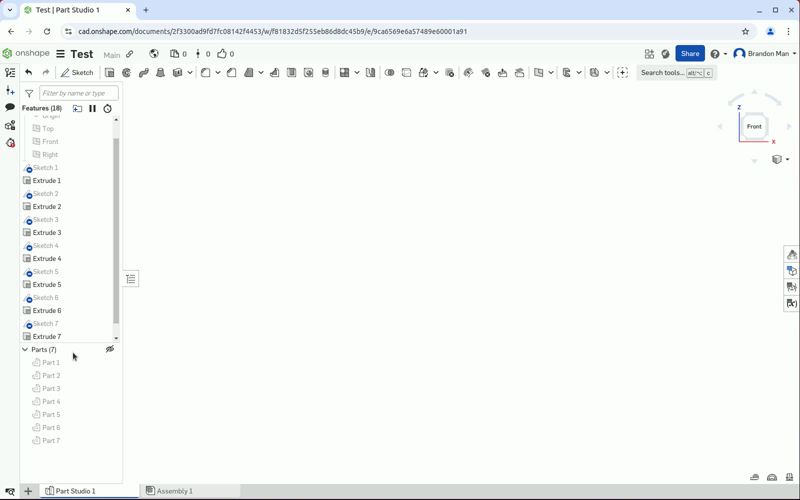
key(left)
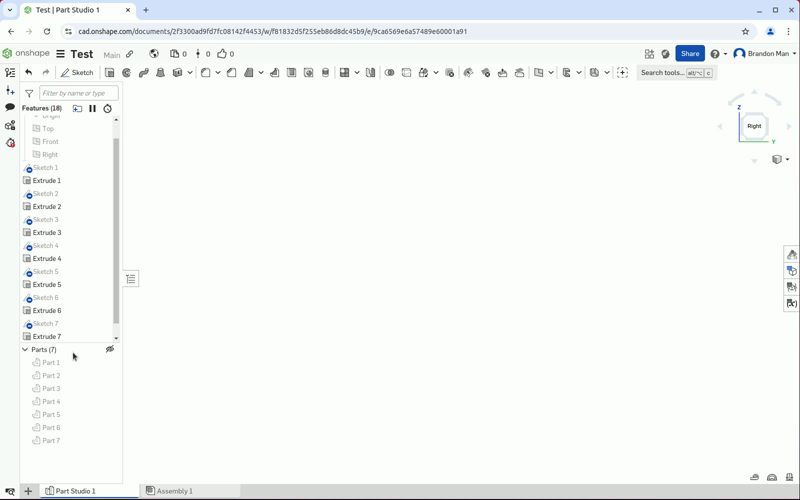
key_up(shift)
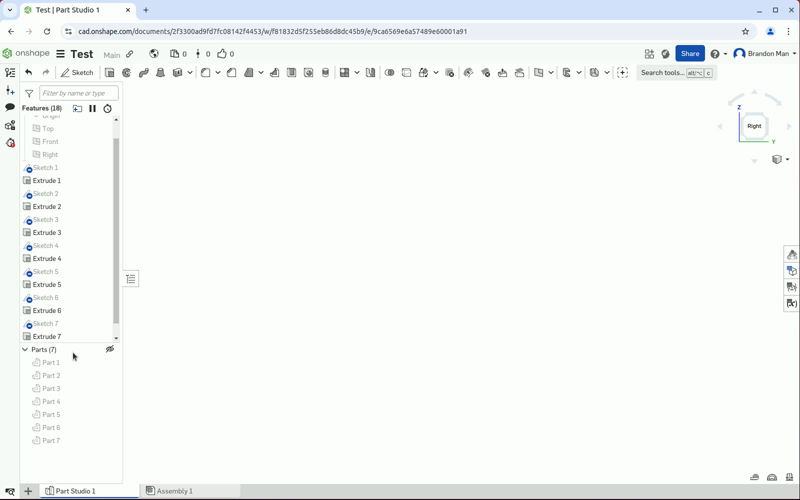
mouse_move(73, 352)
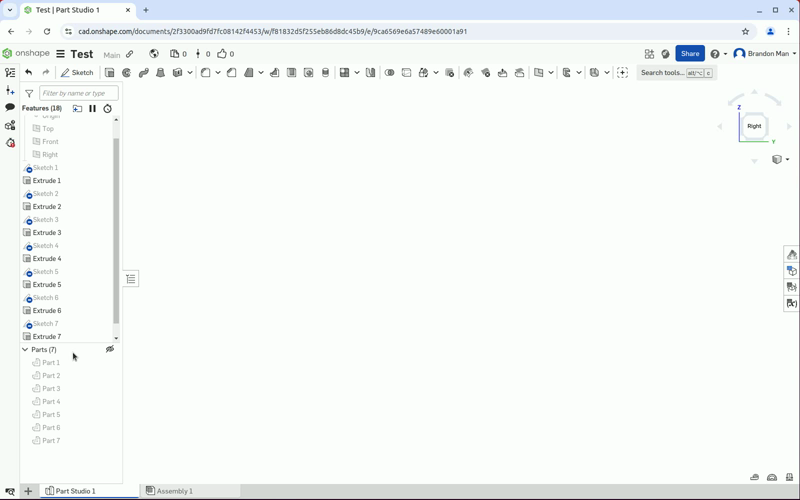
key(shift+y)
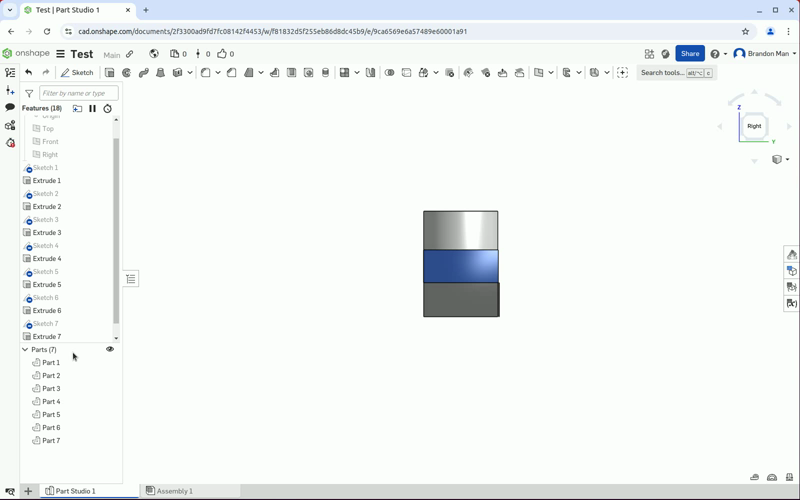
mouse_move(541, 75)
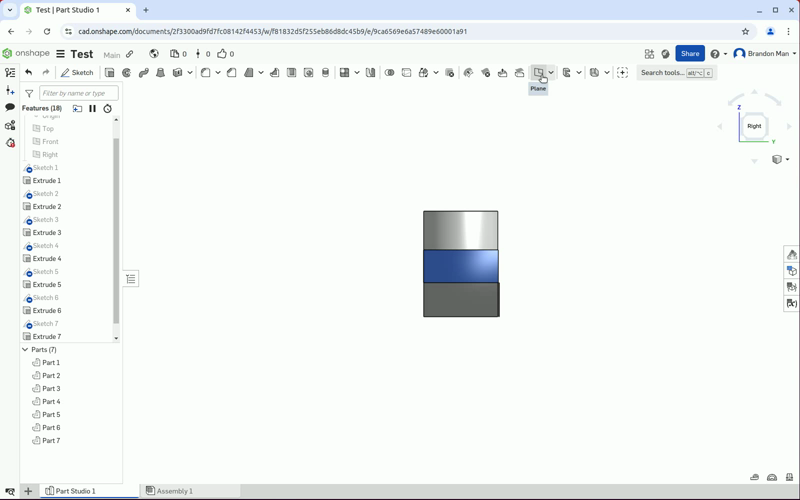
click(541, 75)
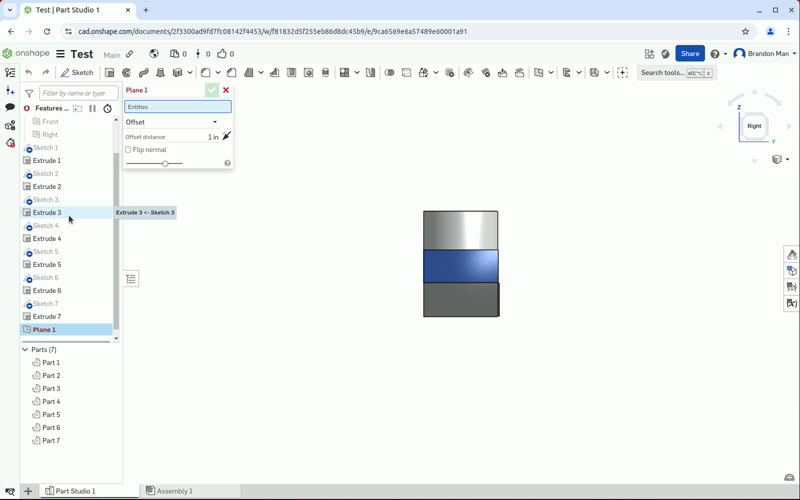
scroll(3)
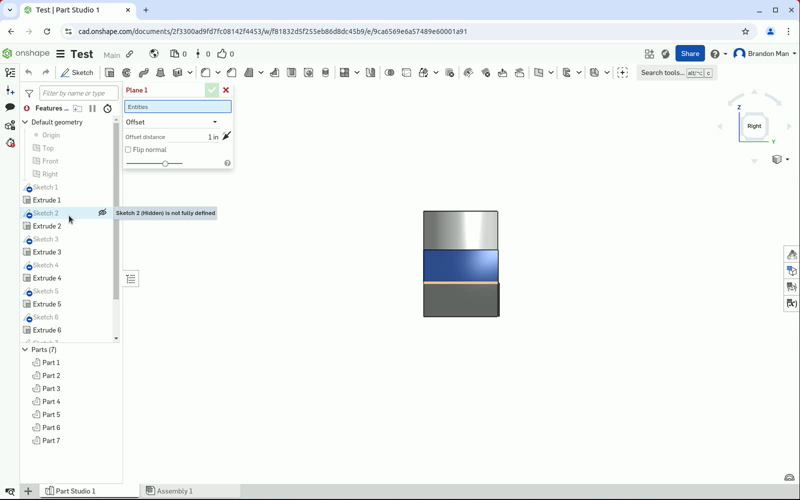
mouse_move(69, 176)
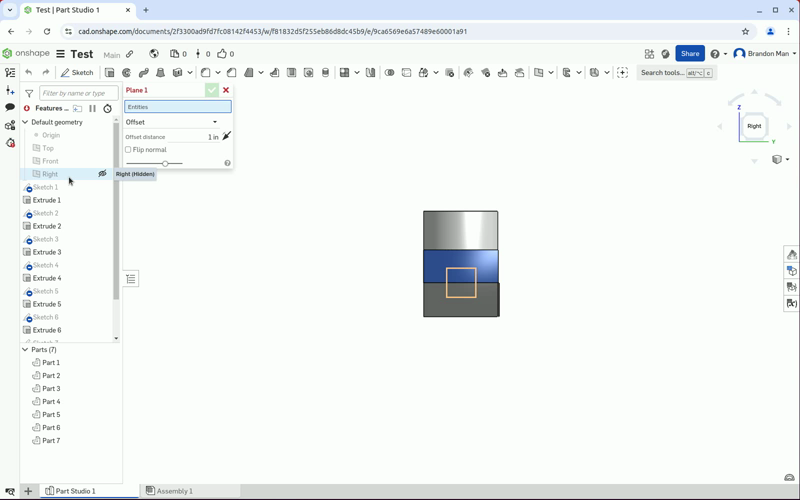
click(69, 176)
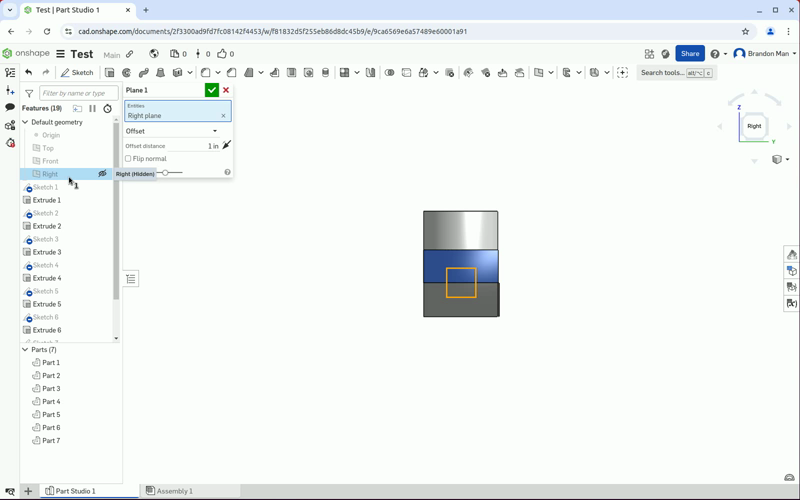
key(tab, 2)
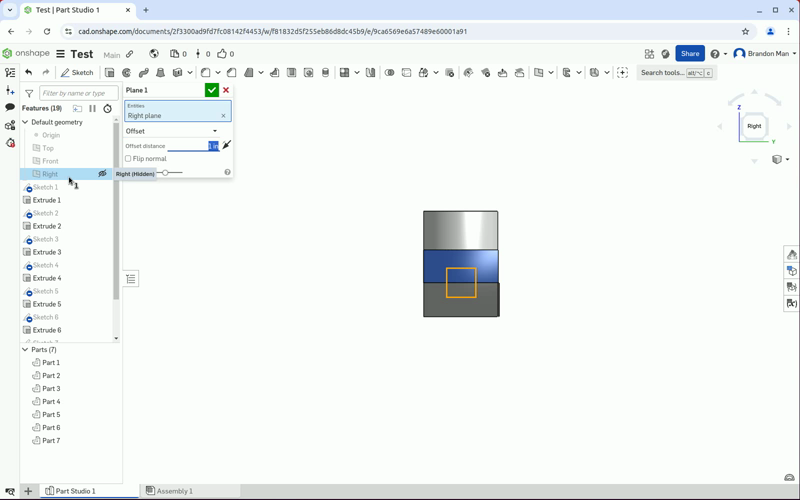
text(15.405)
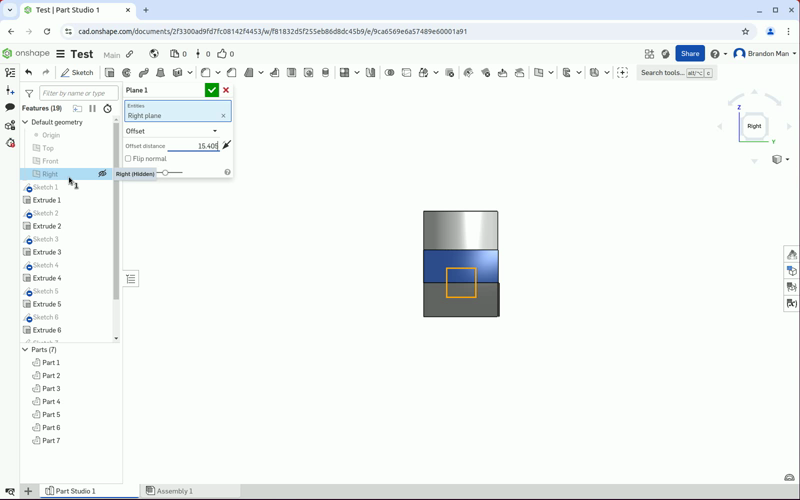
key(enter, 2)
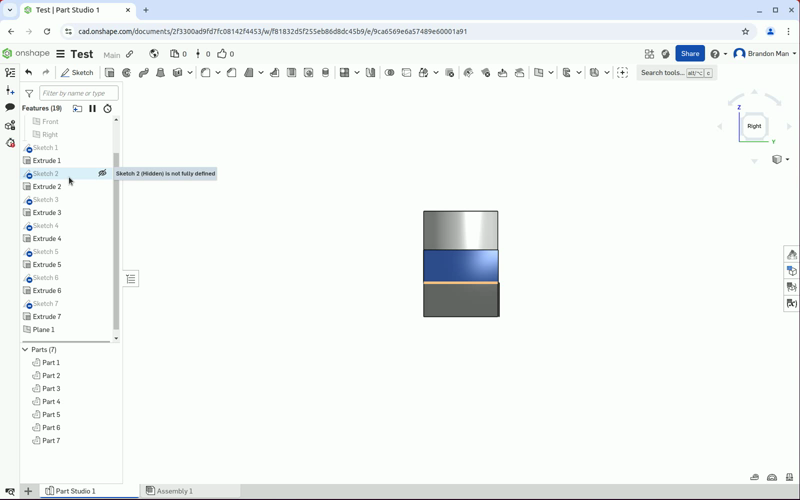
key(shift+s)
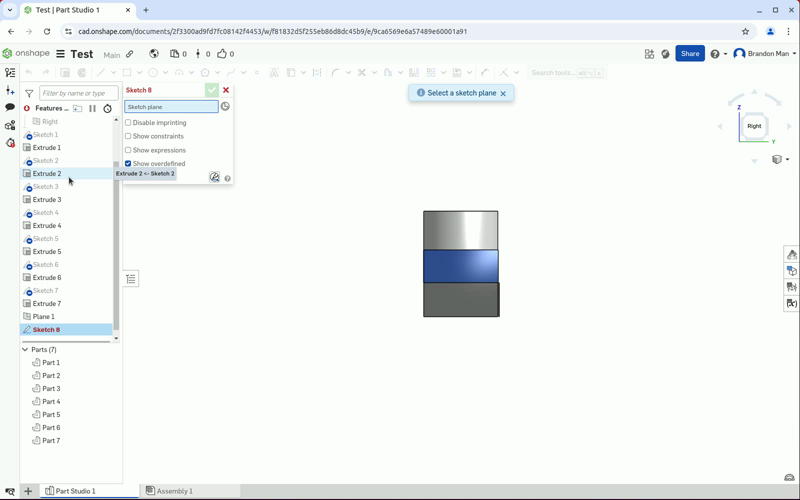
mouse_move(69, 319)
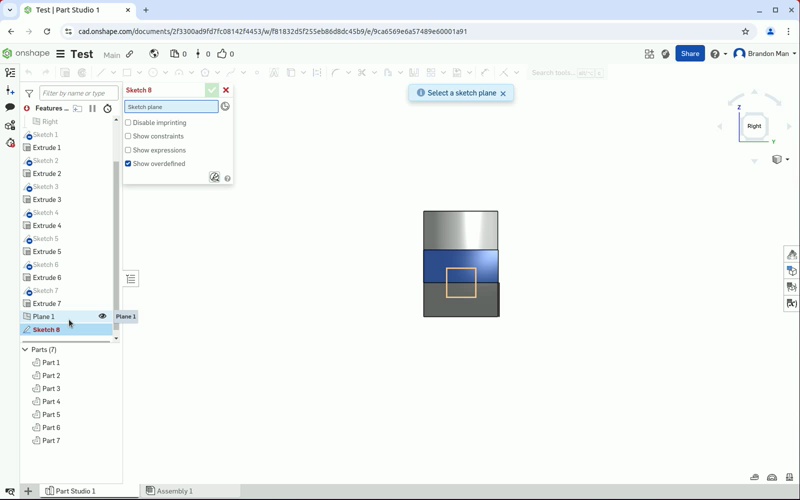
click(69, 319)
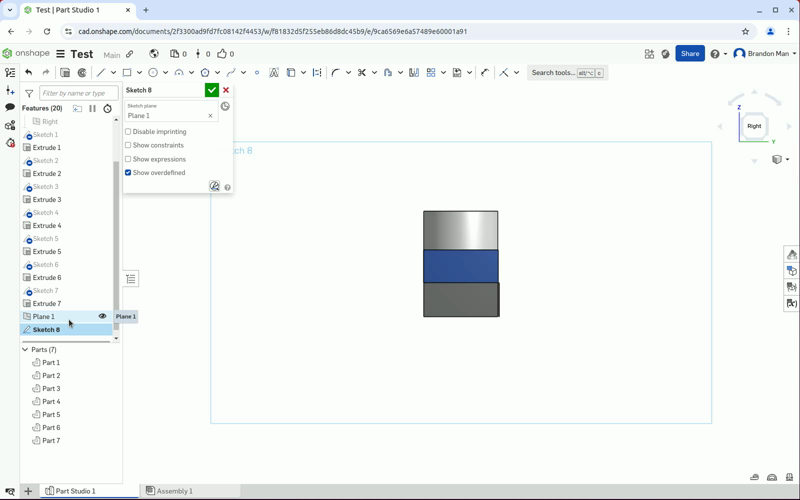
mouse_move(73, 352)
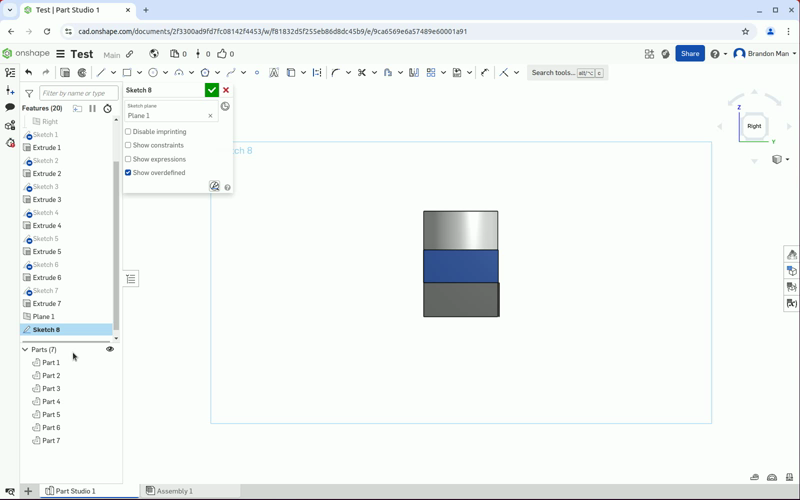
key(y)
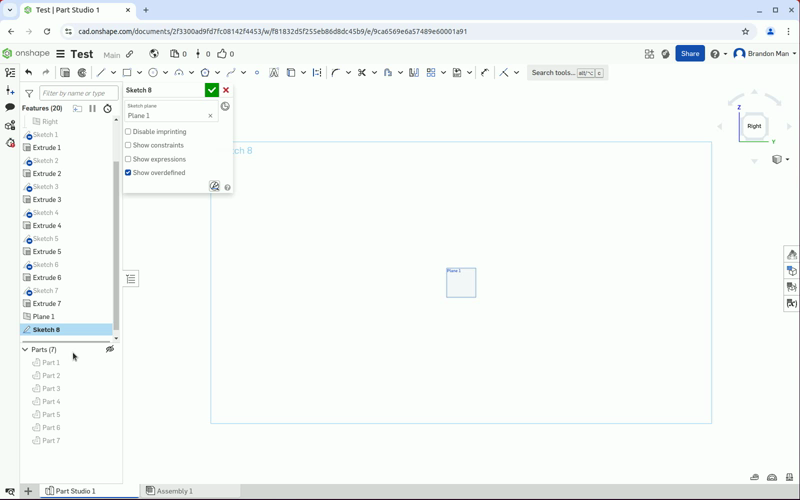
key(c)
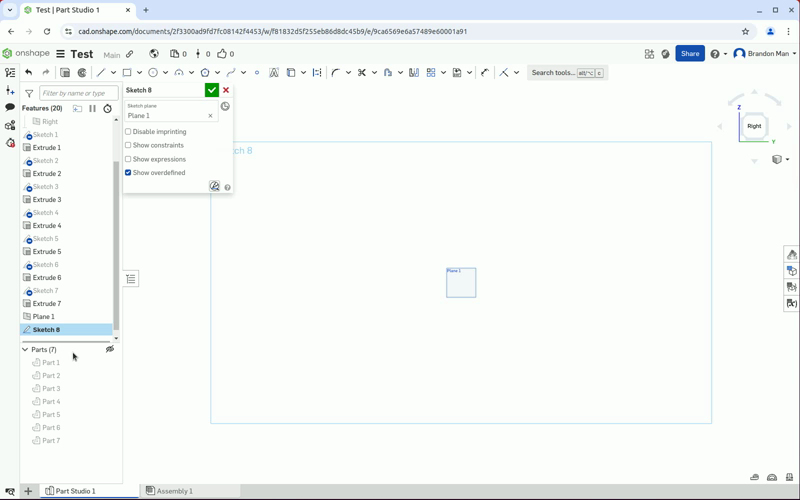
key_down(shift)
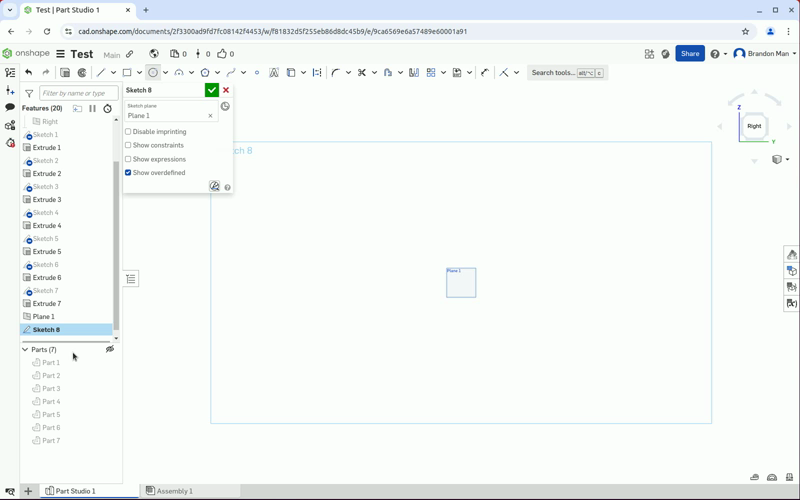
mouse_move(443, 300)
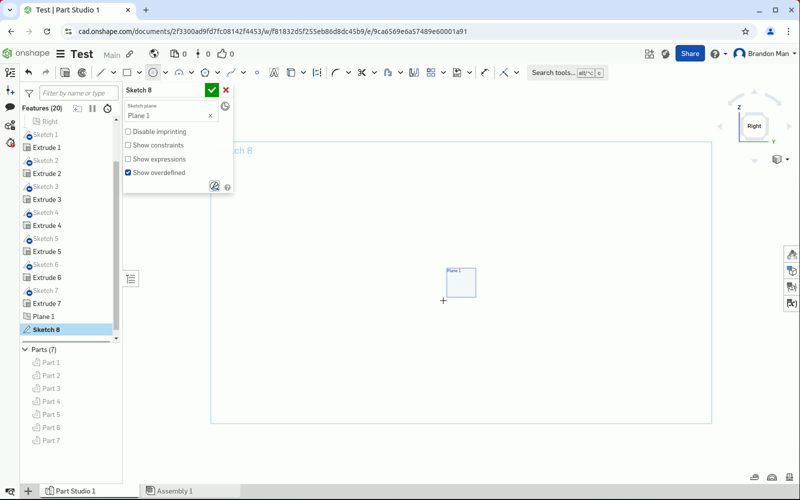
click(443, 300)
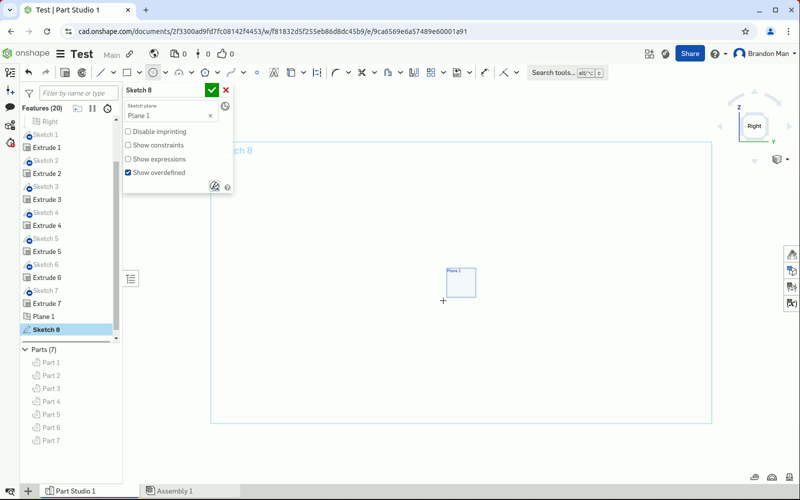
key_up(shift)
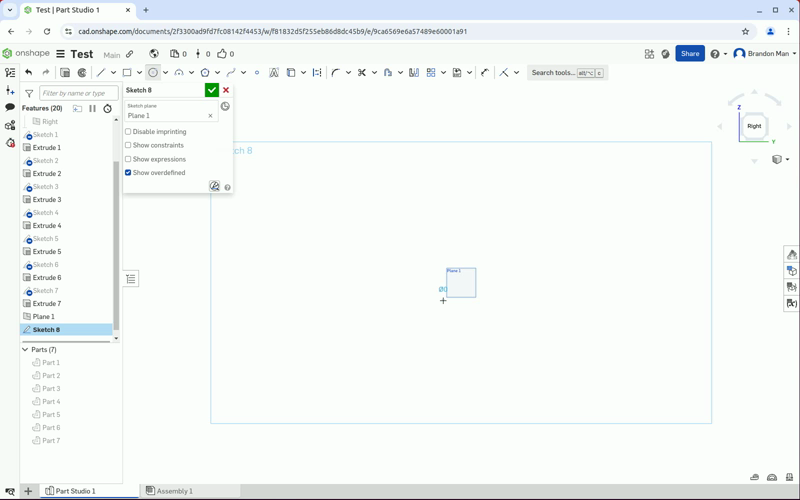
mouse_move(453, 300)
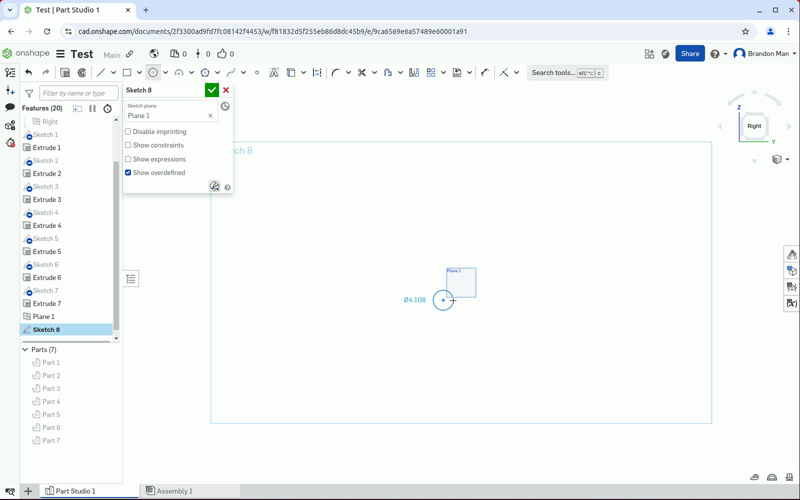
click(453, 300)
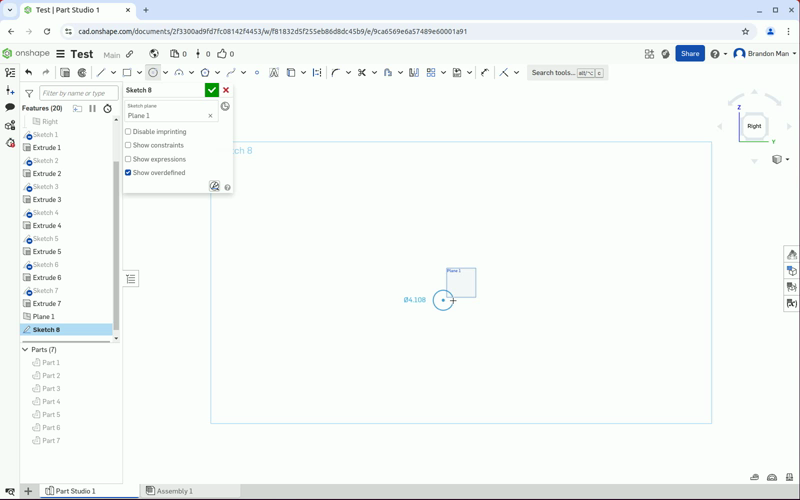
key(esc)
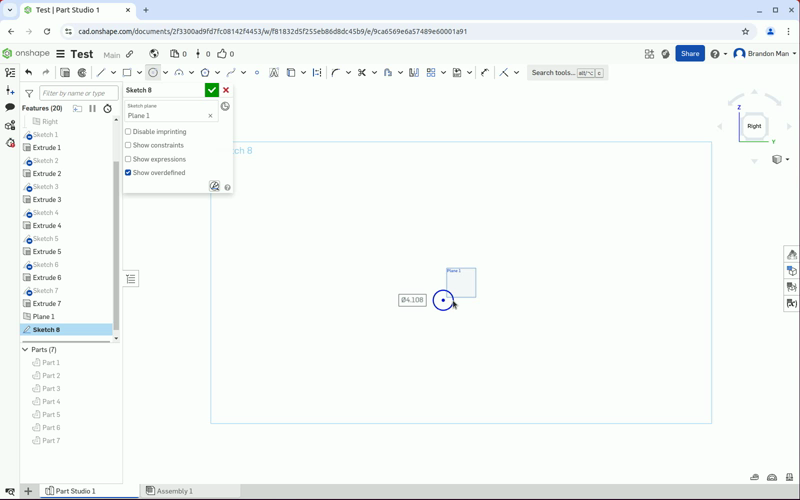
mouse_move(435, 295)
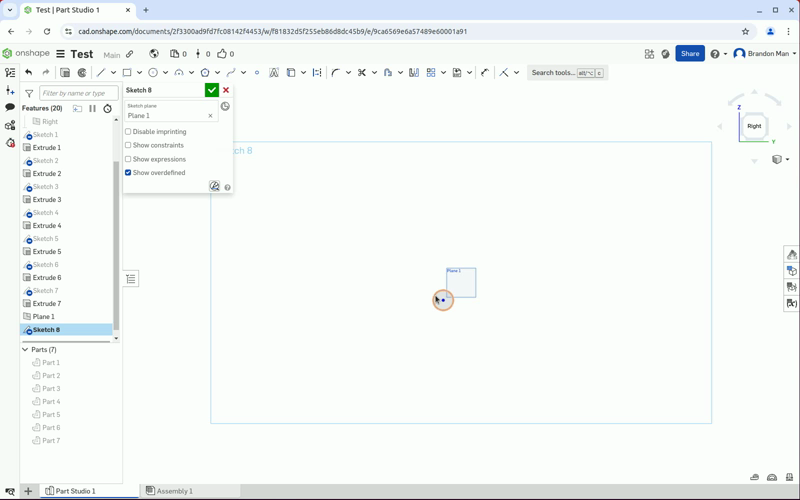
scroll(6)
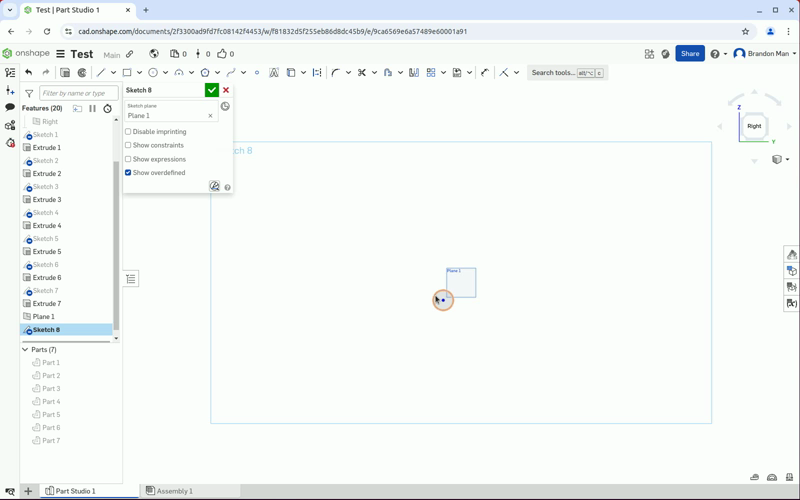
scroll(6)
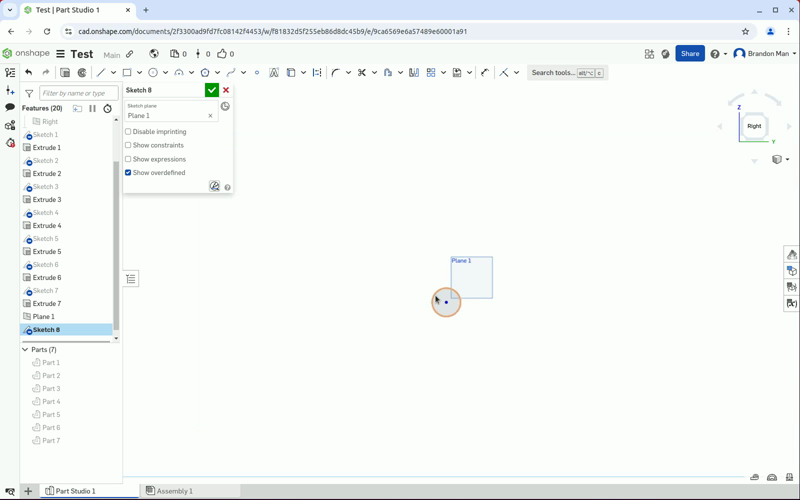
scroll(6)
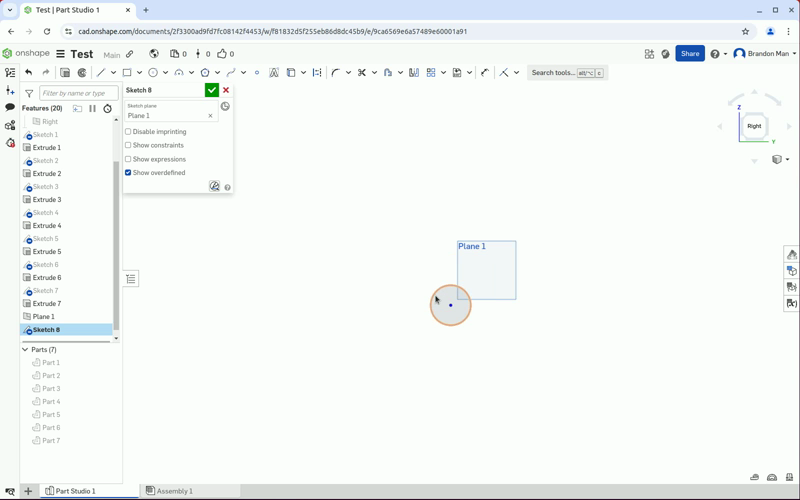
scroll(6)
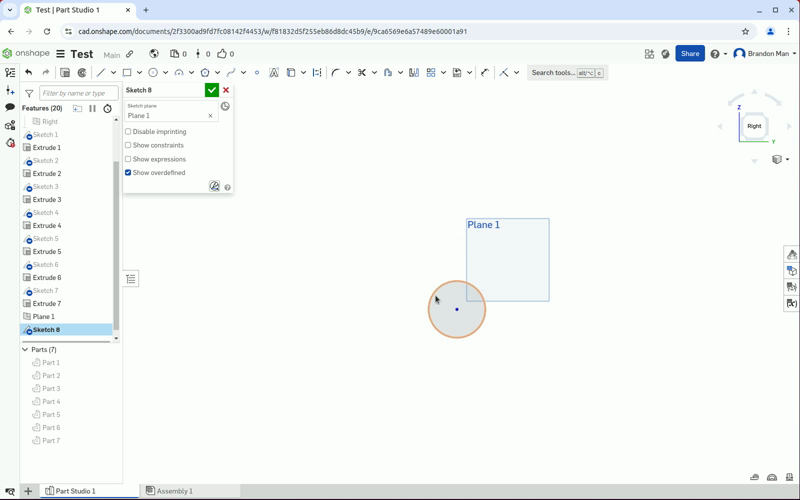
scroll(6)
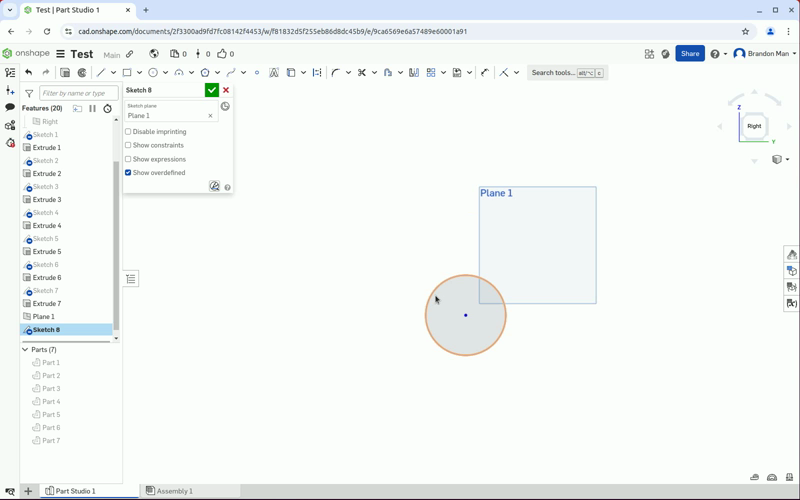
scroll(6)
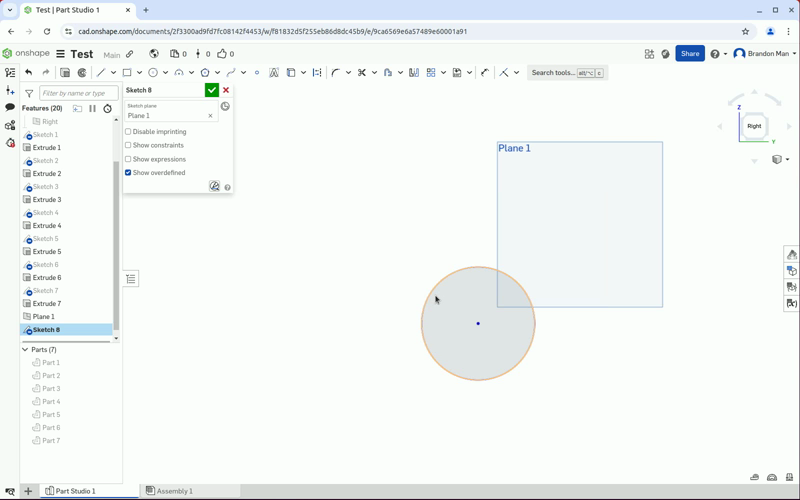
scroll(6)
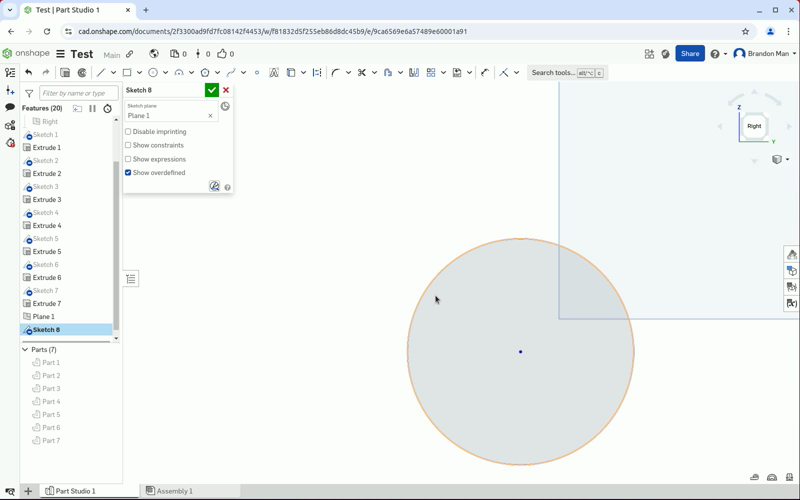
click(435, 295)
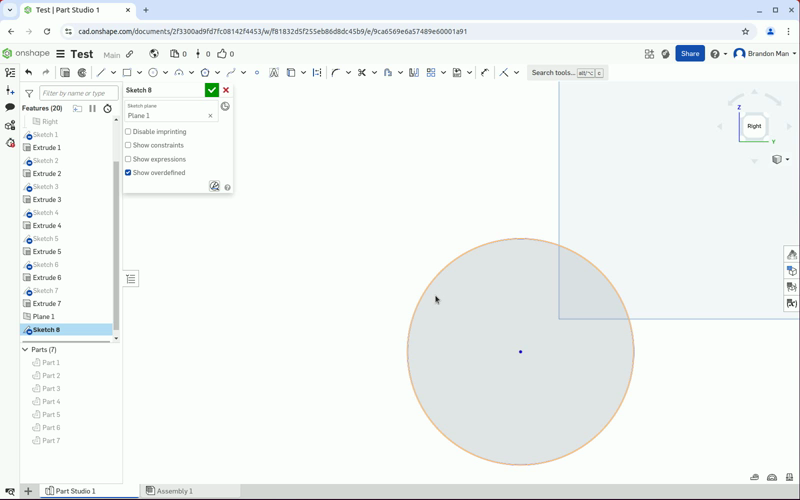
scroll(-6)
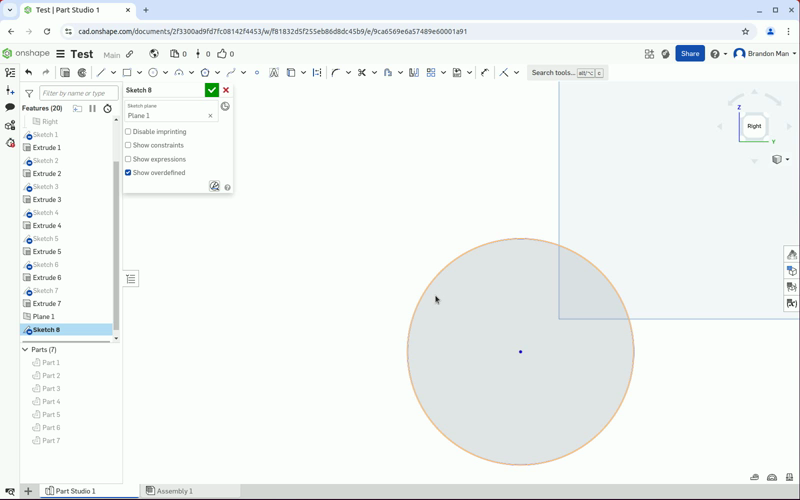
scroll(-6)
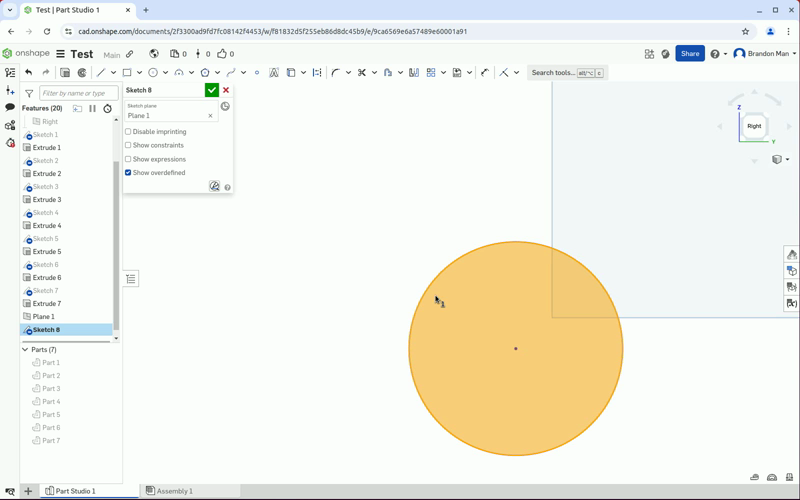
scroll(-6)
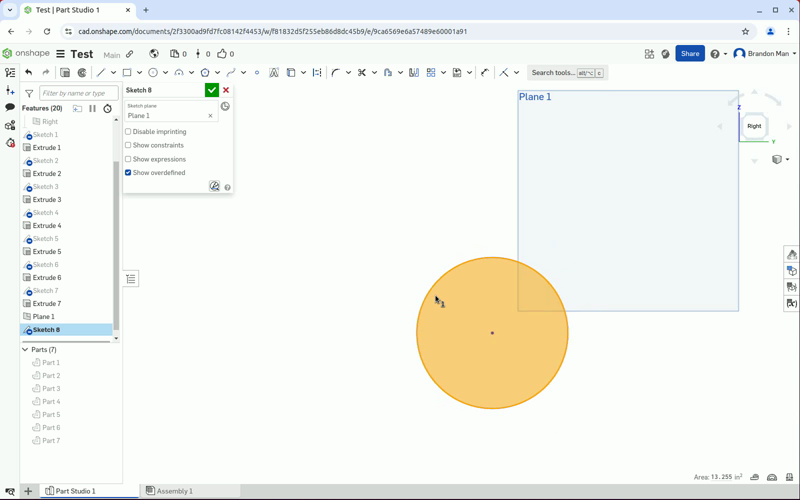
scroll(-6)
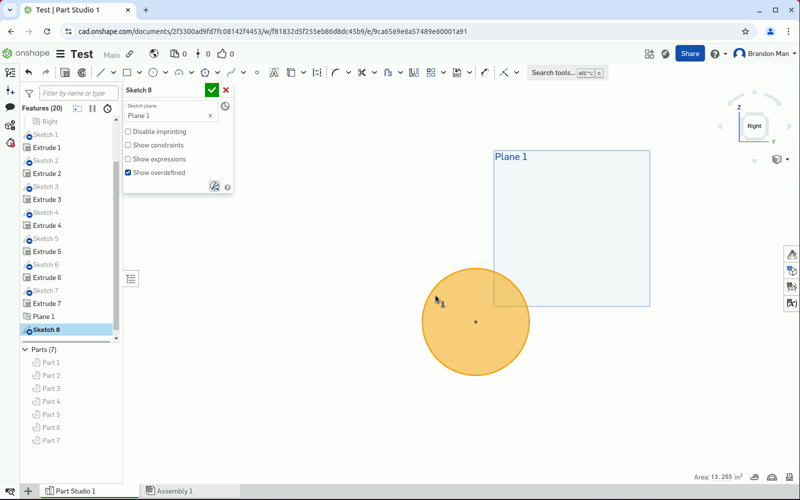
scroll(-6)
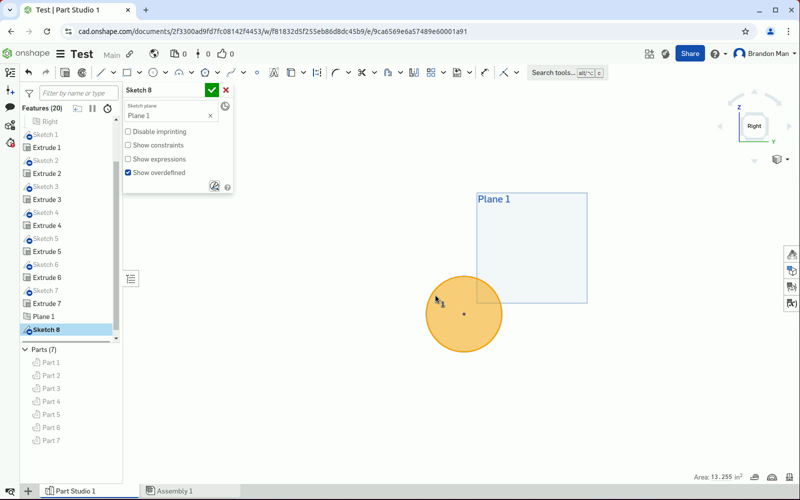
scroll(-6)
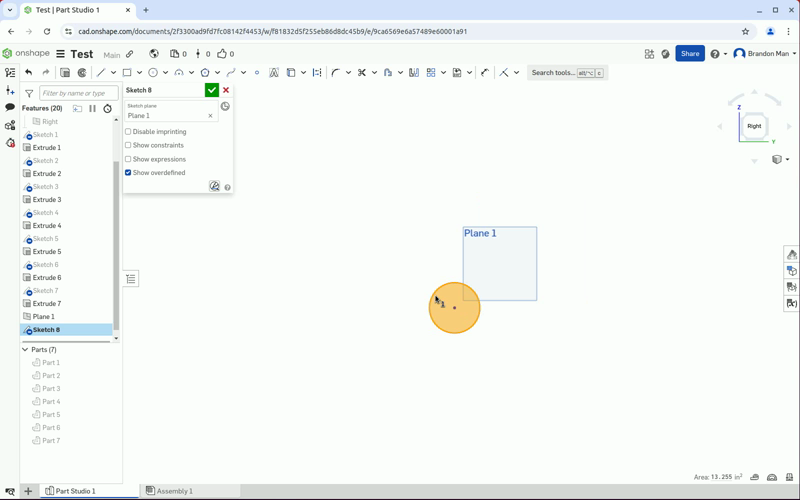
scroll(-6)
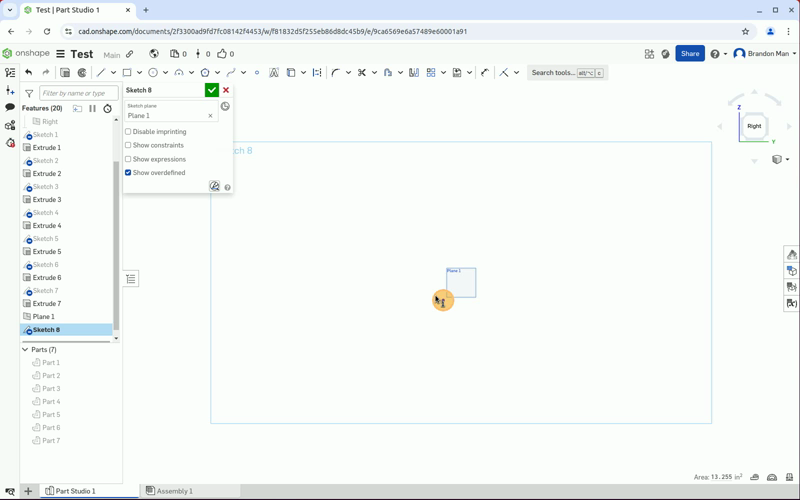
mouse_move(73, 352)
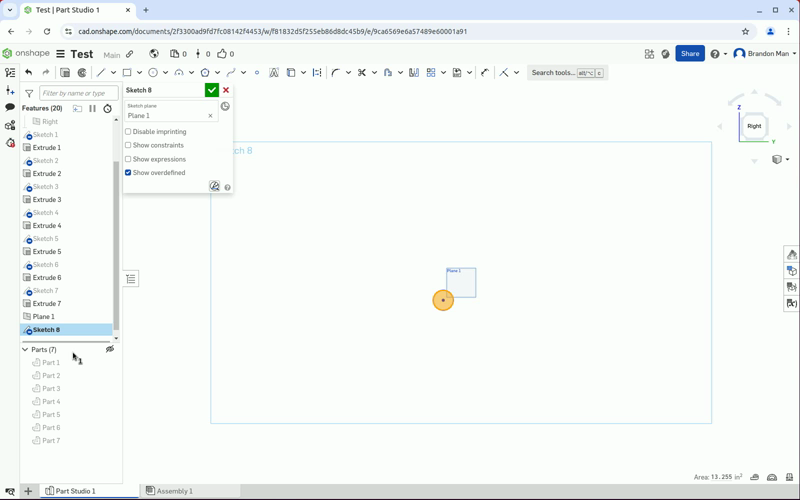
key(shift+y)
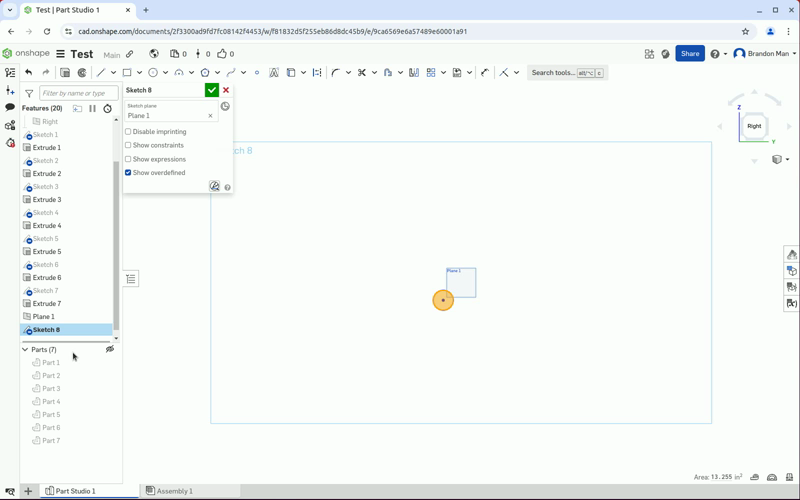
key(shift+e)
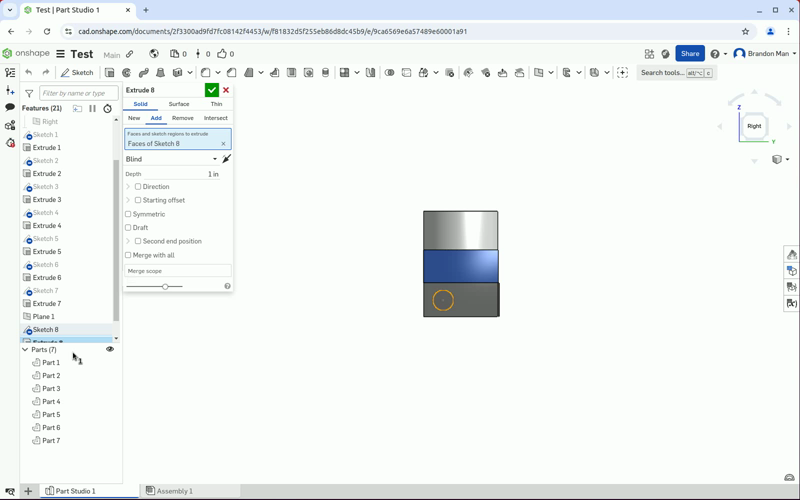
mouse_move(143, 106)
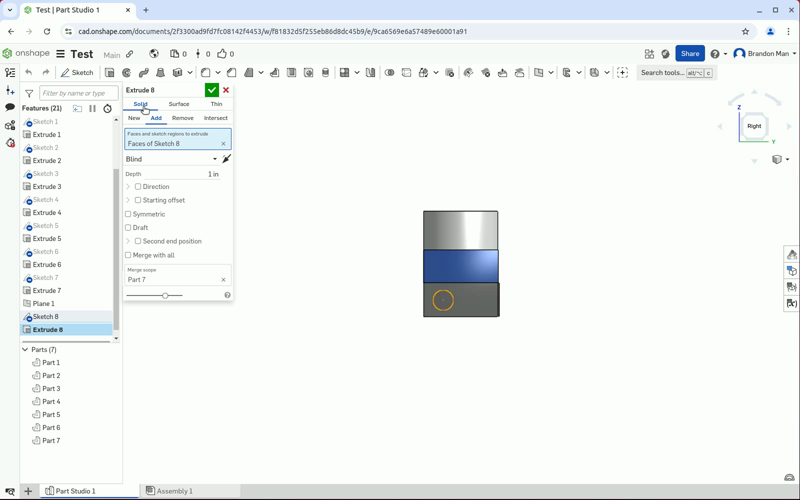
click(143, 106)
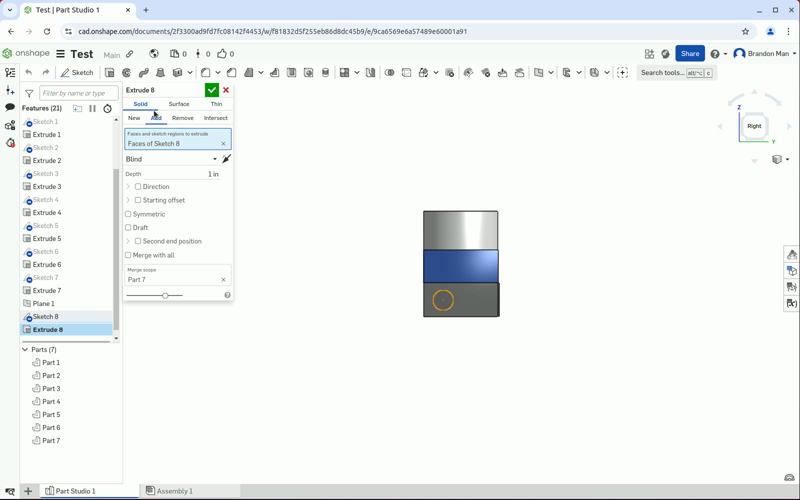
mouse_move(186, 120)
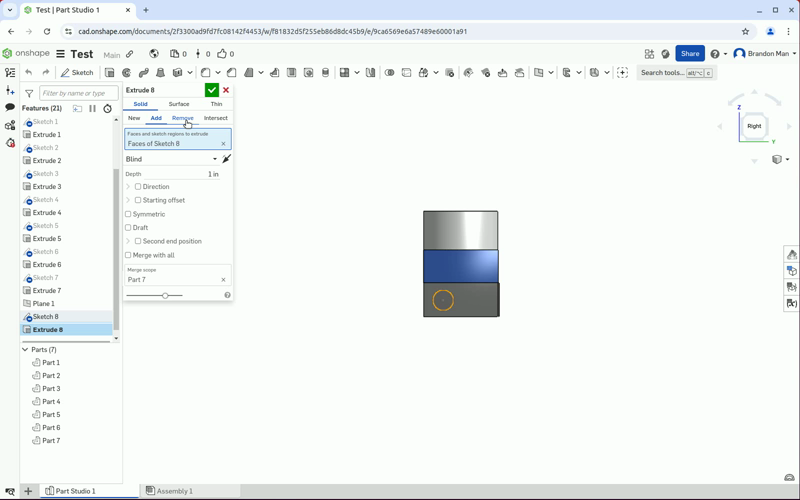
click(186, 120)
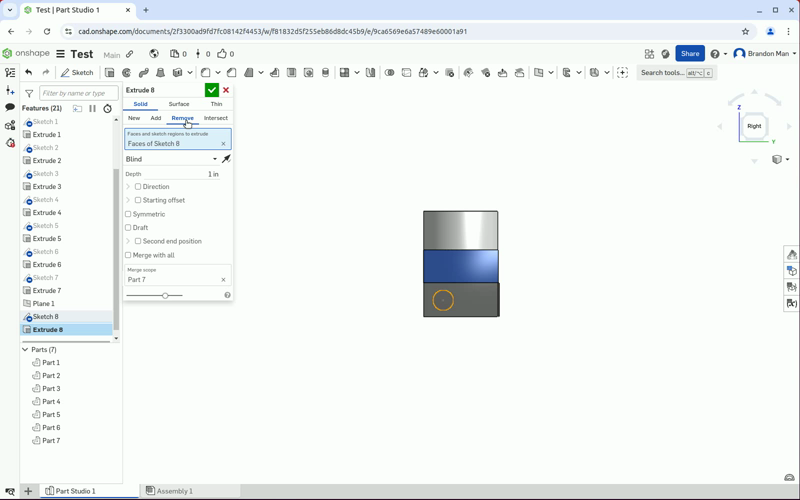
key(tab, 4)
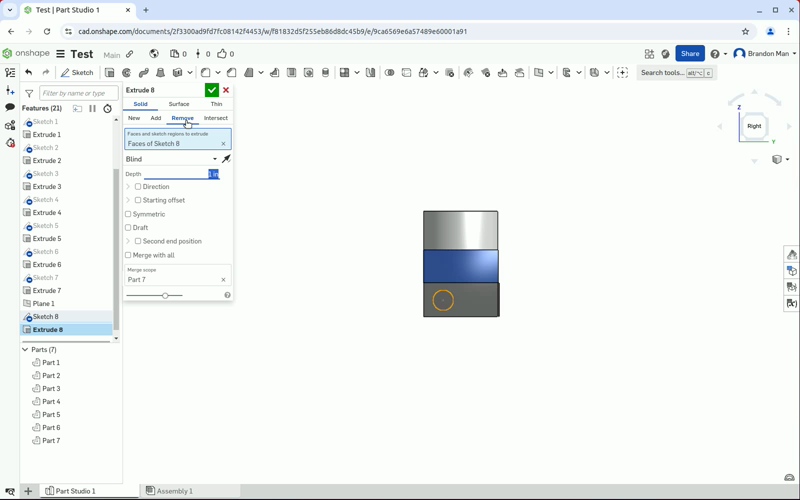
text(6.74)
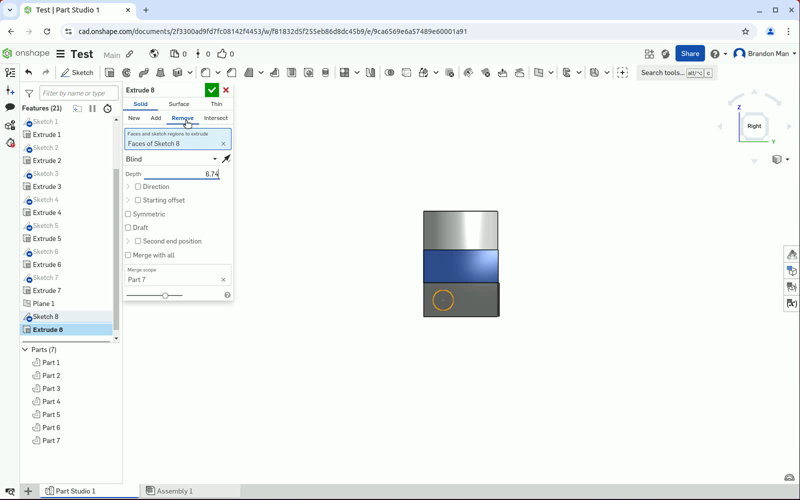
key(tab, 6)
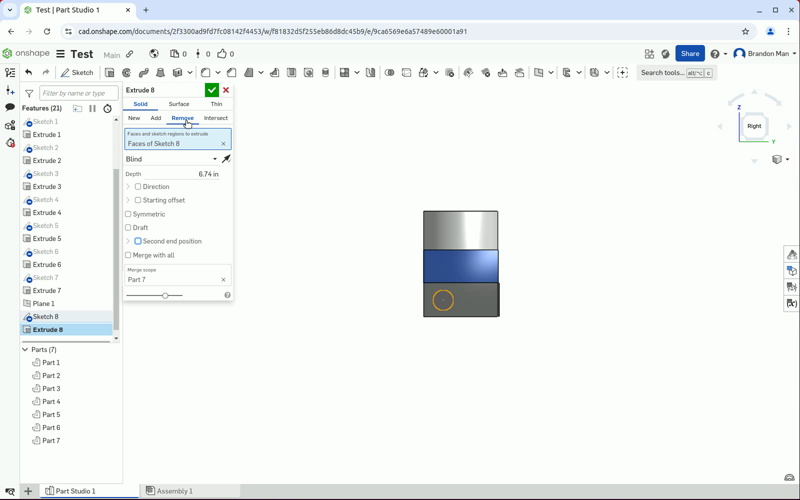
key(space)
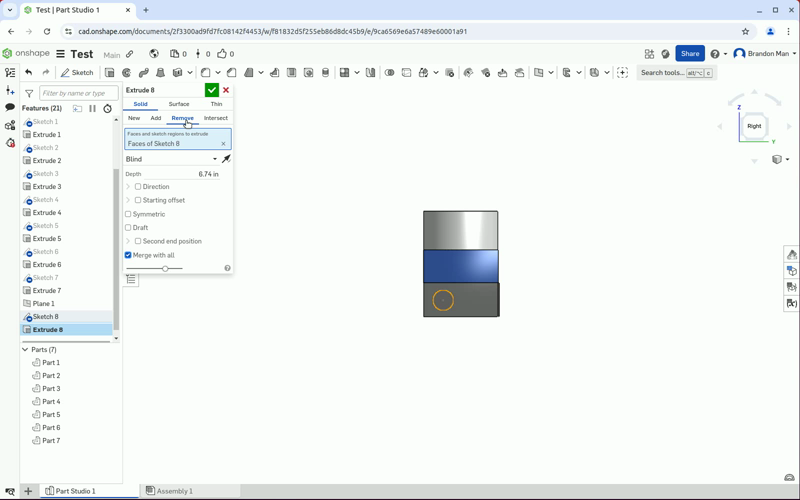
key(enter)
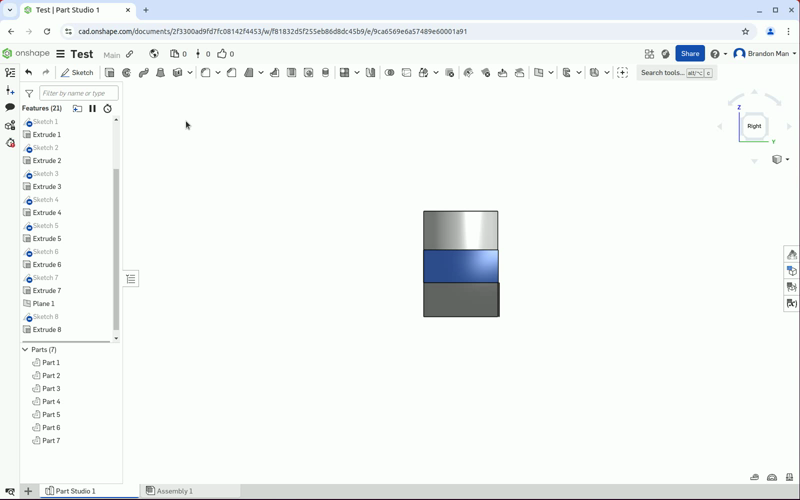
key(shift+h)
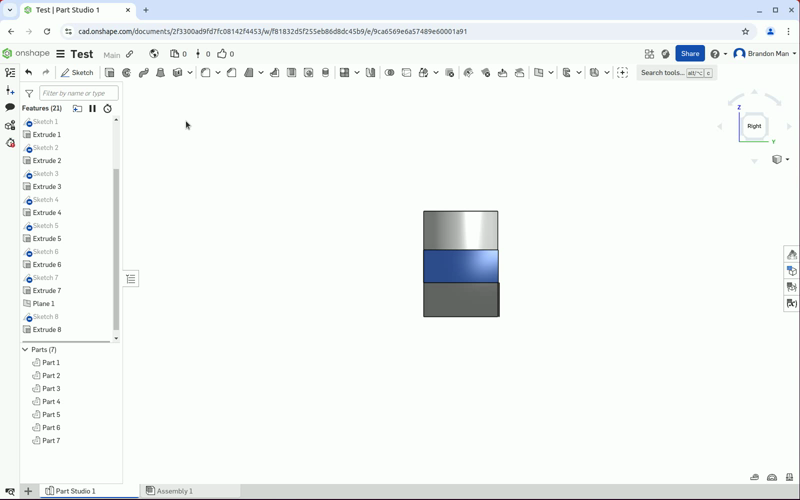
key(shift+h)
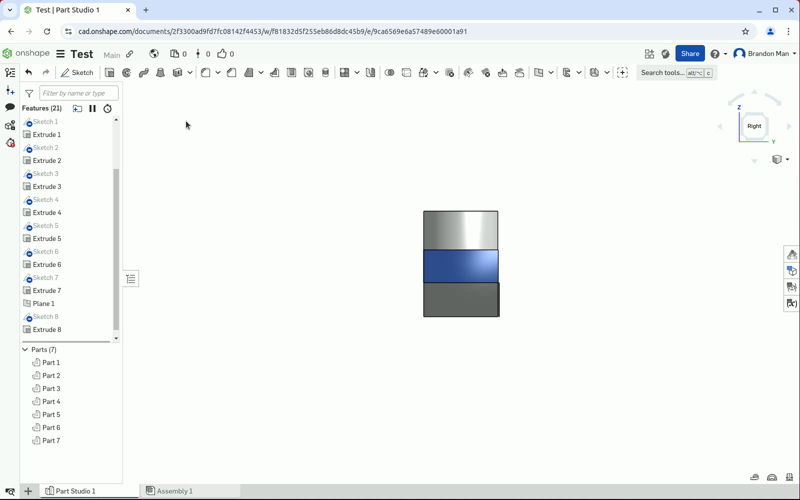
mouse_move(69, 124)
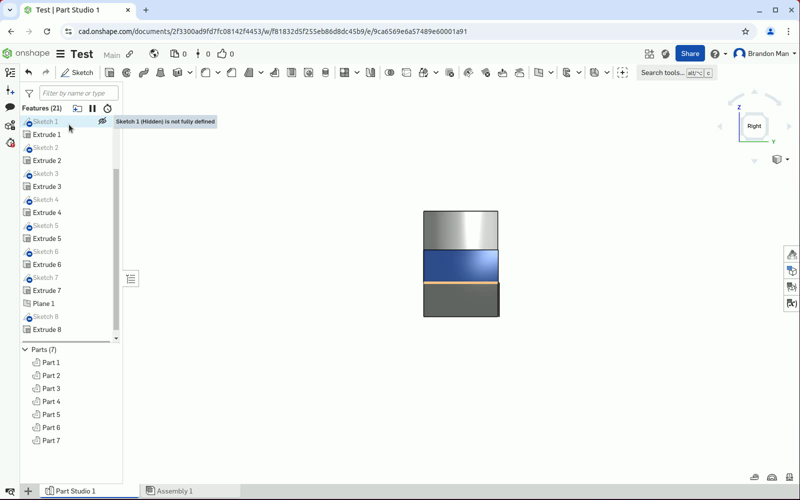
click(69, 124)
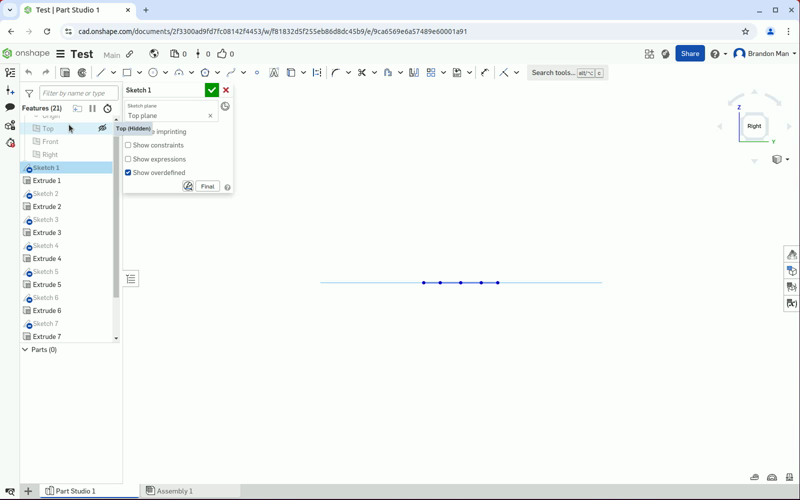
mouse_move(229, 92)
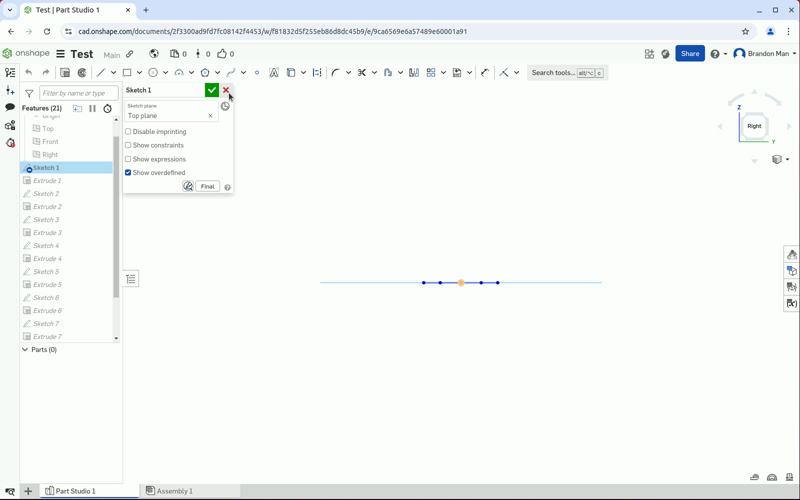
click(229, 92)
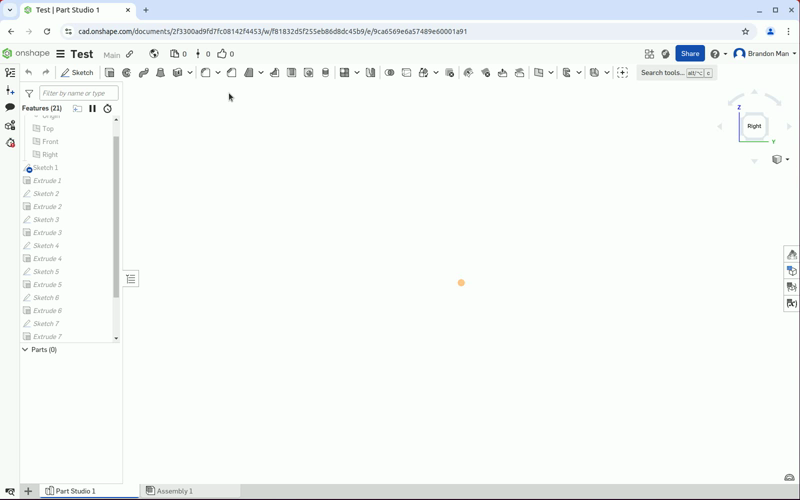
key(shift+s)
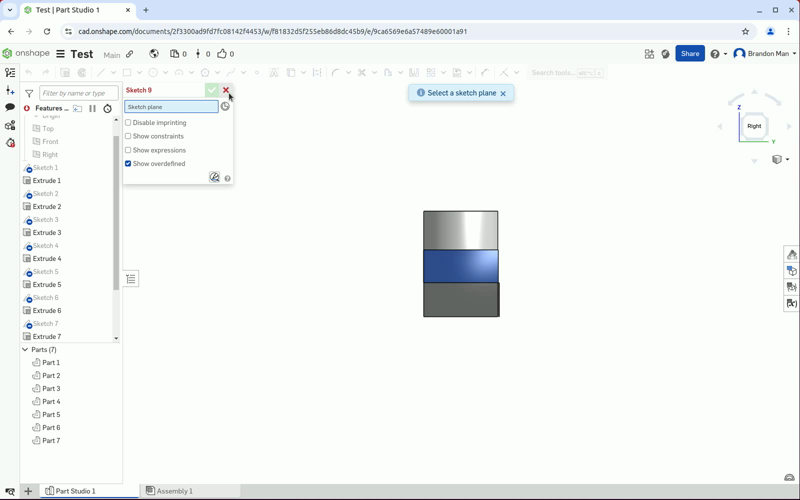
mouse_move(69, 293)
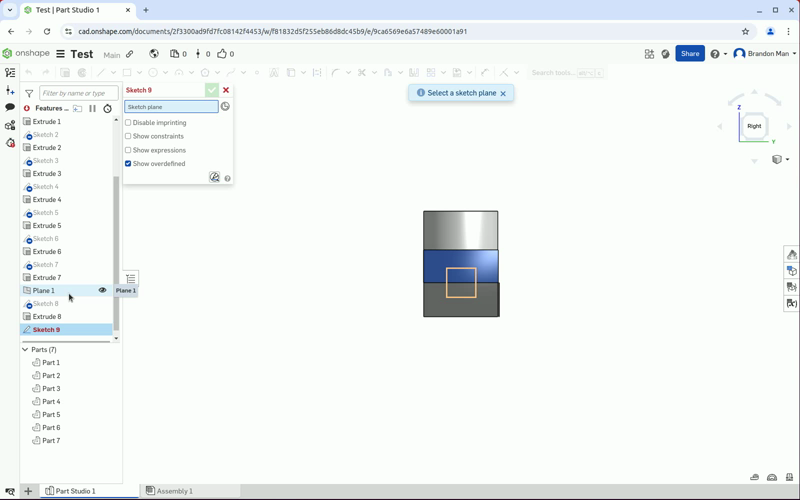
click(69, 293)
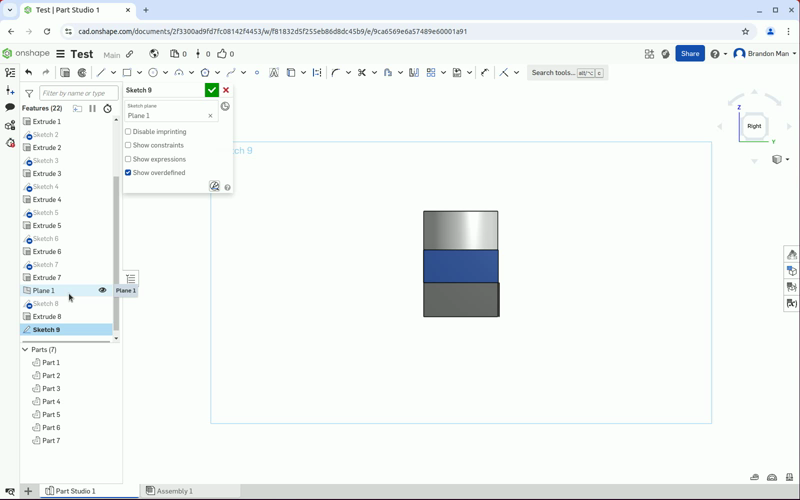
mouse_move(73, 352)
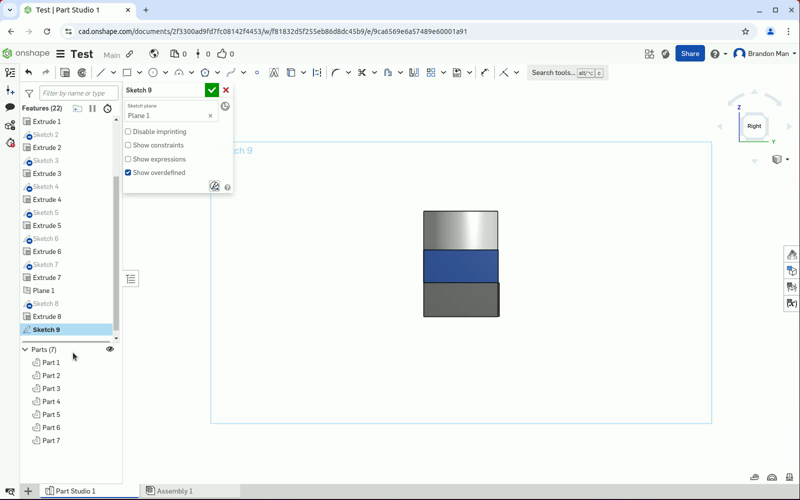
key(y)
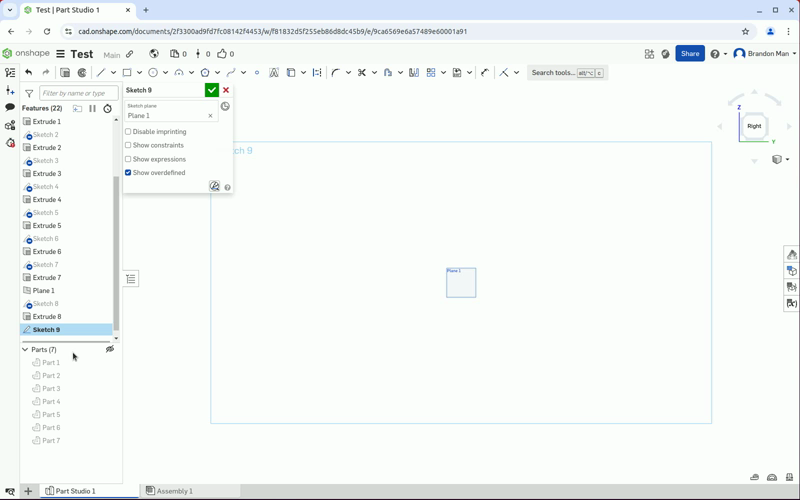
key(c)
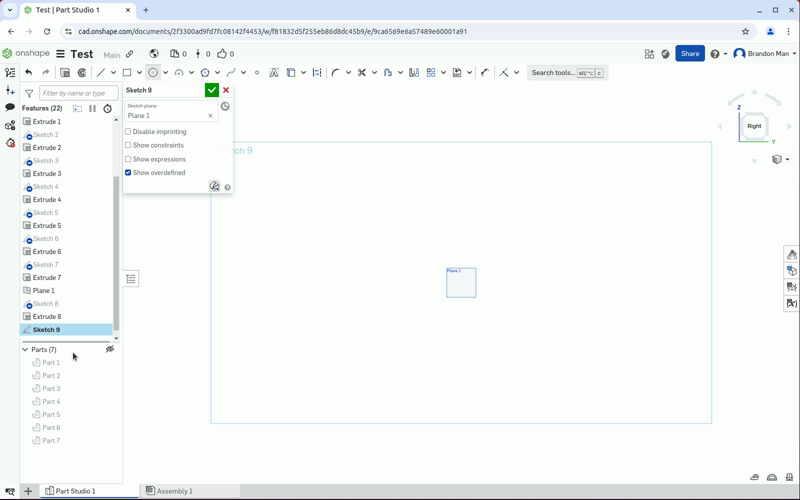
key_down(shift)
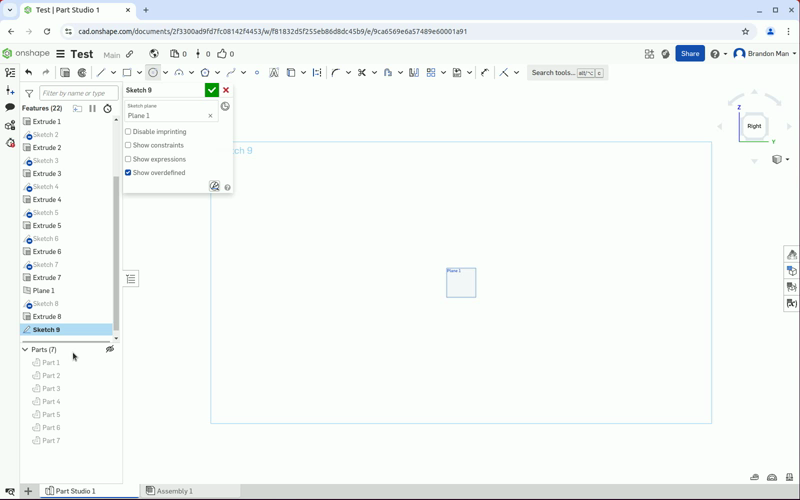
mouse_move(480, 301)
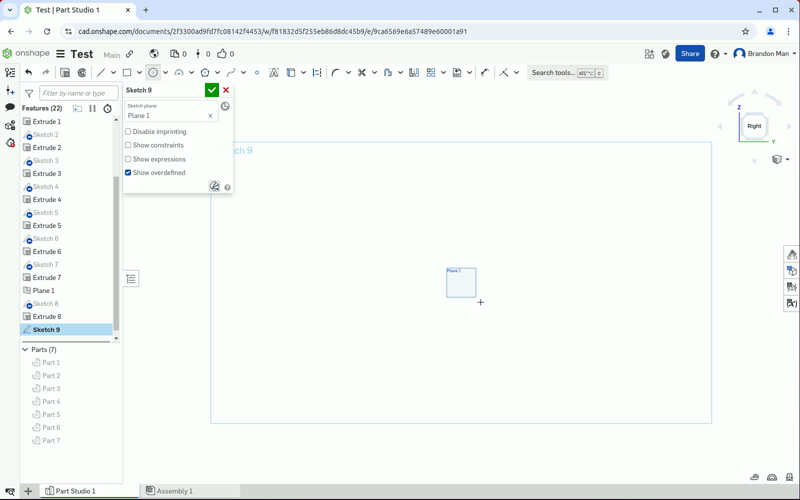
click(480, 301)
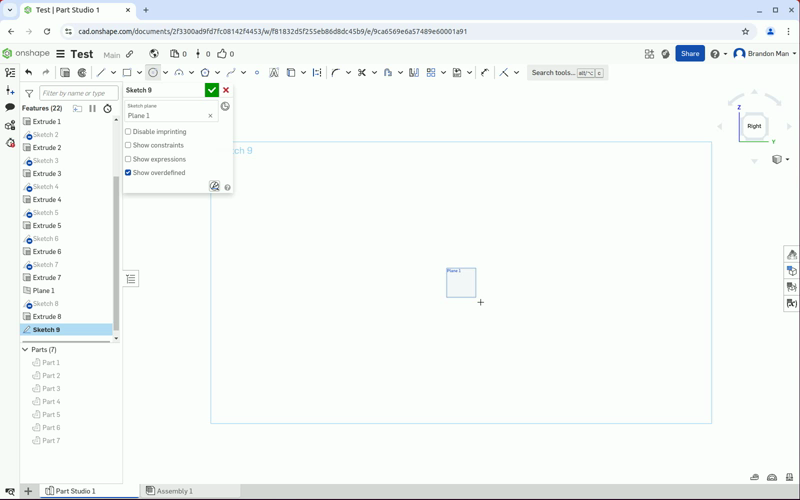
key_up(shift)
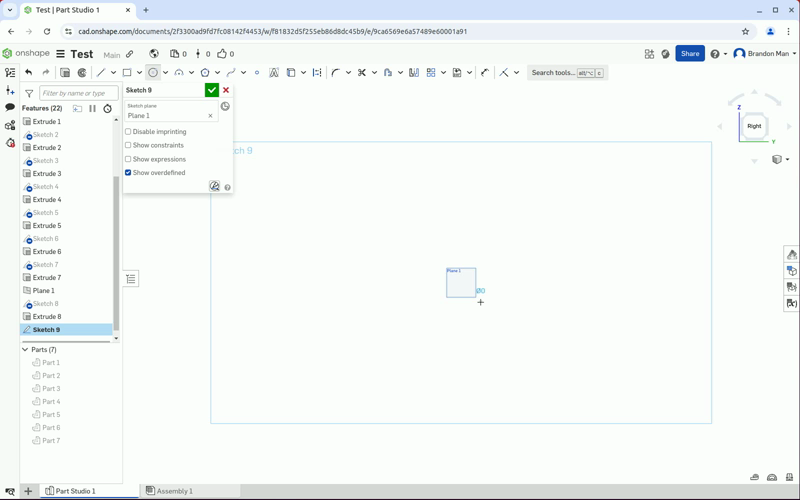
mouse_move(491, 301)
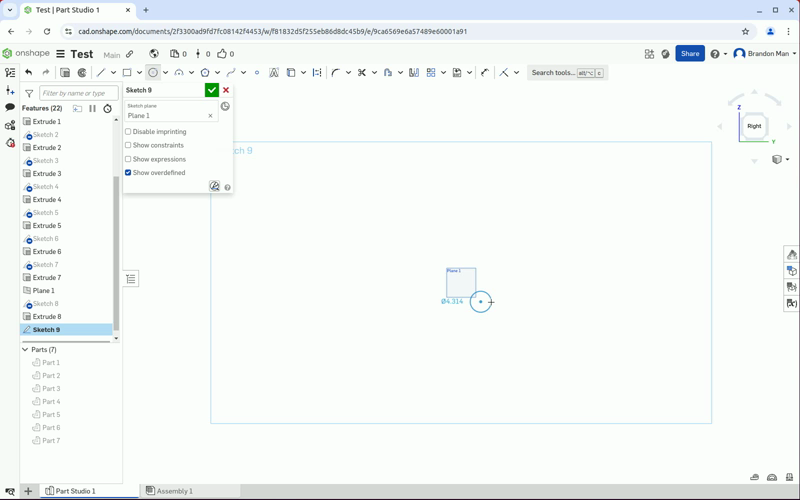
click(491, 301)
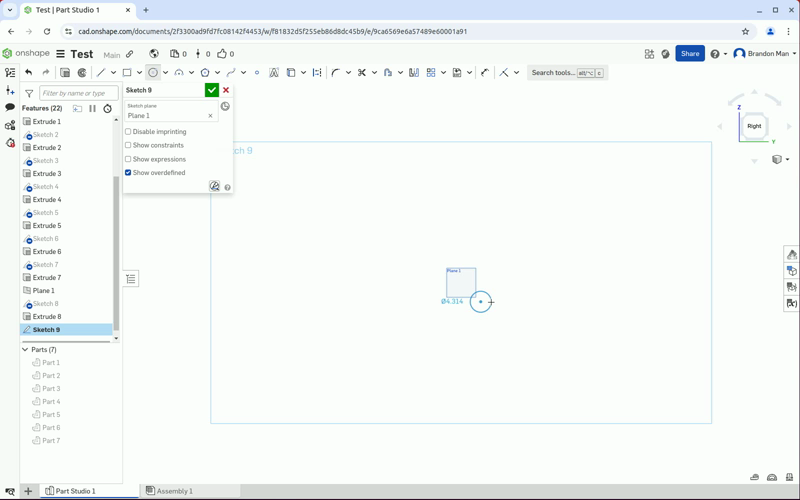
key(esc)
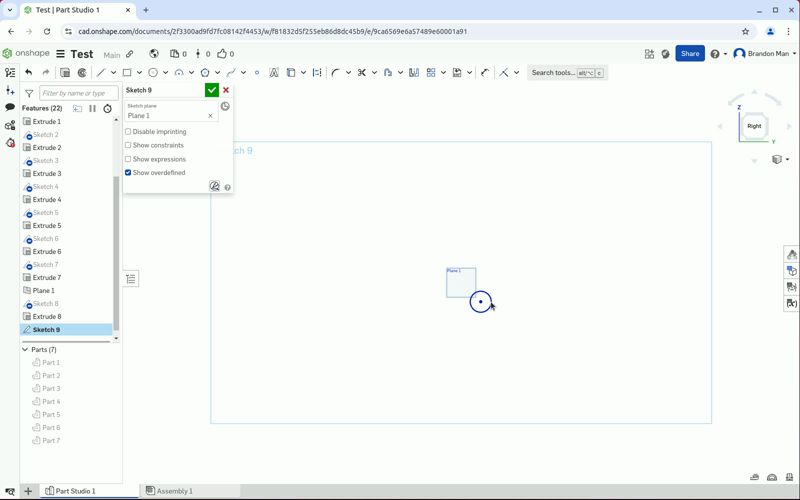
mouse_move(479, 304)
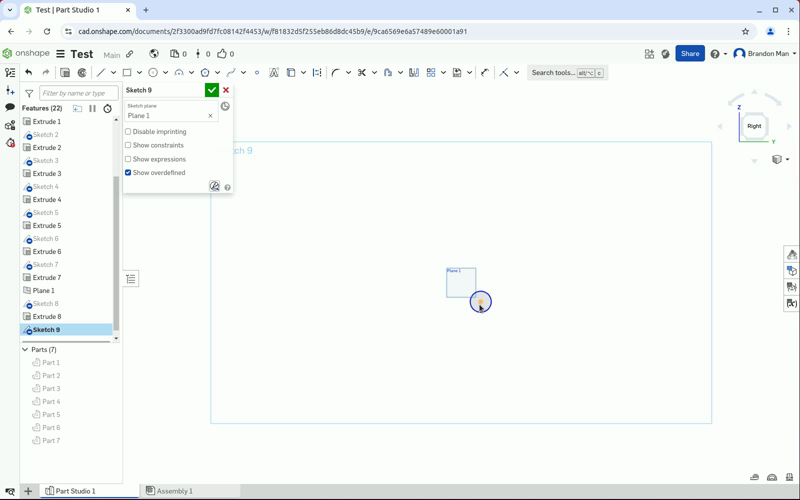
scroll(6)
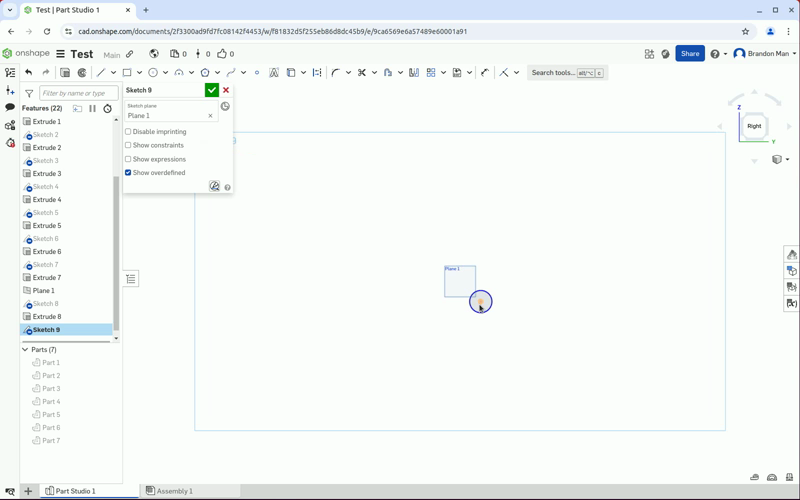
scroll(6)
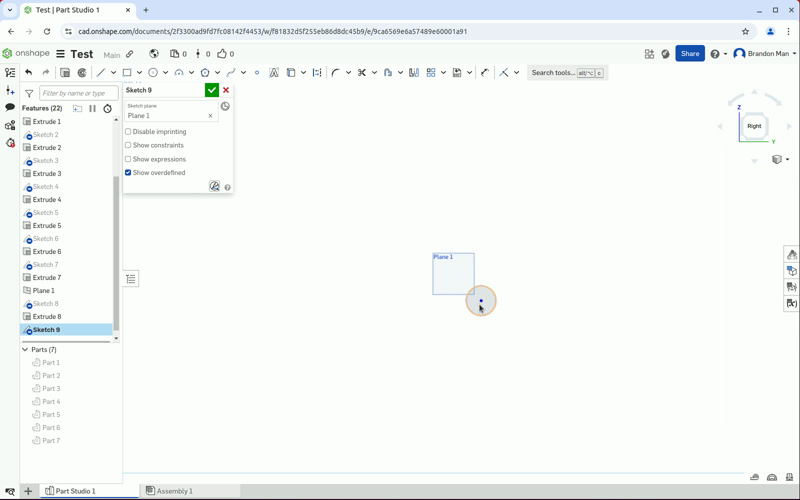
scroll(6)
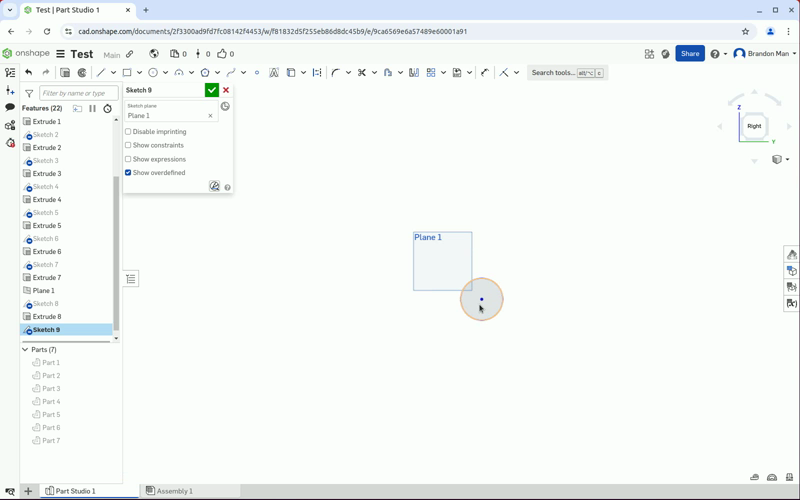
scroll(6)
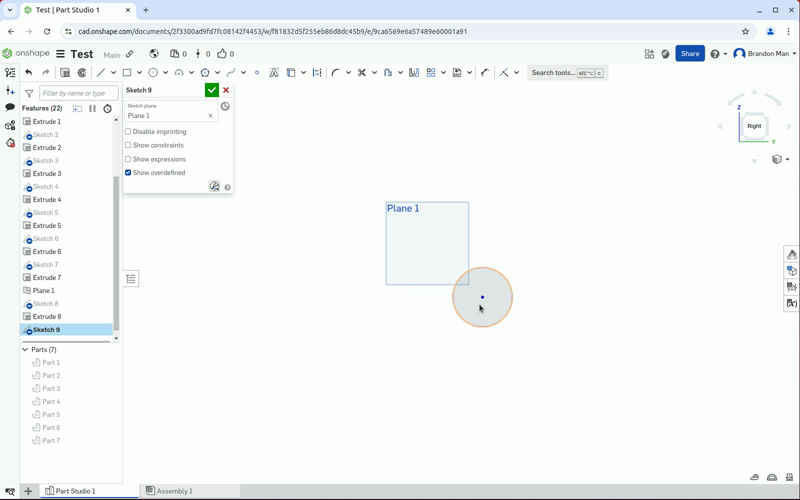
scroll(6)
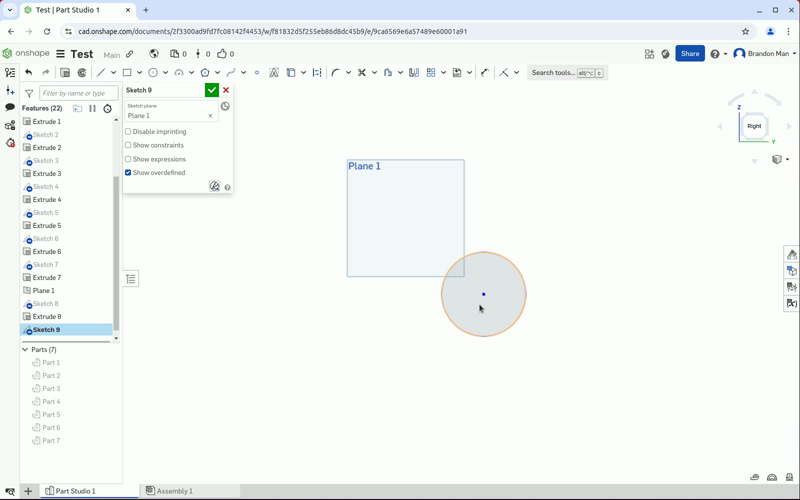
scroll(6)
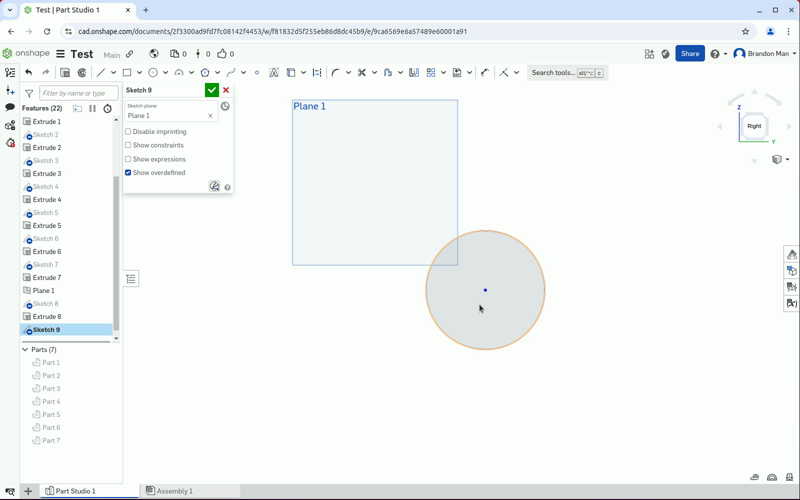
scroll(6)
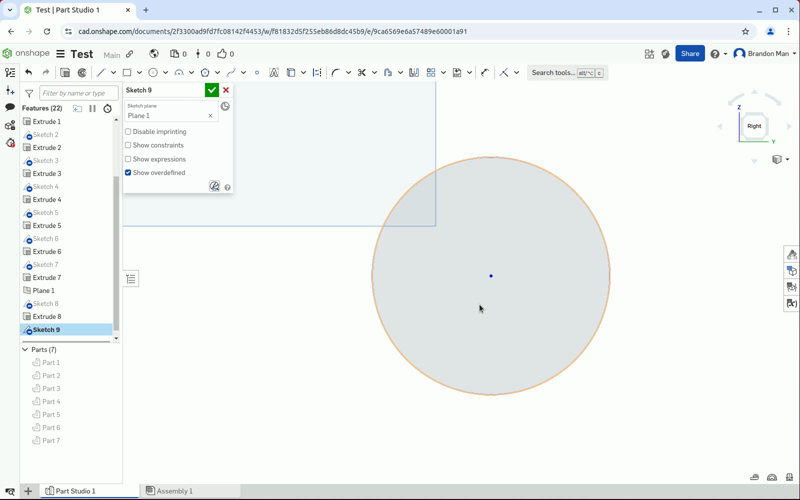
click(479, 304)
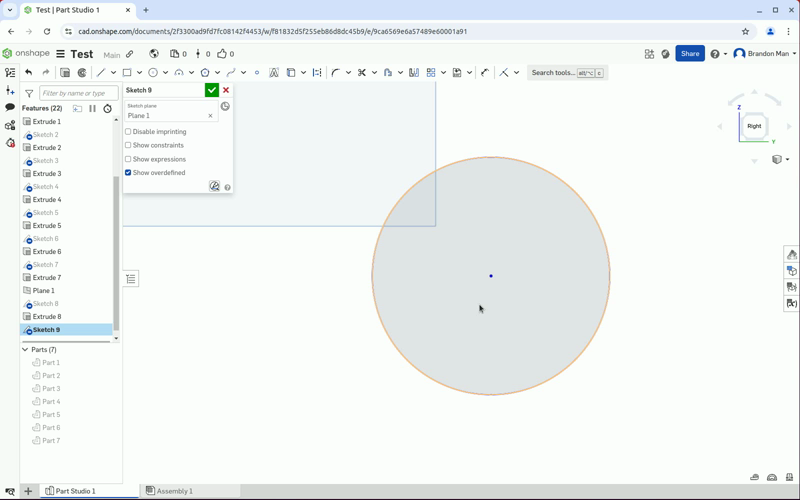
scroll(-6)
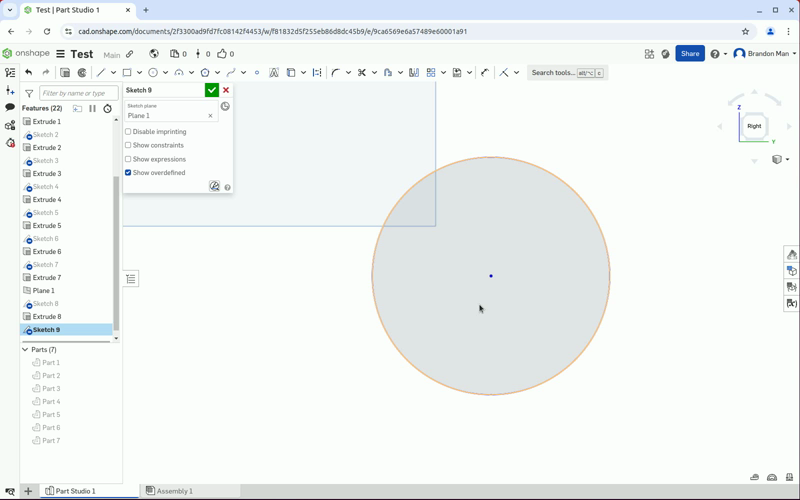
scroll(-6)
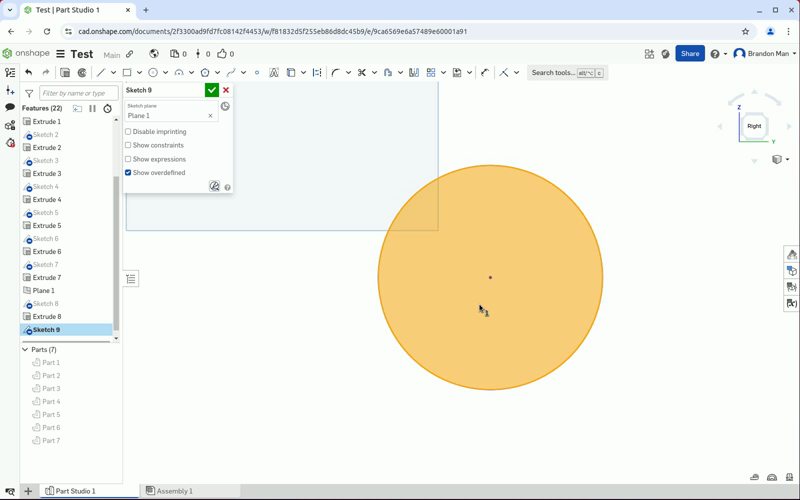
scroll(-6)
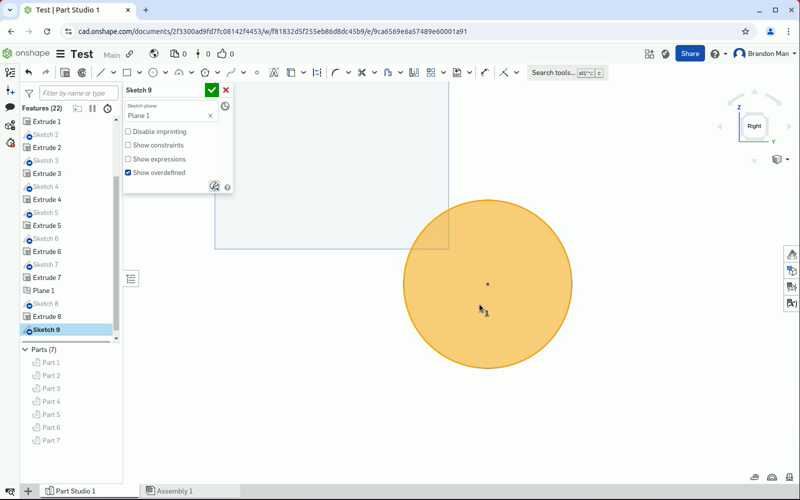
scroll(-6)
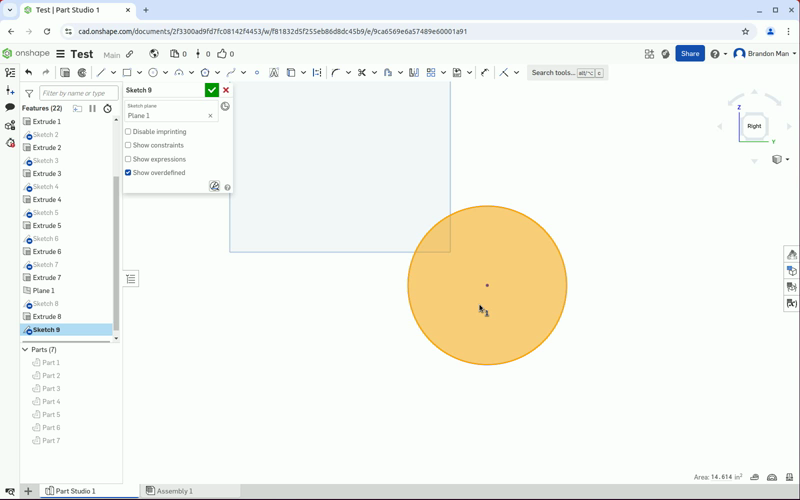
scroll(-6)
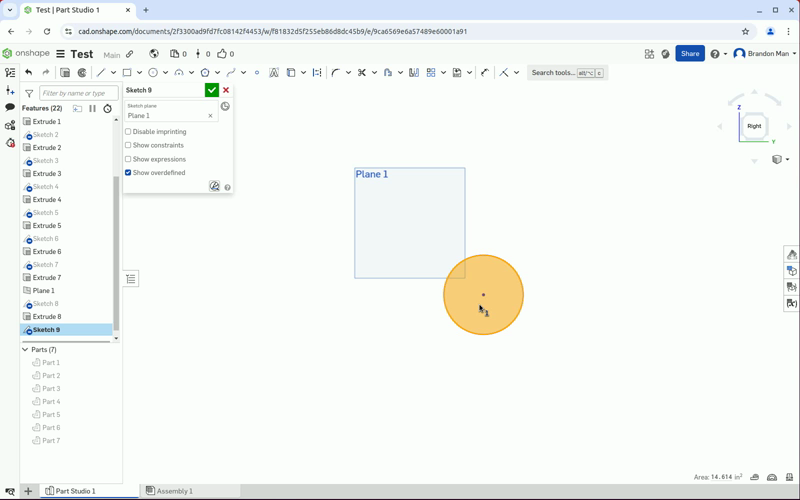
scroll(-6)
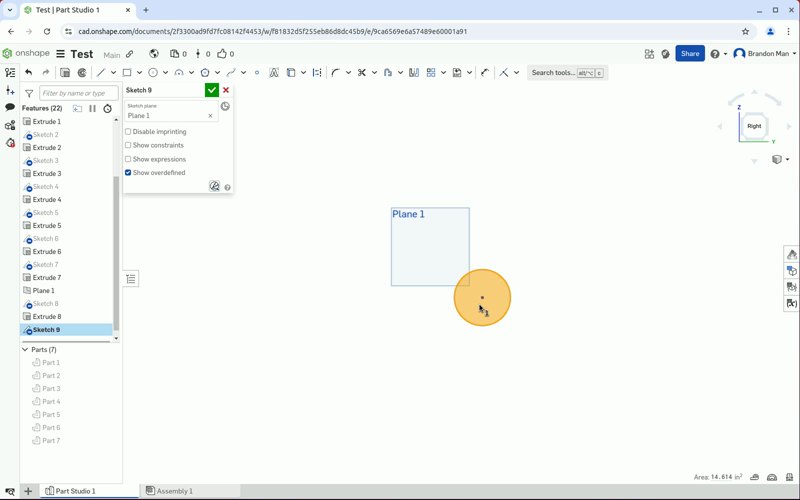
scroll(-6)
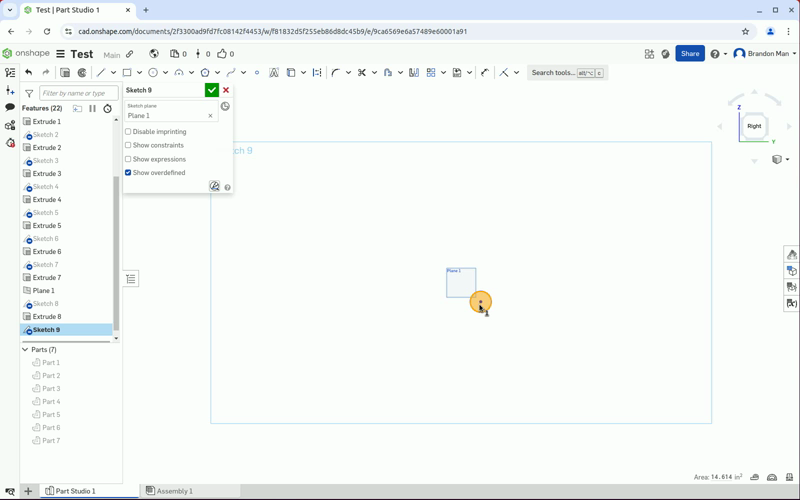
mouse_move(73, 352)
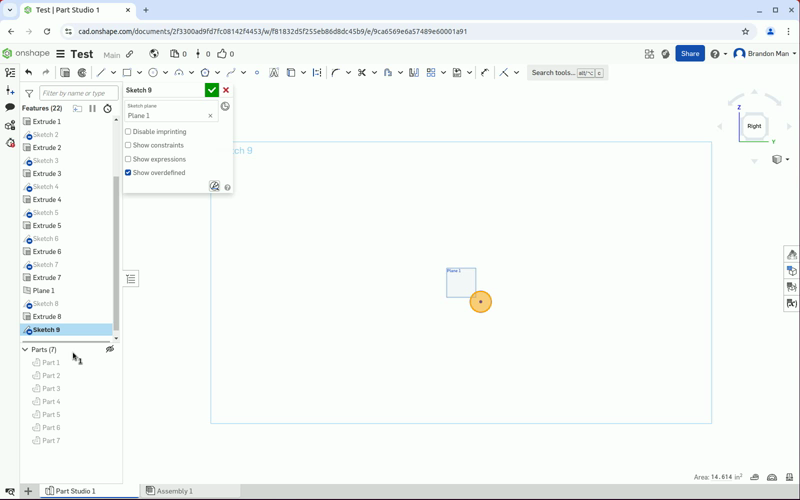
key(shift+y)
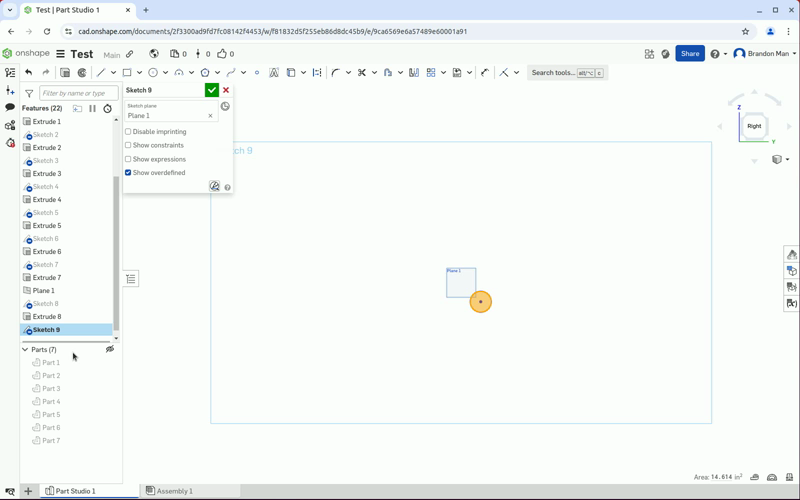
key(shift+e)
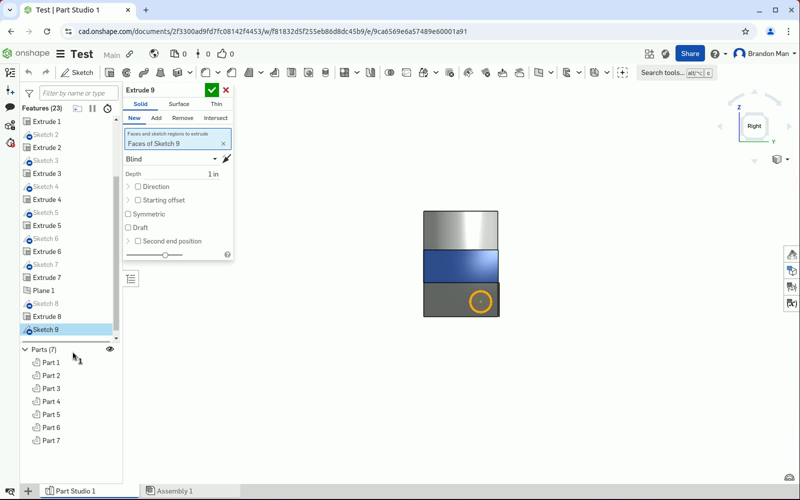
mouse_move(143, 106)
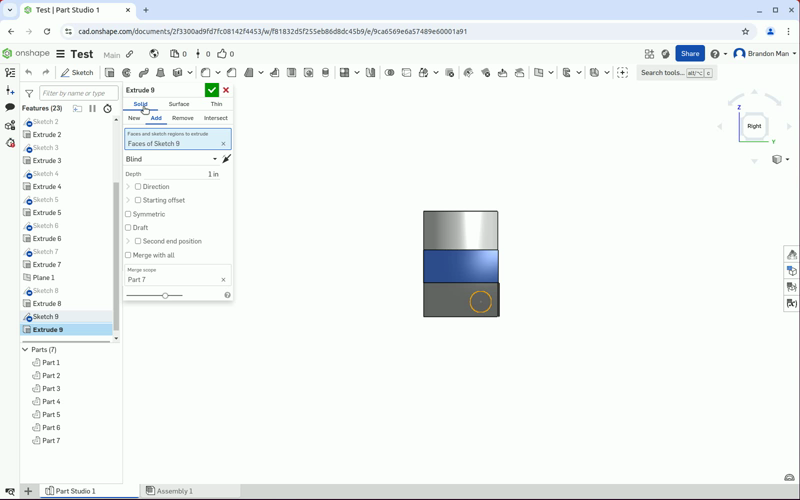
click(143, 106)
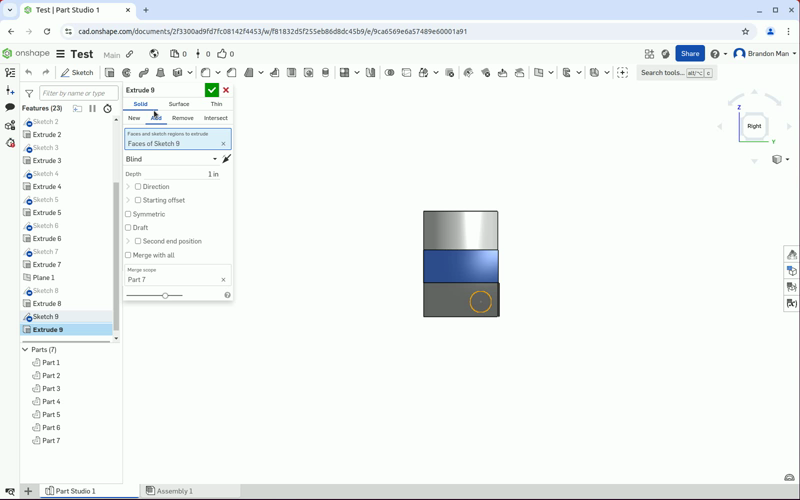
mouse_move(186, 120)
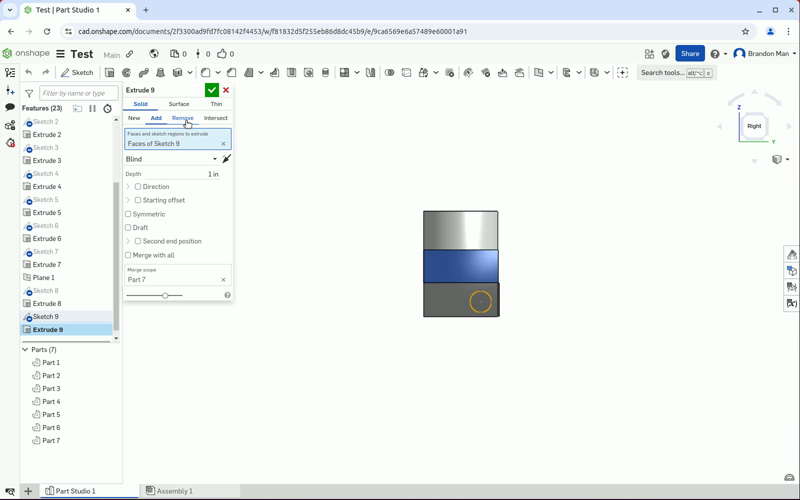
click(186, 120)
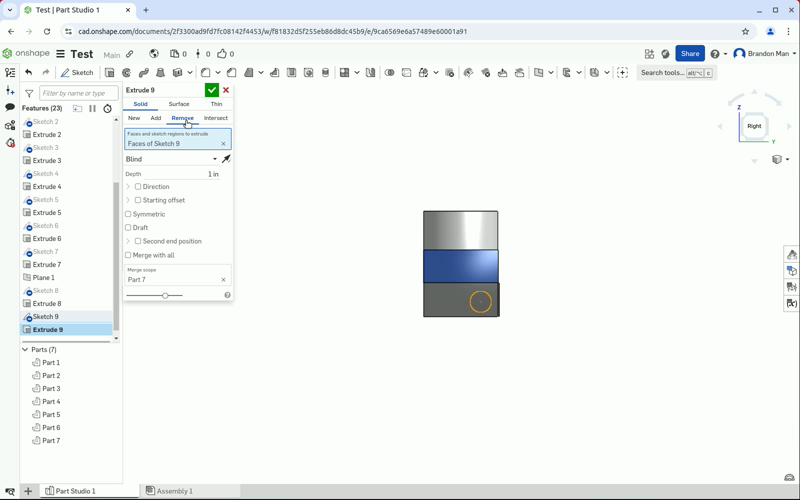
key(tab, 4)
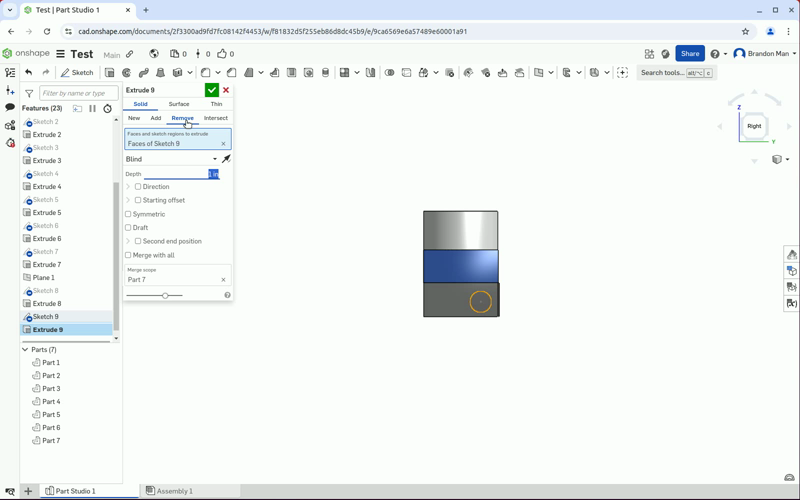
text(6.74)
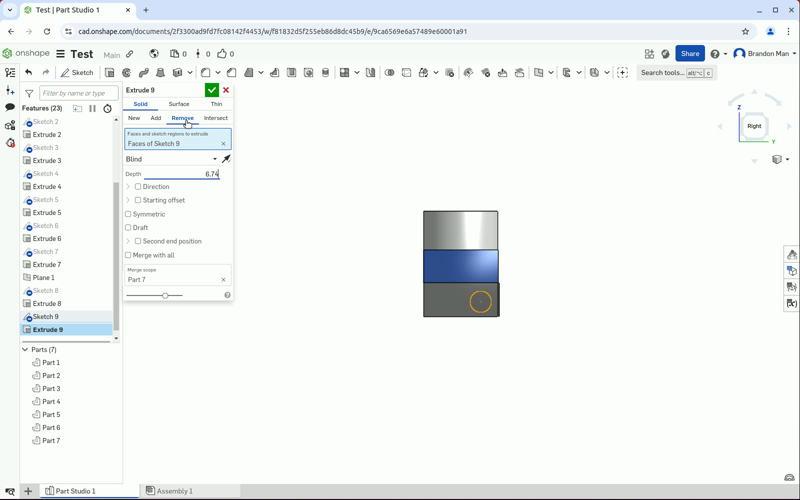
key(tab, 6)
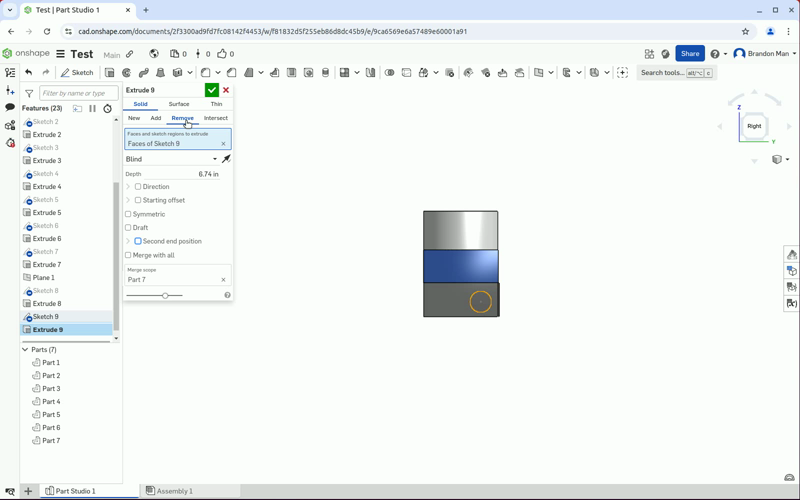
key(space)
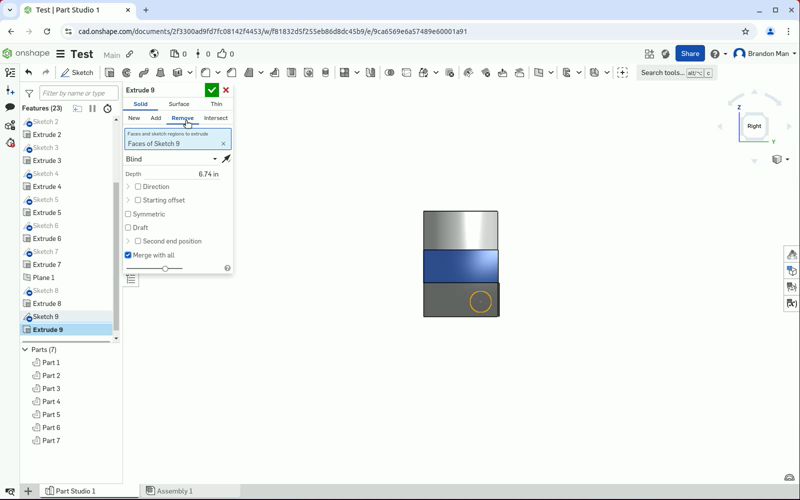
key(enter)
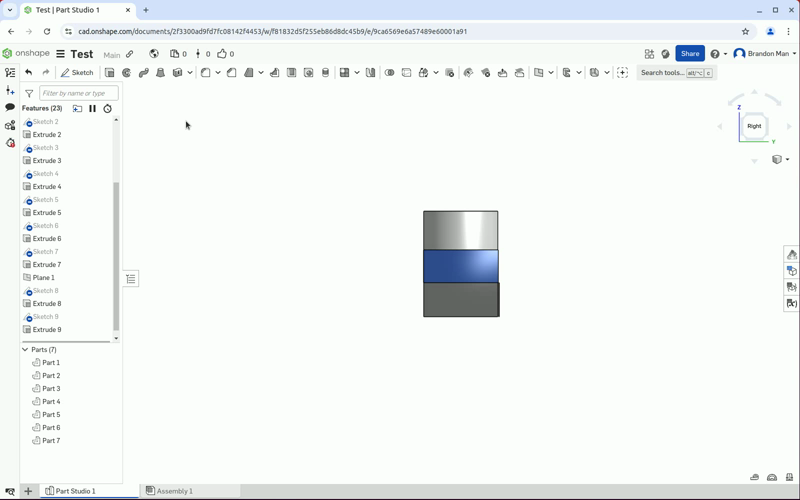
key(shift+h)
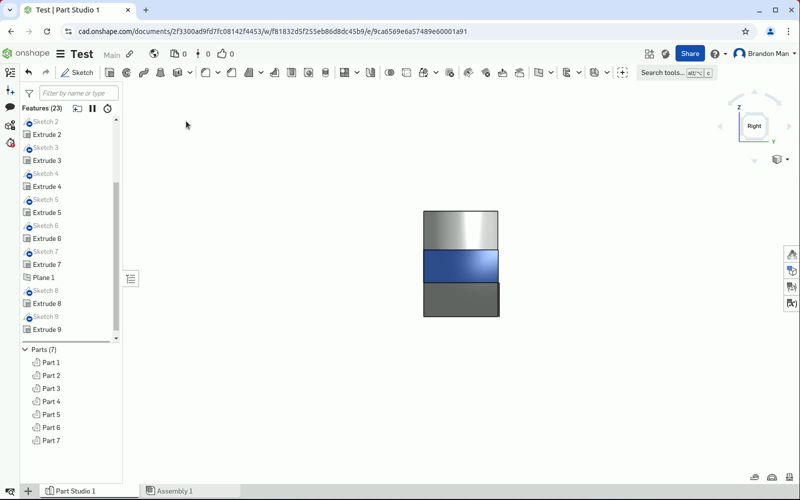
key(shift+h)
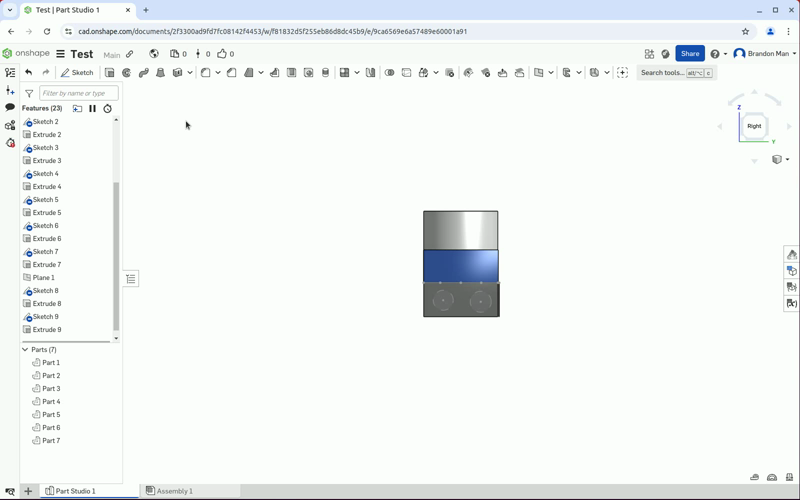
key(shift+7)
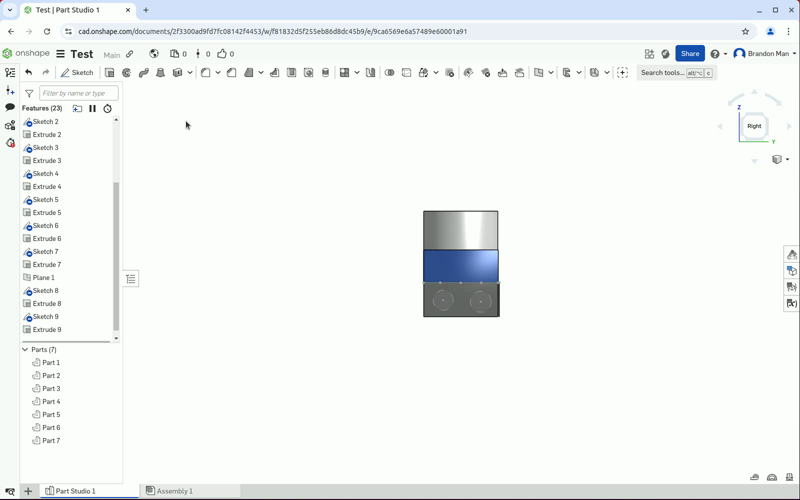
key(right, 2)
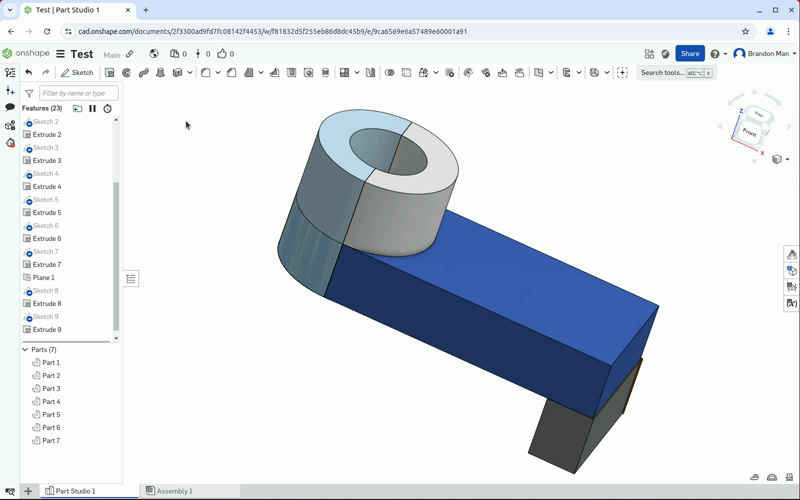
key(down, 2)
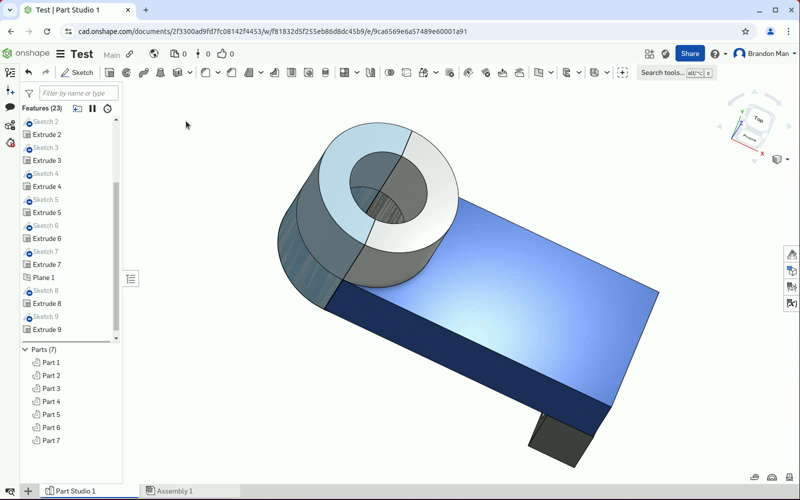
key(up, 2)
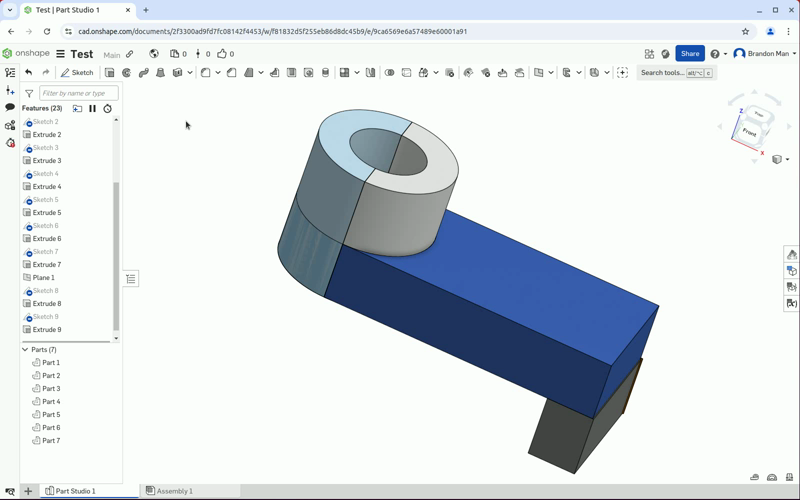
key(left, 2)
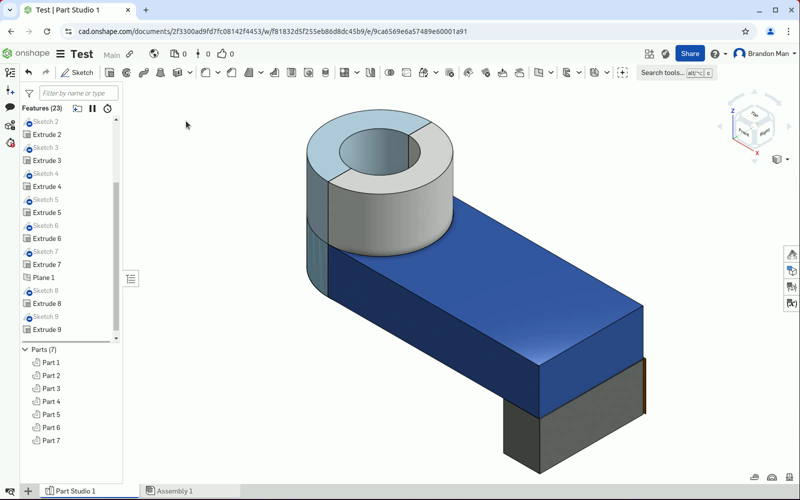
mouse_move(69, 98)
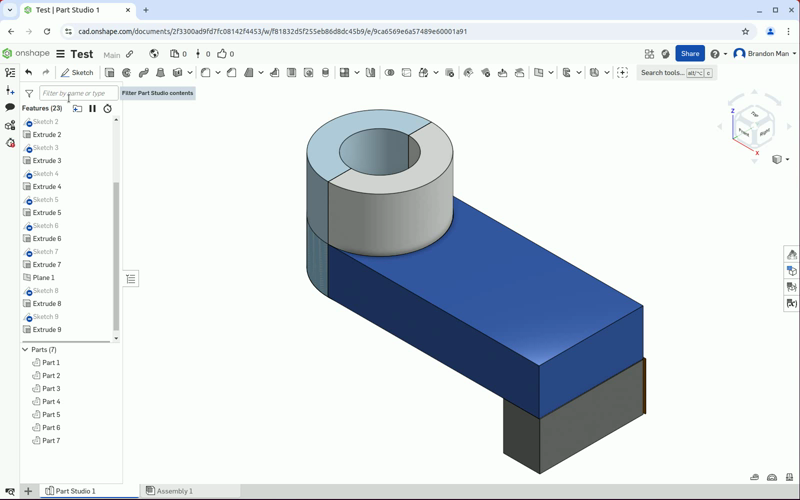
click(69, 98)